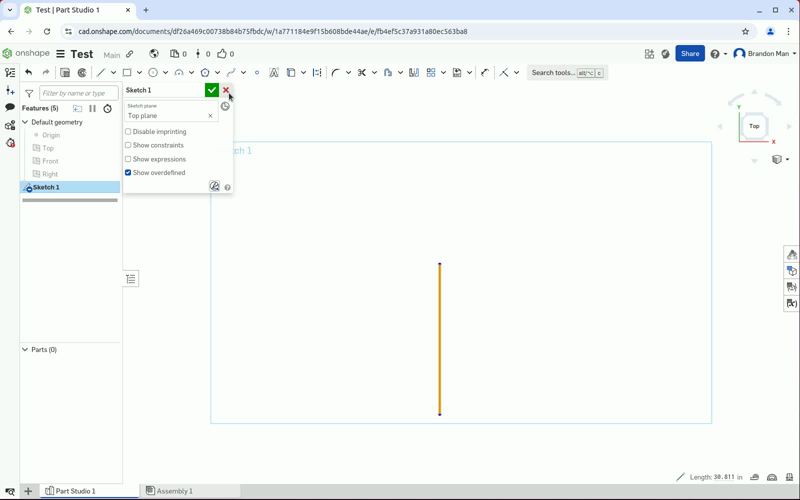
key(shift+h)
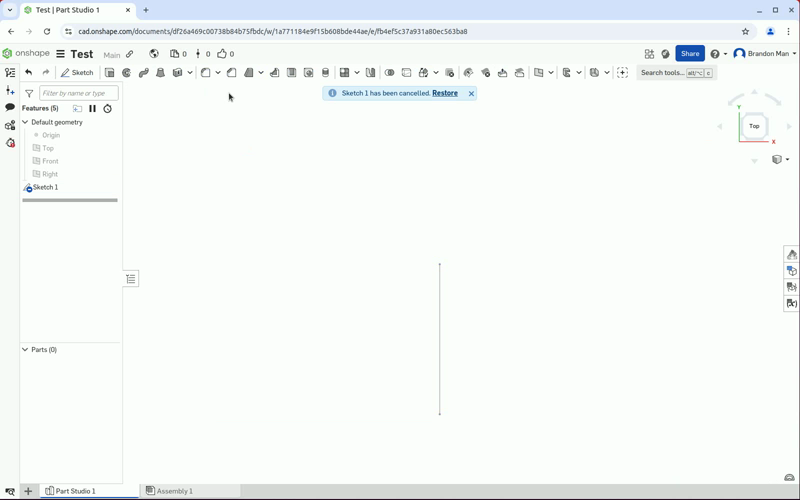
key(shift+s)
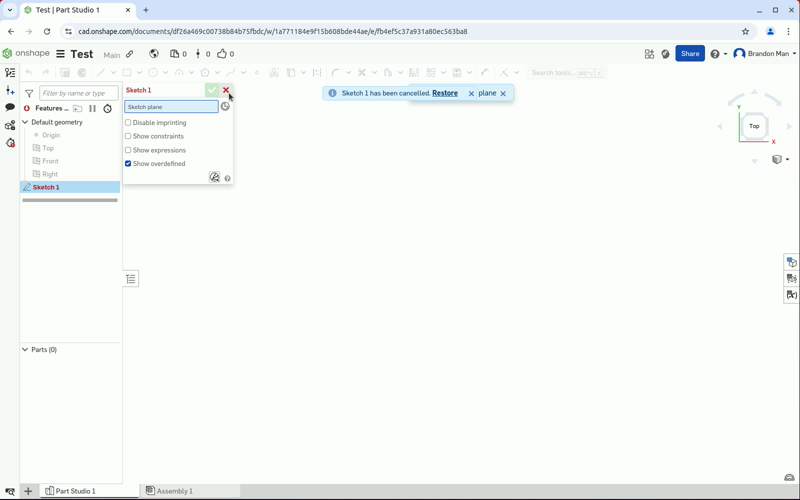
mouse_move(73, 150)
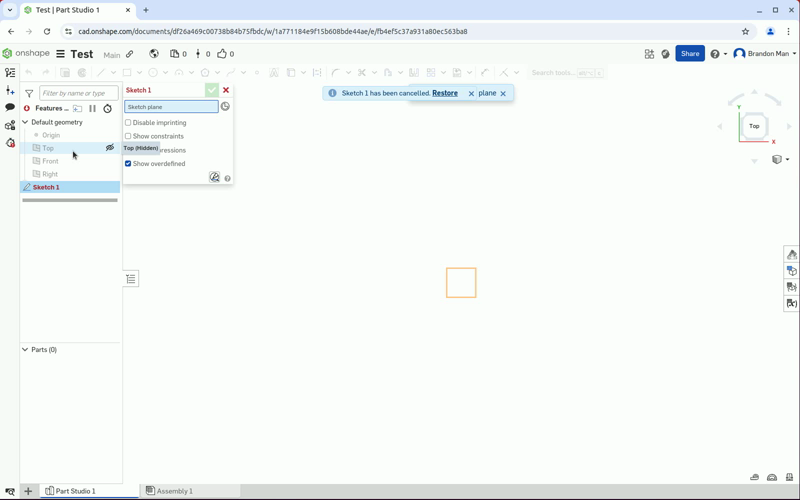
click(73, 150)
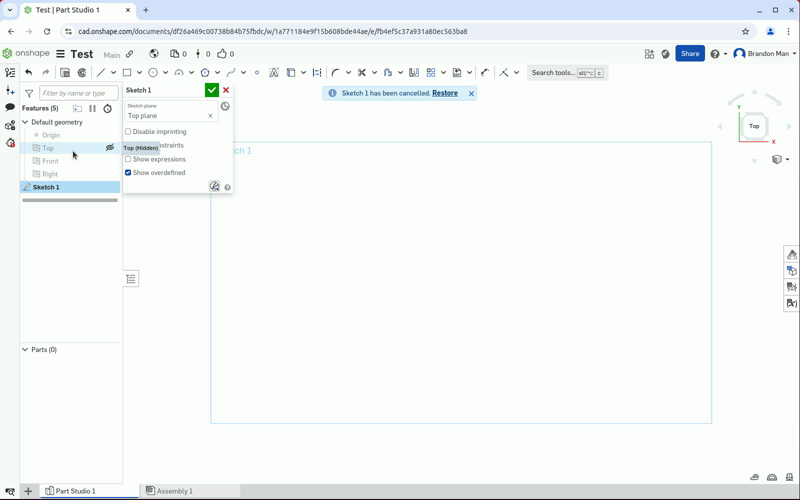
mouse_move(73, 352)
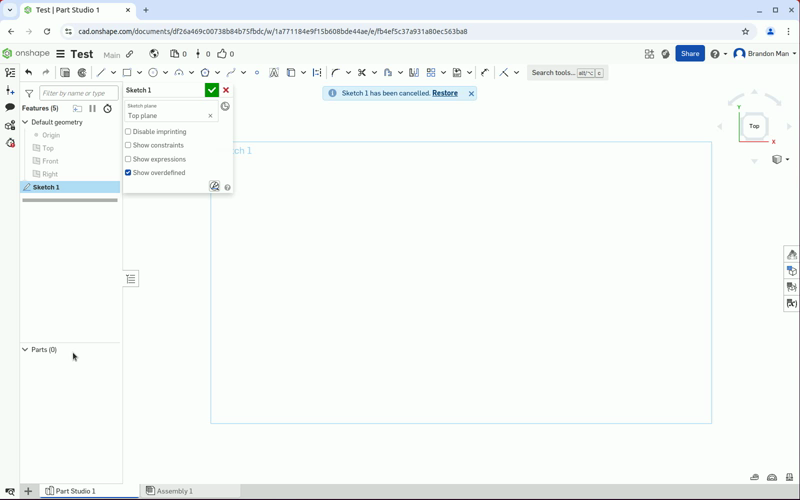
key(y)
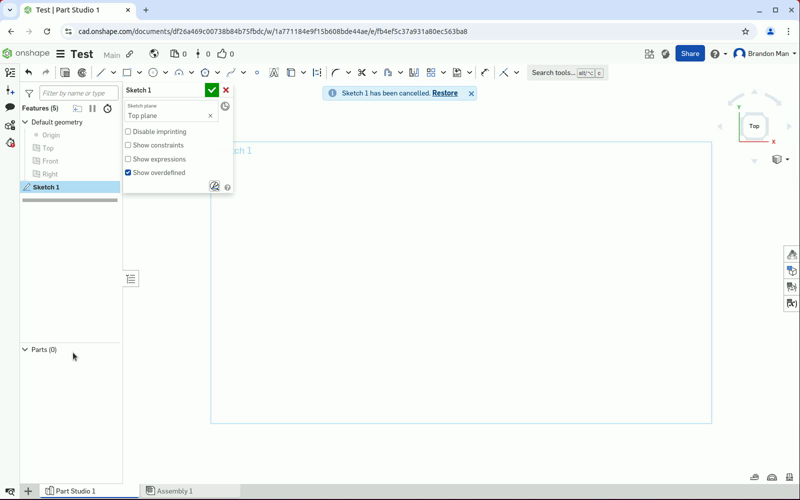
key(l)
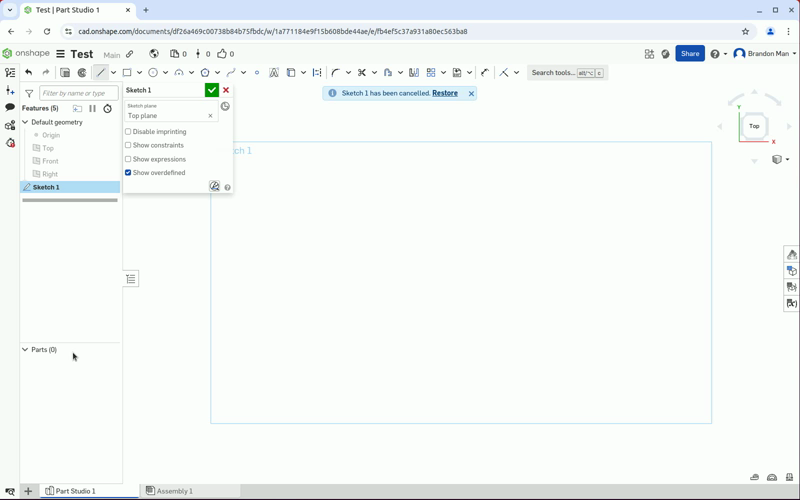
key_down(shift)
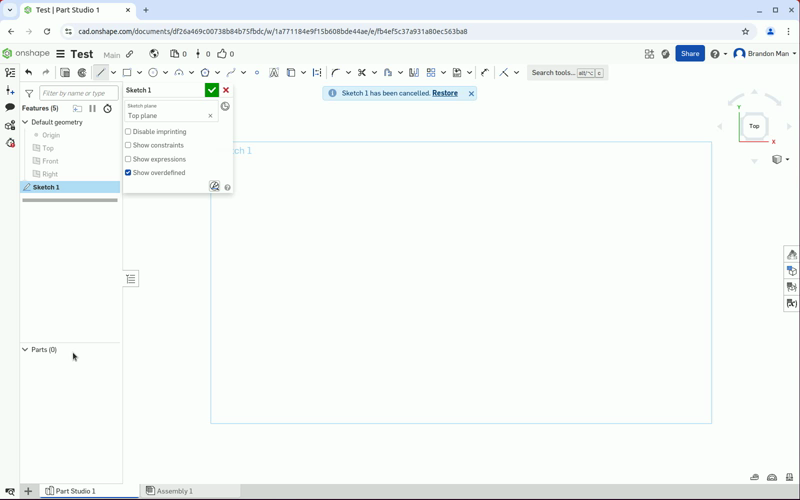
mouse_move(355, 245)
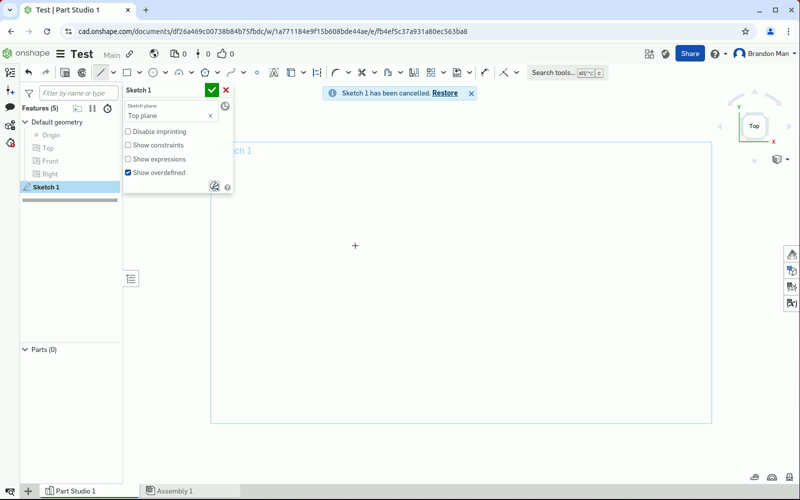
click(355, 245)
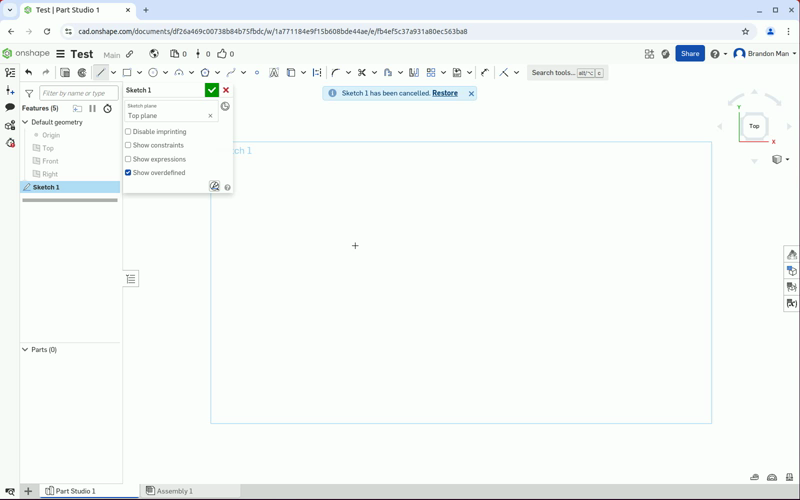
key_up(shift)
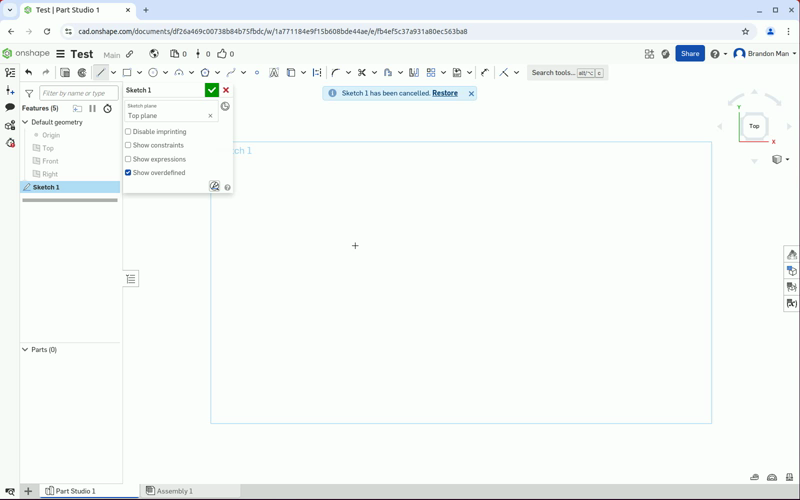
key_down(shift)
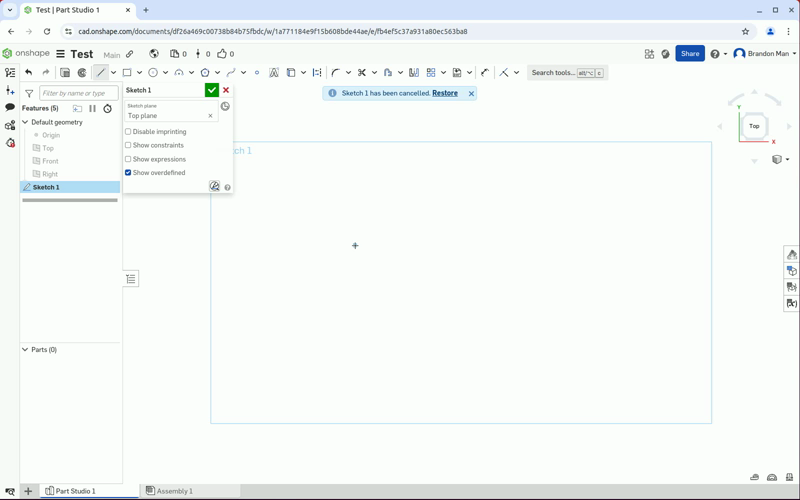
mouse_move(566, 245)
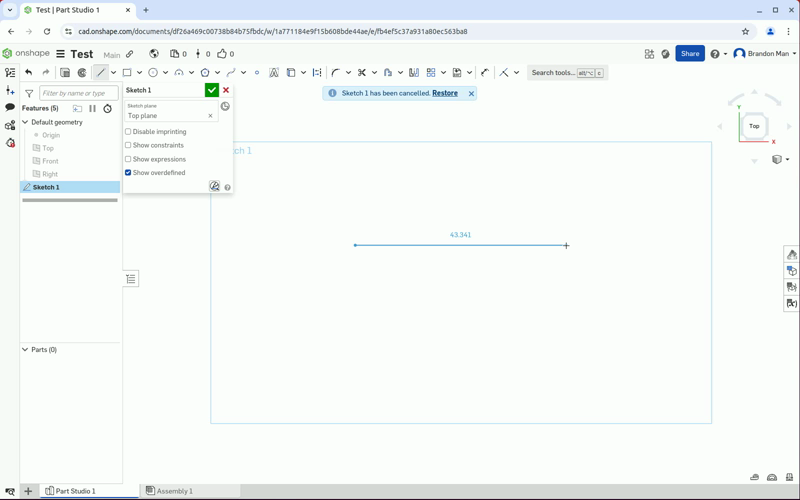
click(566, 245)
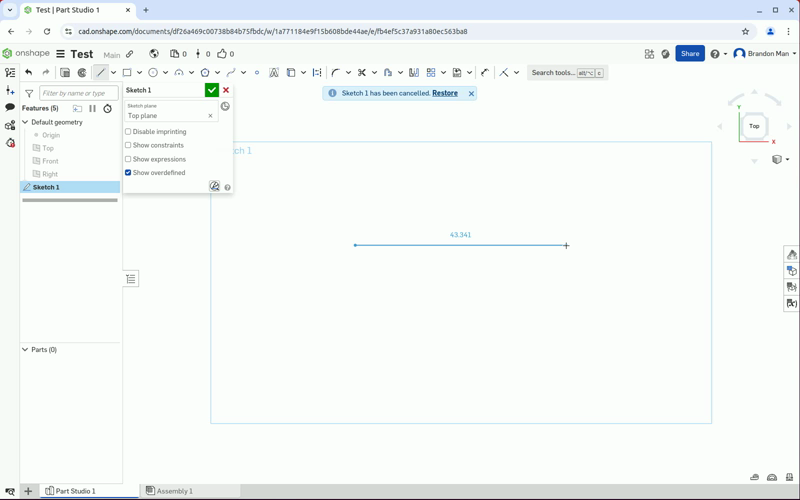
key_up(shift)
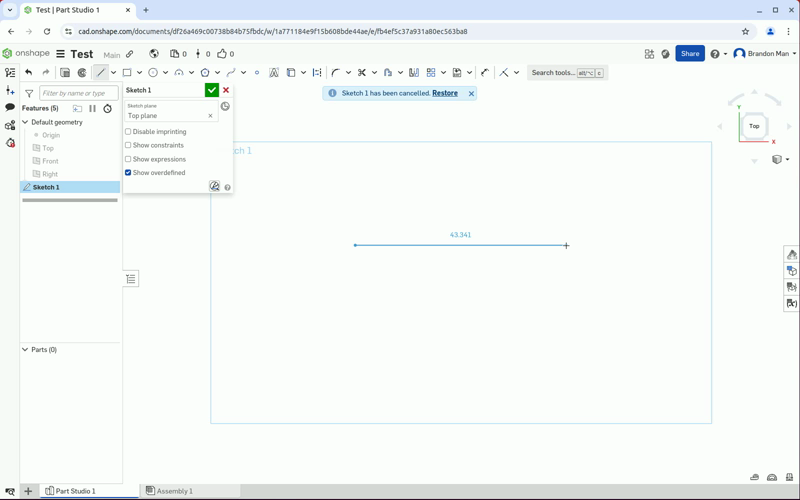
key(esc)
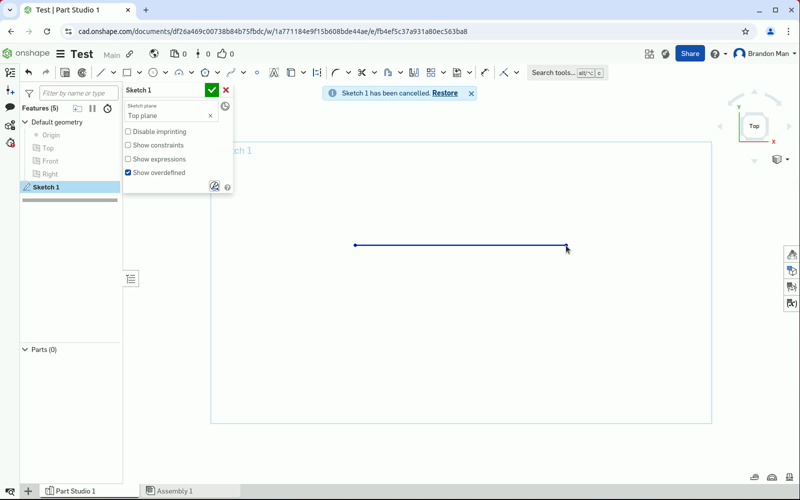
key(a)
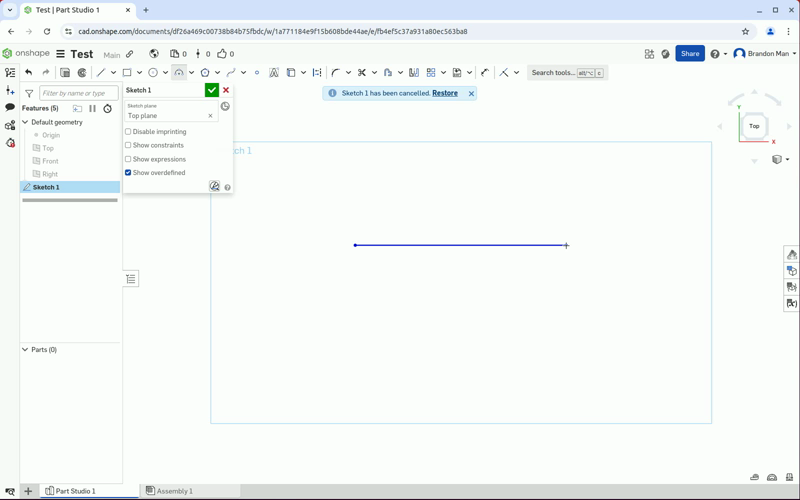
mouse_move(566, 245)
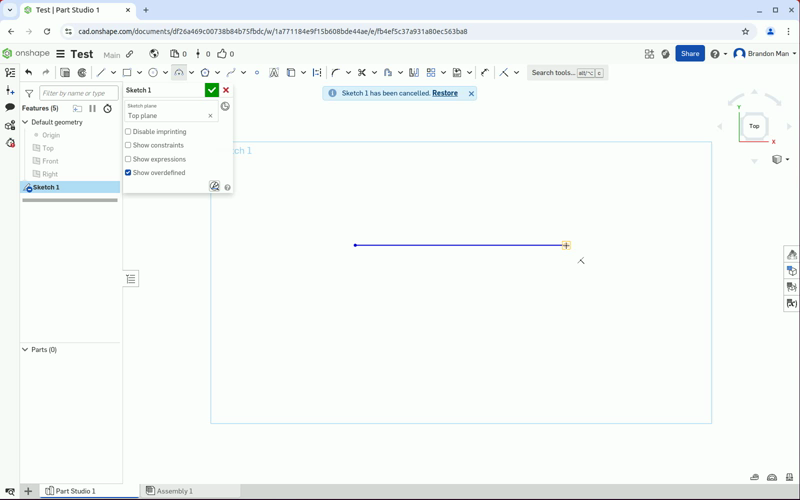
click(566, 245)
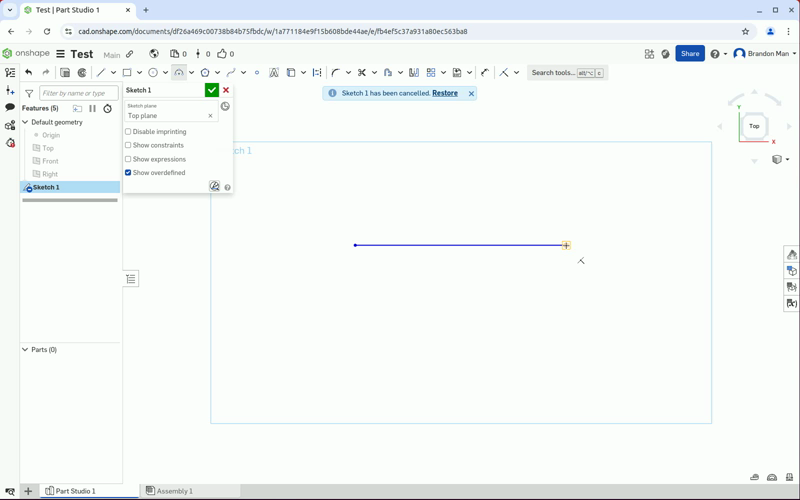
mouse_move(355, 245)
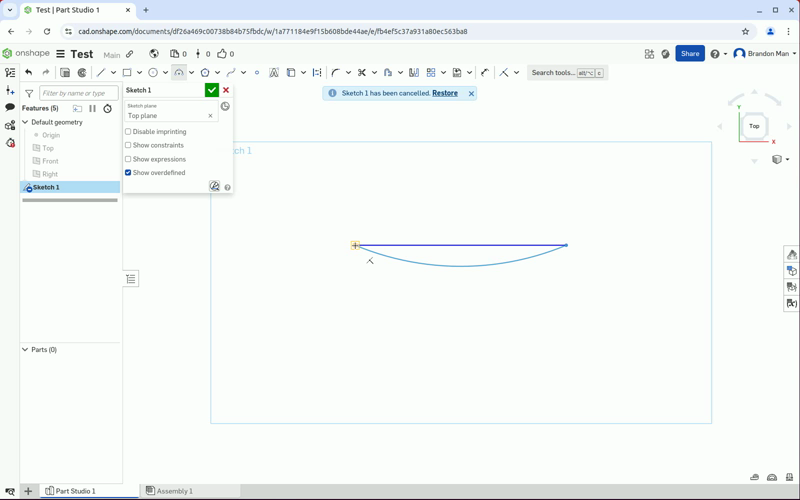
click(355, 245)
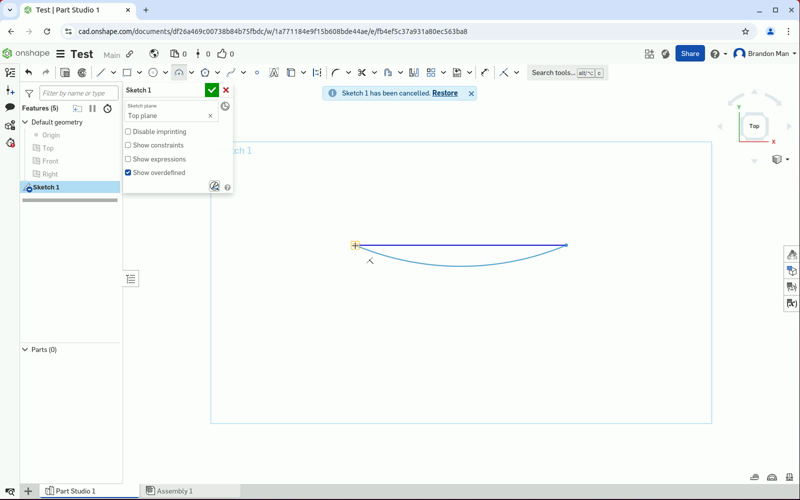
key_down(shift)
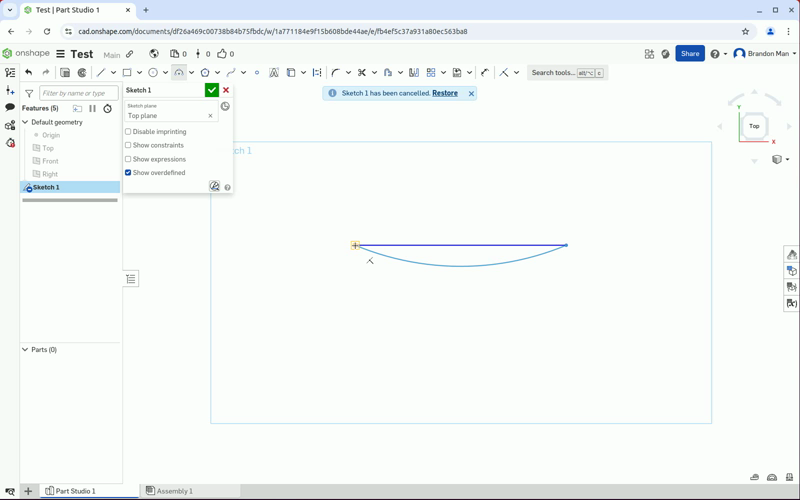
mouse_move(460, 170)
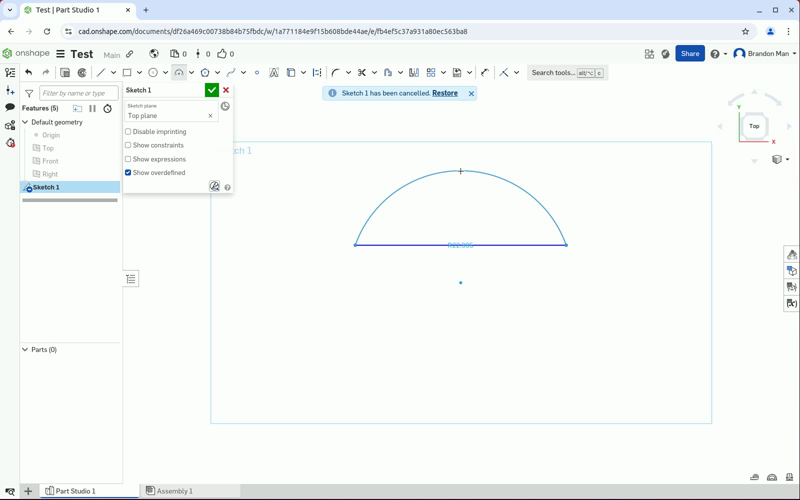
click(460, 170)
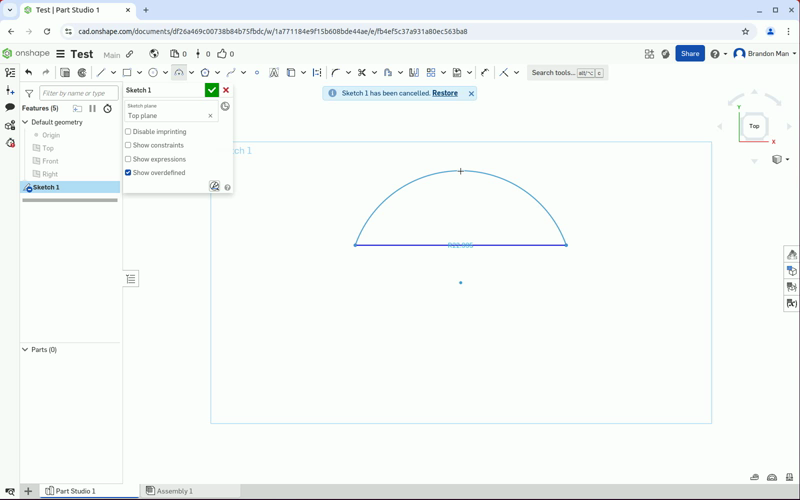
key_up(shift)
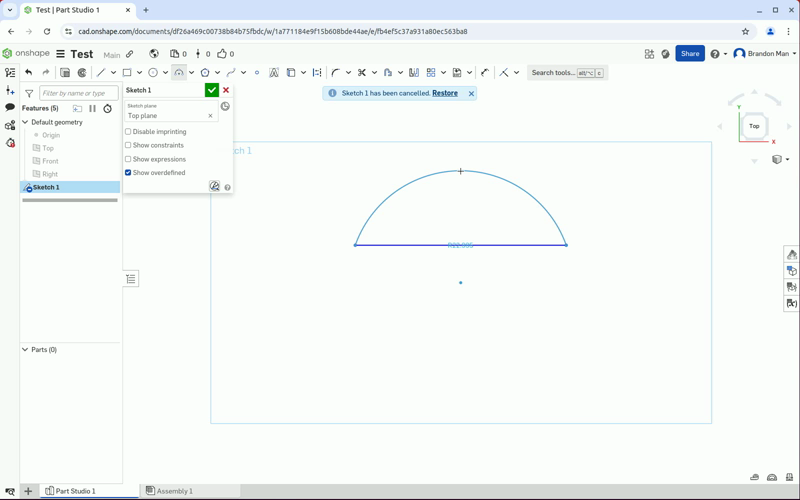
key(esc)
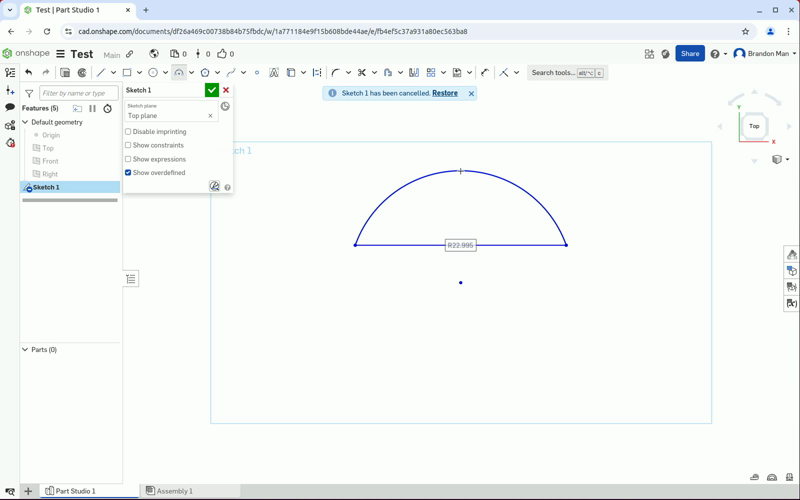
key(c)
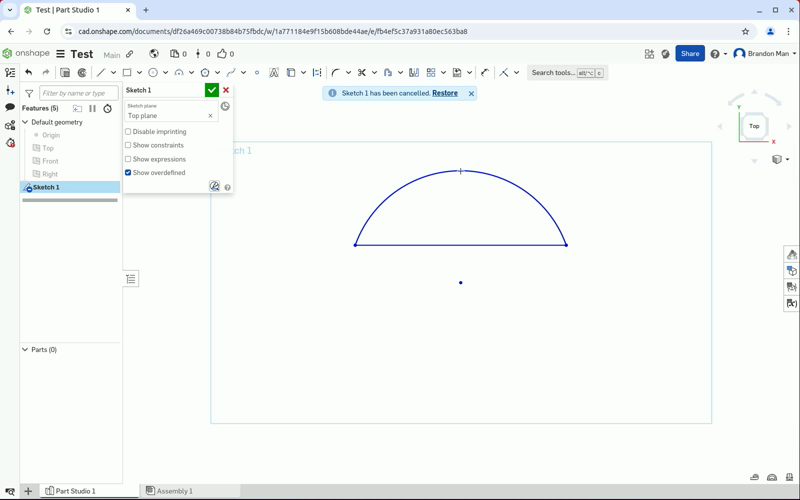
key_down(shift)
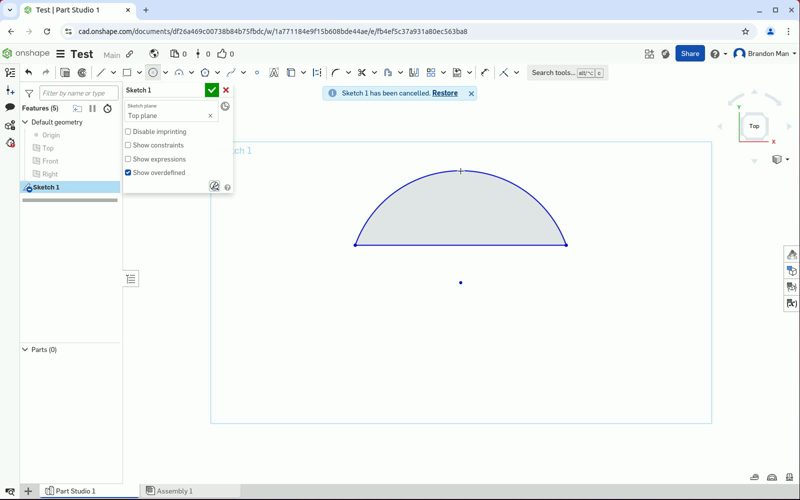
mouse_move(413, 216)
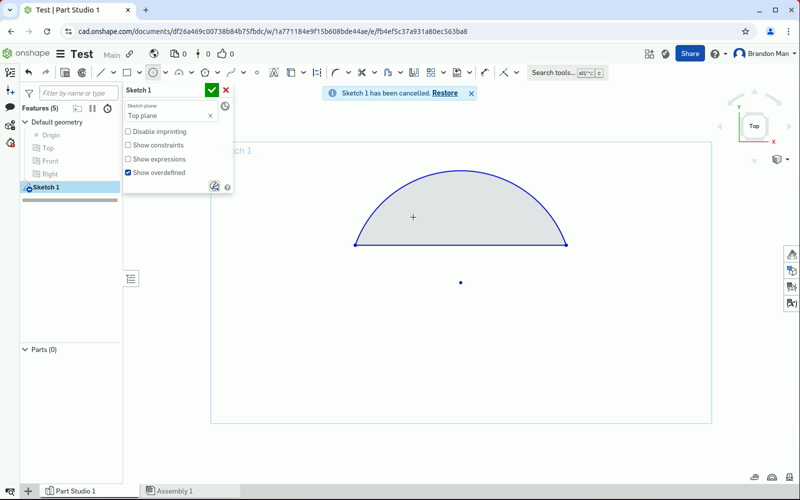
click(413, 216)
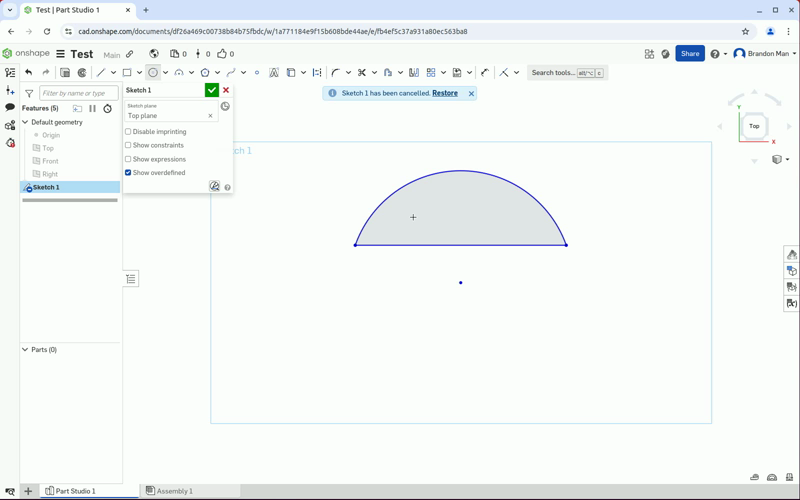
key_up(shift)
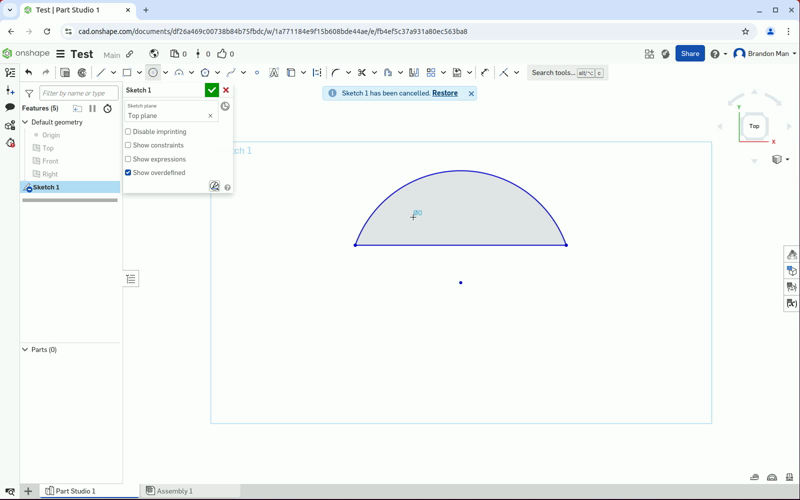
mouse_move(430, 216)
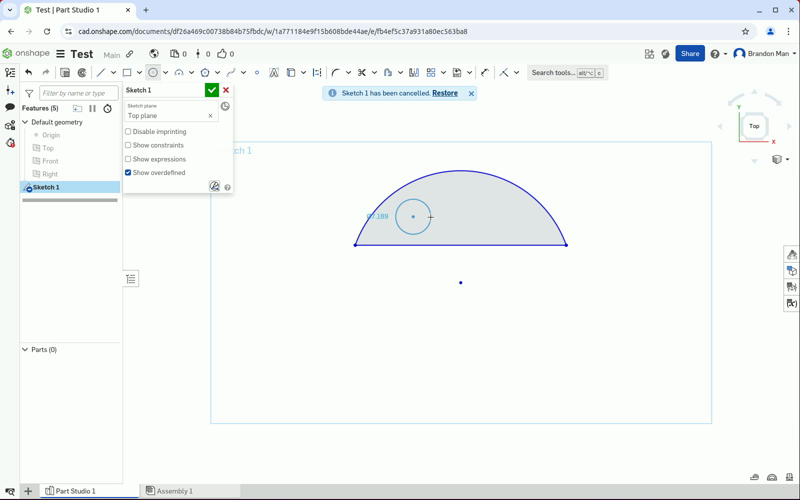
click(430, 216)
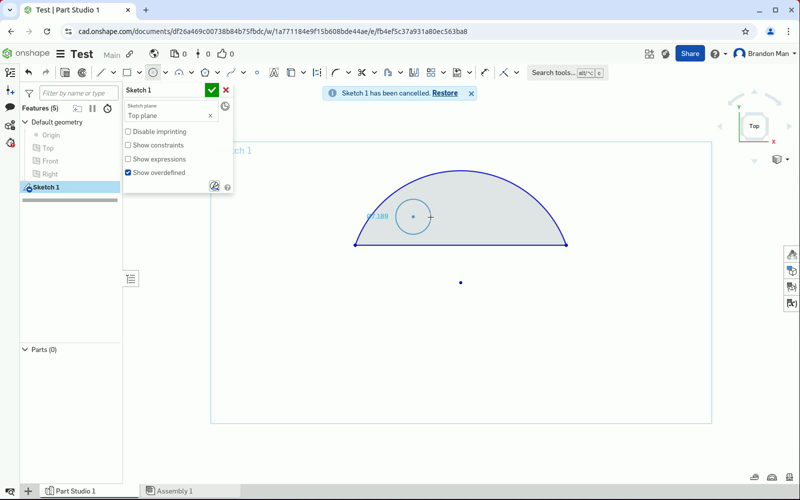
key(esc)
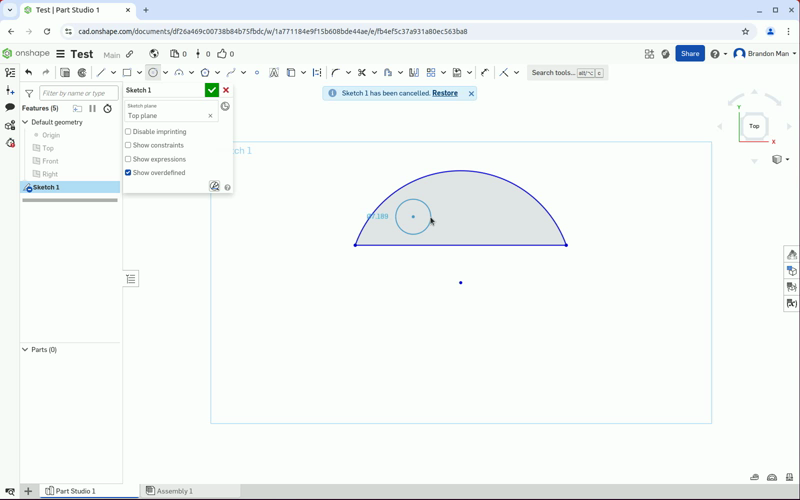
key(c)
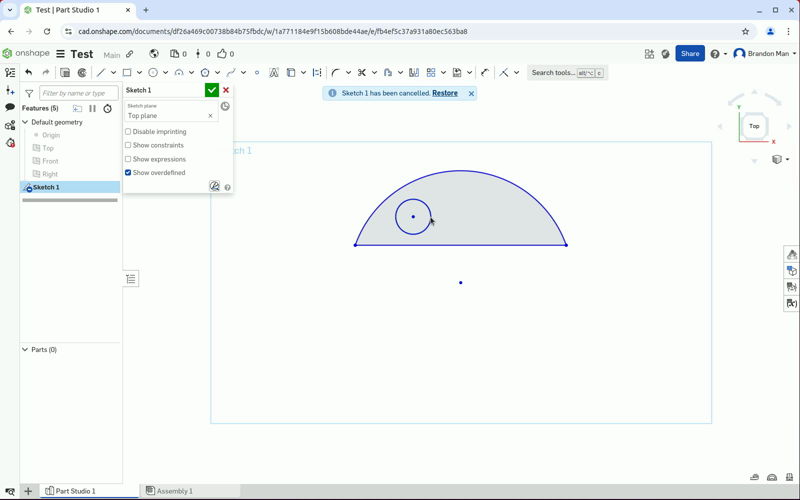
key_down(shift)
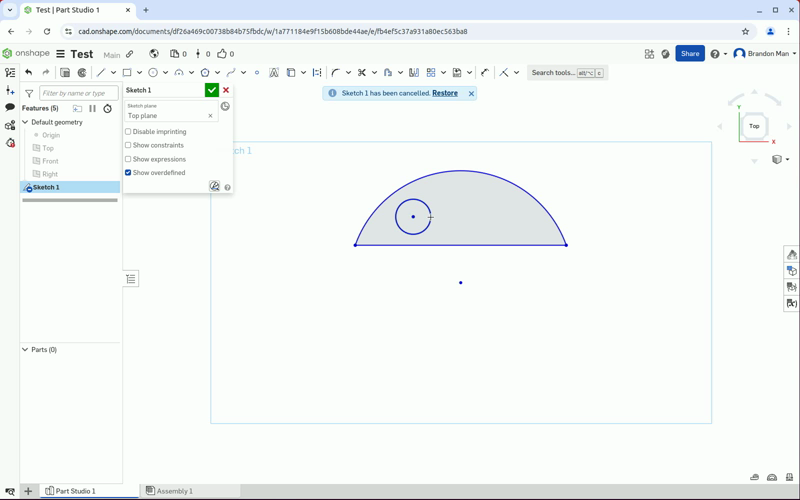
mouse_move(461, 194)
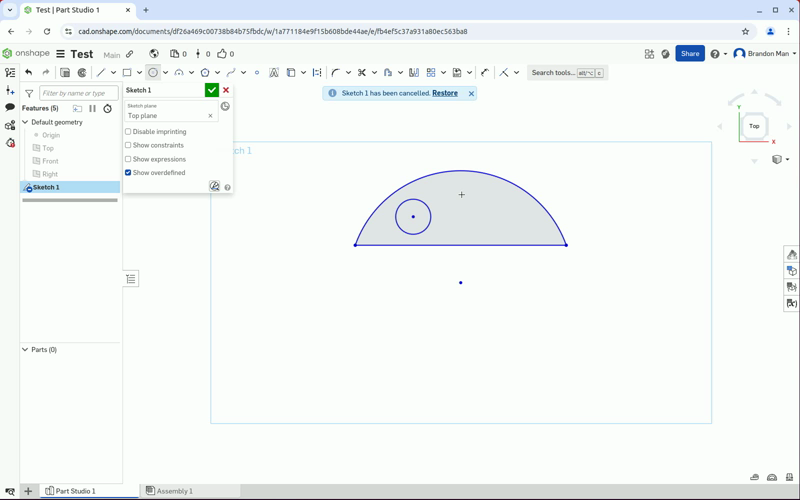
click(461, 194)
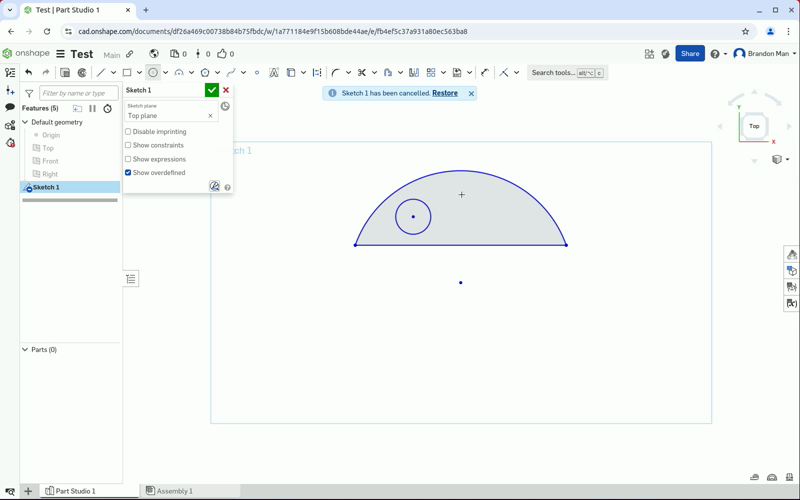
key_up(shift)
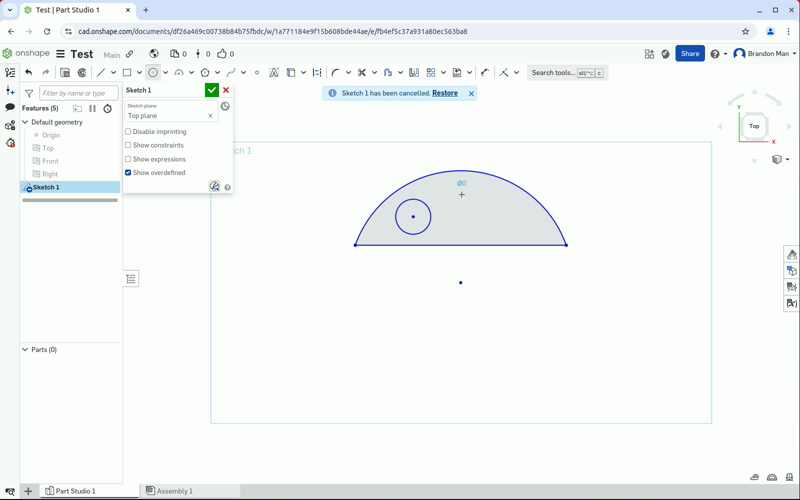
mouse_move(473, 194)
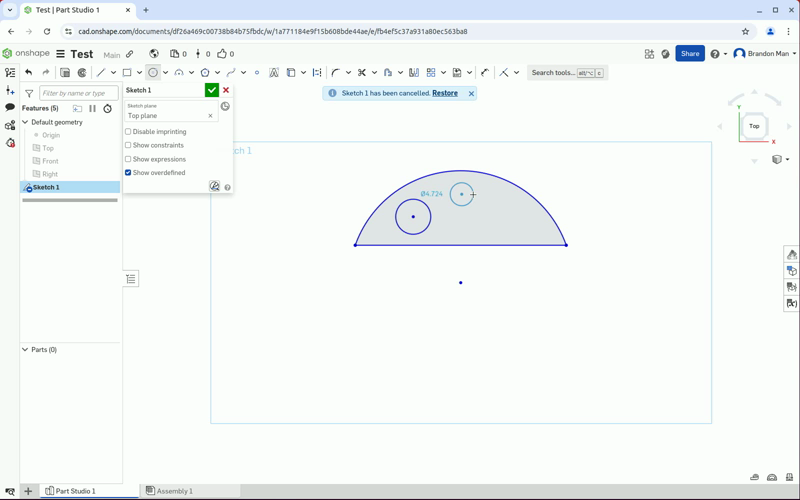
click(473, 194)
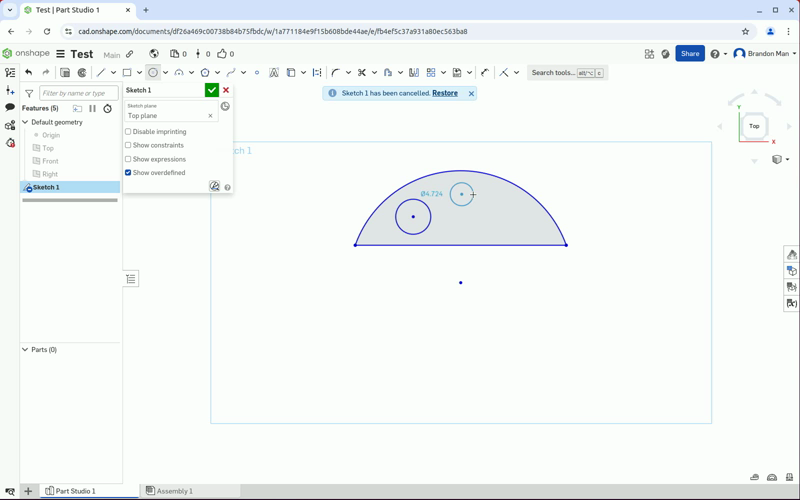
key(esc)
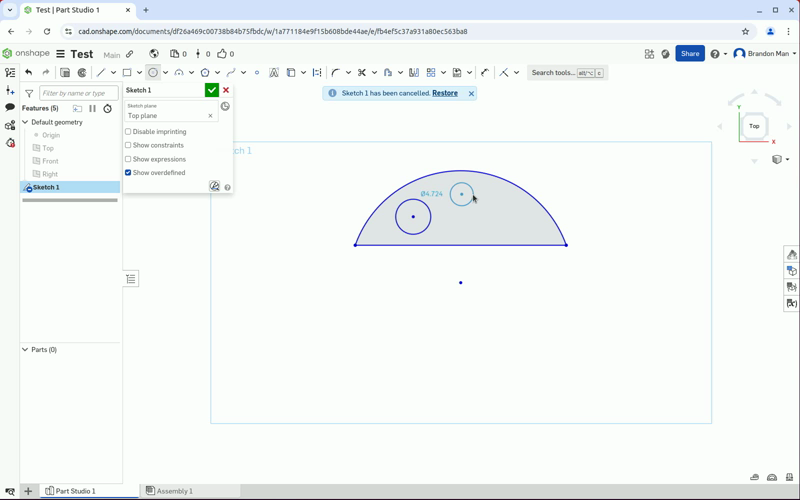
key(c)
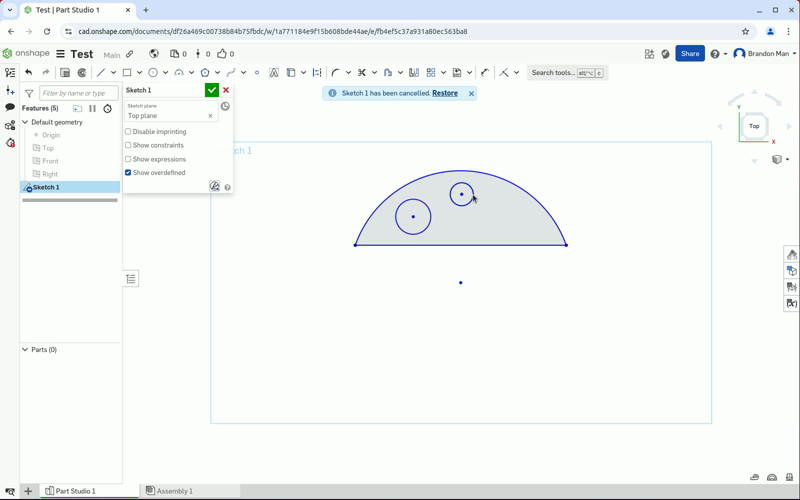
key_down(shift)
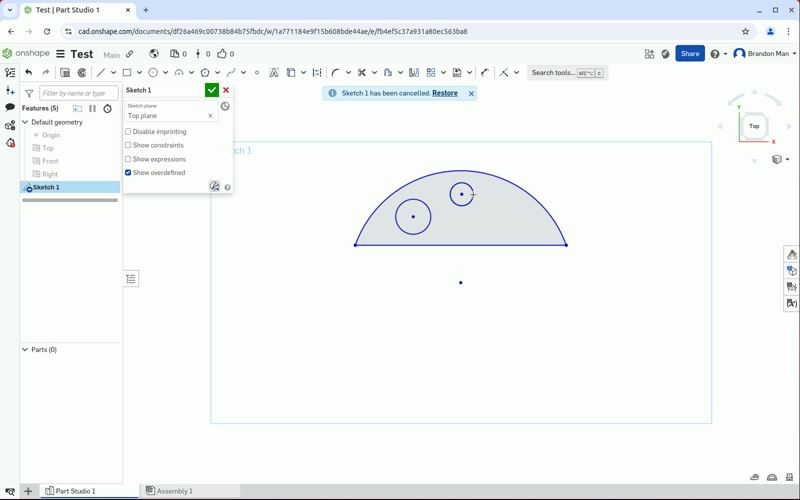
mouse_move(508, 216)
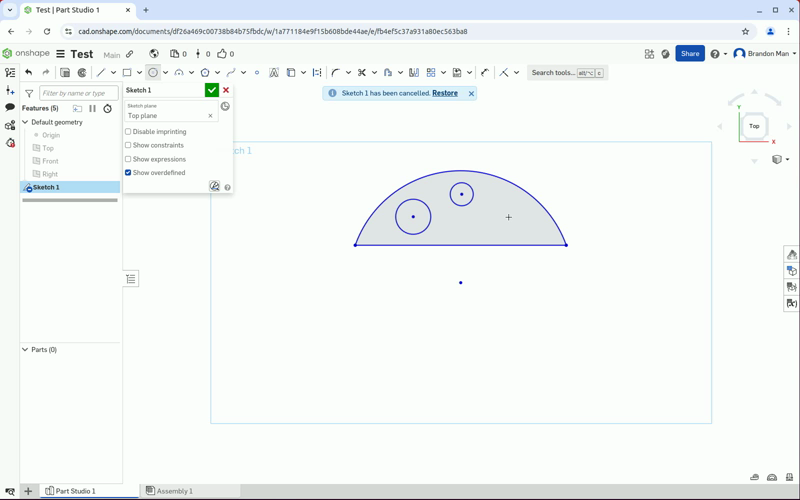
click(508, 216)
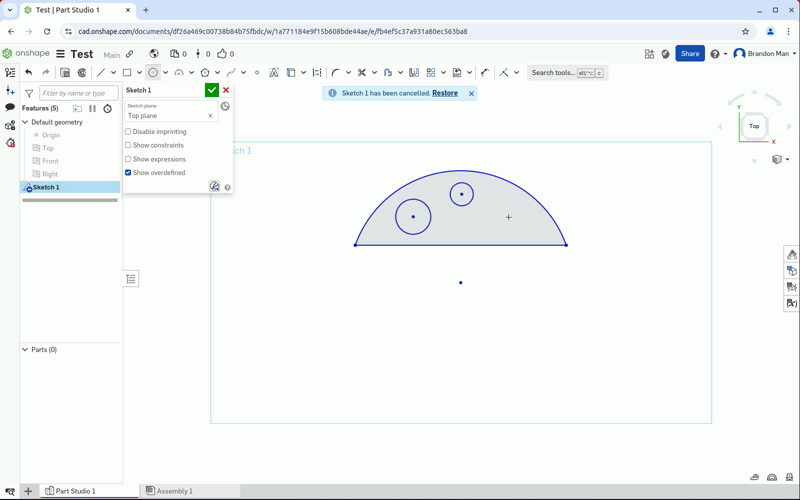
key_up(shift)
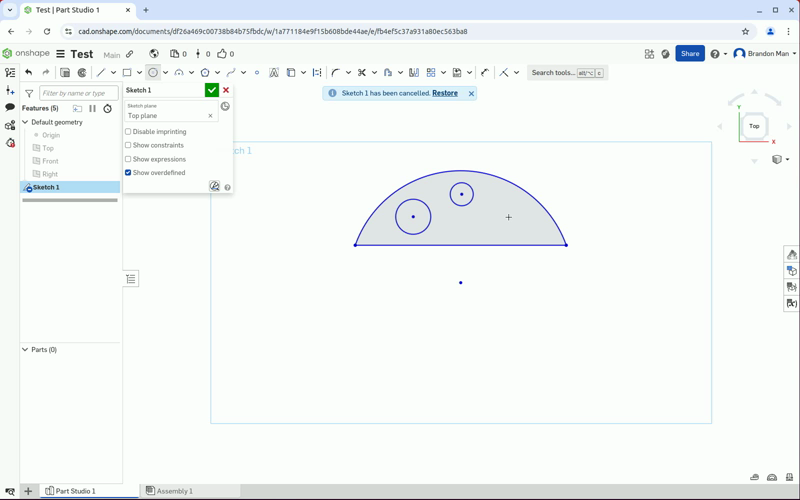
mouse_move(526, 216)
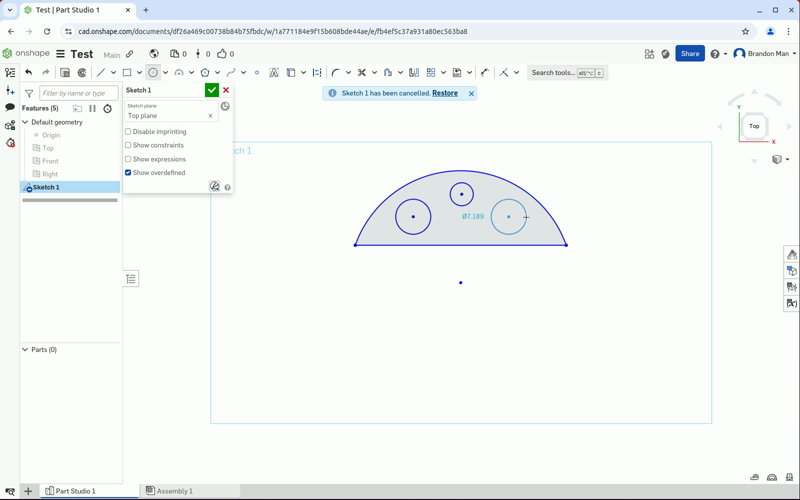
click(526, 216)
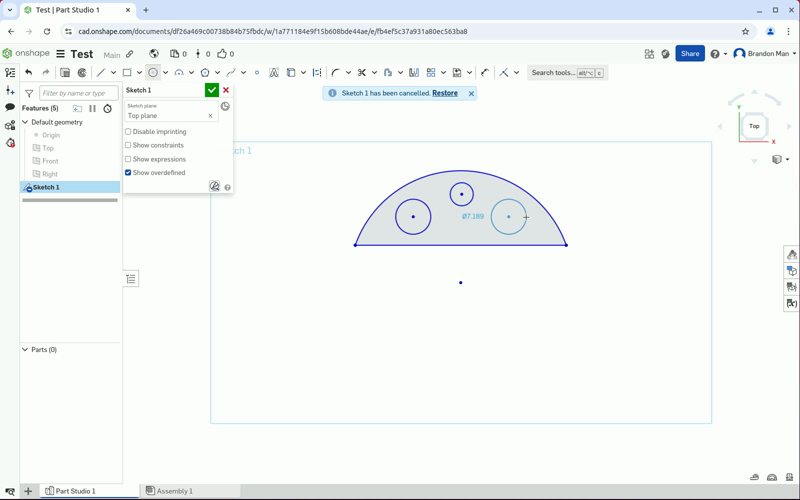
key(esc)
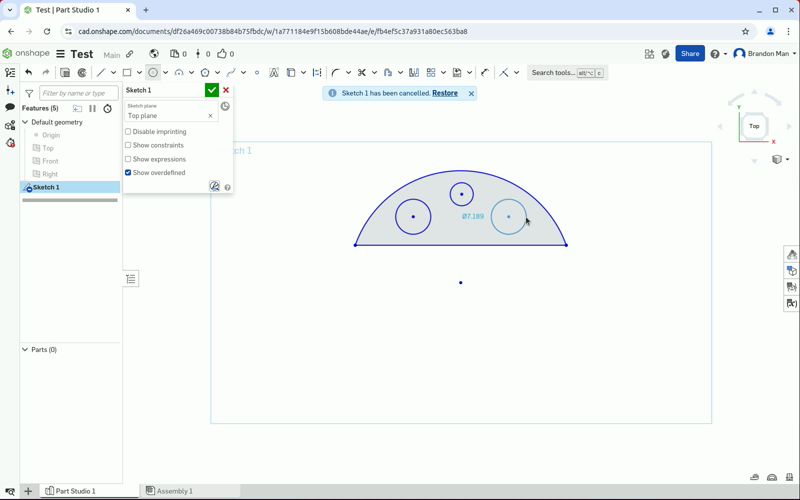
mouse_move(477, 209)
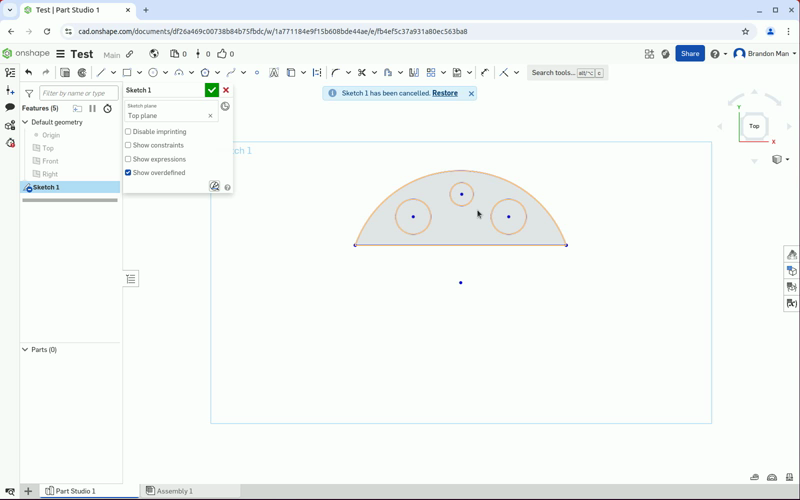
click(477, 209)
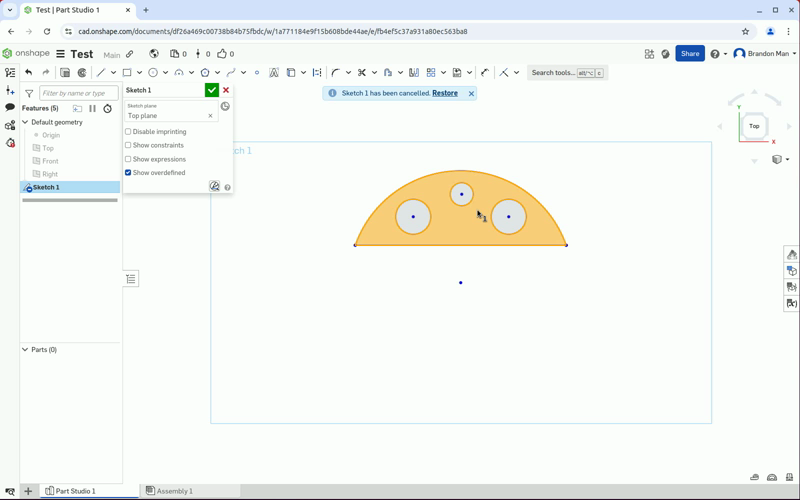
mouse_move(73, 352)
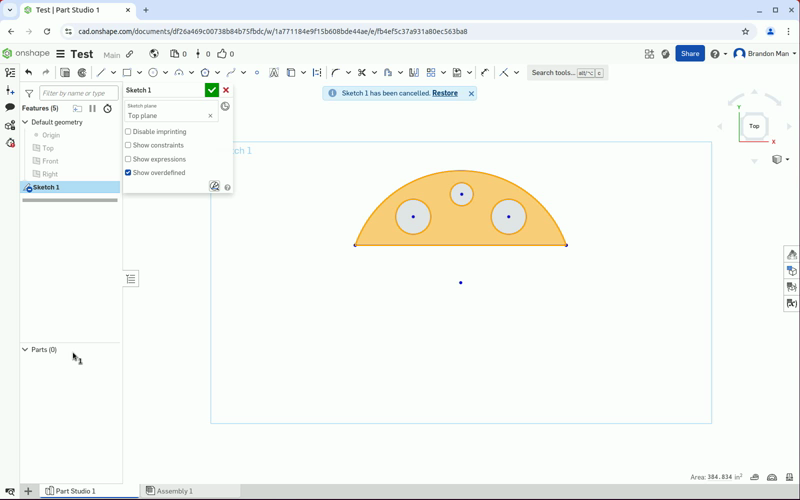
key(shift+y)
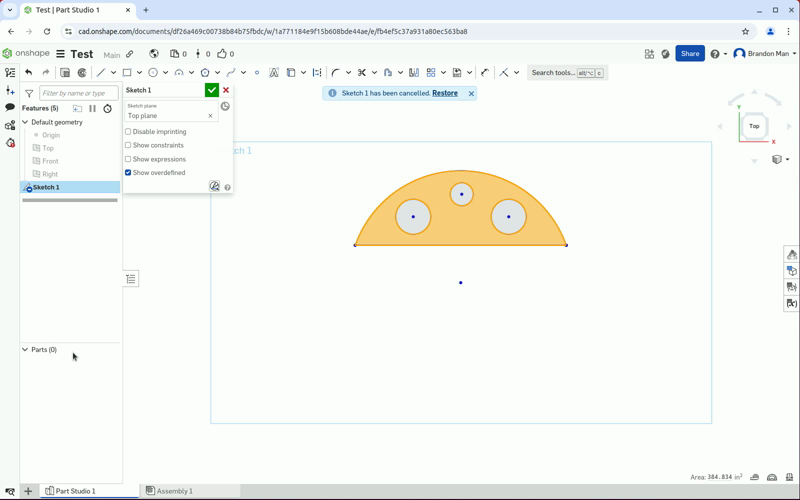
key(shift+e)
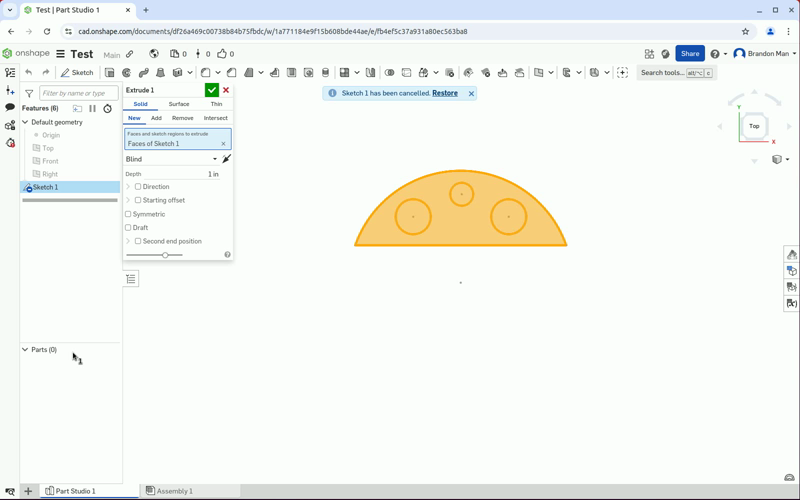
mouse_move(143, 106)
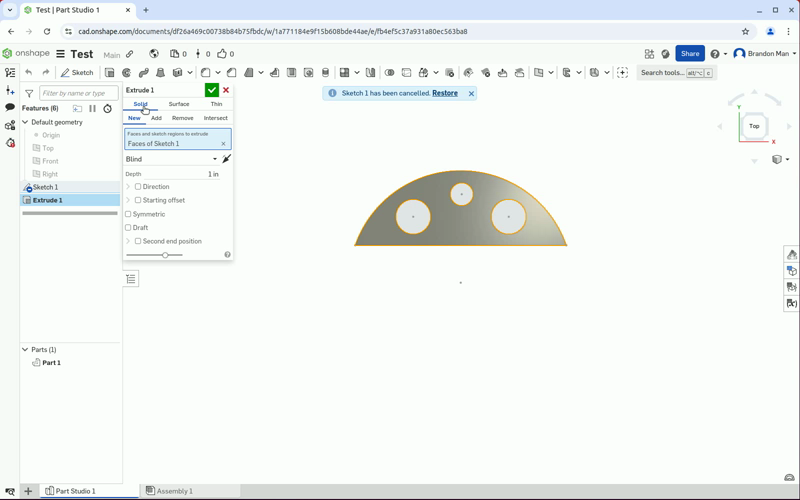
click(143, 106)
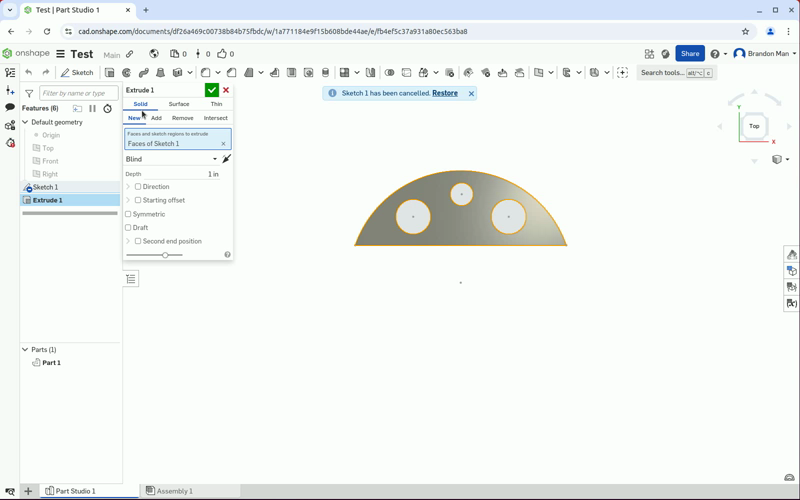
mouse_move(137, 120)
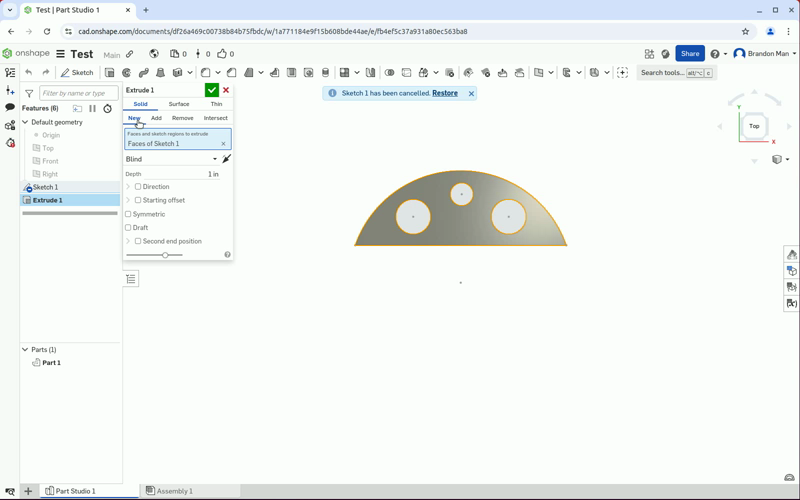
click(137, 120)
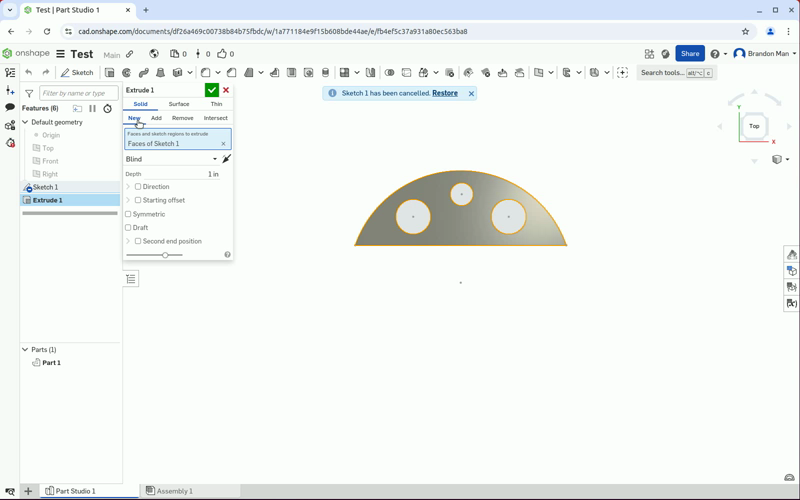
key(tab, 4)
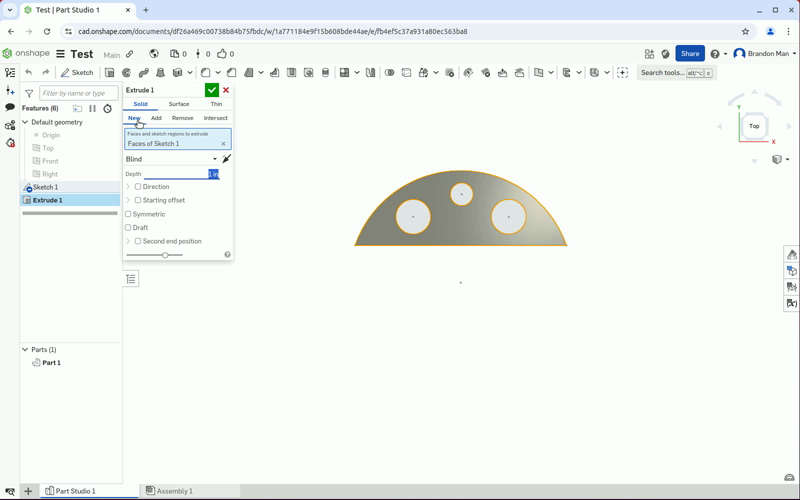
text(3.129)
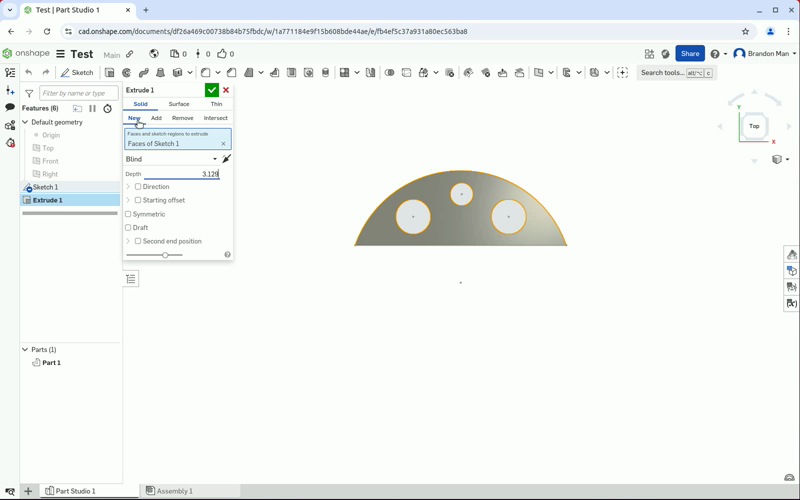
key(enter)
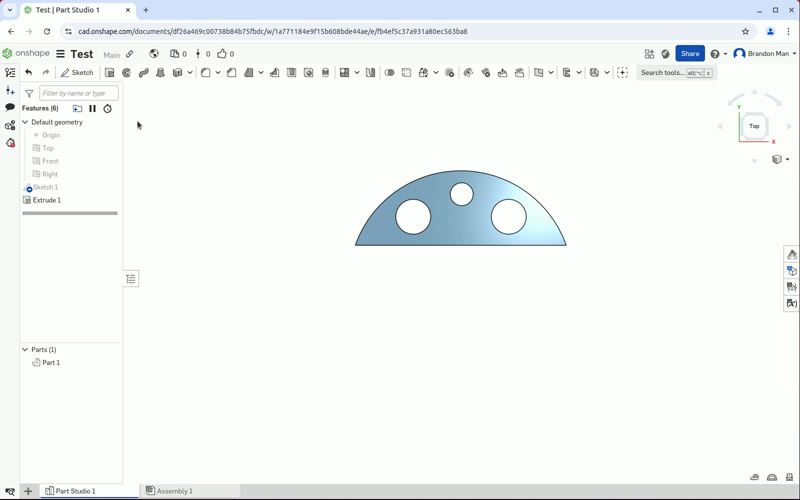
key(shift+h)
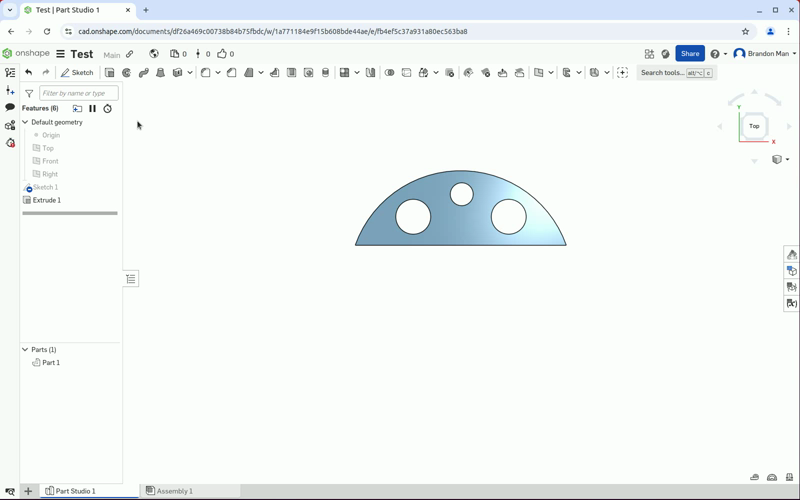
key(shift+h)
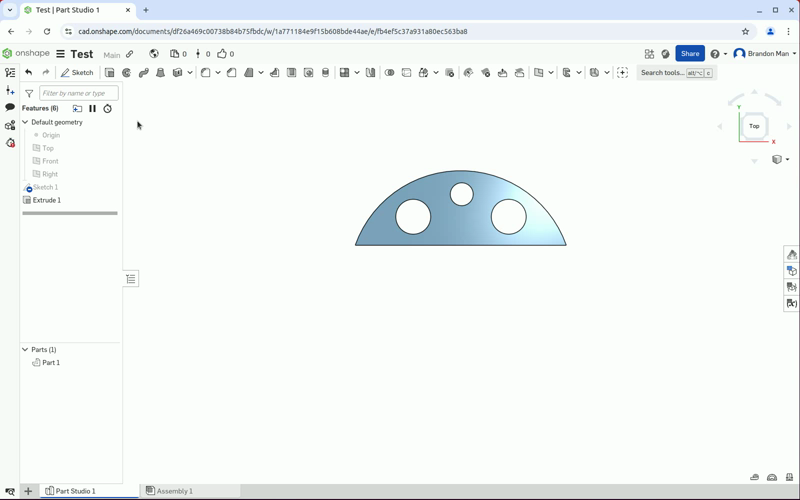
mouse_move(73, 189)
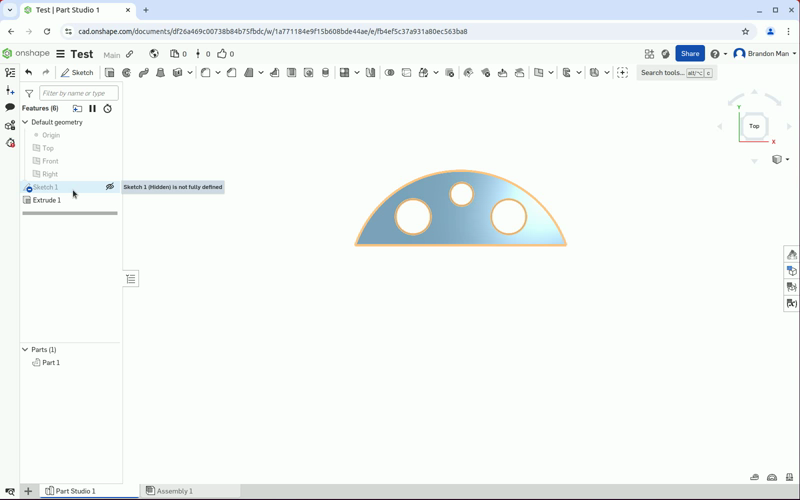
click(73, 189)
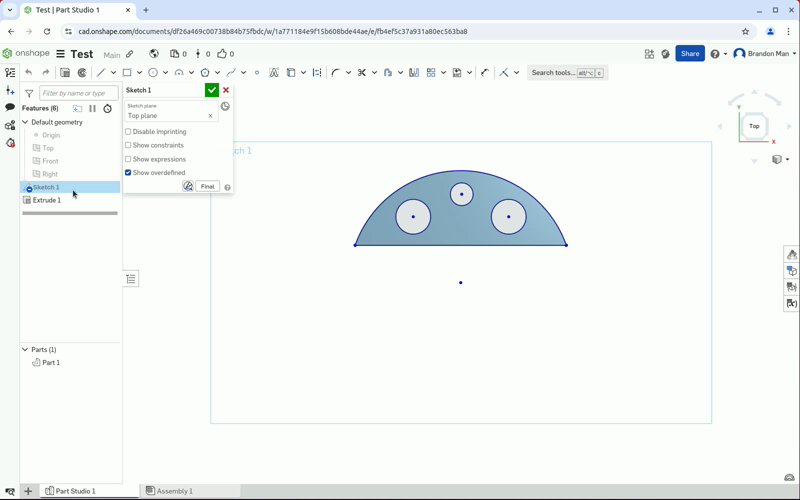
mouse_move(229, 92)
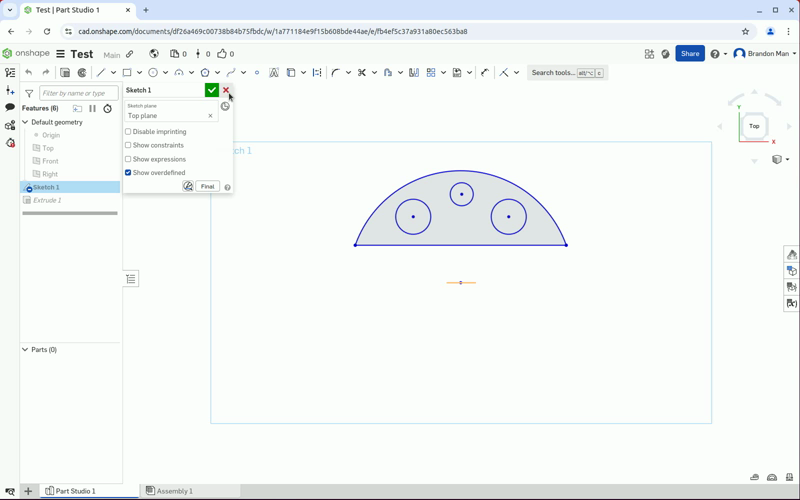
click(229, 92)
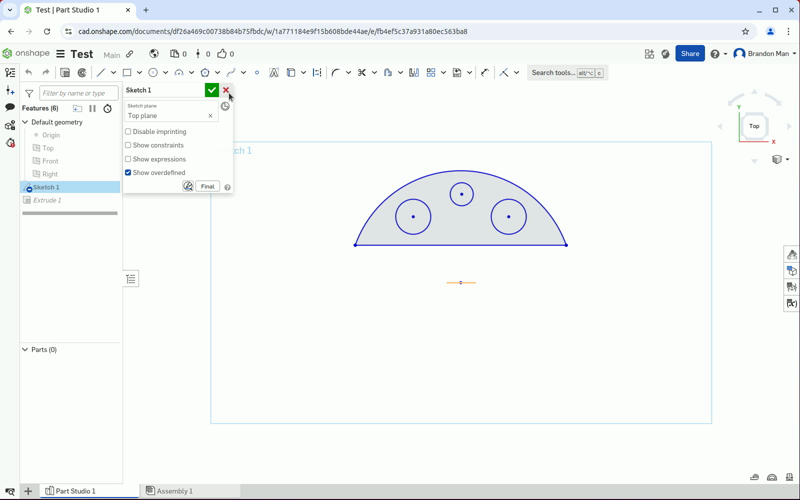
key(shift+s)
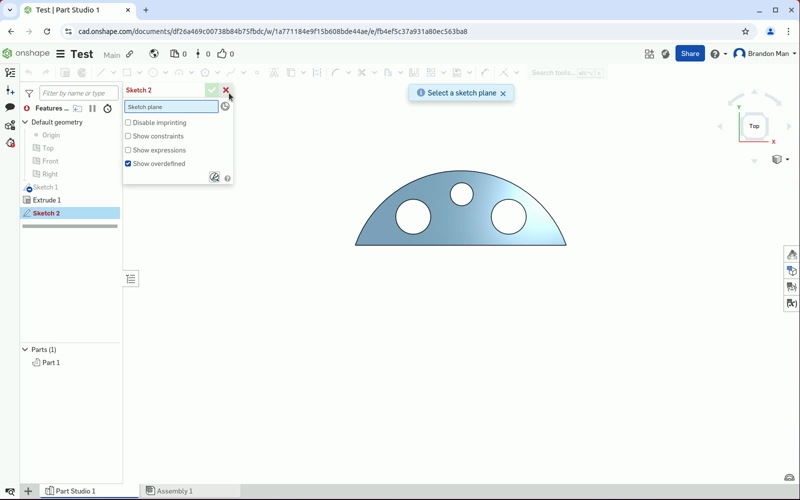
mouse_move(73, 150)
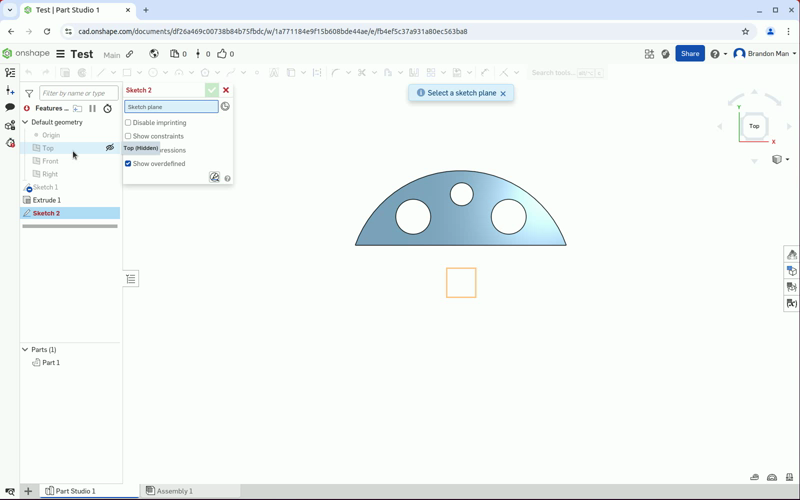
click(73, 150)
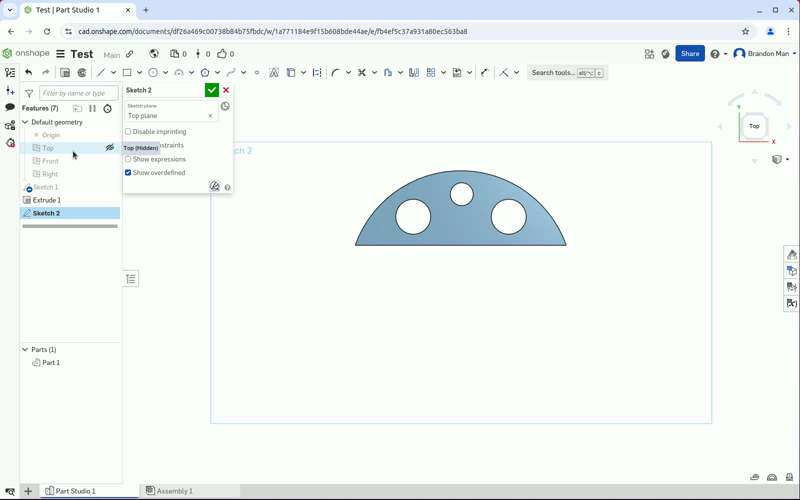
mouse_move(73, 352)
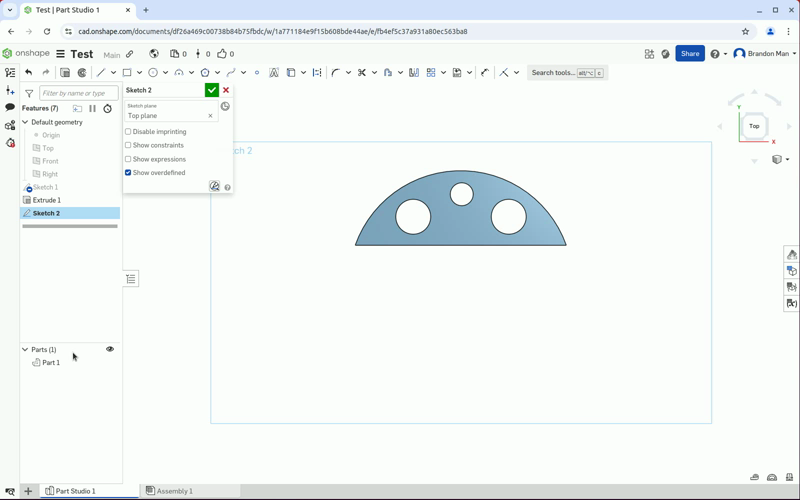
key(y)
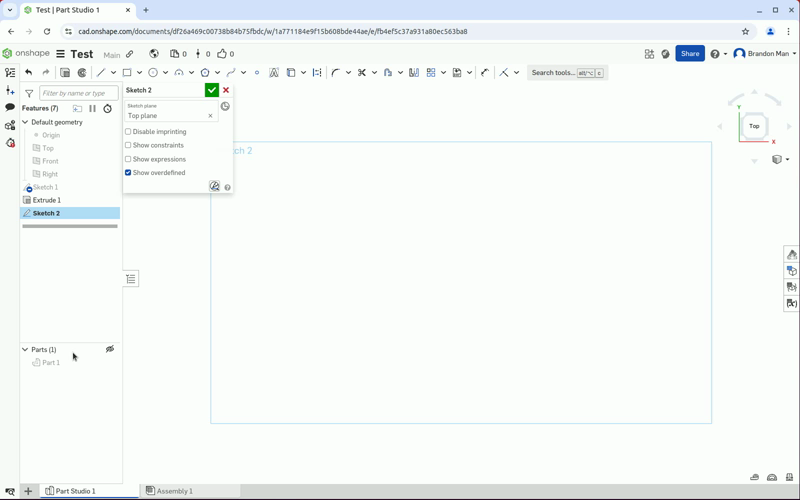
key(a)
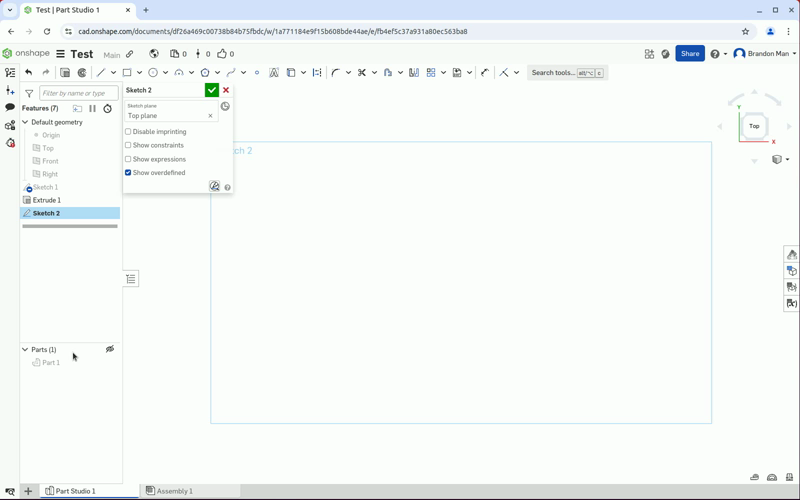
key_down(shift)
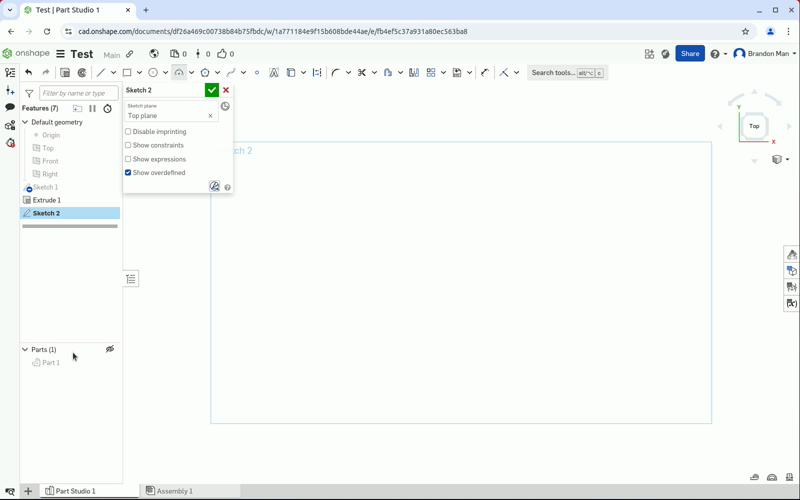
mouse_move(353, 320)
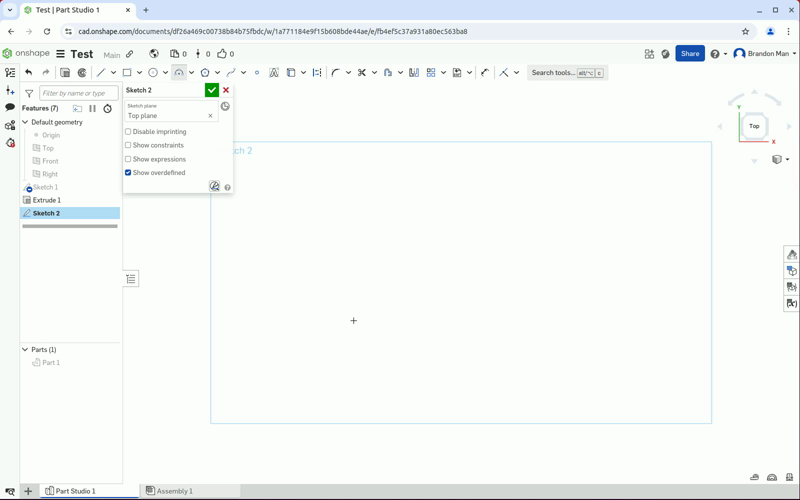
click(353, 320)
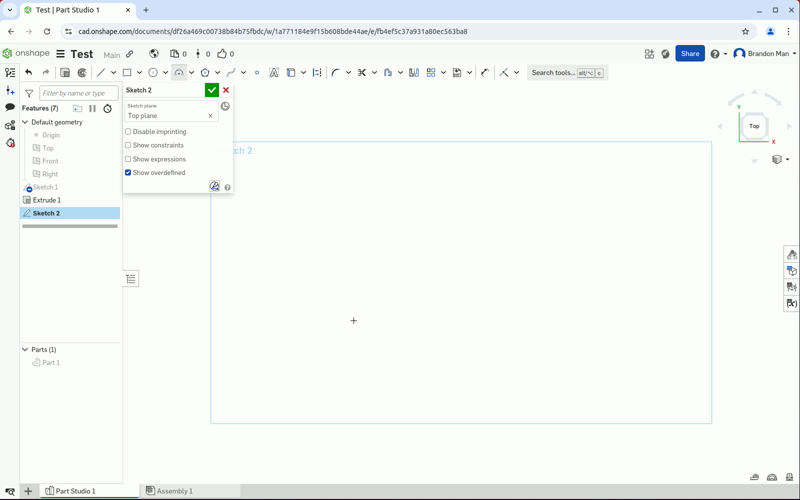
key_up(shift)
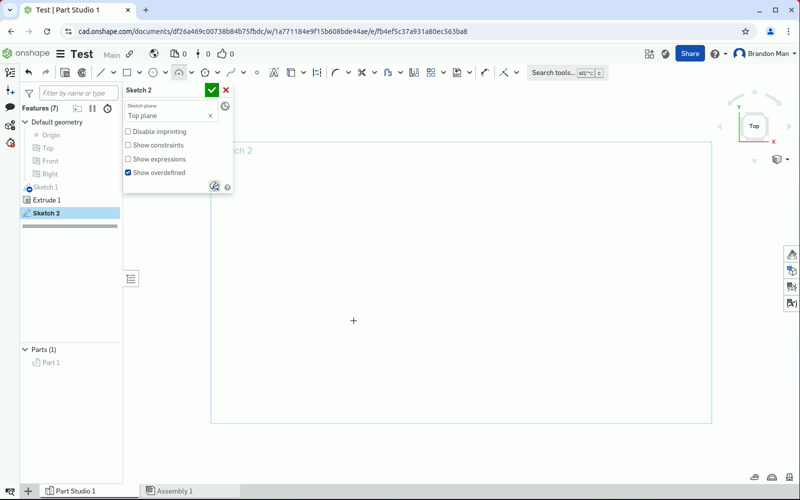
key_down(shift)
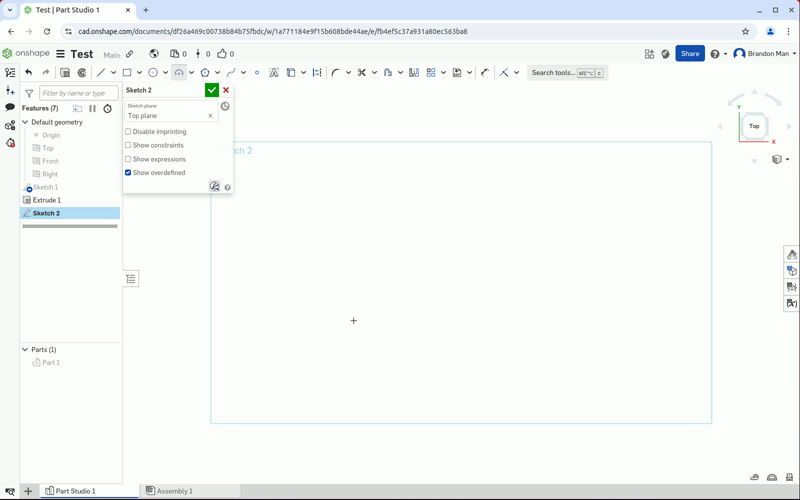
mouse_move(565, 320)
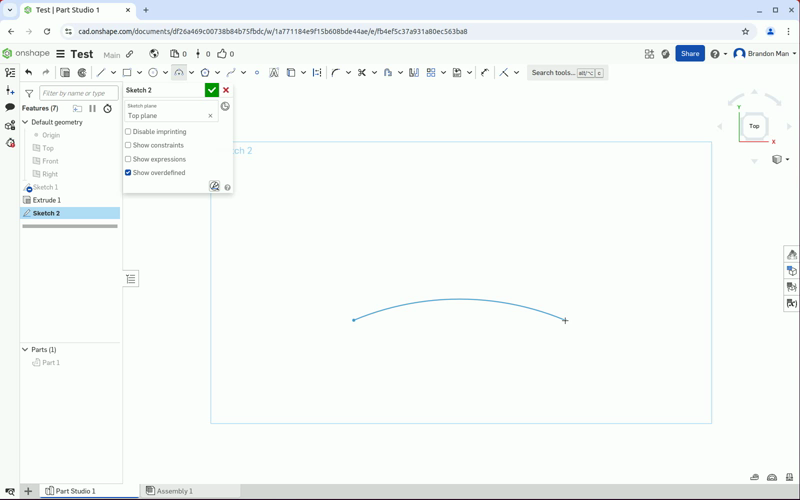
click(565, 320)
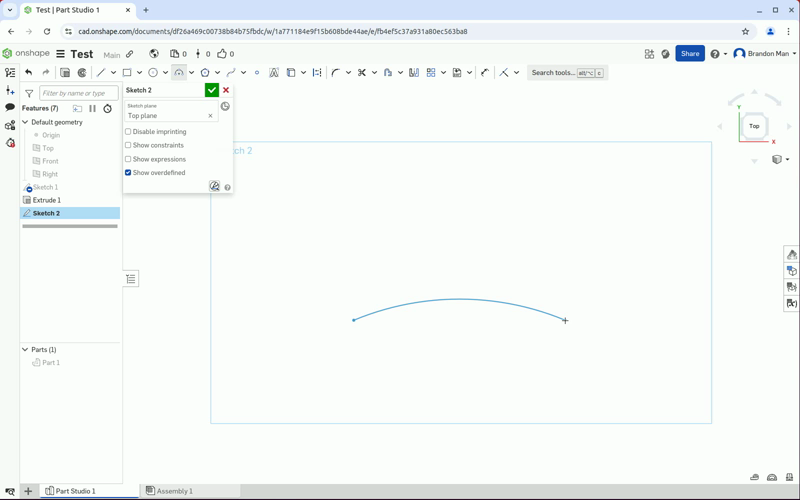
mouse_move(459, 394)
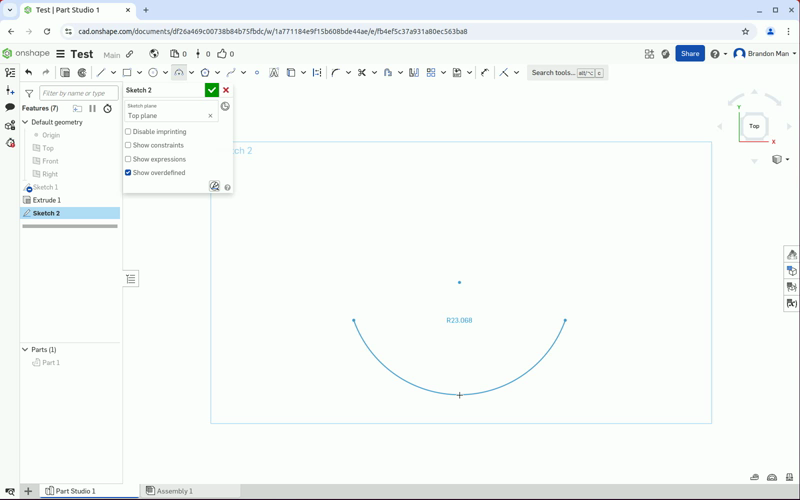
click(459, 394)
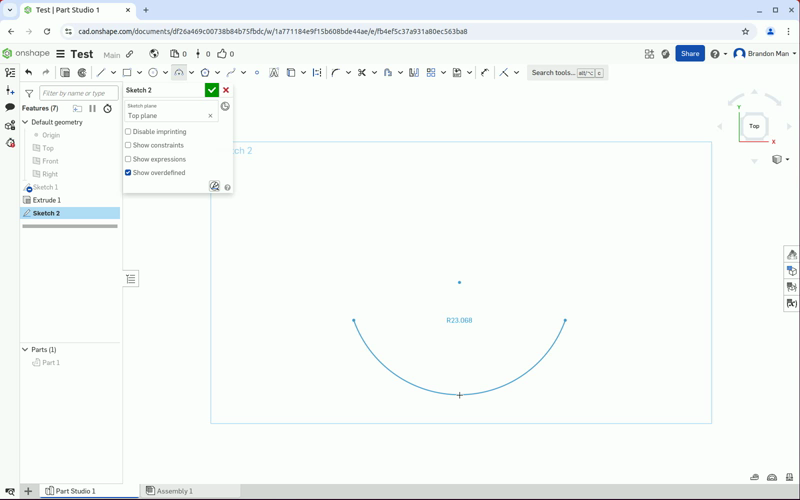
key_up(shift)
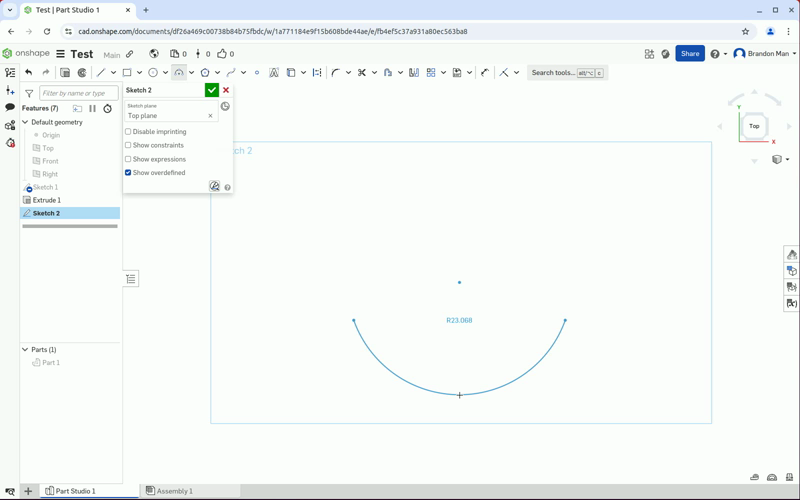
key(esc)
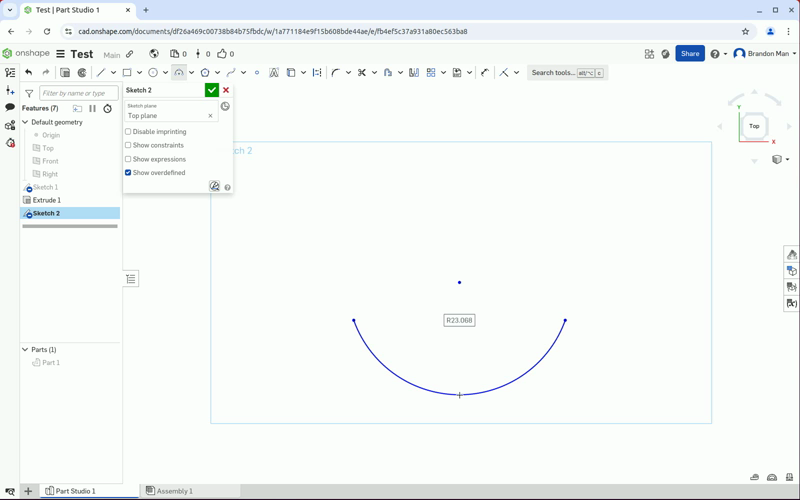
key(l)
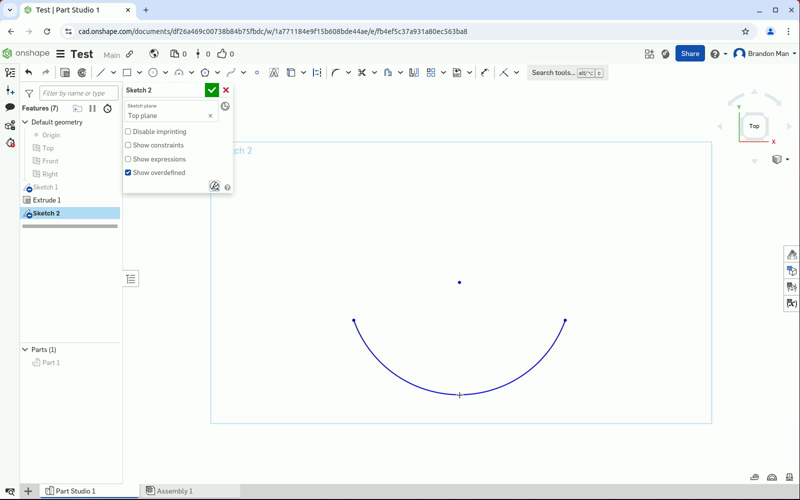
mouse_move(565, 320)
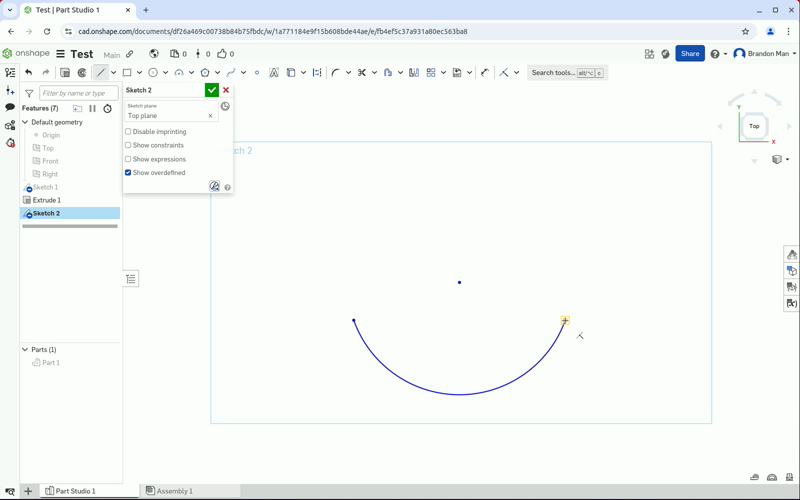
click(565, 320)
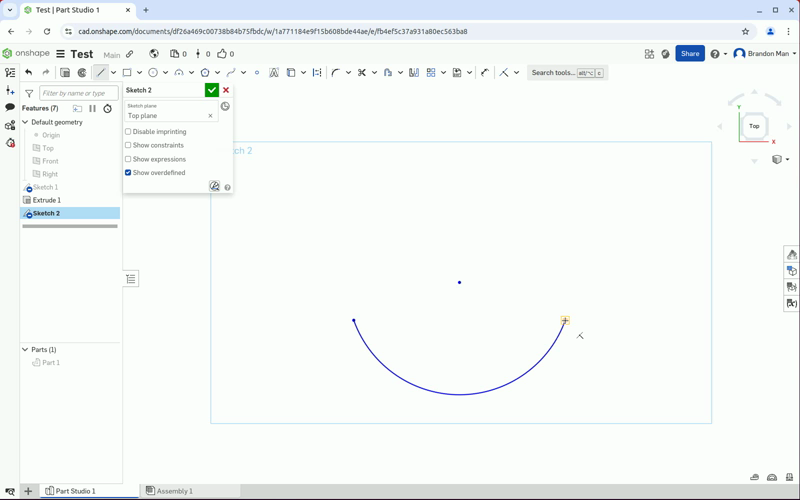
key_down(shift)
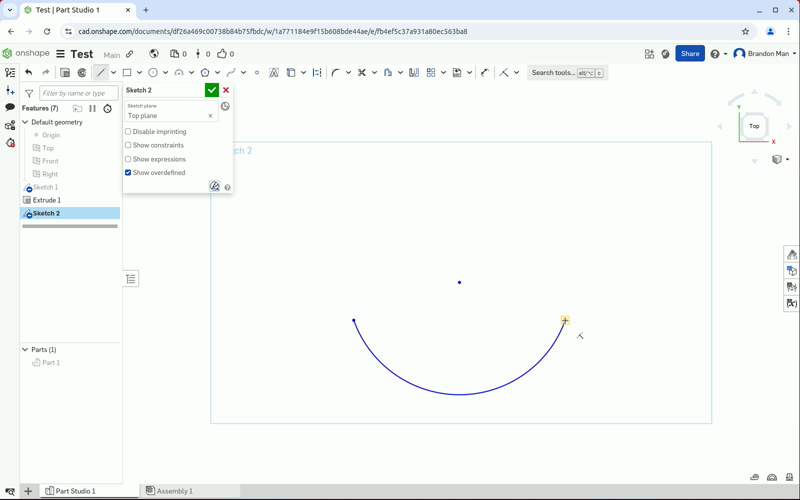
mouse_move(589, 320)
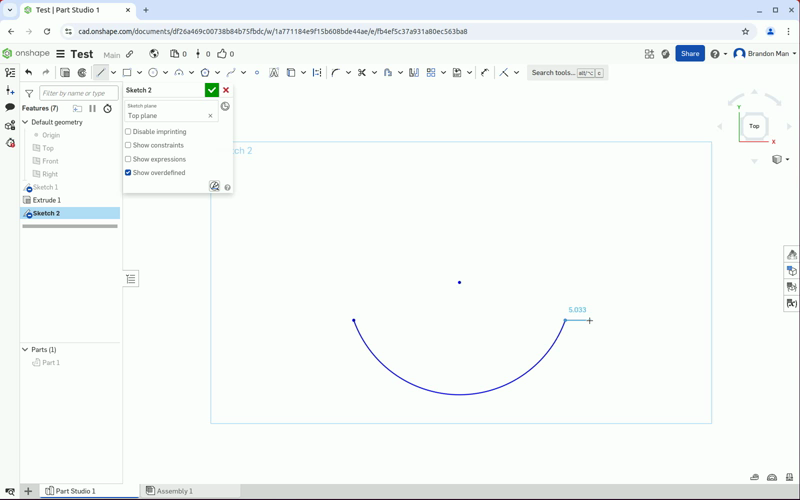
mouse_move(545, 320)
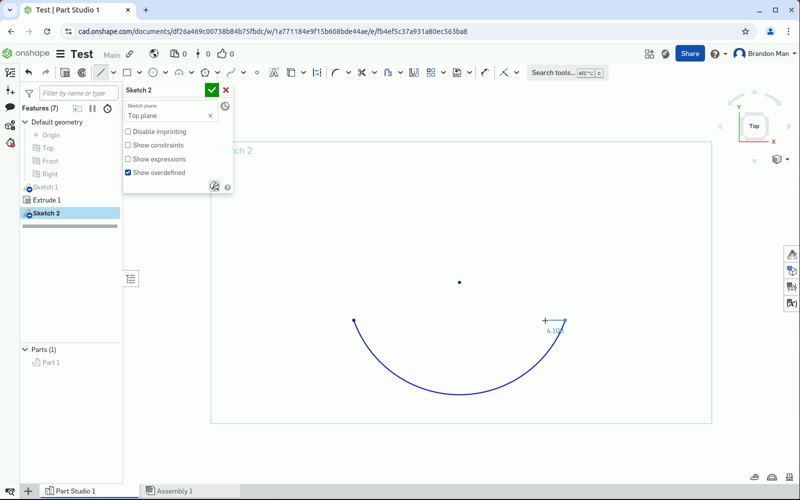
click(545, 320)
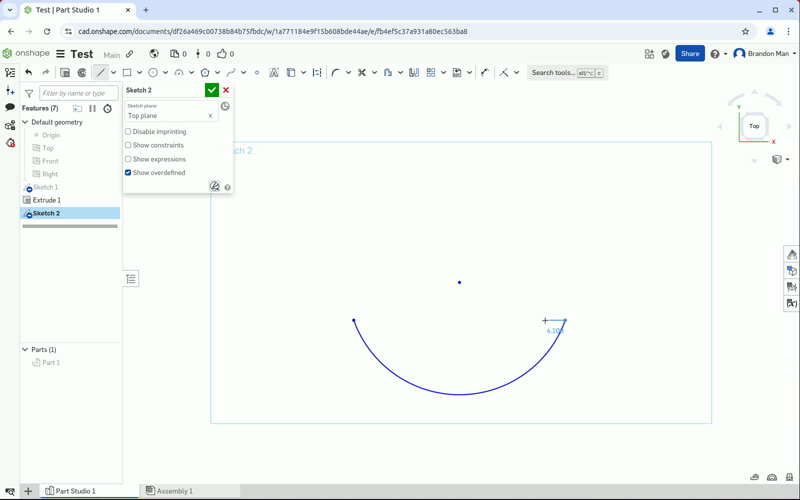
key_up(shift)
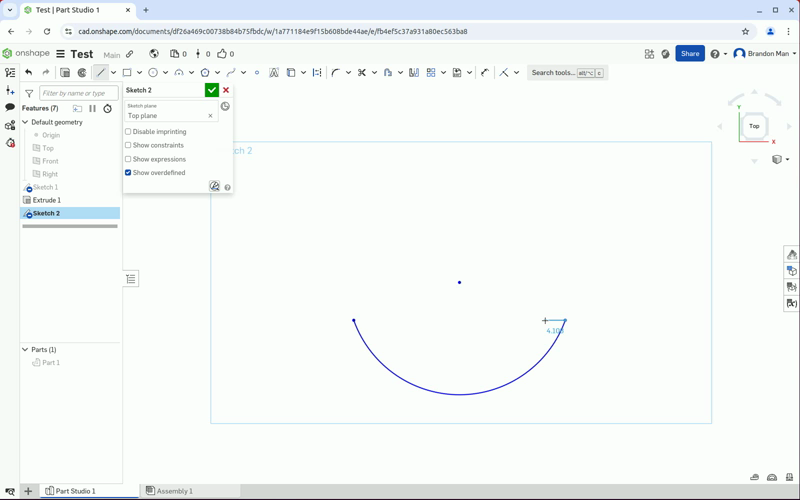
key(esc)
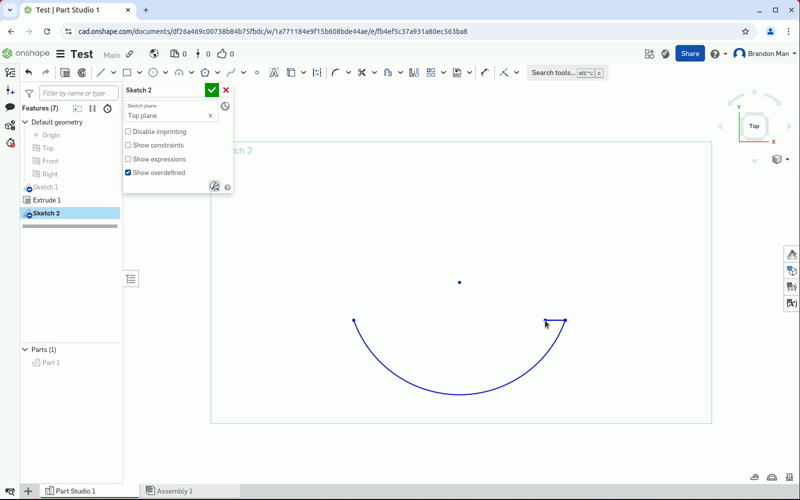
key(a)
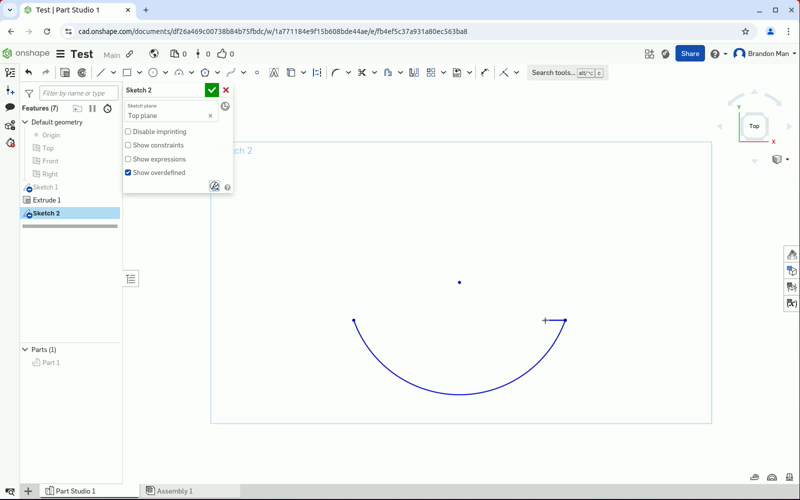
mouse_move(545, 320)
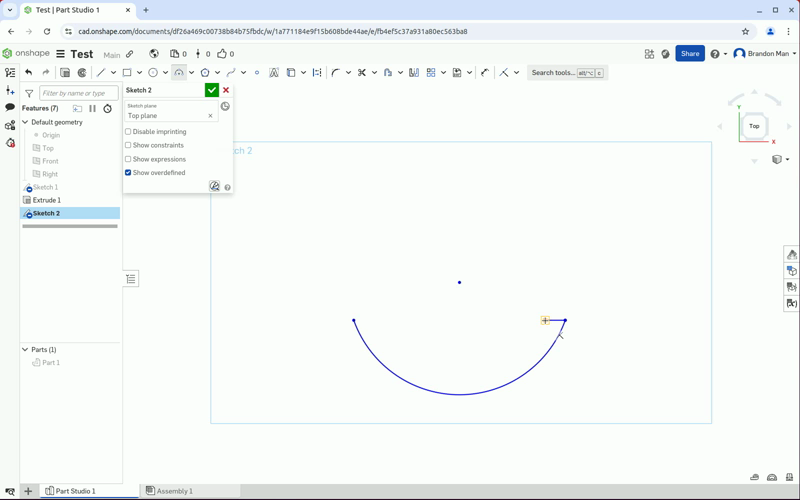
click(545, 320)
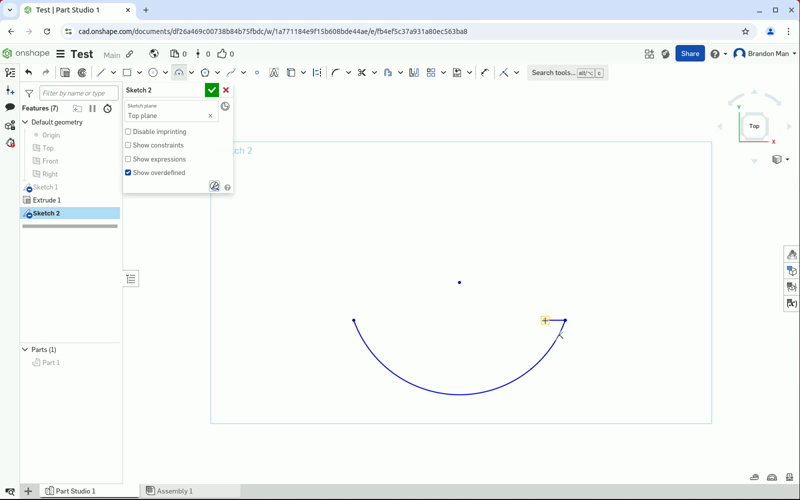
key_down(shift)
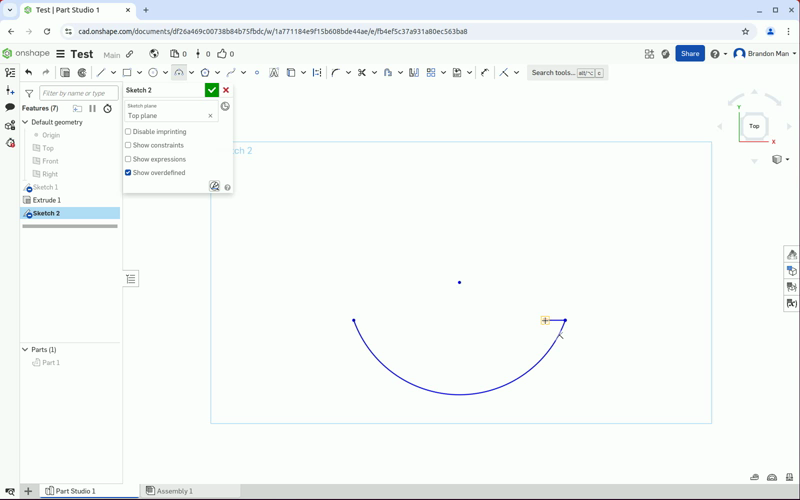
mouse_move(529, 320)
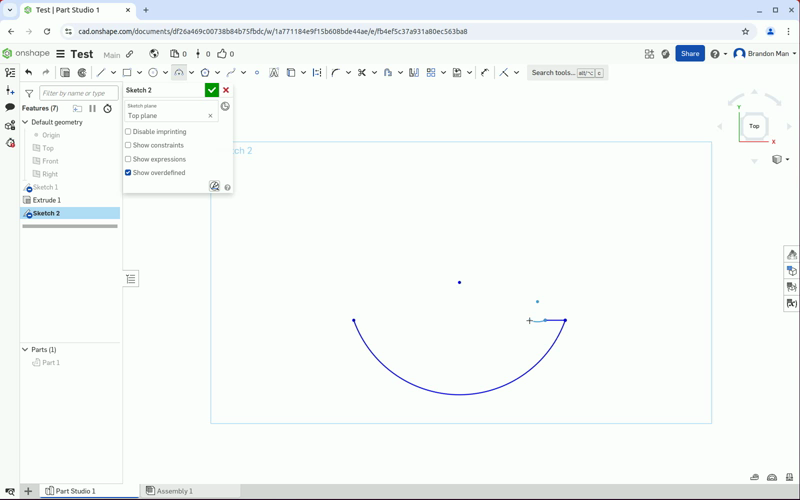
click(529, 320)
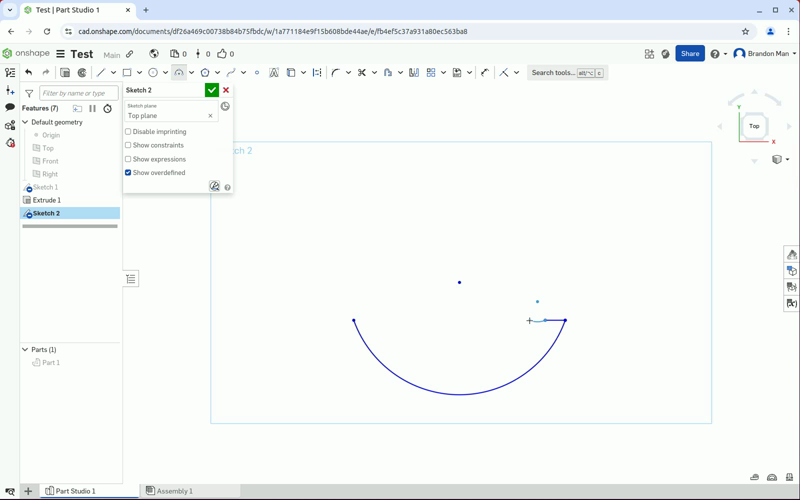
mouse_move(537, 337)
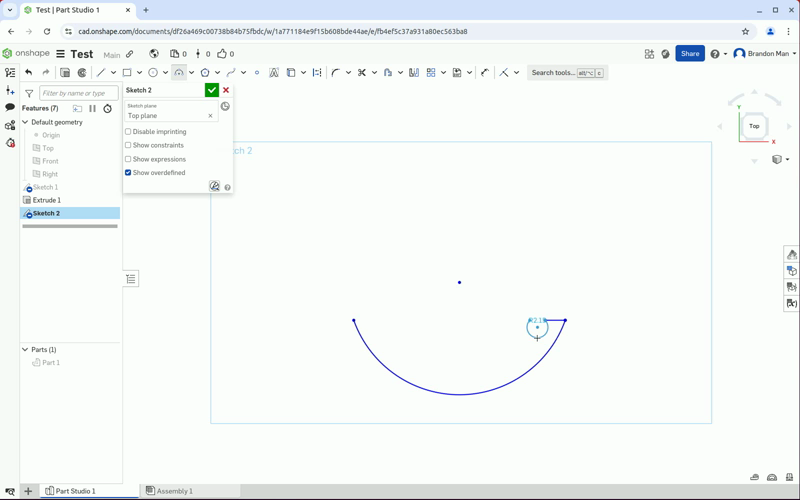
click(537, 337)
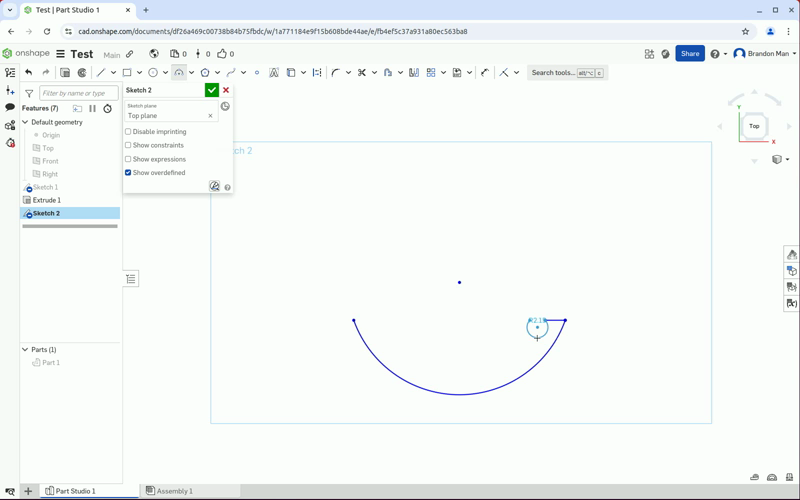
key_up(shift)
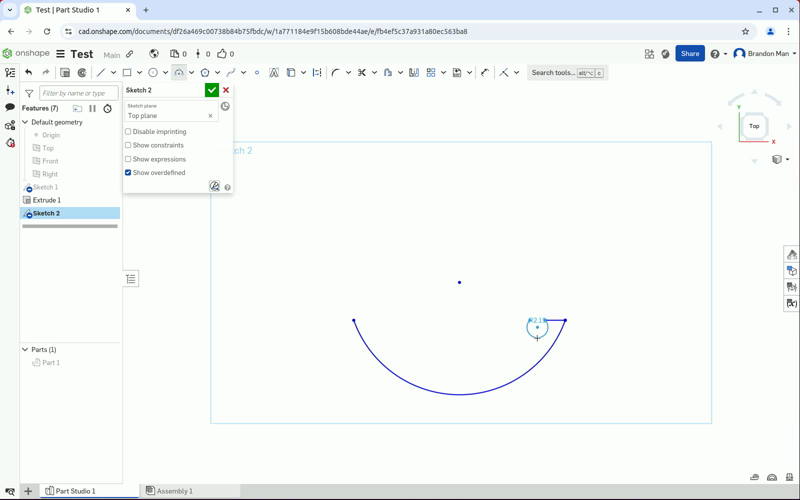
key(esc)
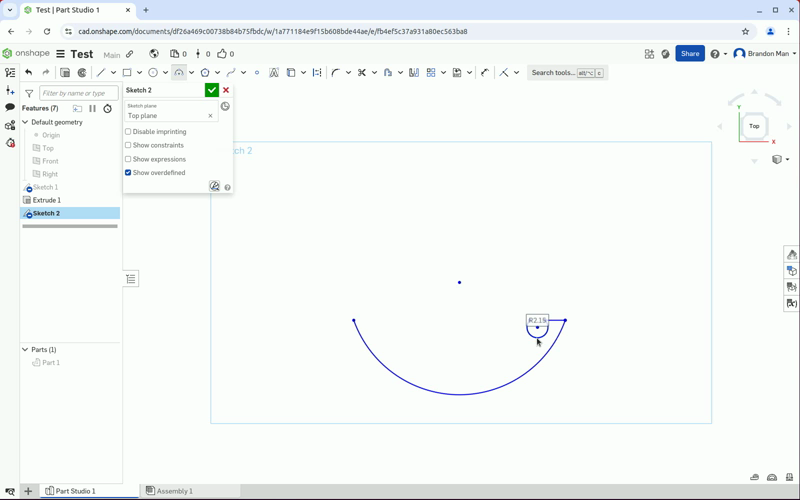
key(l)
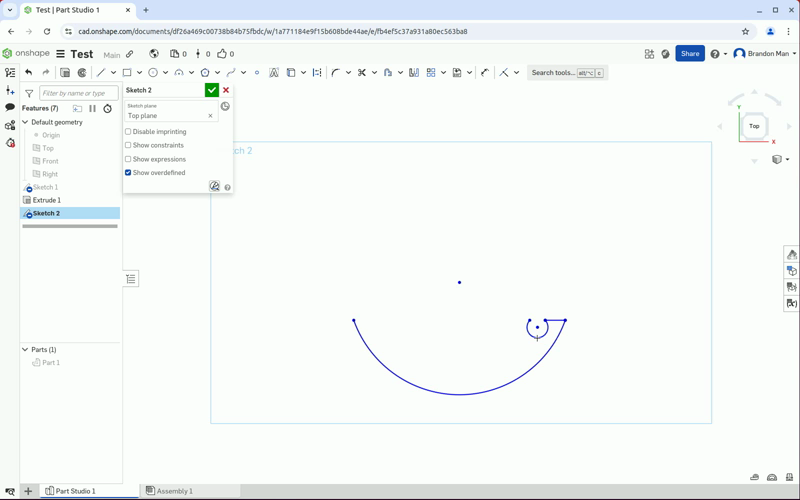
mouse_move(529, 320)
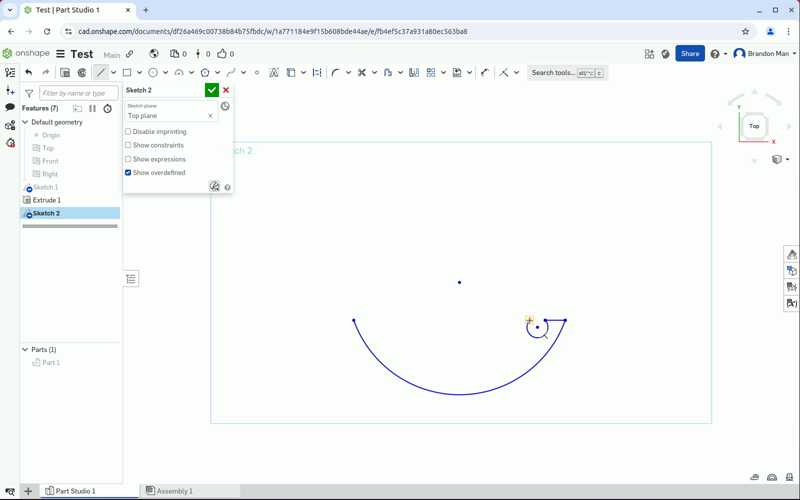
click(529, 320)
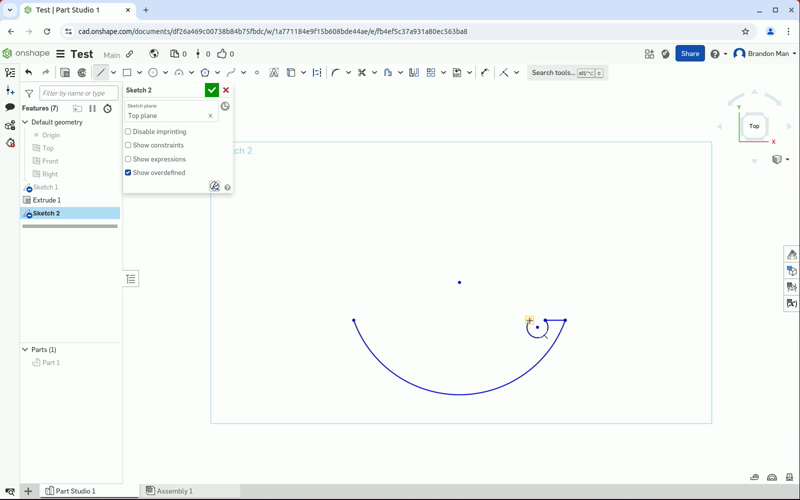
key_down(shift)
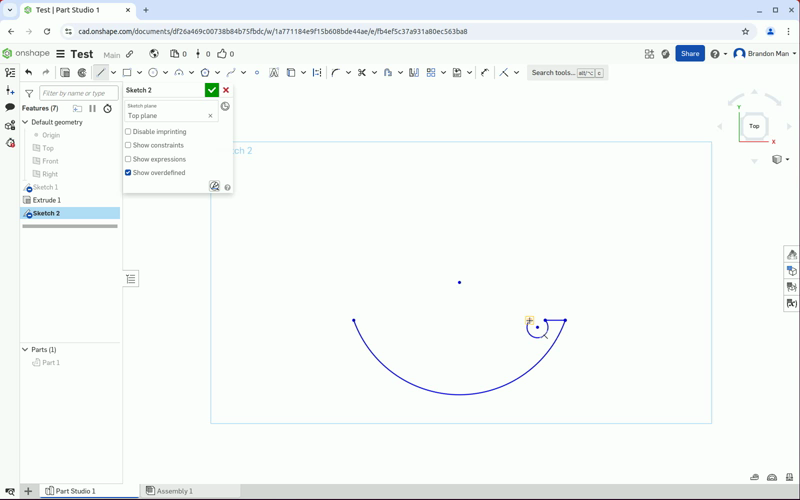
mouse_move(389, 320)
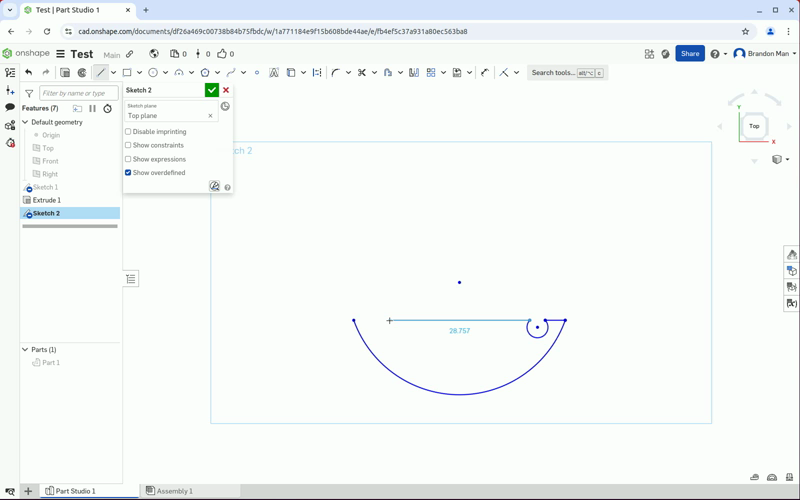
click(389, 320)
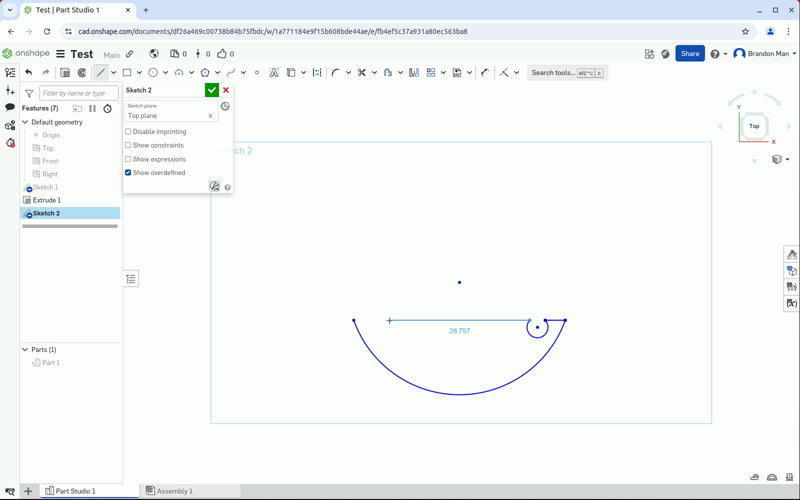
key_up(shift)
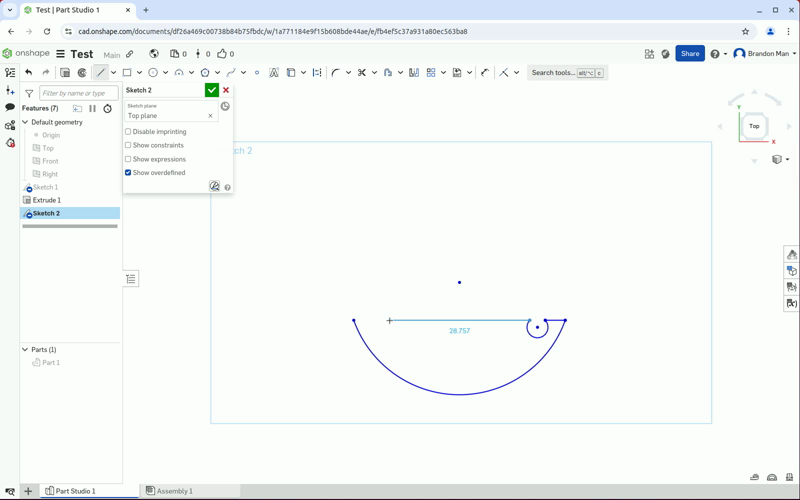
key(esc)
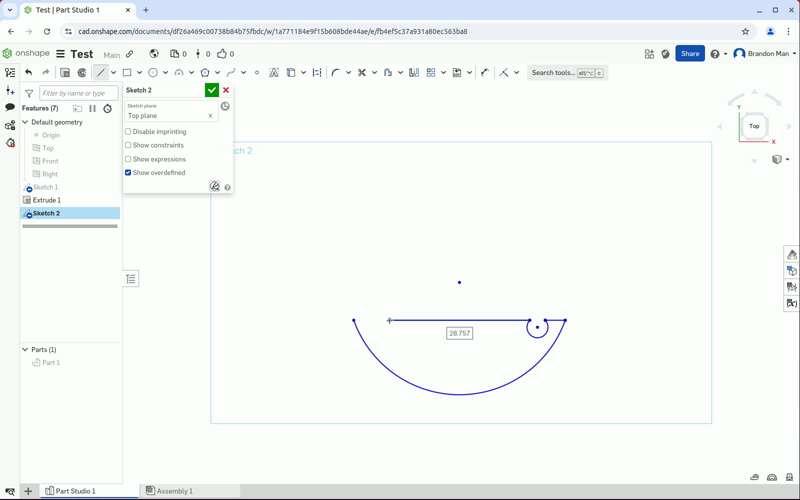
key(a)
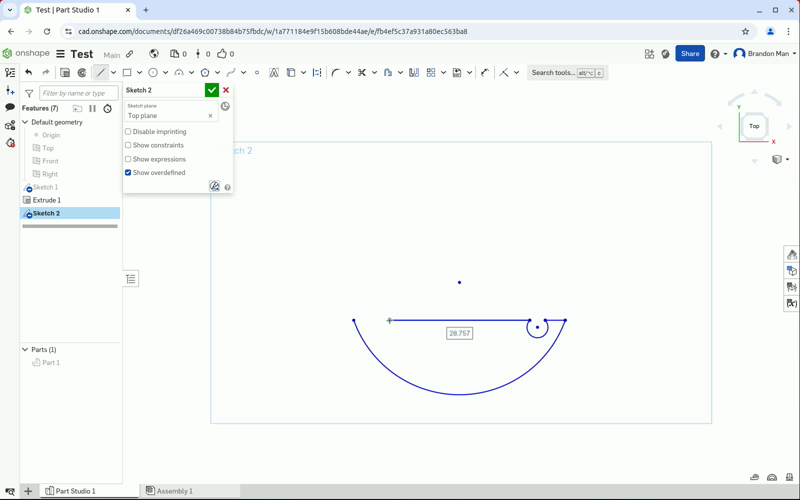
mouse_move(389, 320)
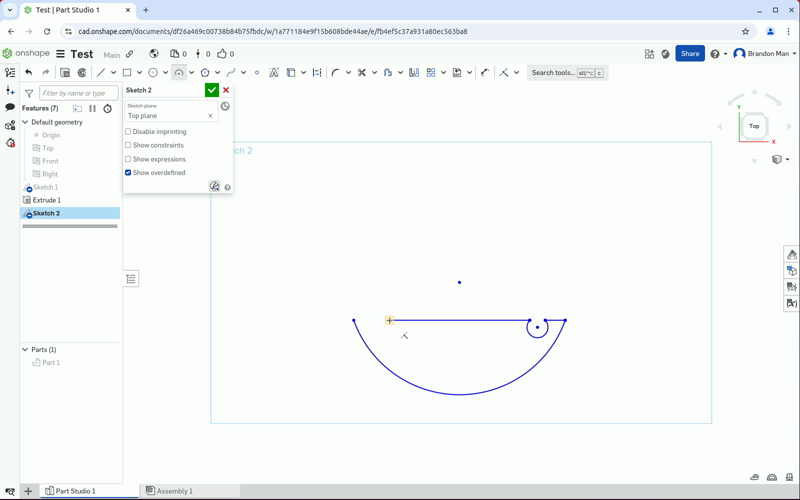
click(389, 320)
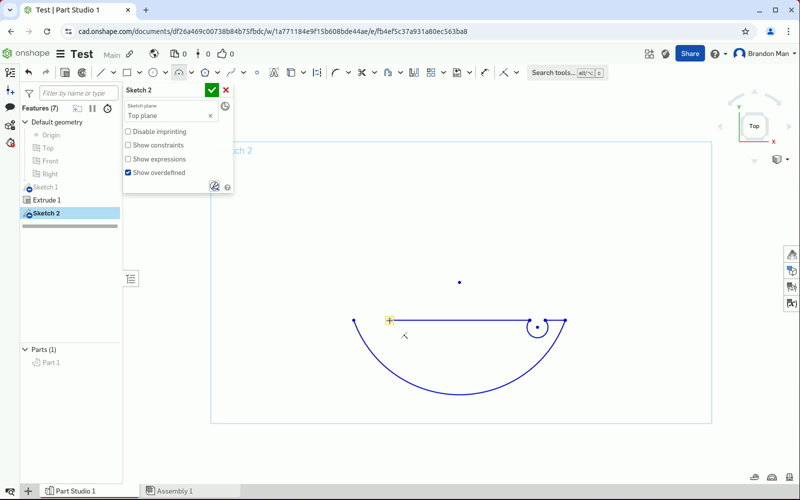
key_down(shift)
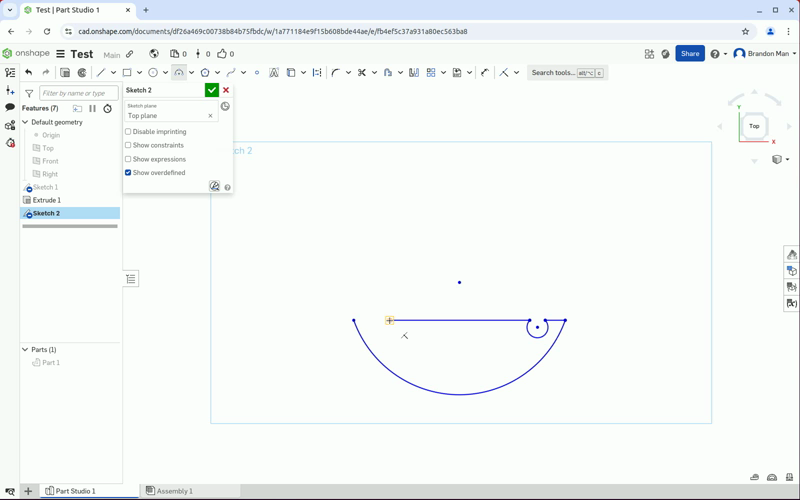
mouse_move(374, 320)
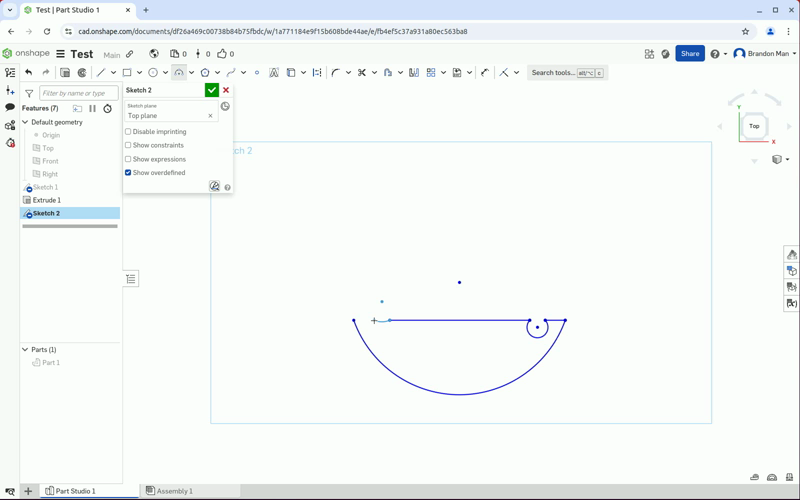
click(374, 320)
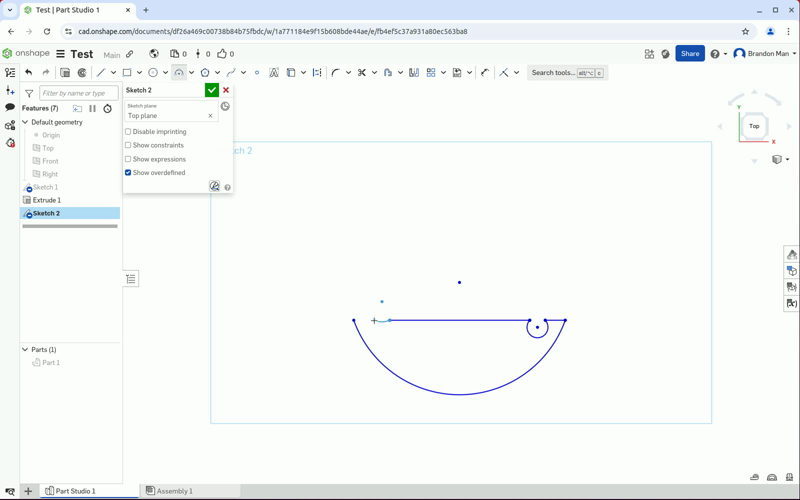
mouse_move(381, 337)
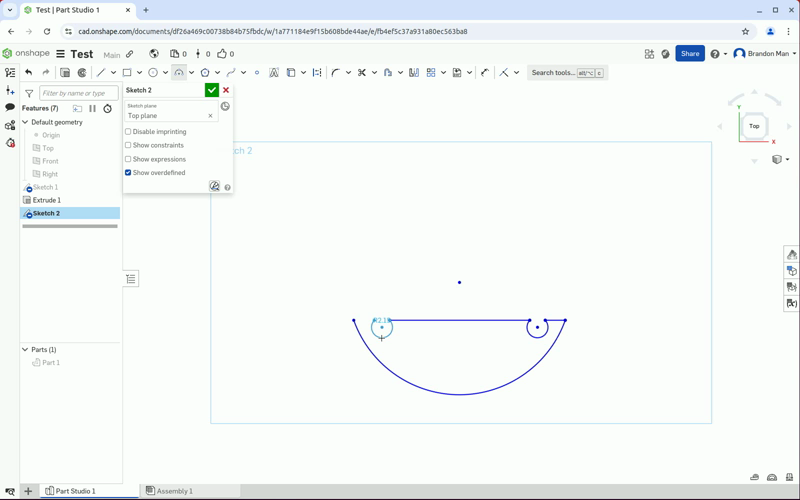
click(381, 337)
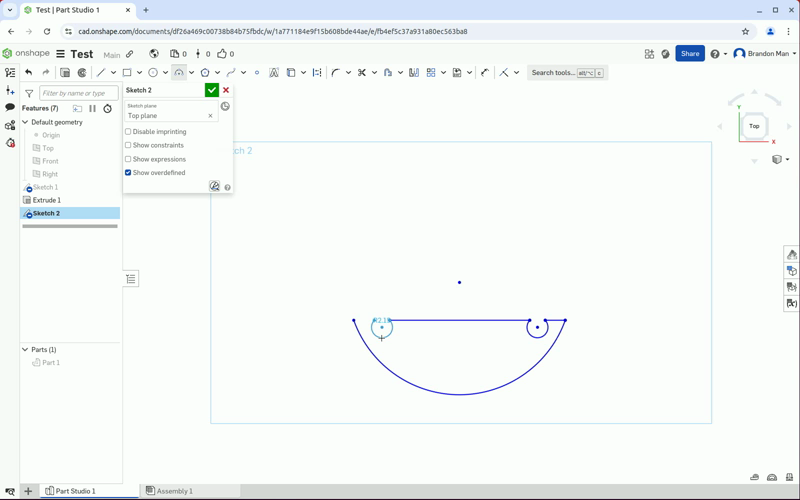
key_up(shift)
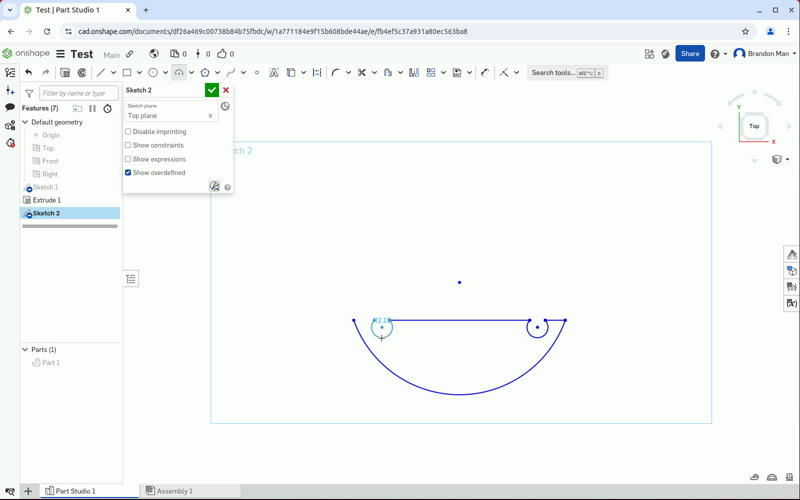
key(esc)
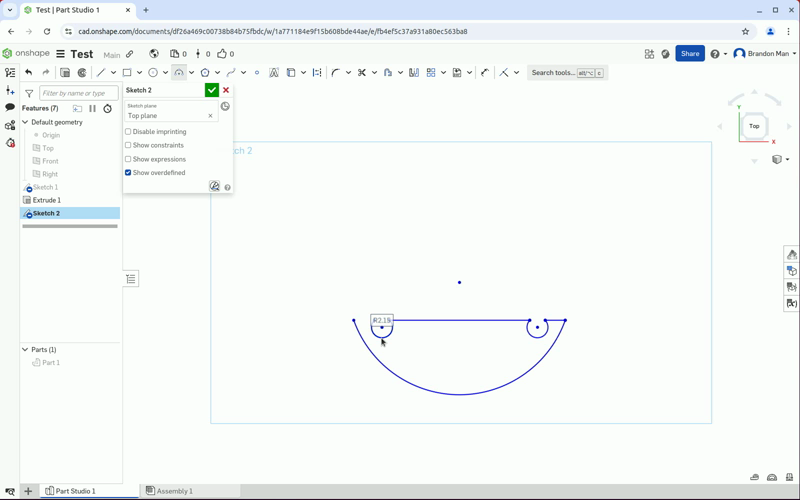
key(l)
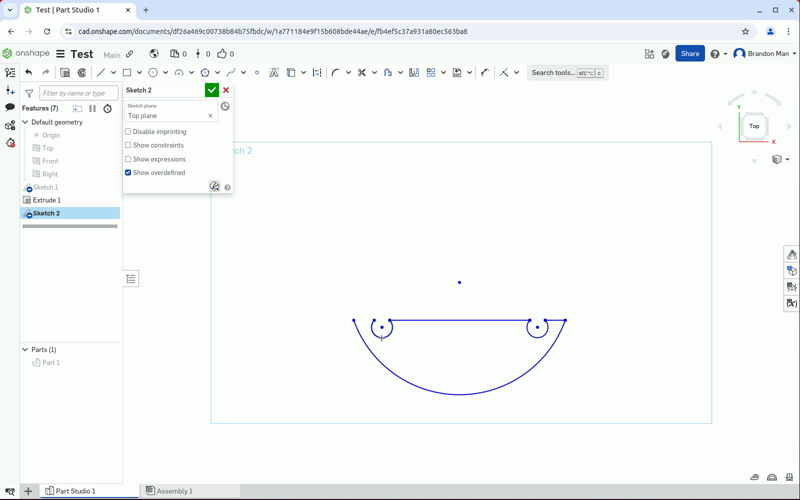
mouse_move(374, 320)
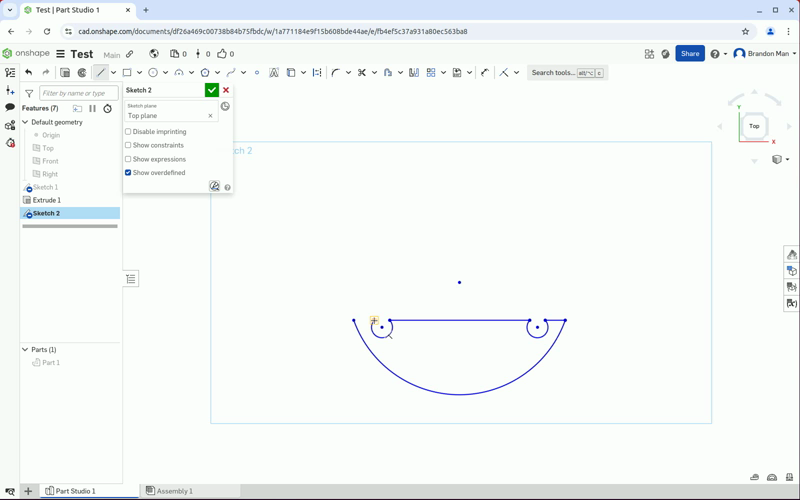
click(374, 320)
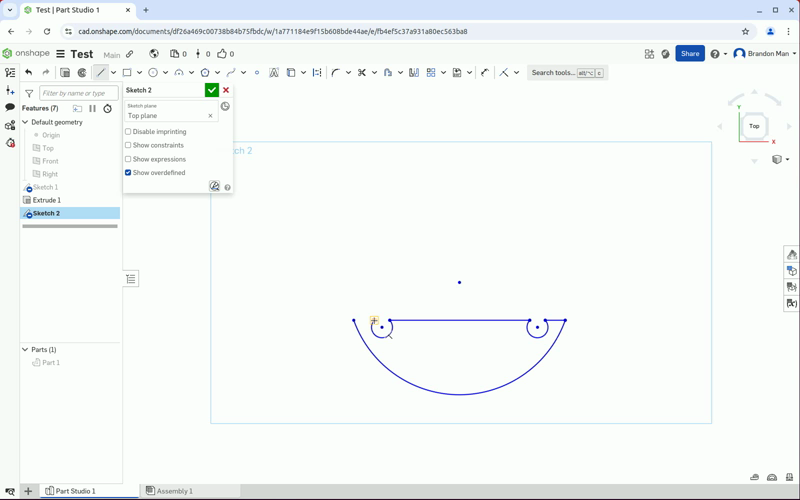
mouse_move(404, 320)
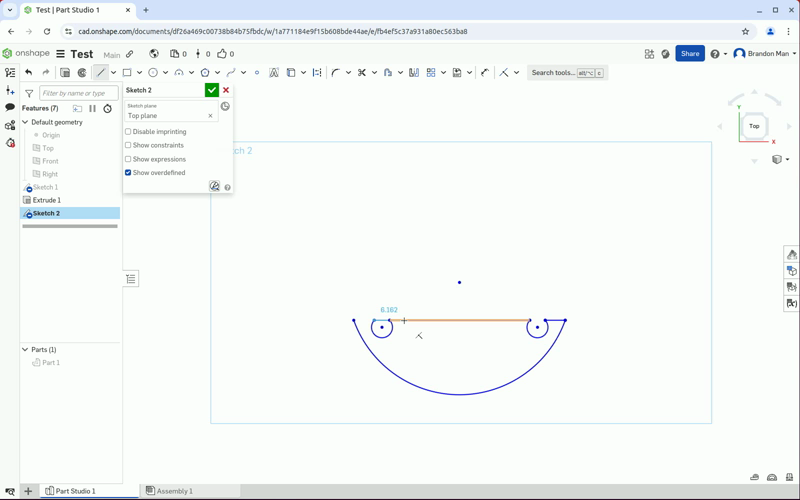
key_down(shift)
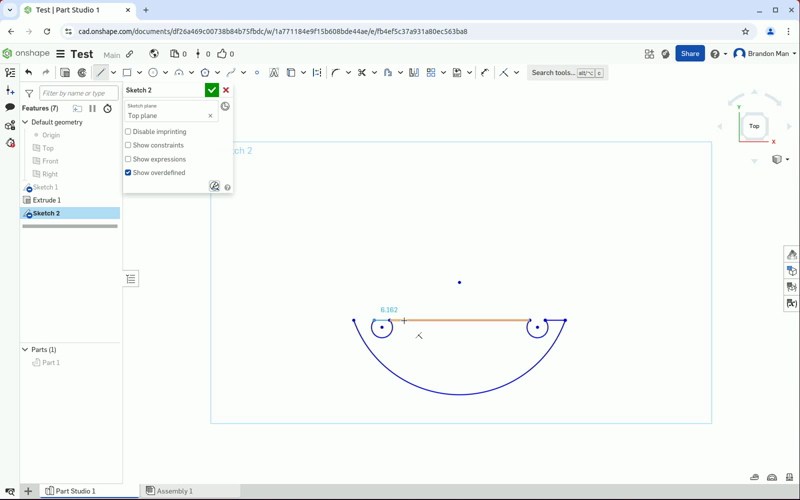
mouse_move(353, 320)
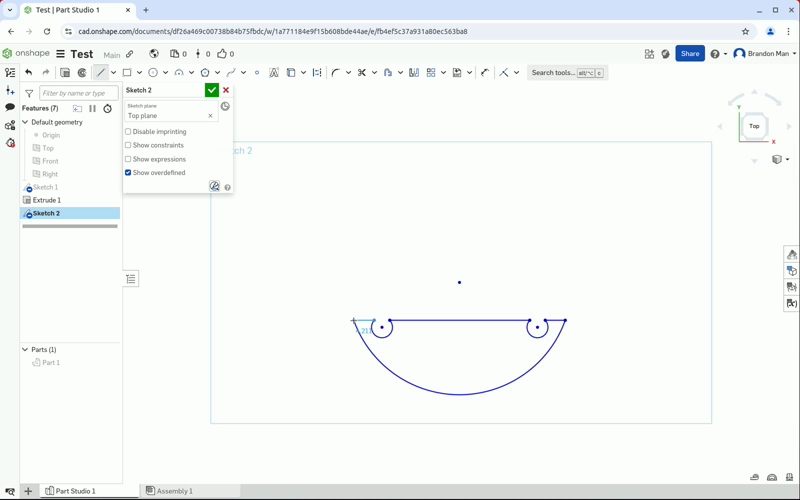
key_up(shift)
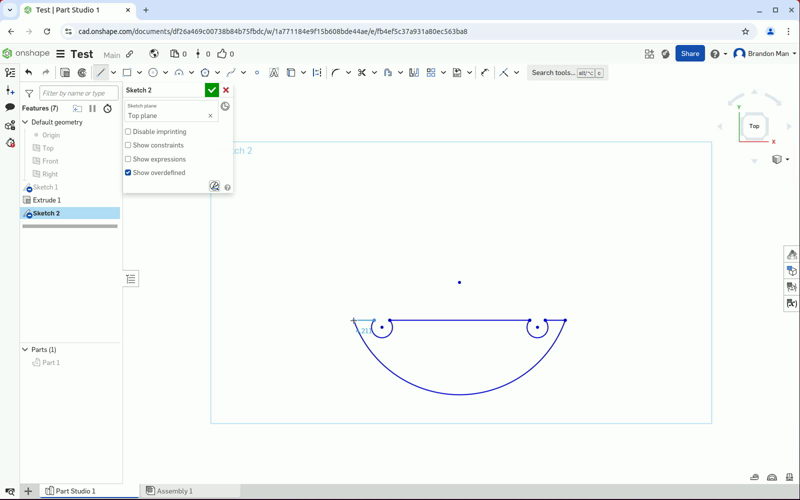
click(353, 320)
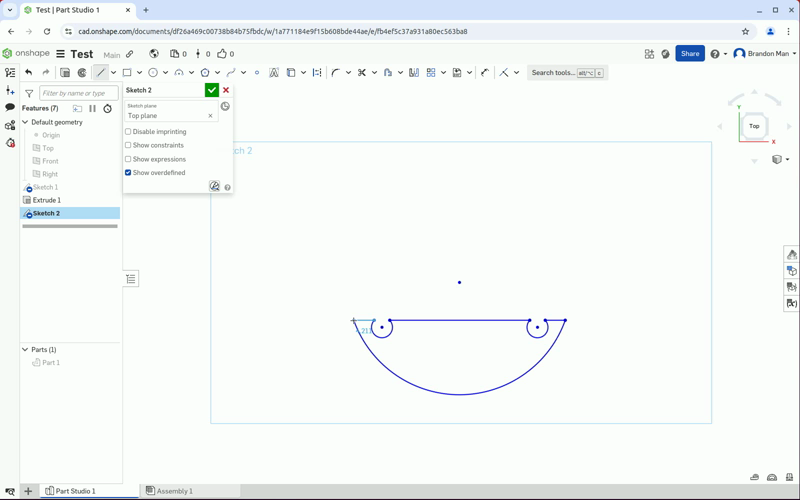
key(esc)
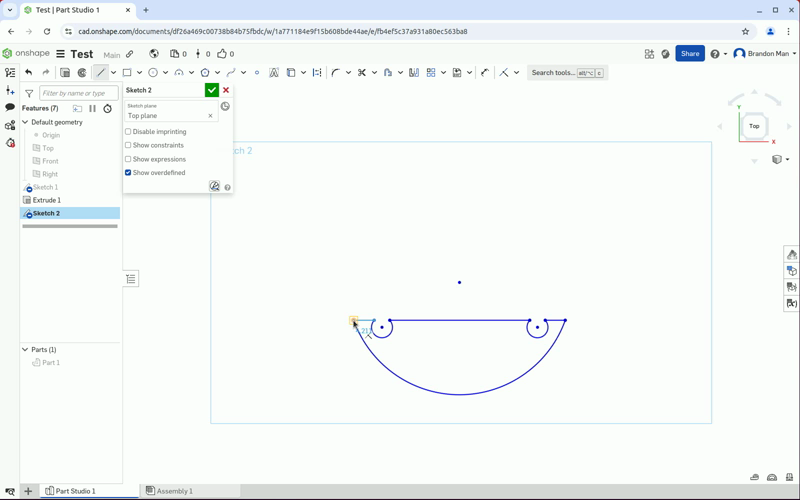
key(c)
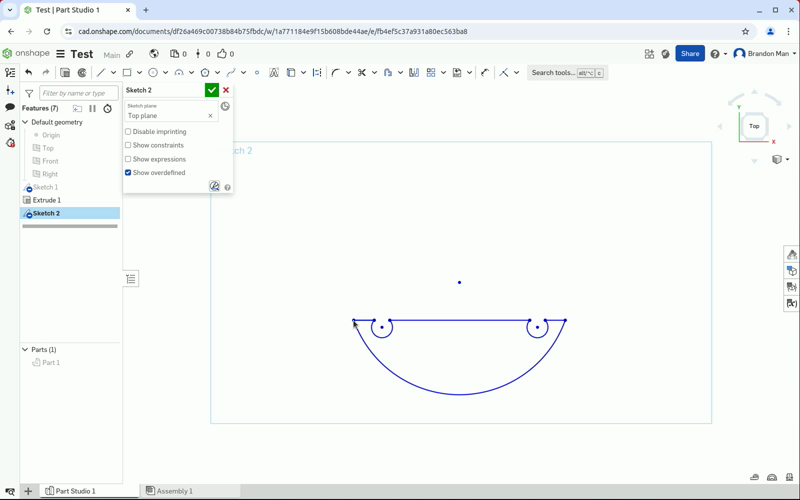
key_down(shift)
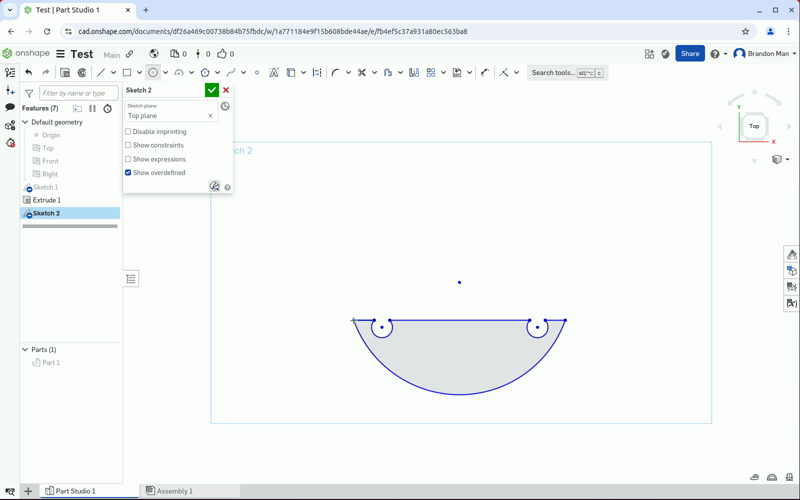
mouse_move(425, 358)
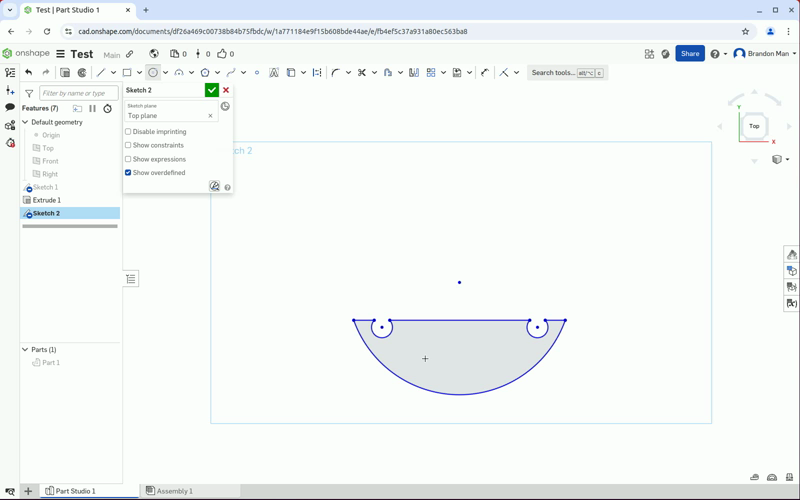
click(425, 358)
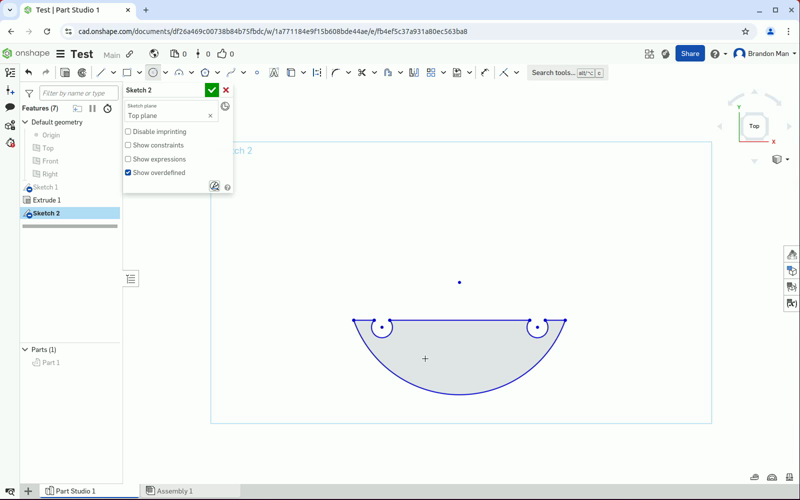
key_up(shift)
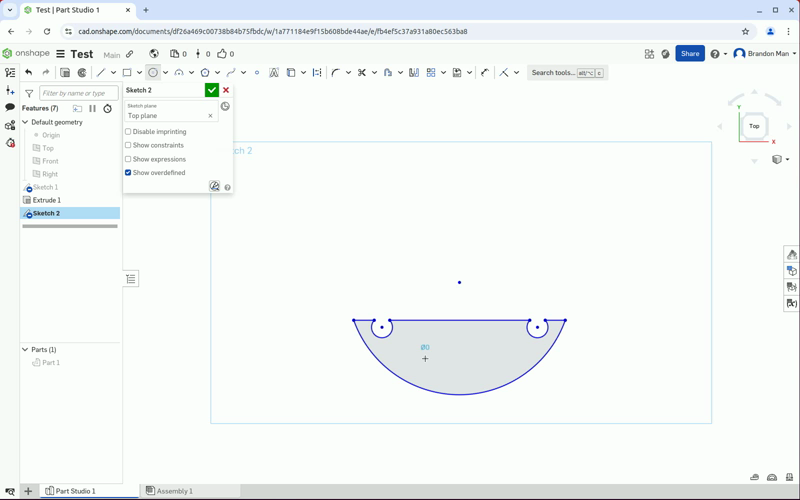
mouse_move(442, 358)
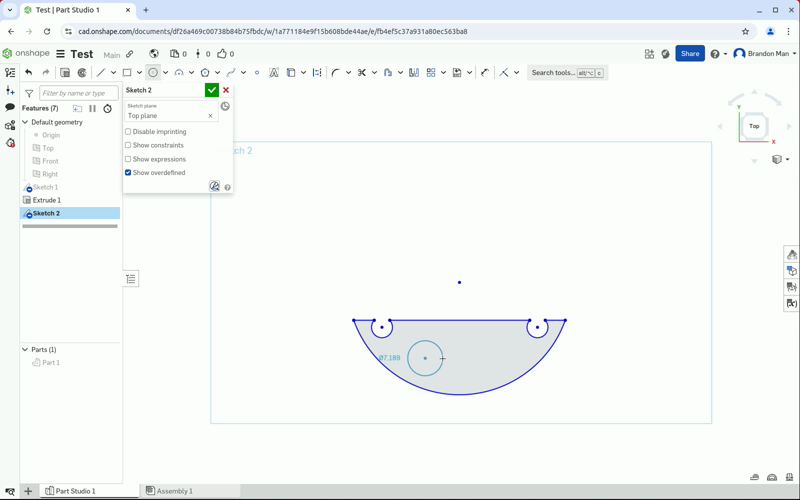
click(442, 358)
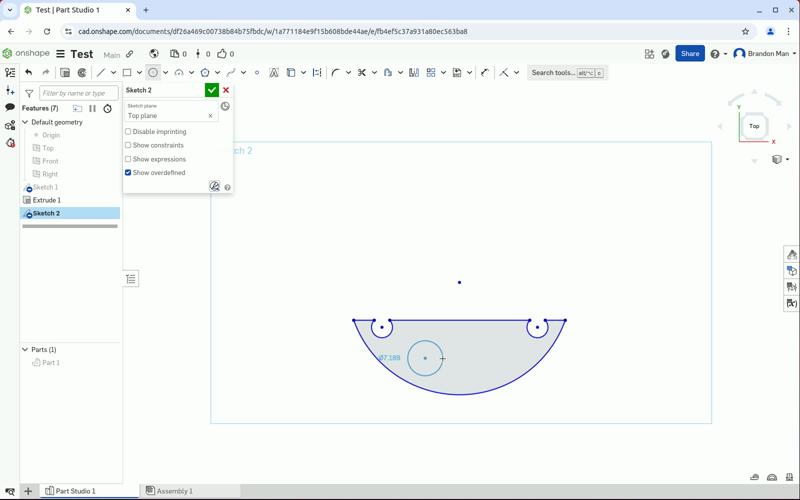
key(esc)
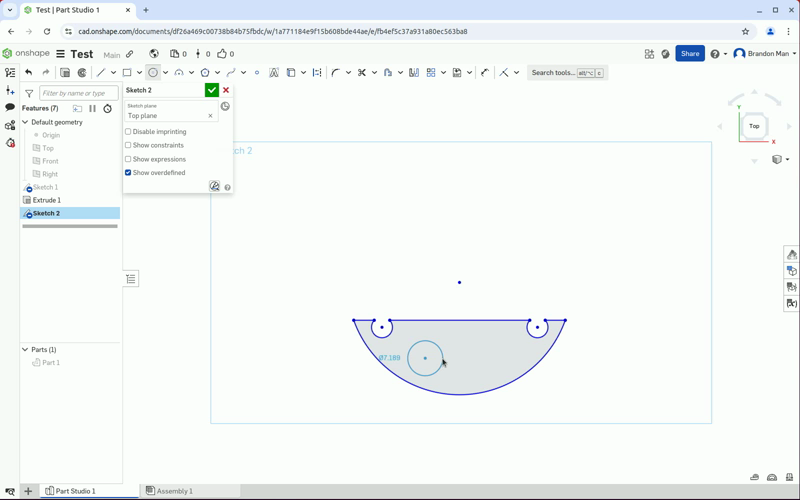
key(c)
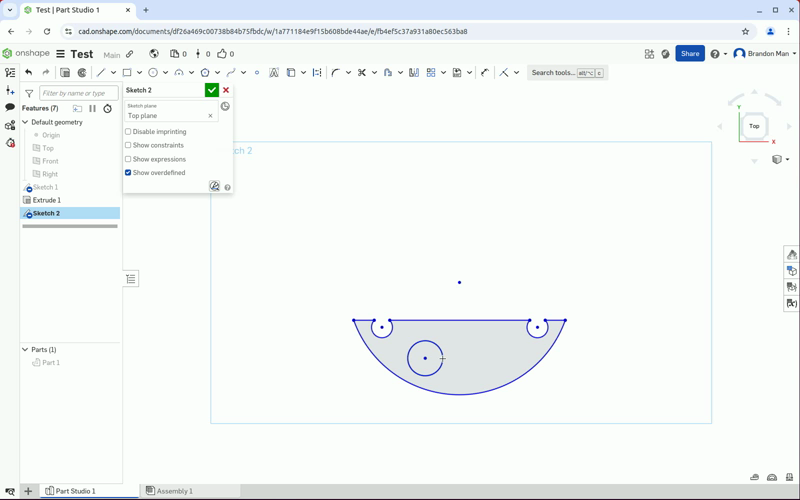
key_down(shift)
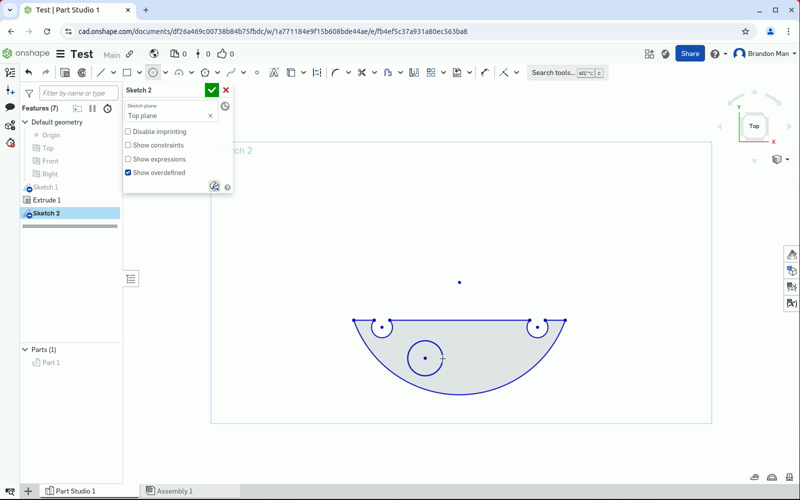
mouse_move(494, 358)
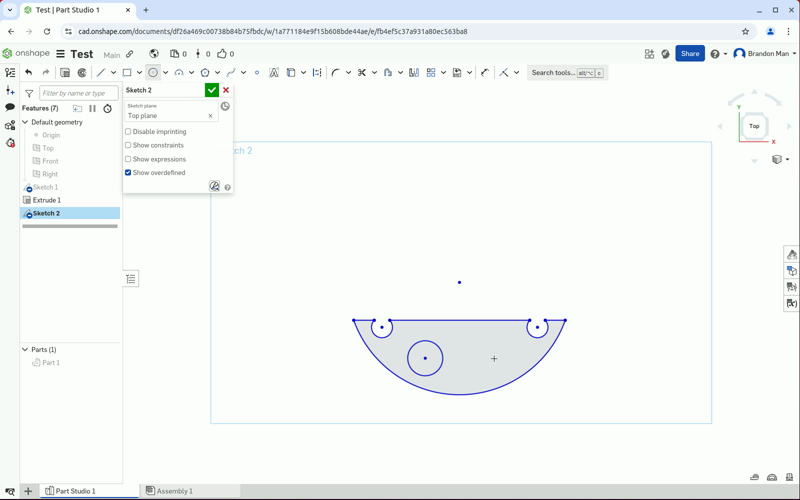
click(494, 358)
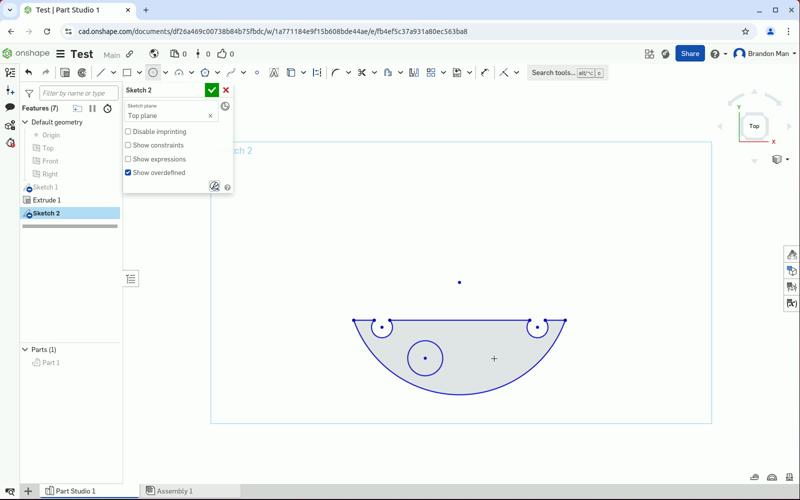
key_up(shift)
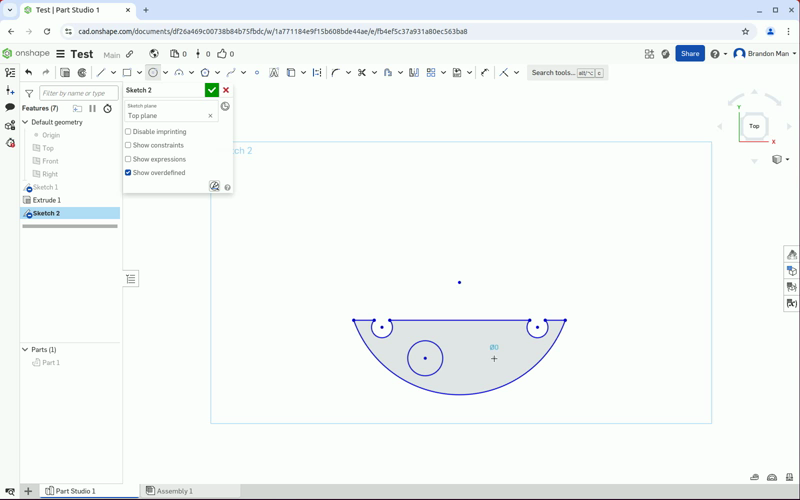
mouse_move(511, 358)
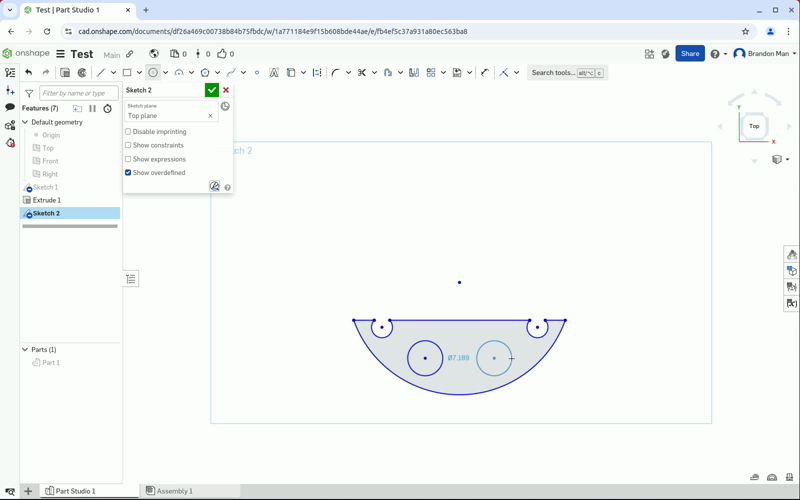
click(511, 358)
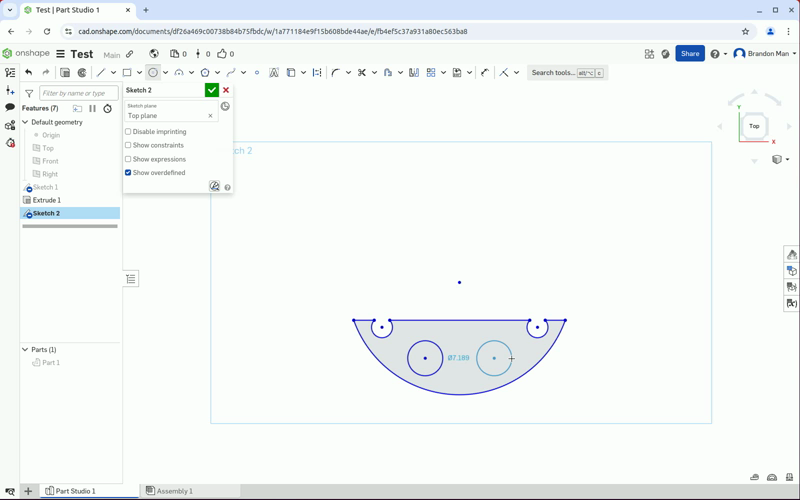
key(esc)
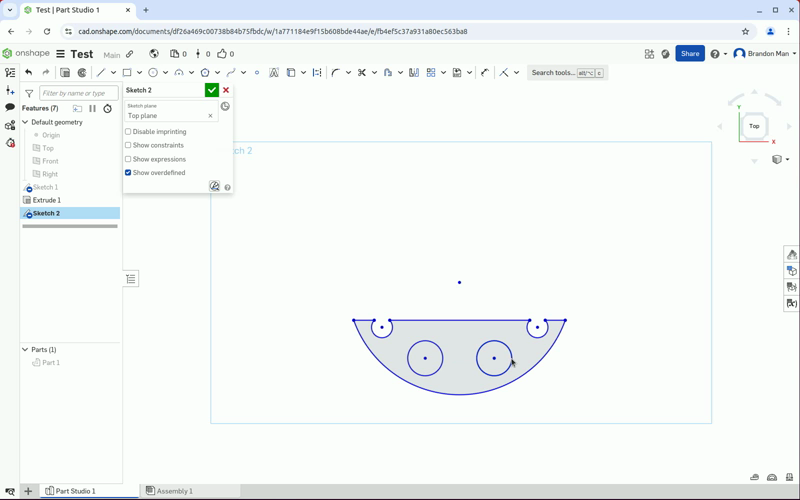
mouse_move(465, 377)
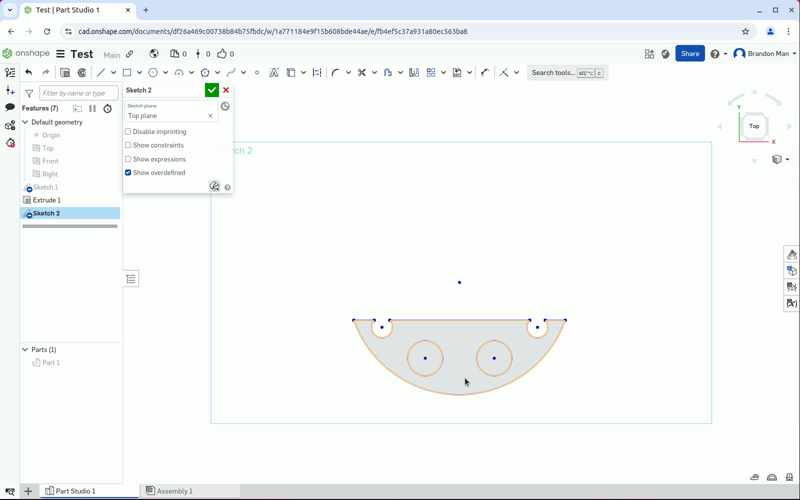
click(465, 377)
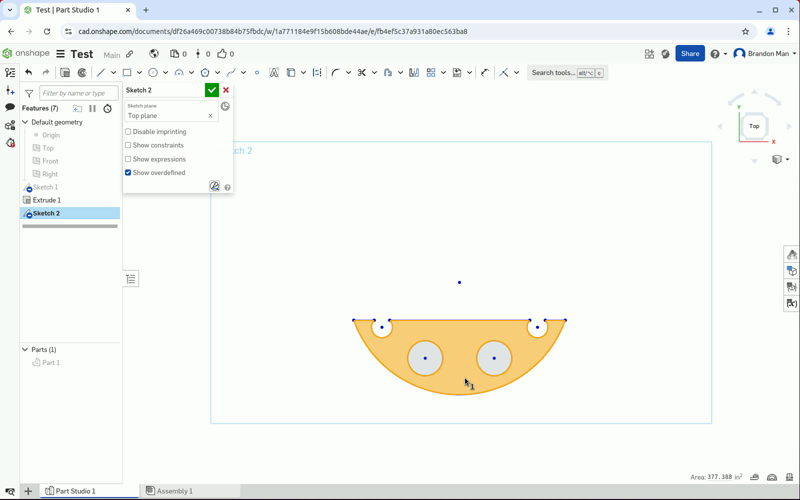
mouse_move(73, 352)
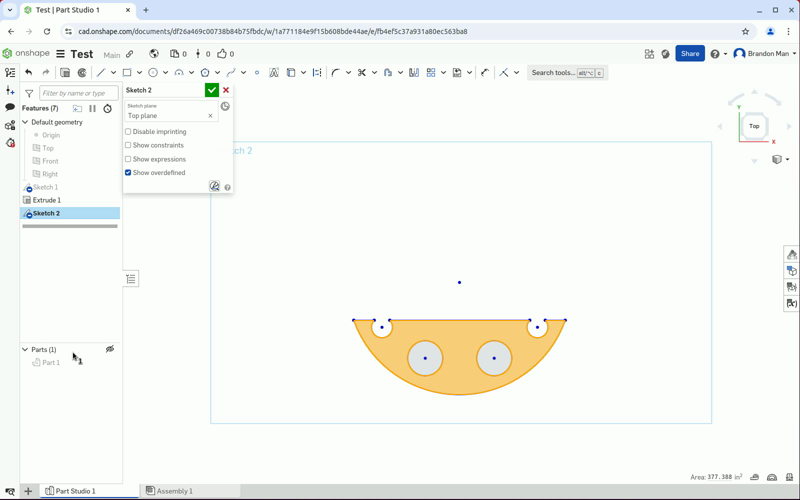
key(shift+y)
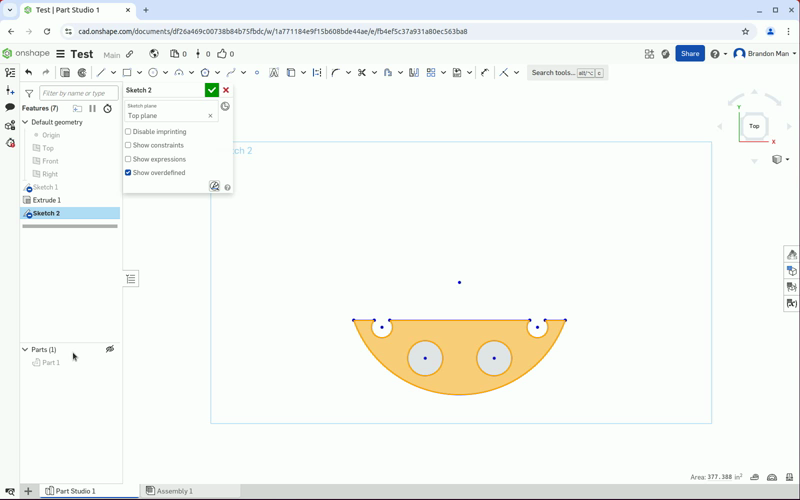
key(shift+e)
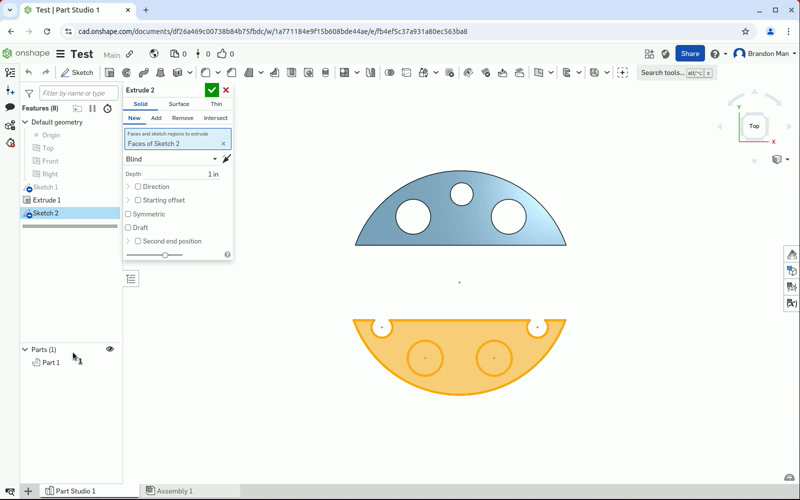
mouse_move(143, 106)
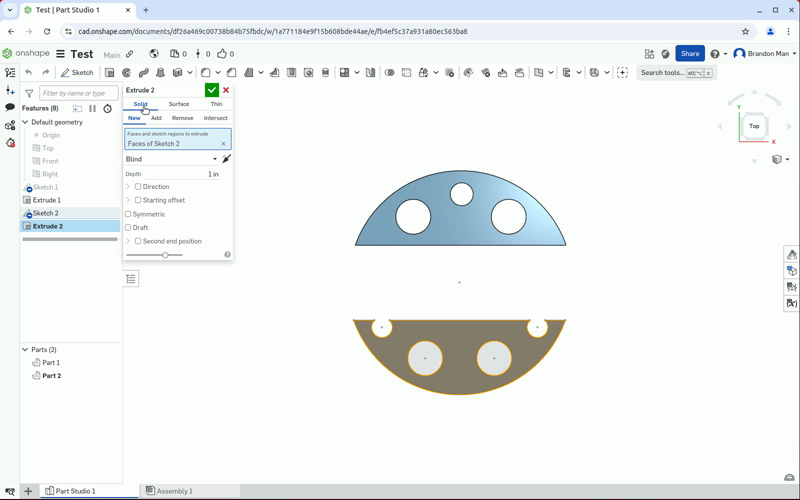
click(143, 106)
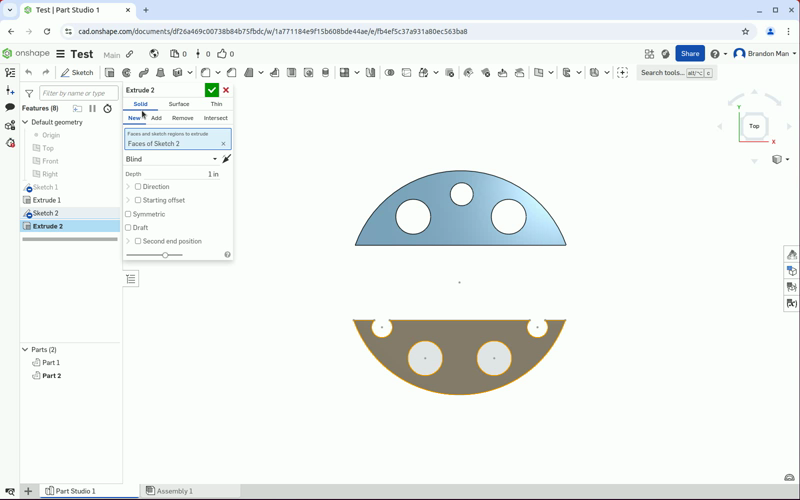
mouse_move(137, 120)
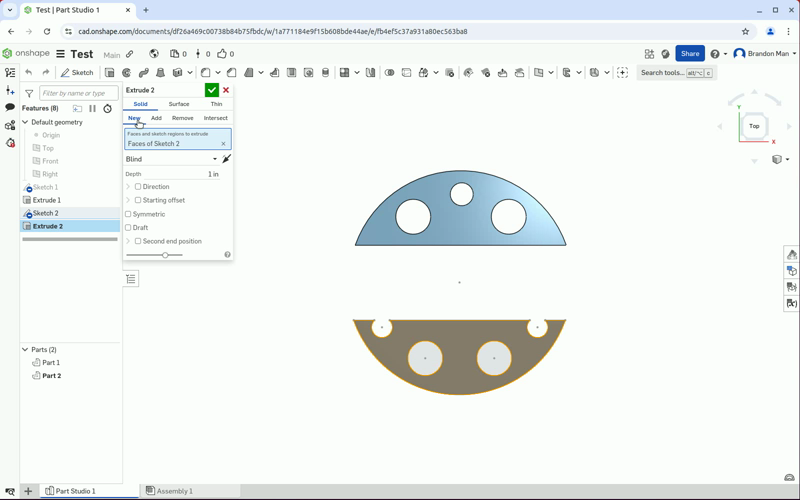
click(137, 120)
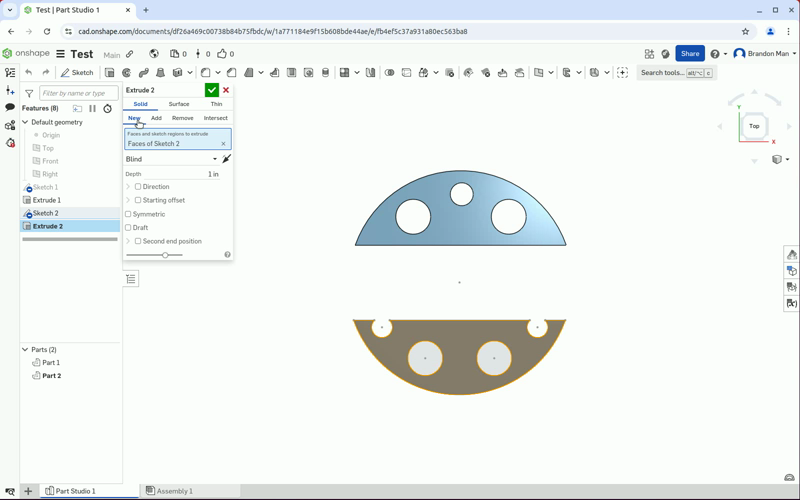
key(tab, 4)
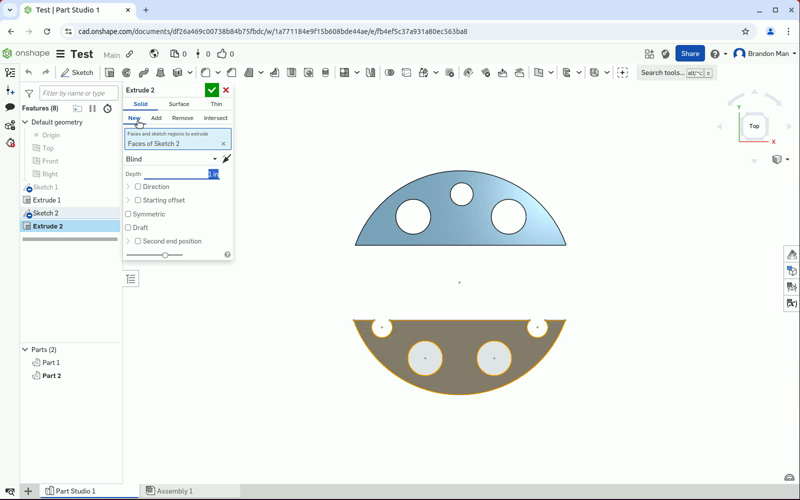
text(3.129)
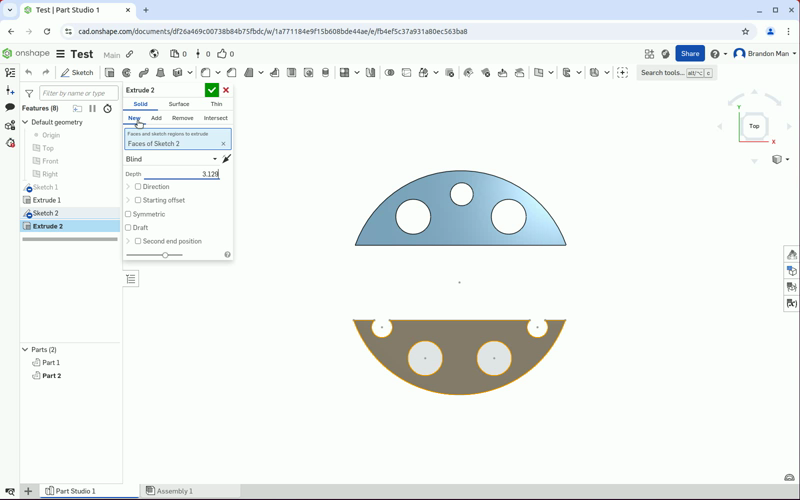
key(enter)
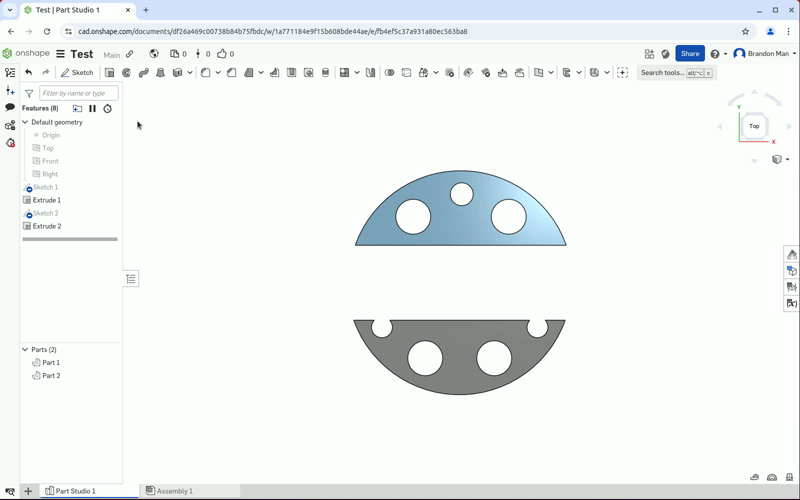
key(shift+h)
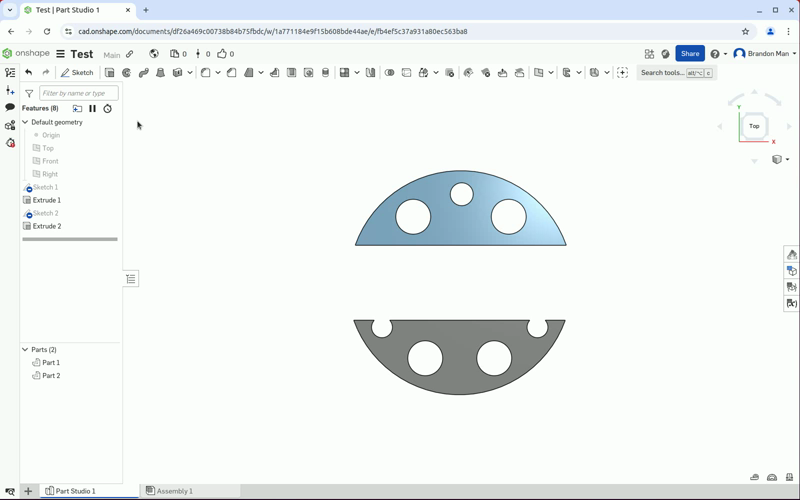
key(shift+h)
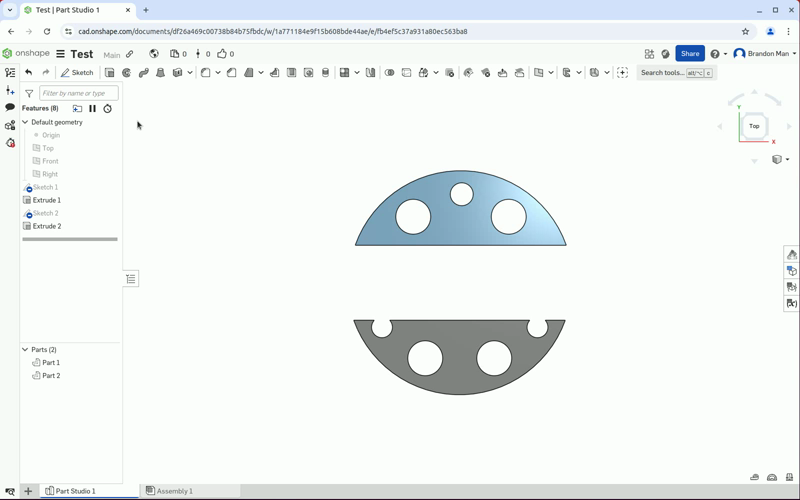
mouse_move(73, 189)
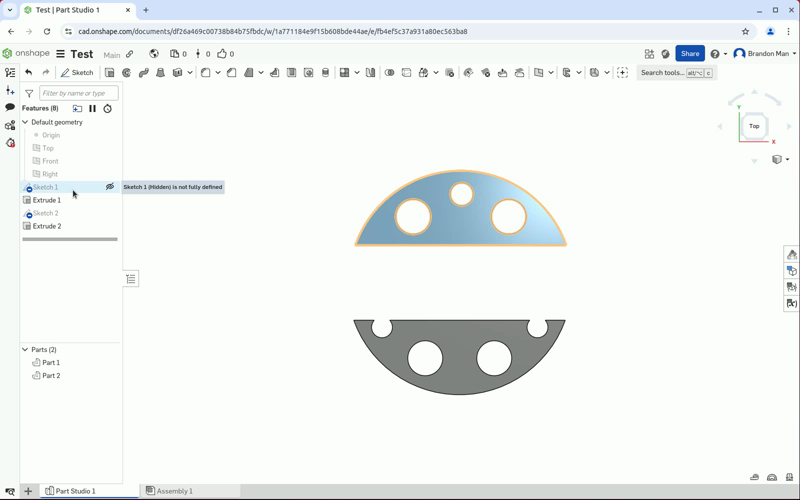
click(73, 189)
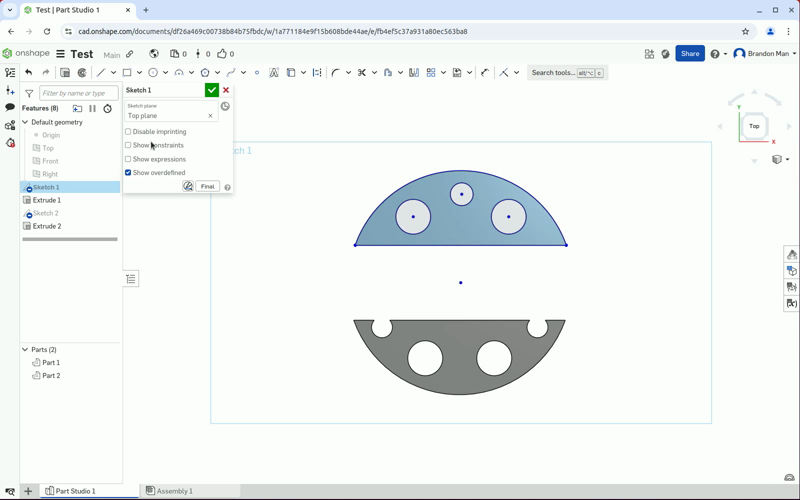
mouse_move(229, 92)
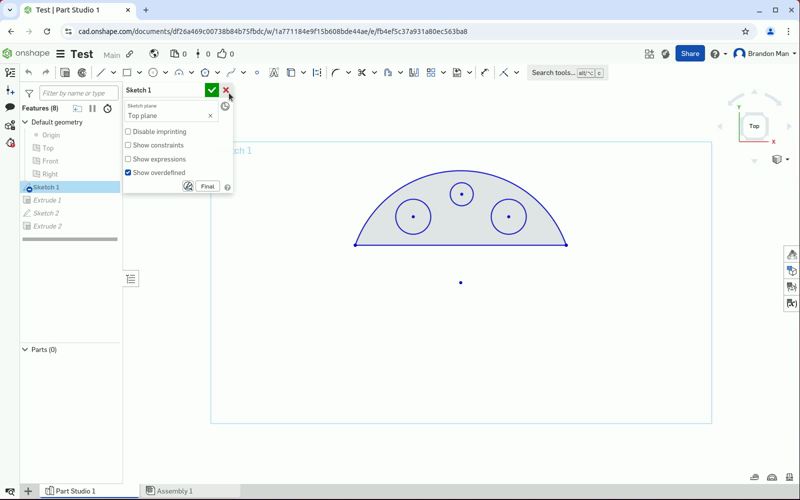
click(229, 92)
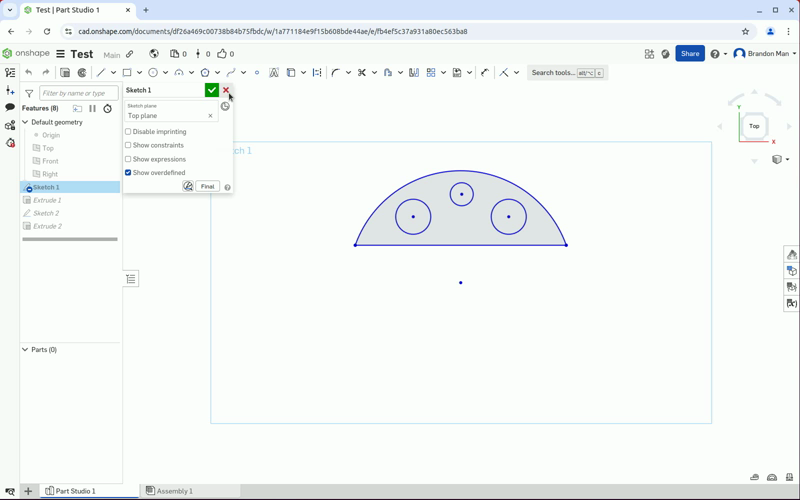
key(shift+s)
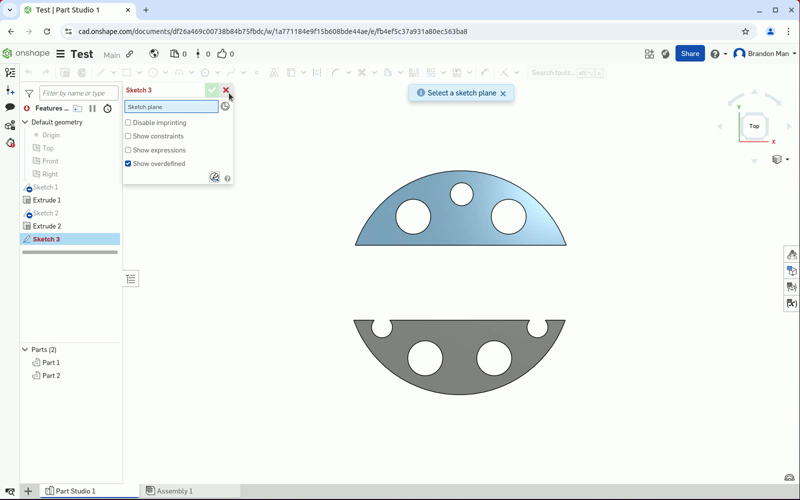
mouse_move(73, 150)
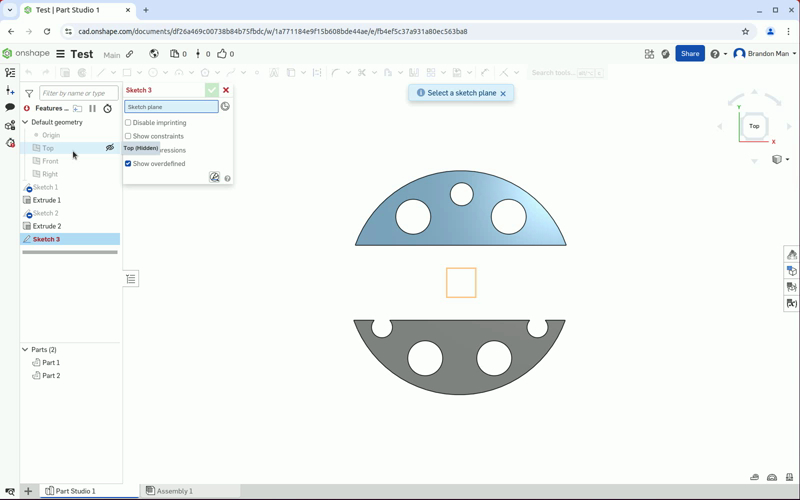
click(73, 150)
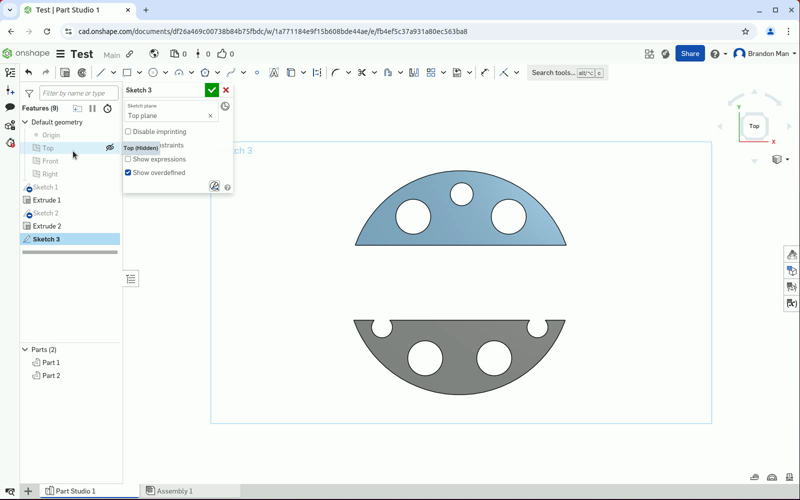
mouse_move(73, 352)
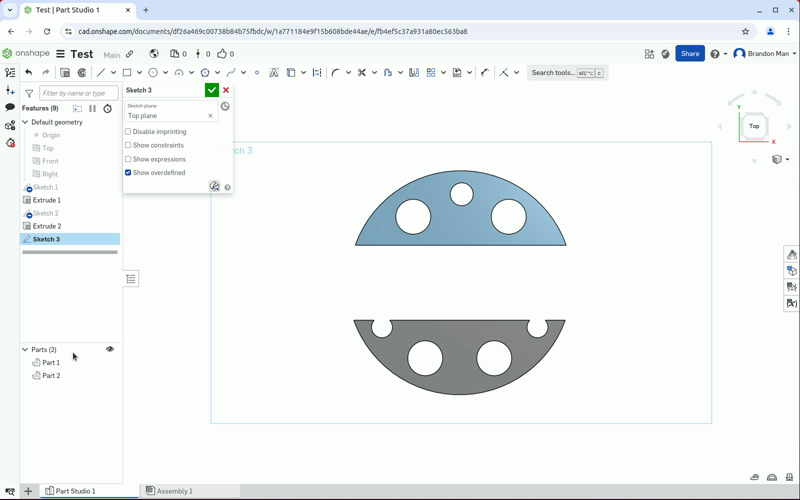
key(y)
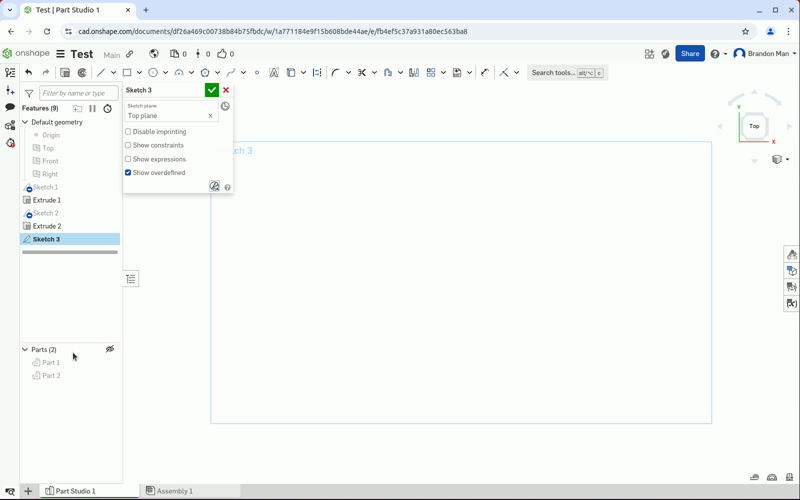
key(l)
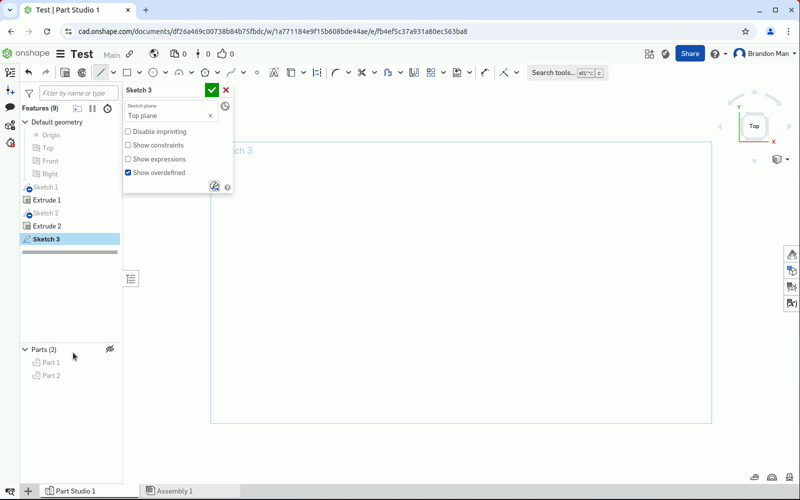
key_down(shift)
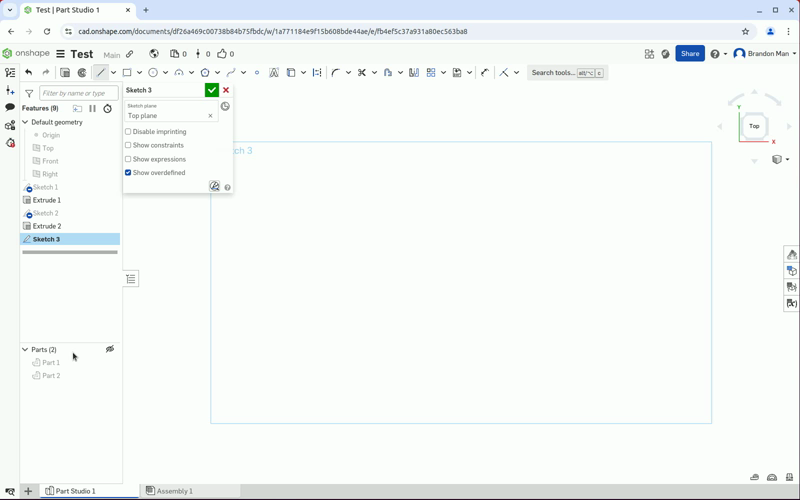
mouse_move(353, 320)
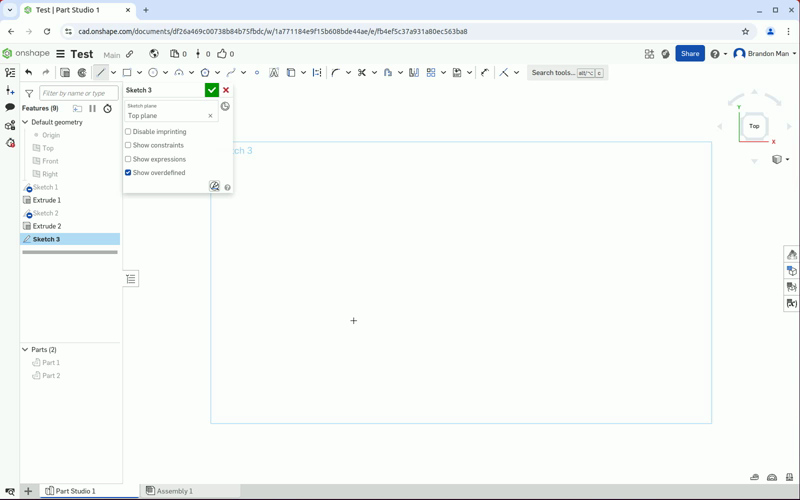
click(353, 320)
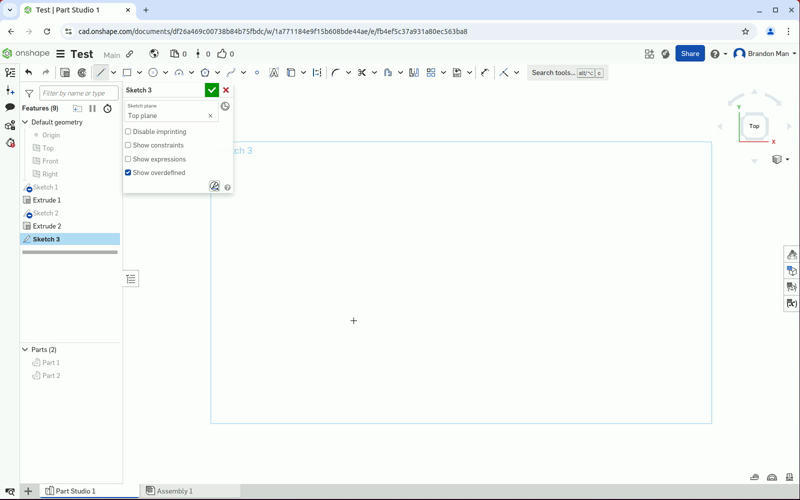
key_up(shift)
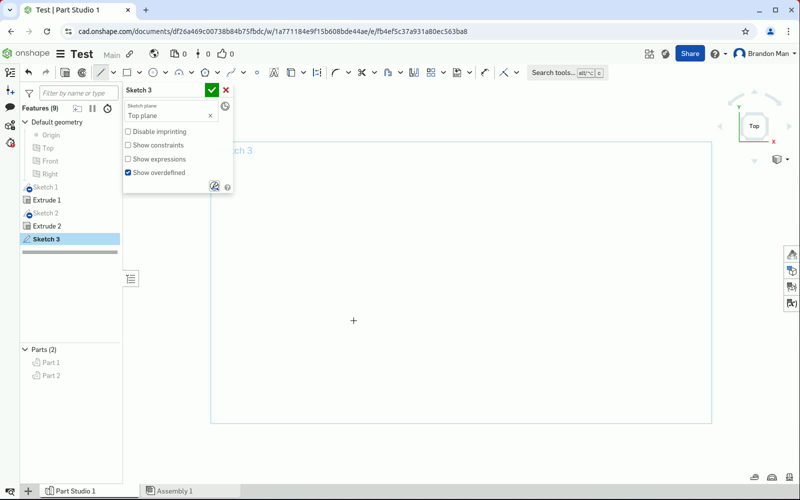
key_down(shift)
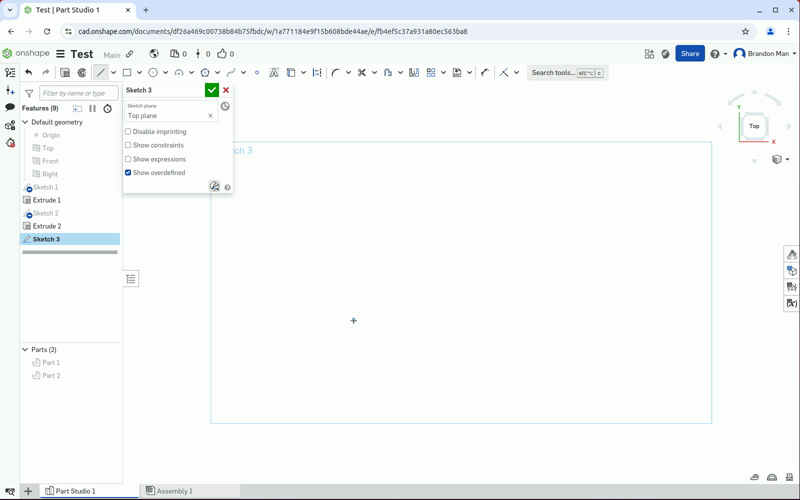
mouse_move(383, 320)
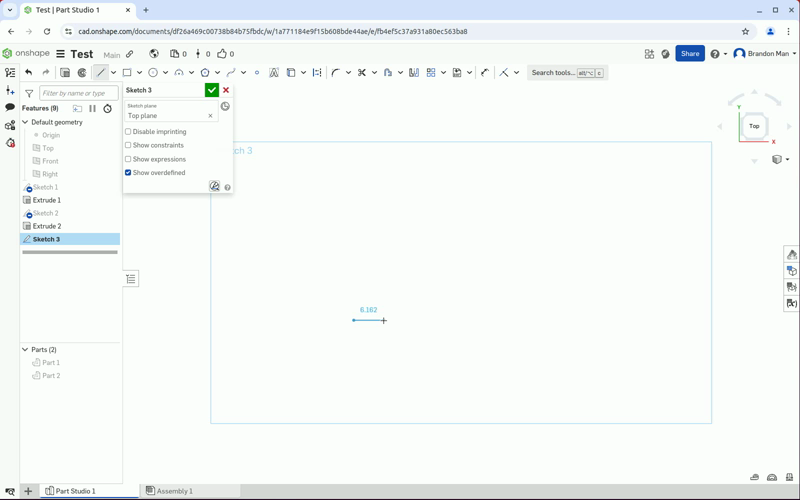
mouse_move(374, 320)
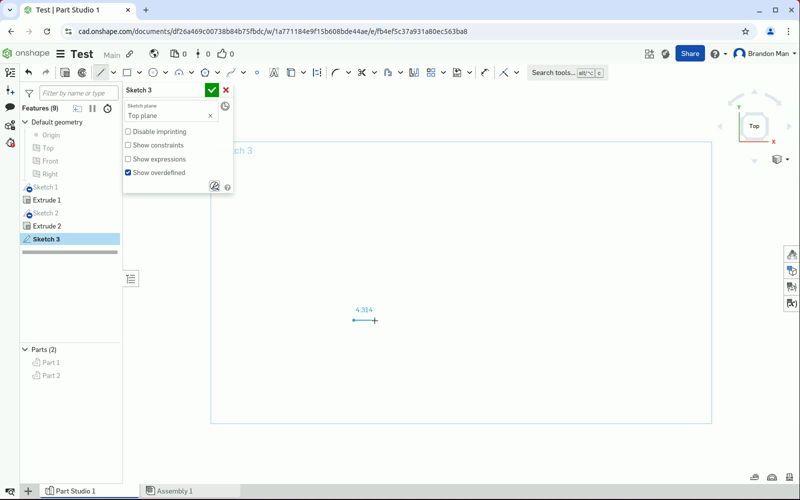
click(374, 320)
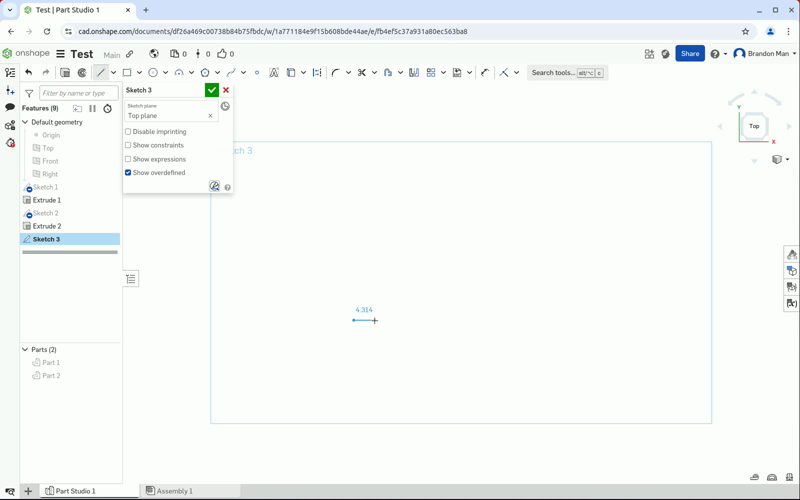
key_up(shift)
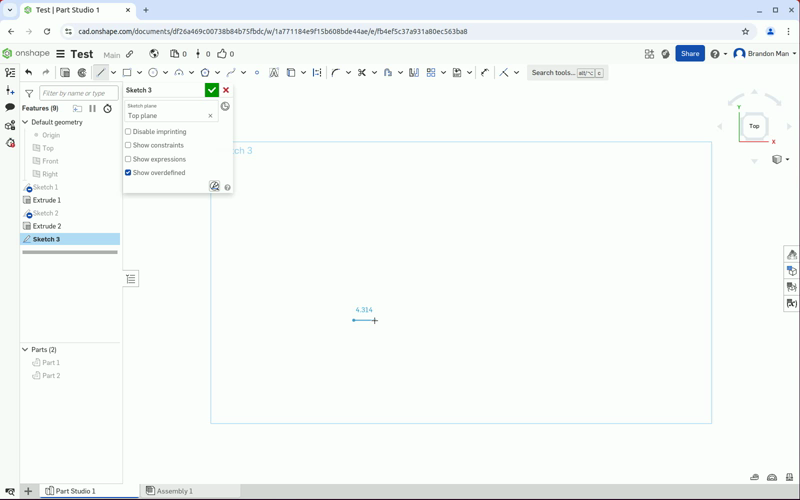
key(esc)
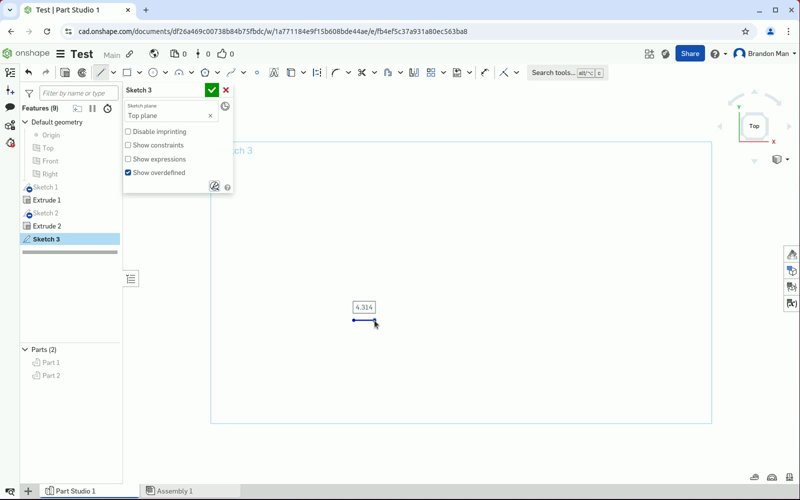
key(a)
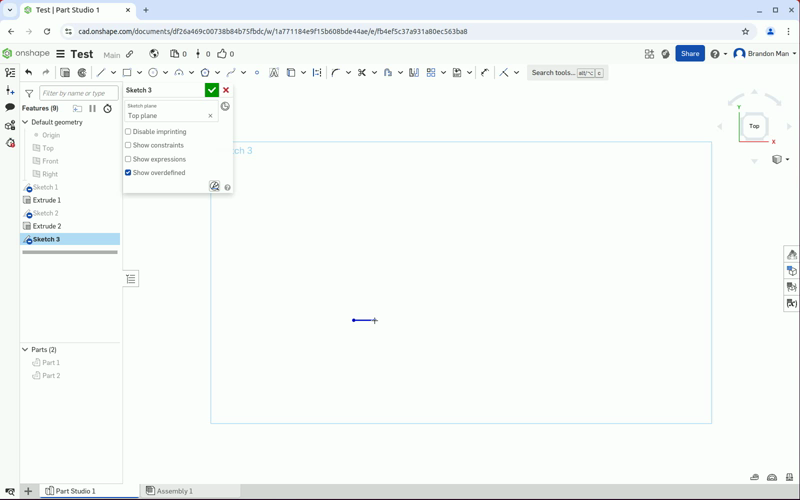
mouse_move(374, 320)
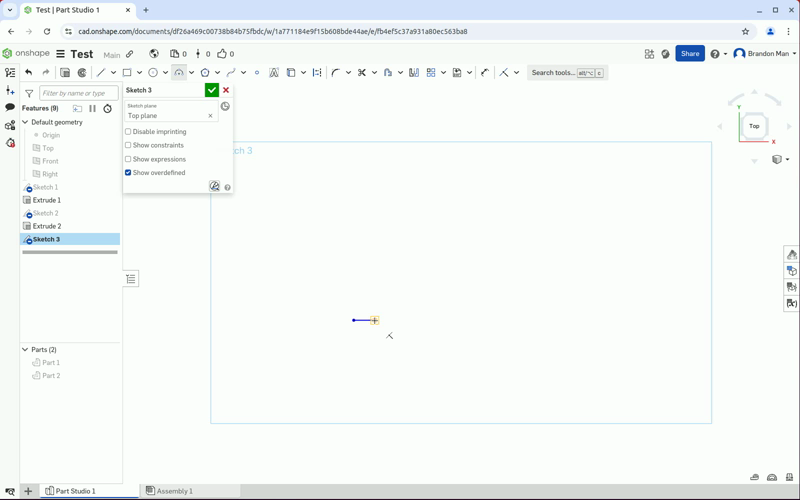
click(374, 320)
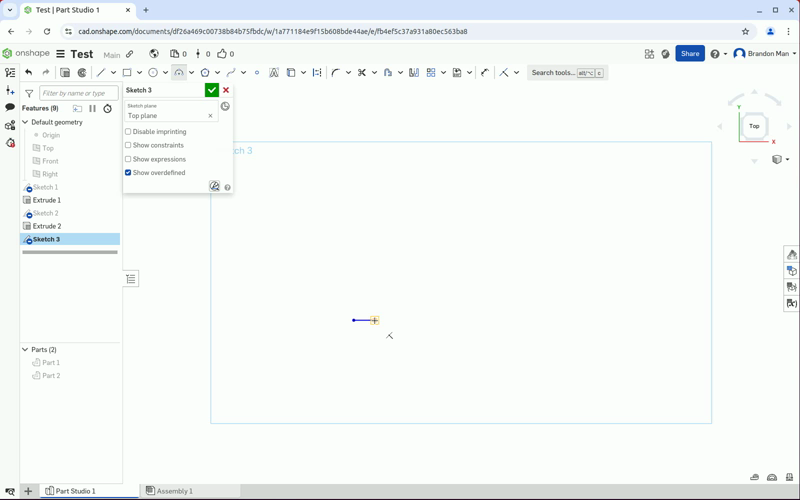
key_down(shift)
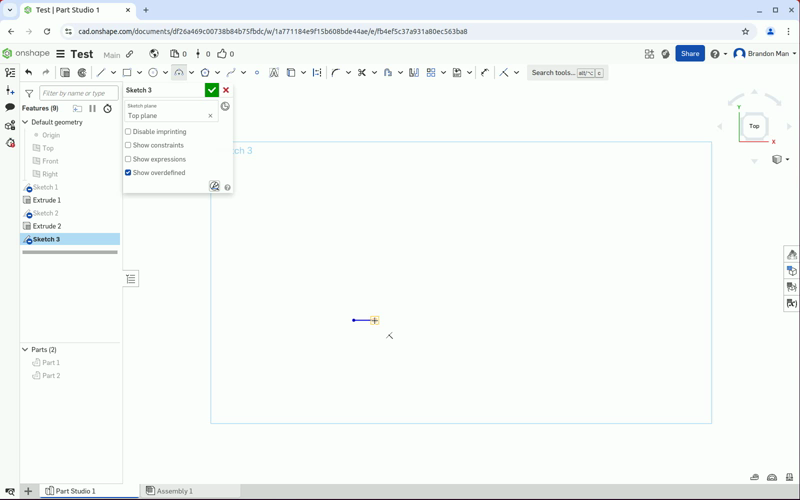
mouse_move(390, 320)
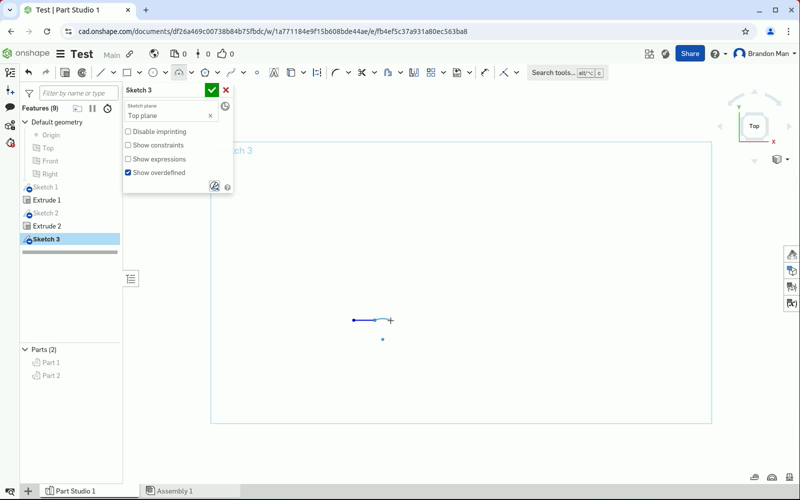
click(390, 320)
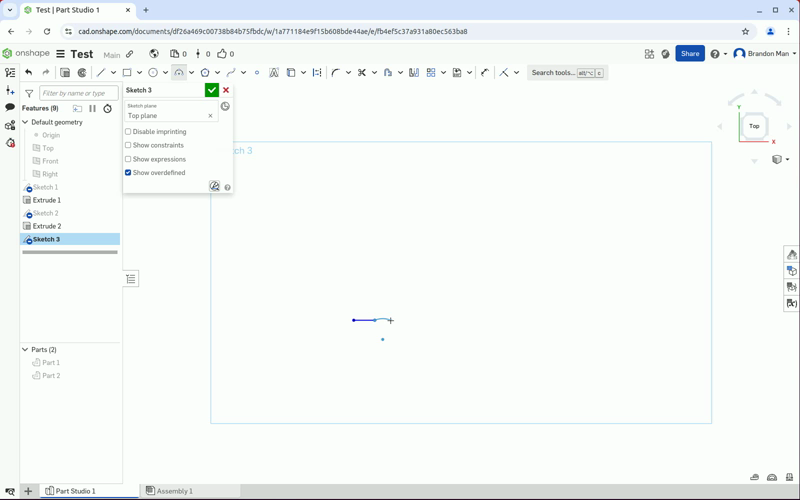
mouse_move(382, 316)
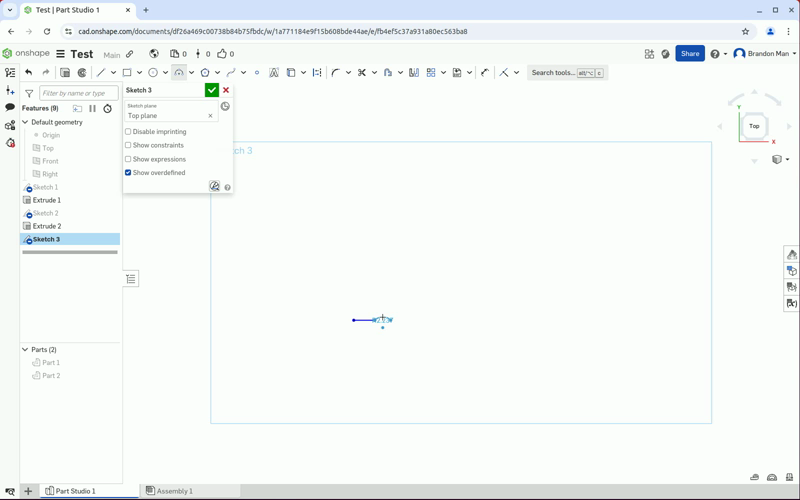
click(382, 316)
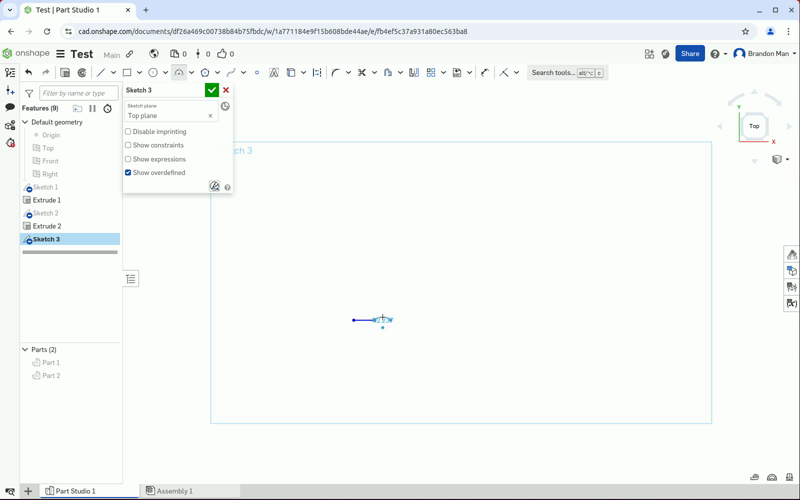
key_up(shift)
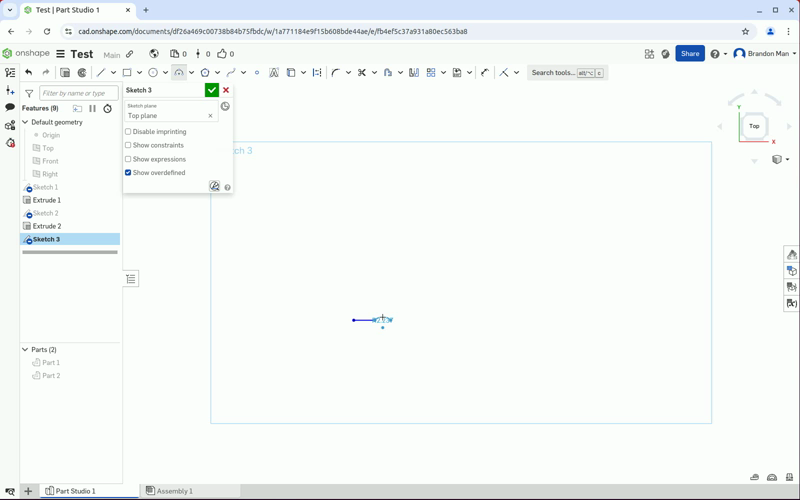
key(esc)
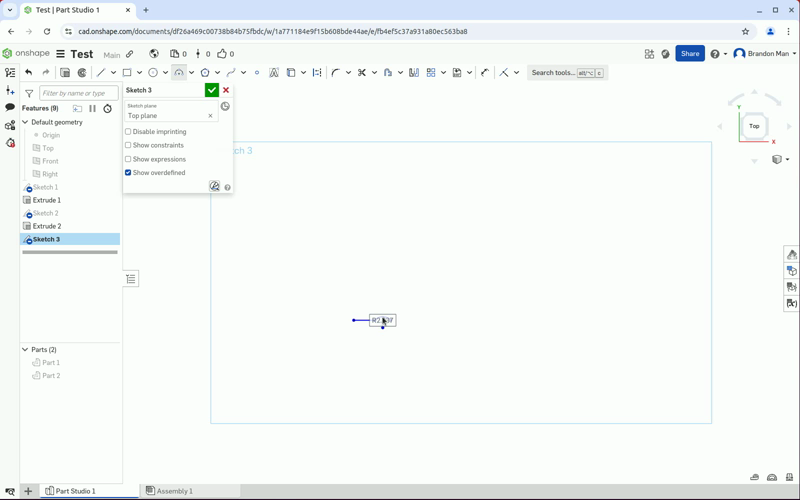
key(l)
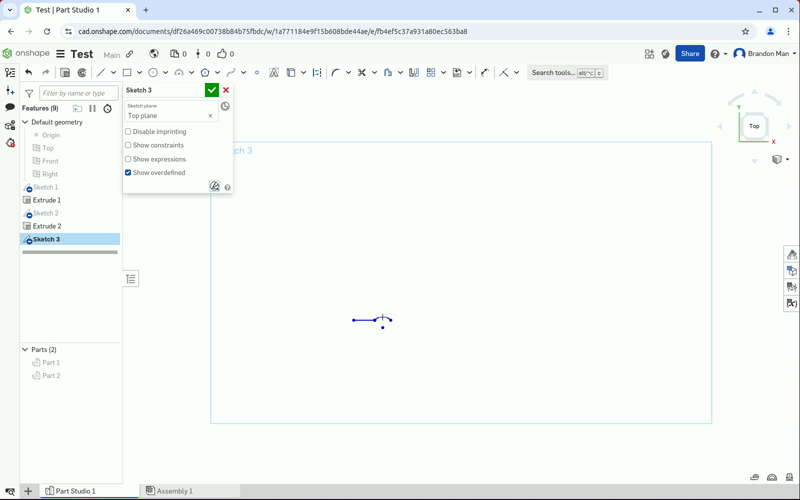
mouse_move(390, 320)
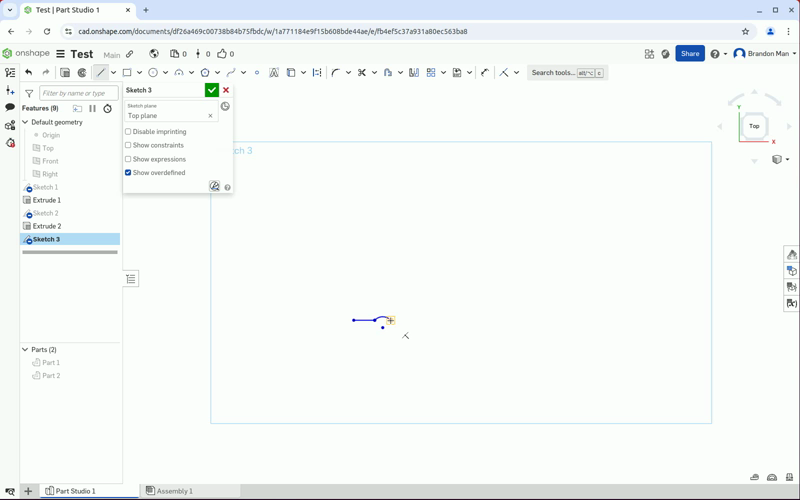
click(390, 320)
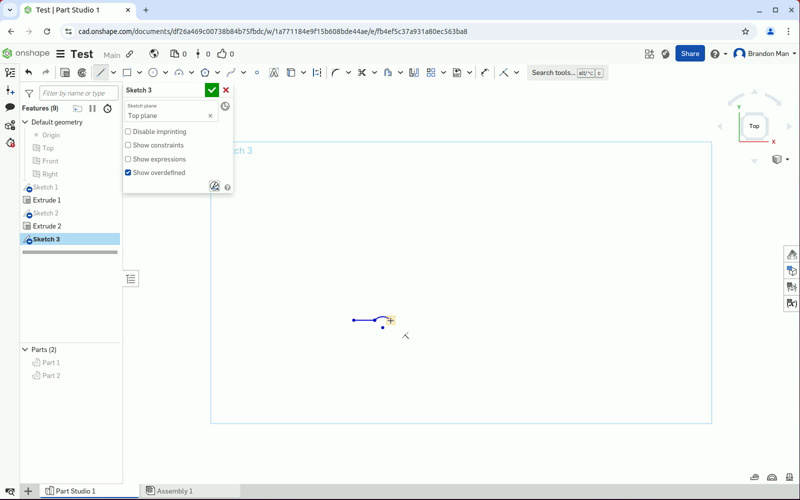
key_down(shift)
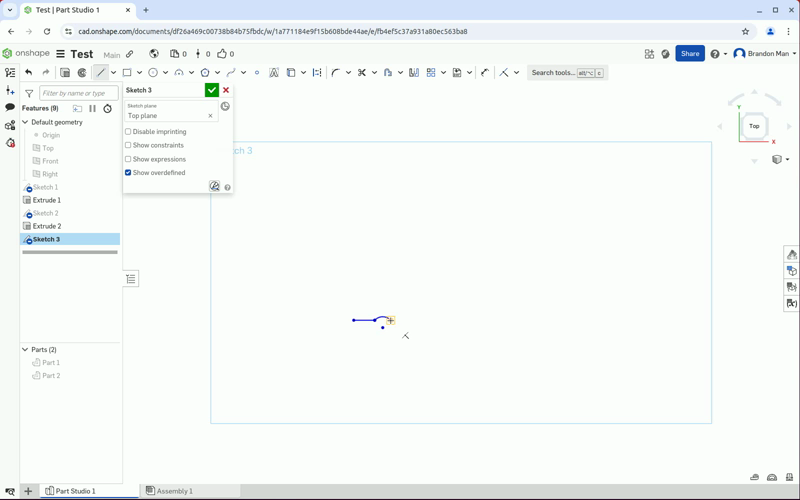
mouse_move(528, 320)
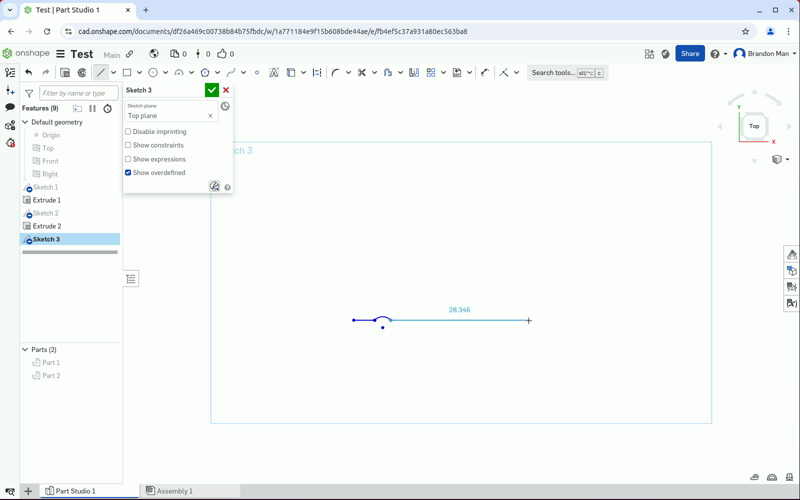
click(528, 320)
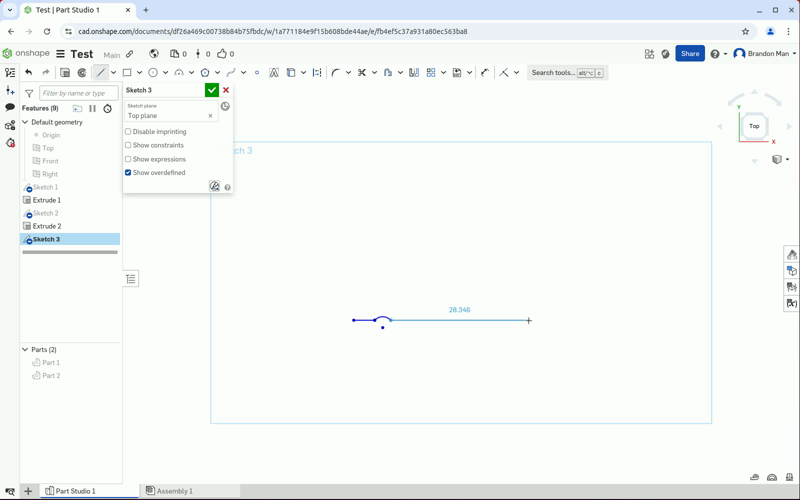
key_up(shift)
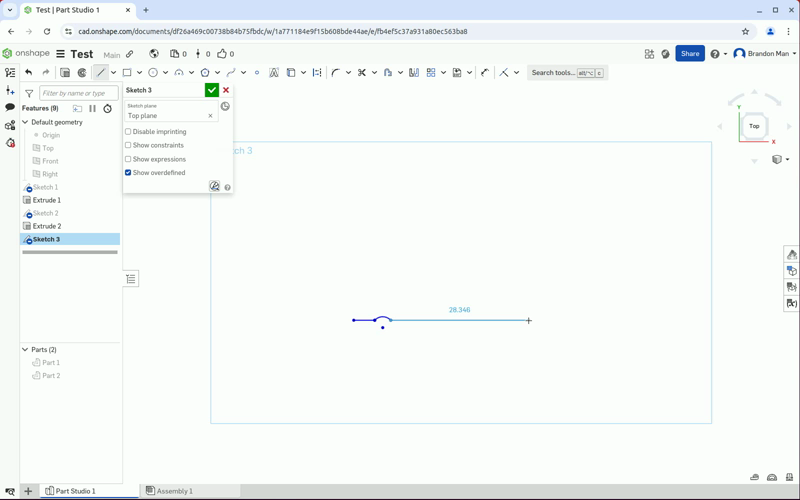
key(esc)
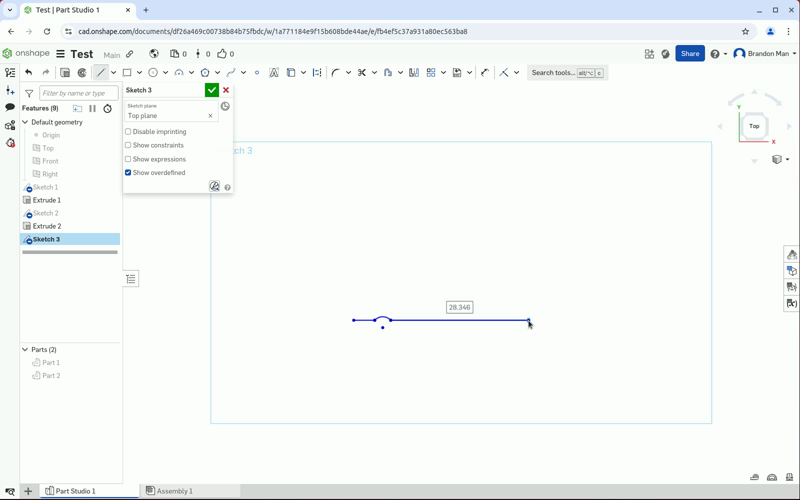
key(a)
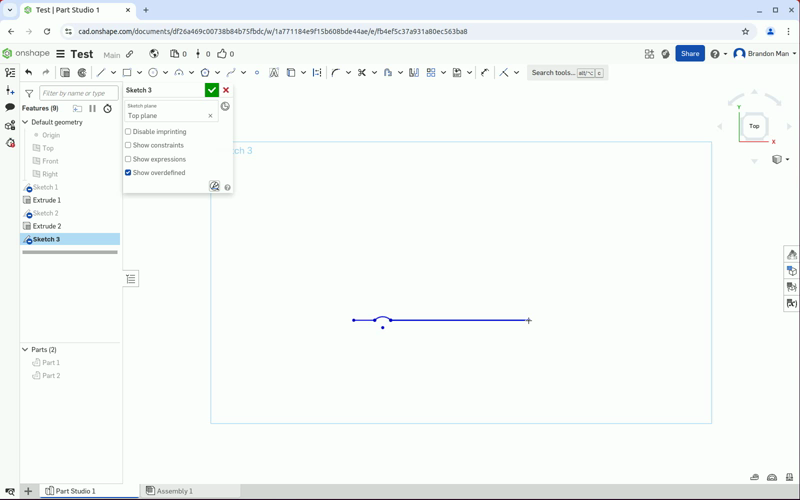
mouse_move(528, 320)
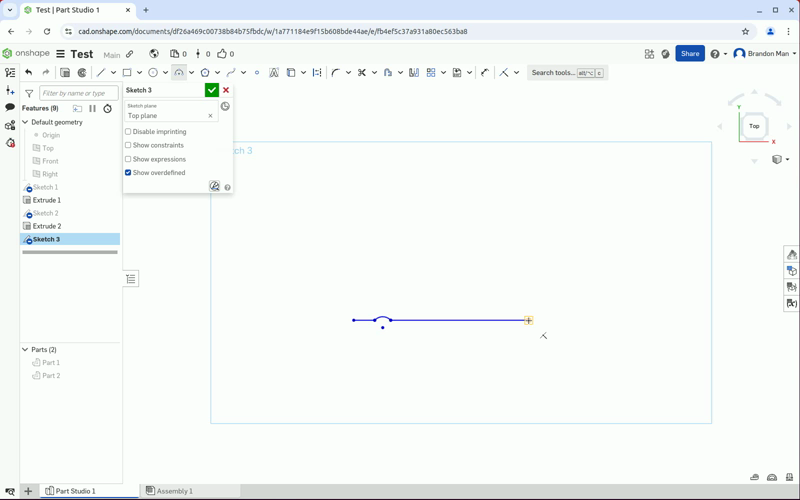
click(528, 320)
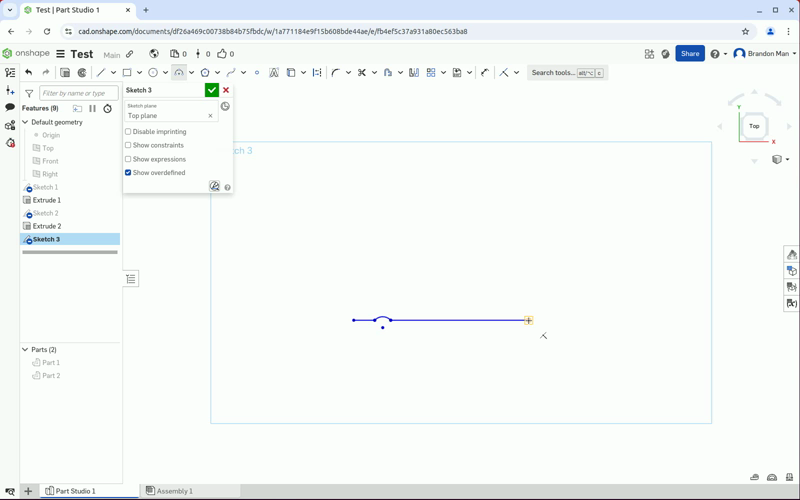
key_down(shift)
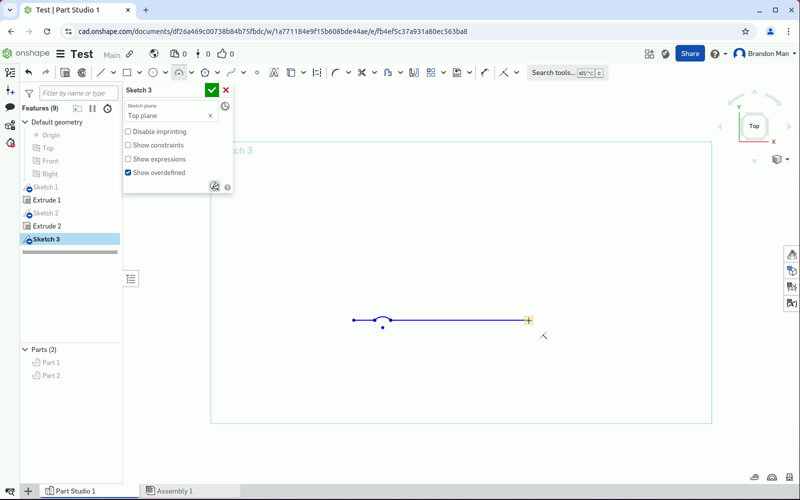
mouse_move(546, 320)
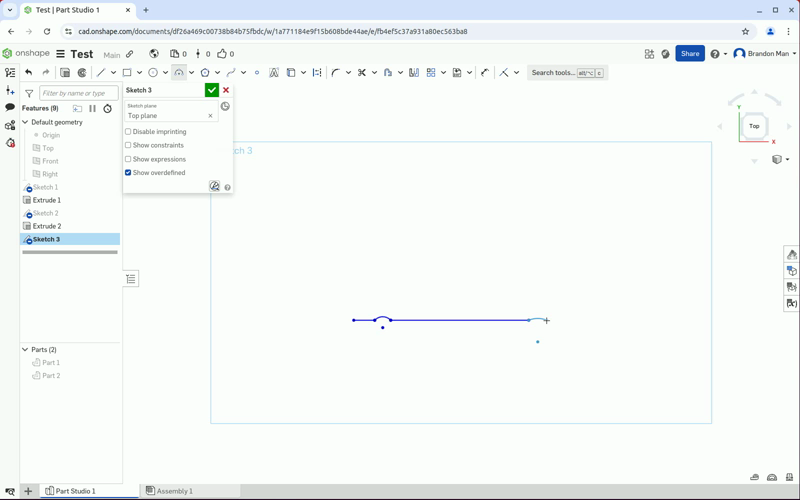
click(546, 320)
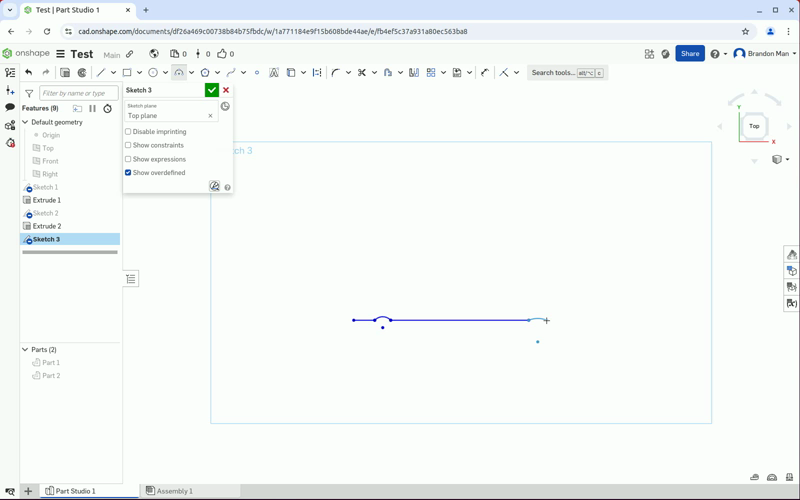
mouse_move(537, 316)
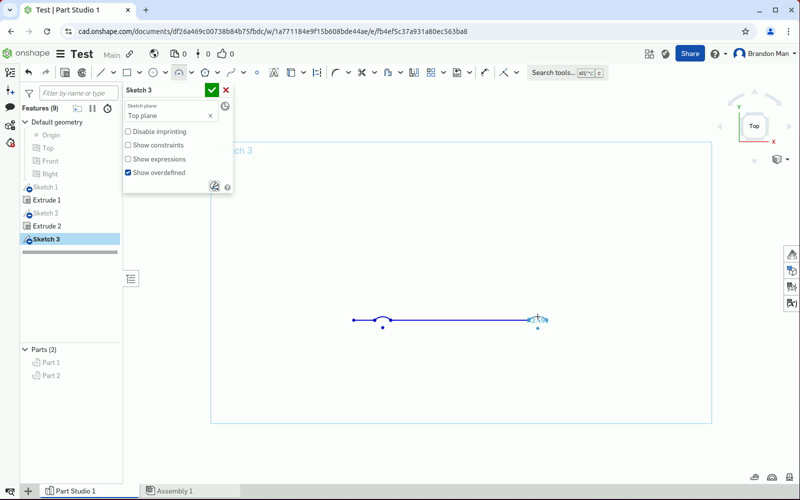
click(537, 316)
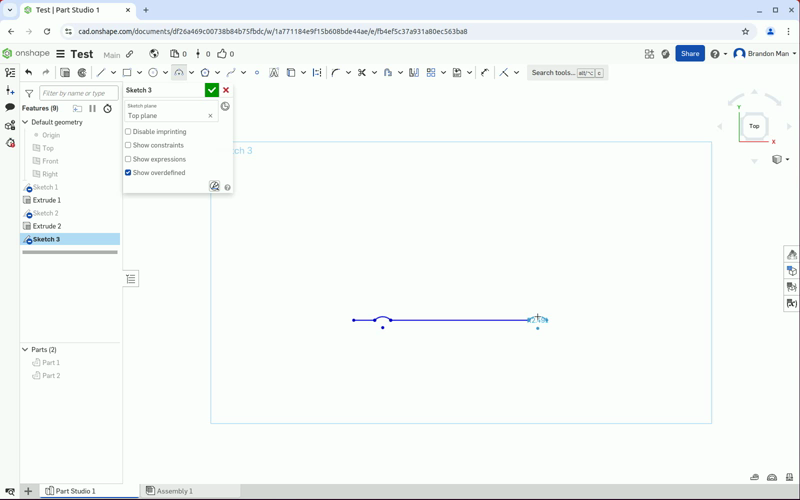
key_up(shift)
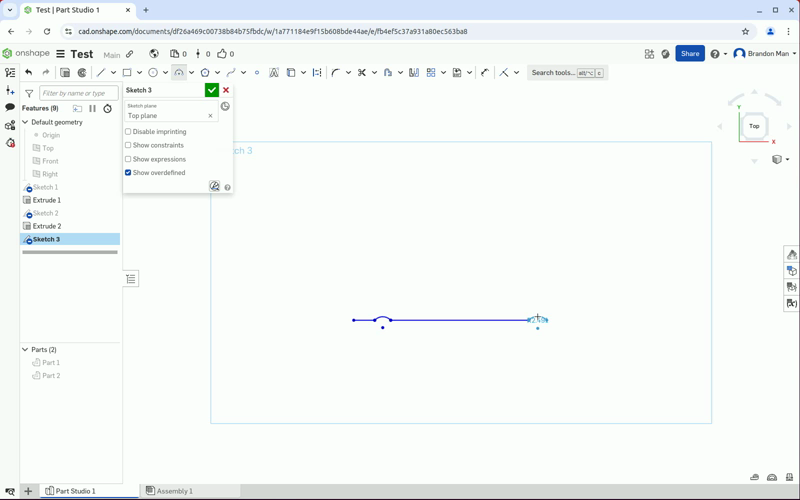
key(esc)
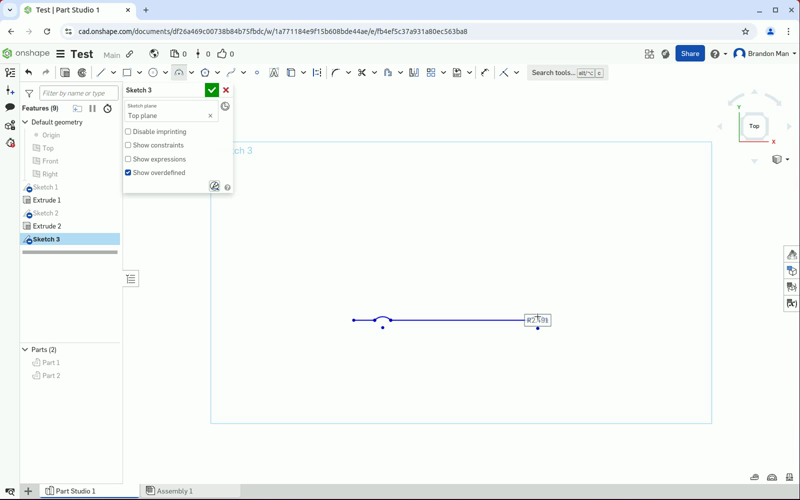
key(l)
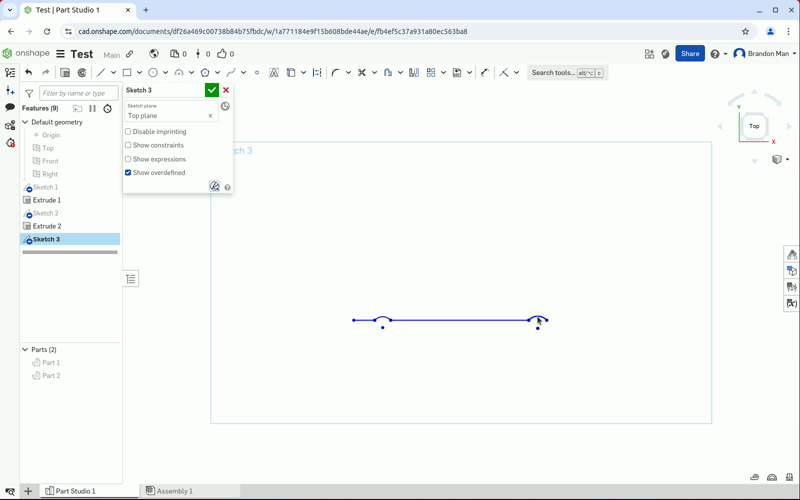
mouse_move(546, 320)
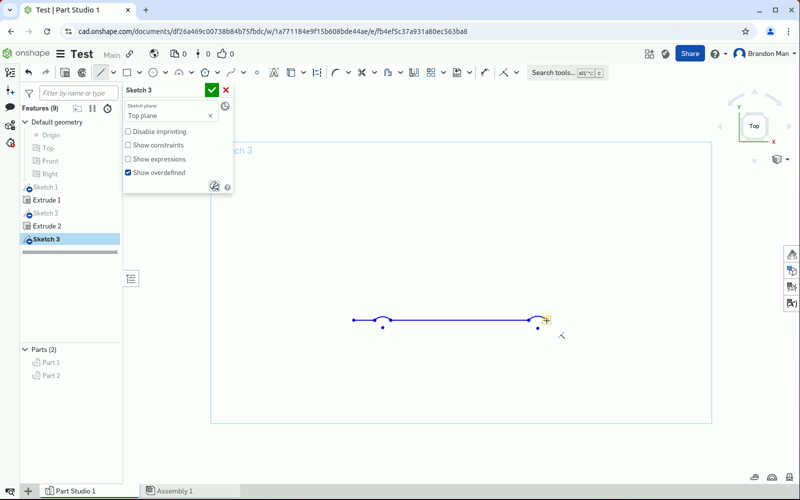
click(546, 320)
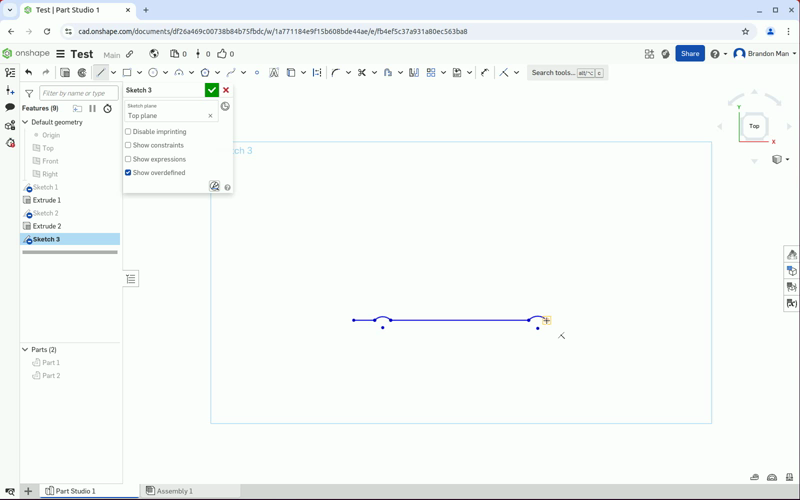
key_down(shift)
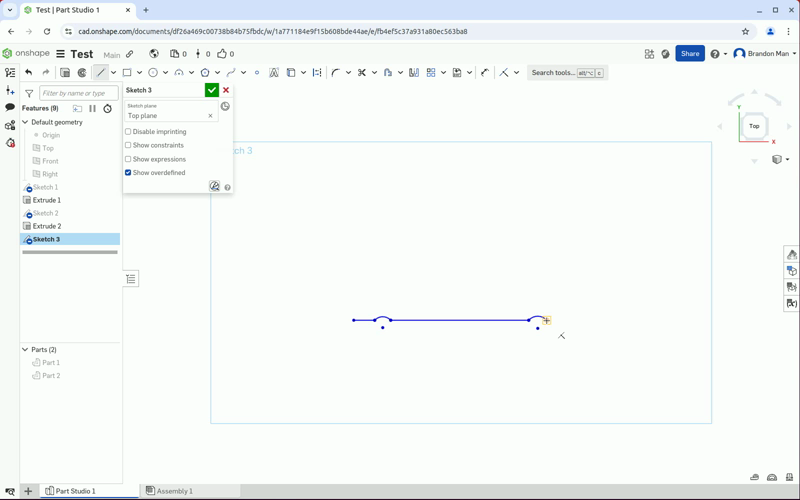
mouse_move(576, 320)
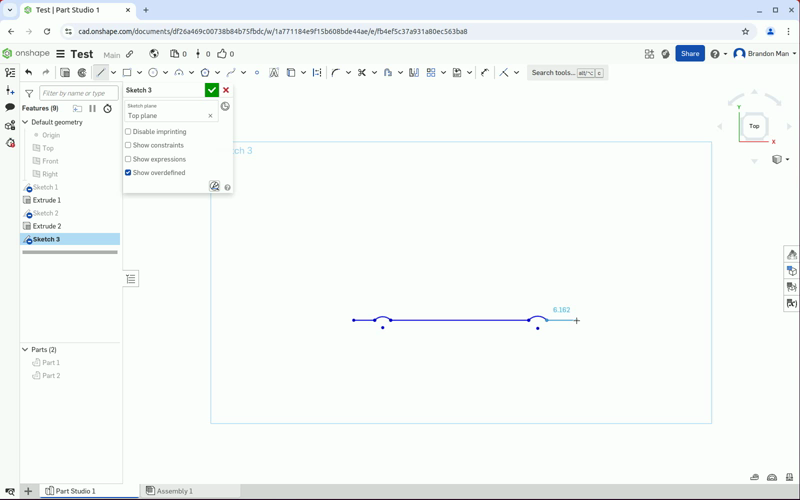
mouse_move(565, 320)
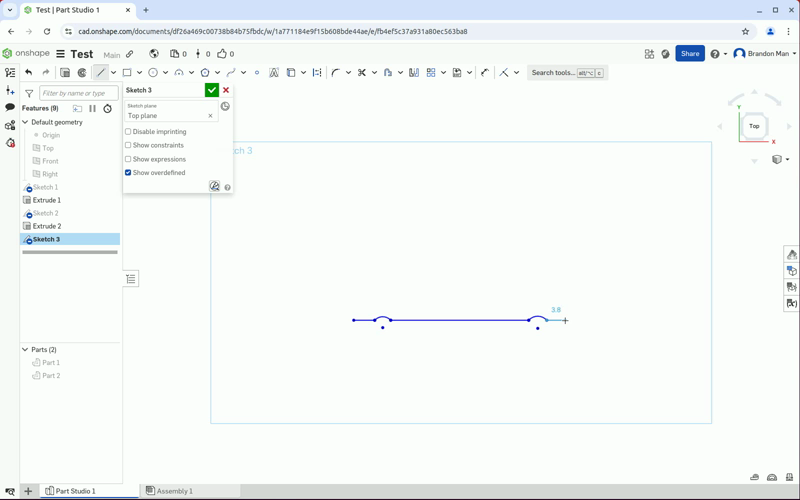
click(565, 320)
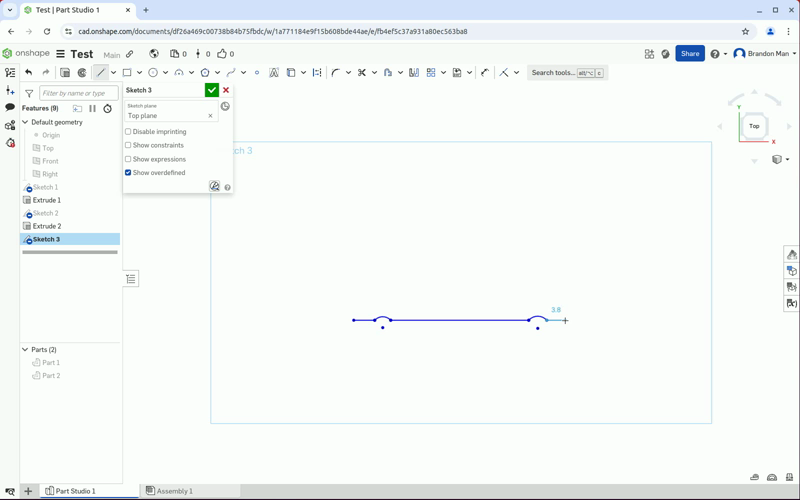
key_up(shift)
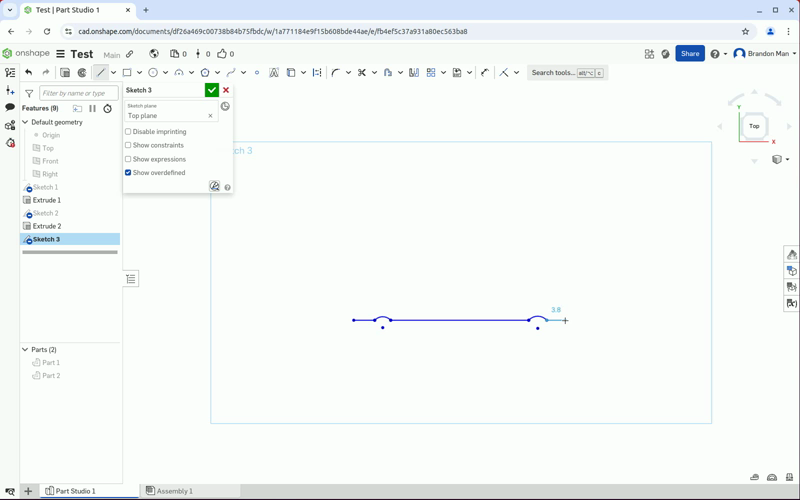
key(esc)
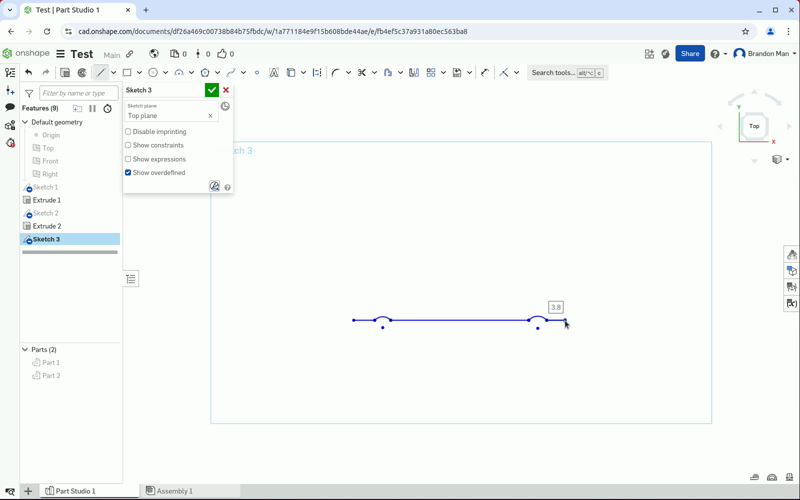
key(a)
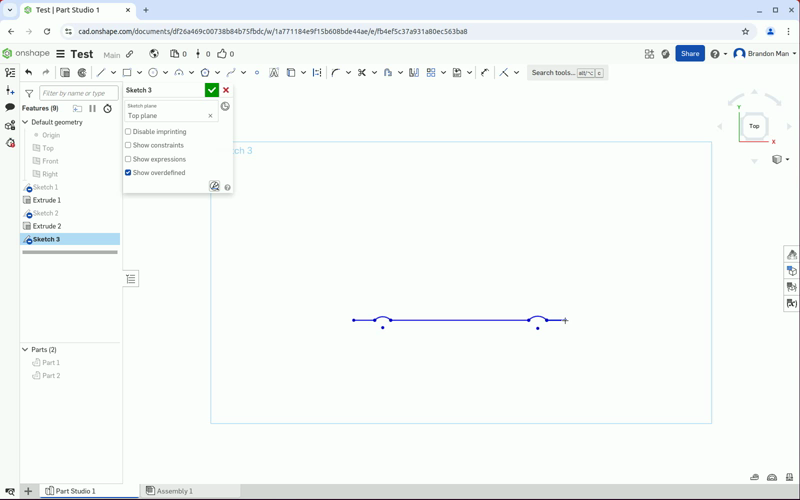
mouse_move(565, 320)
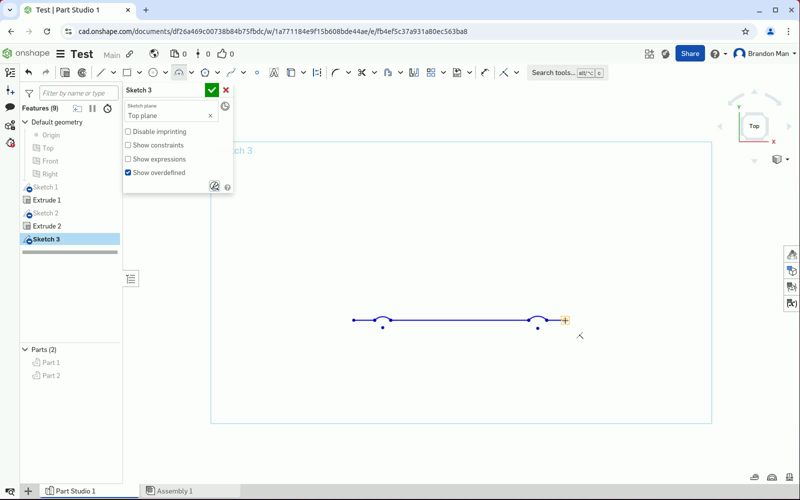
click(565, 320)
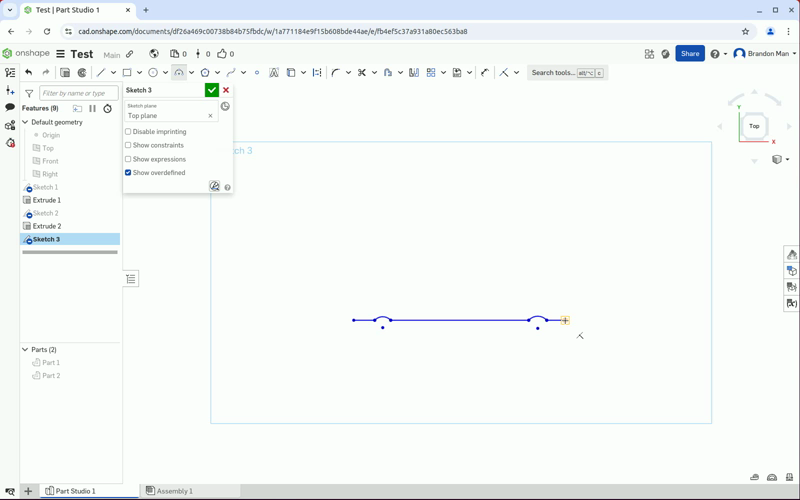
key_down(shift)
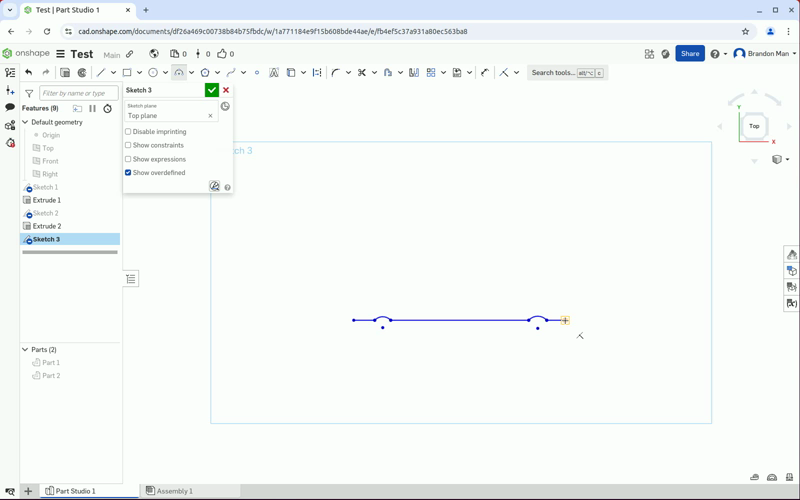
mouse_move(565, 244)
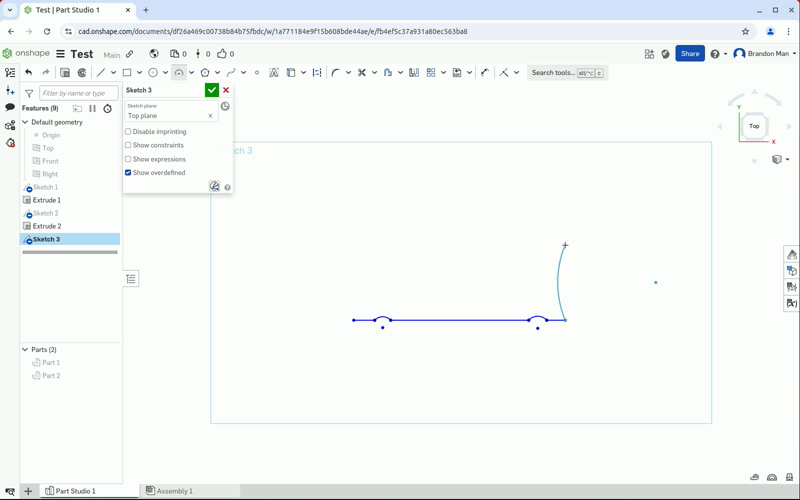
click(565, 244)
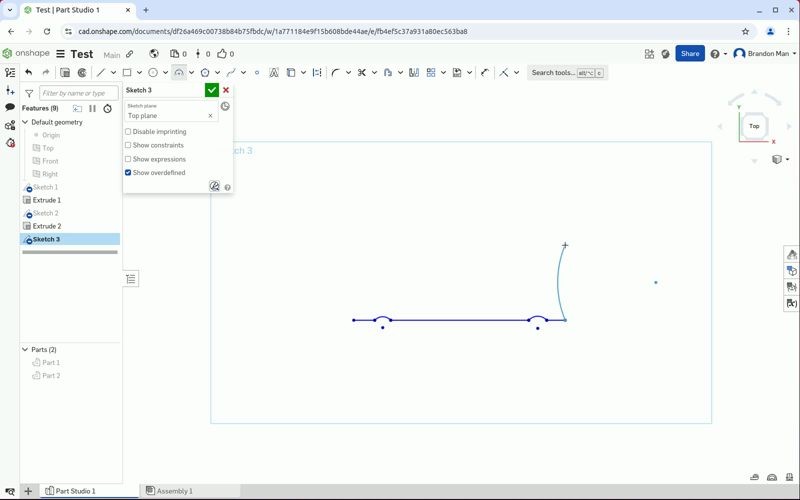
mouse_move(571, 282)
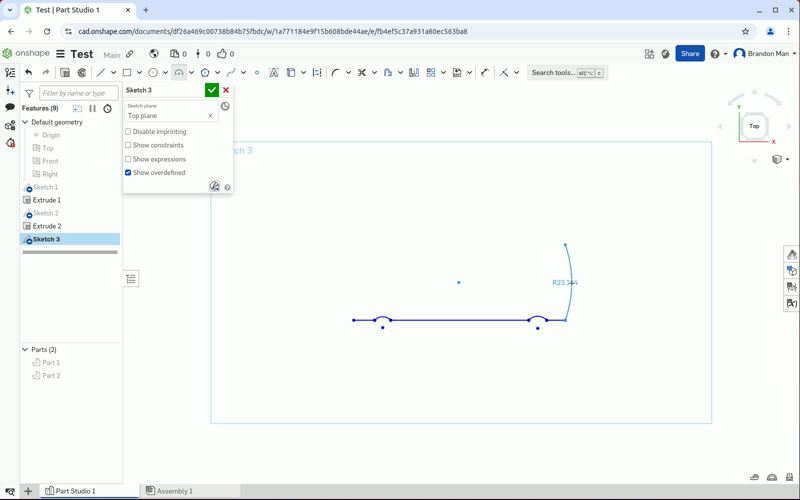
click(571, 282)
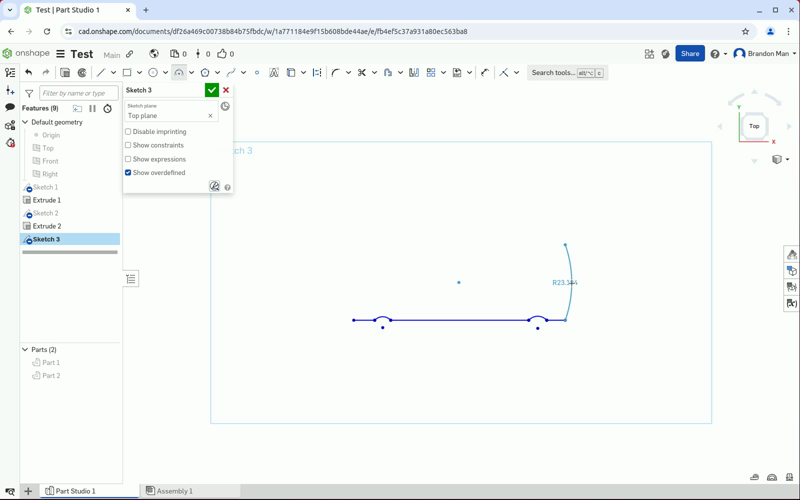
key_up(shift)
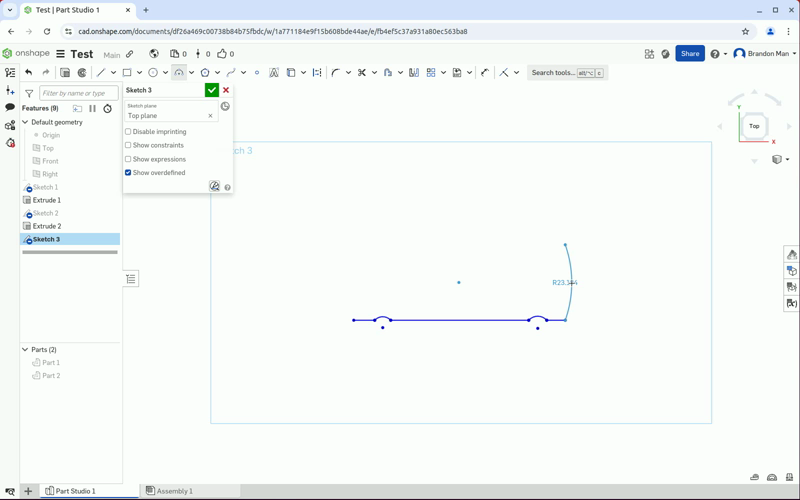
key(esc)
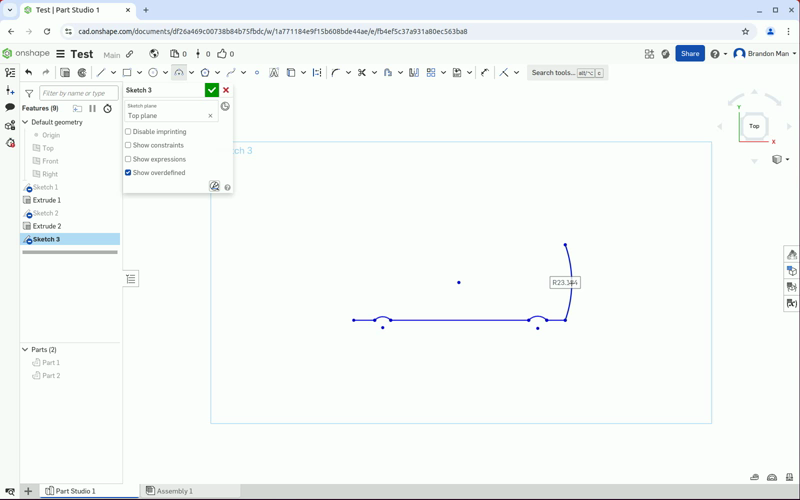
key(l)
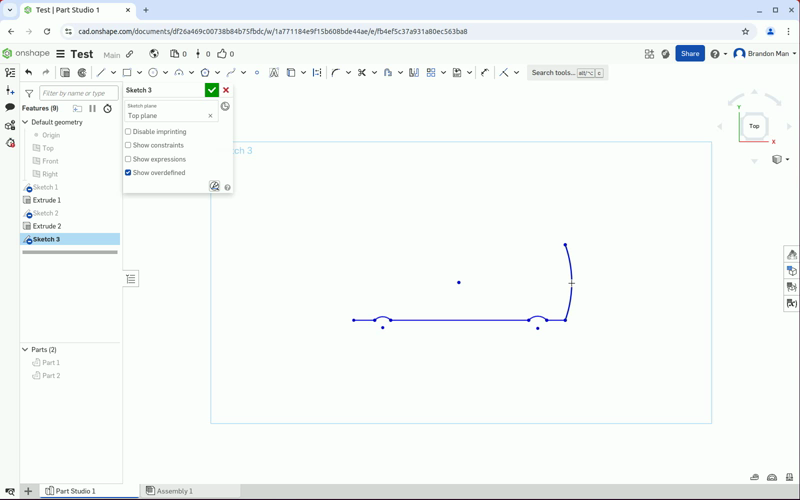
mouse_move(565, 244)
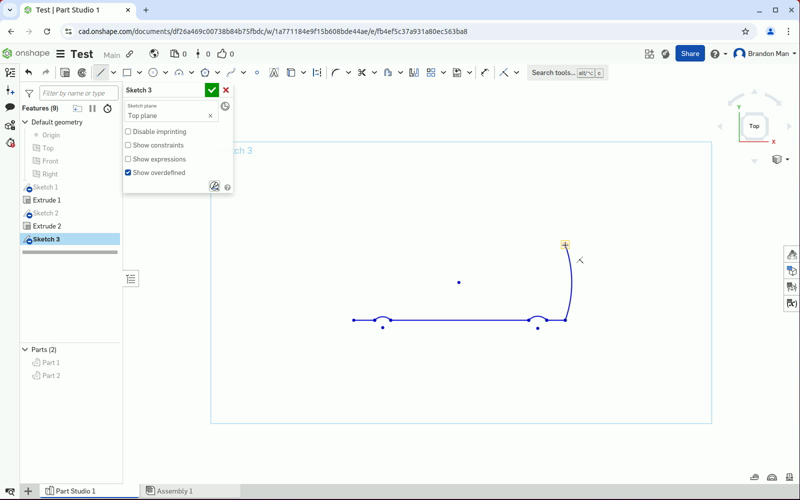
click(565, 244)
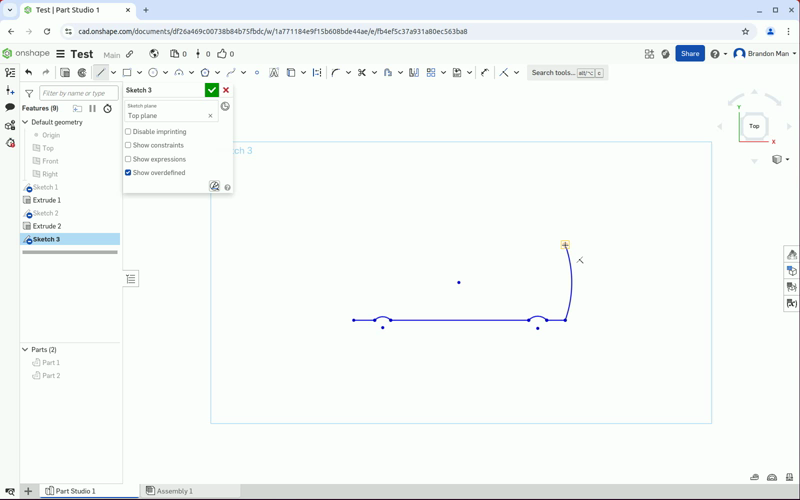
key_down(shift)
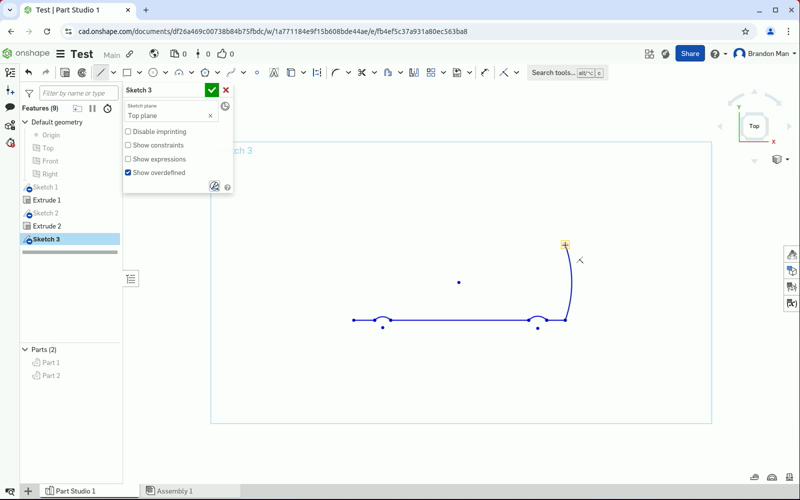
mouse_move(353, 244)
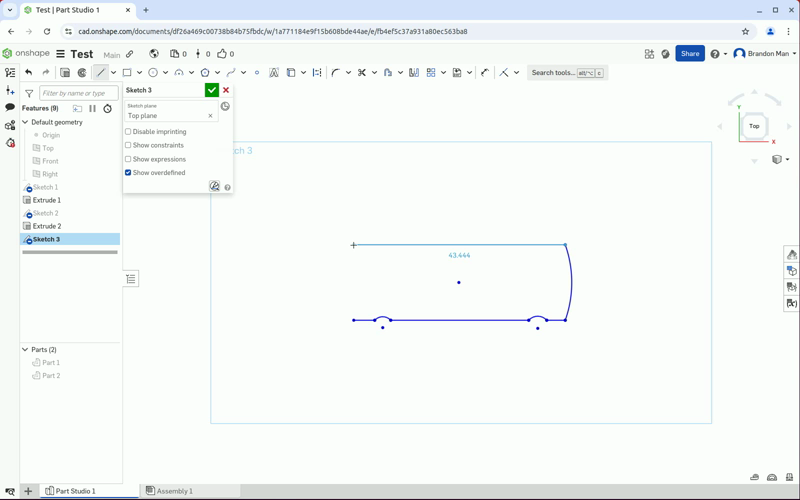
click(353, 244)
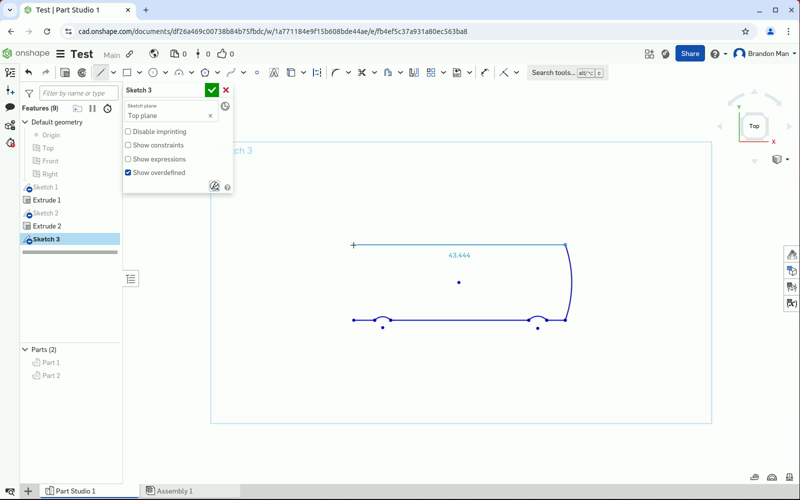
key_up(shift)
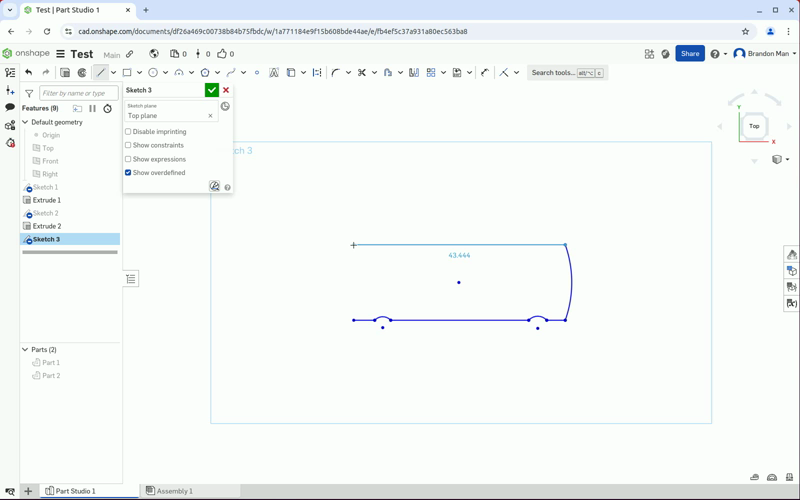
key(esc)
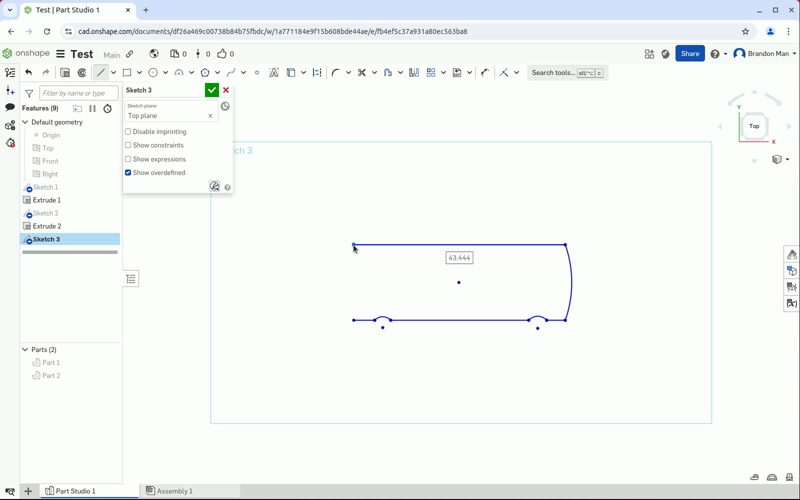
key(a)
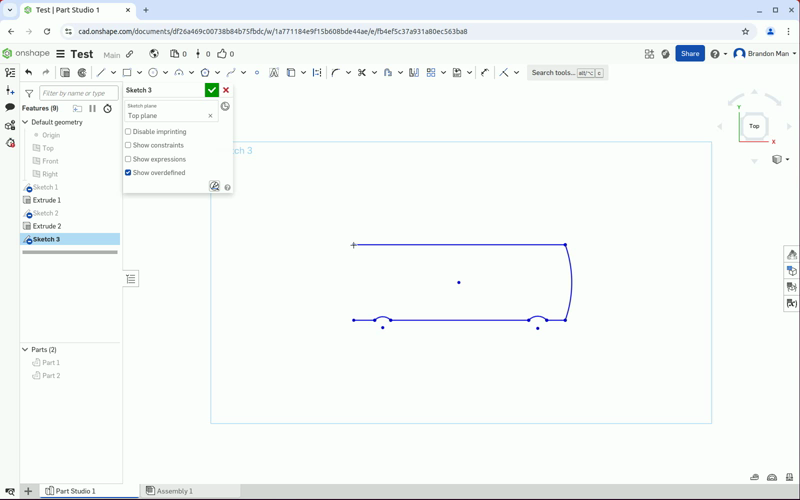
mouse_move(353, 244)
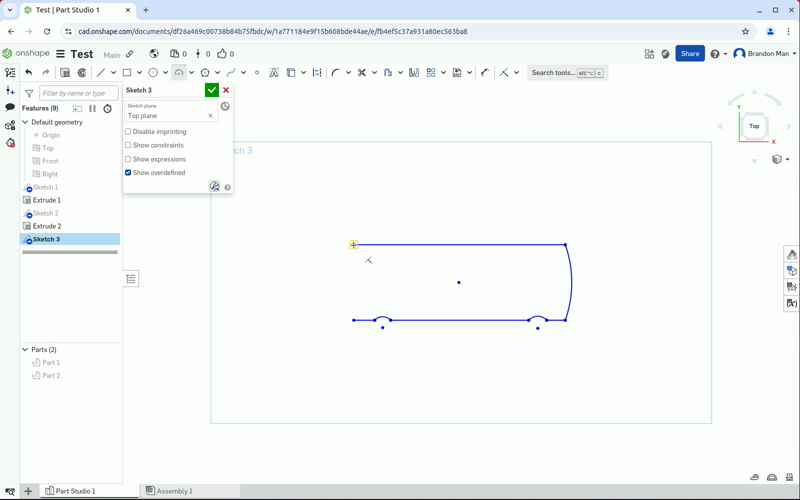
click(353, 244)
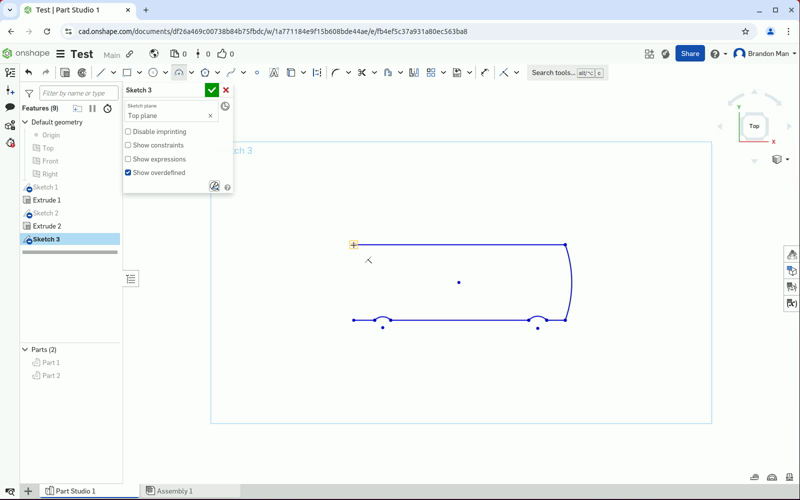
mouse_move(353, 320)
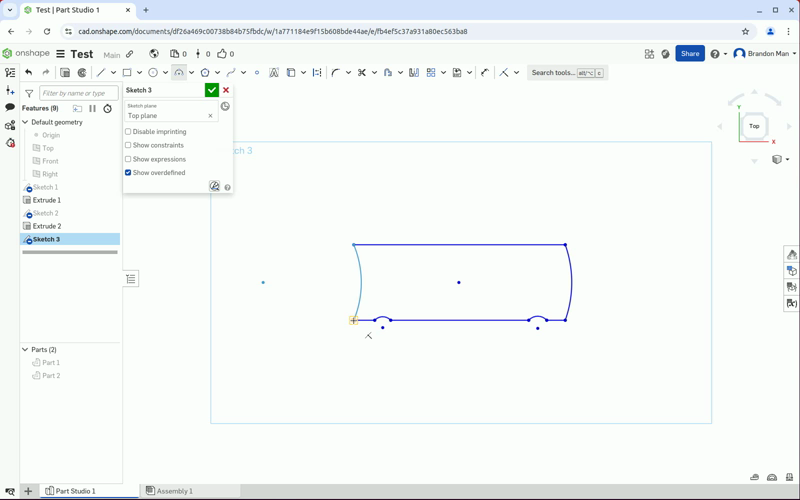
click(353, 320)
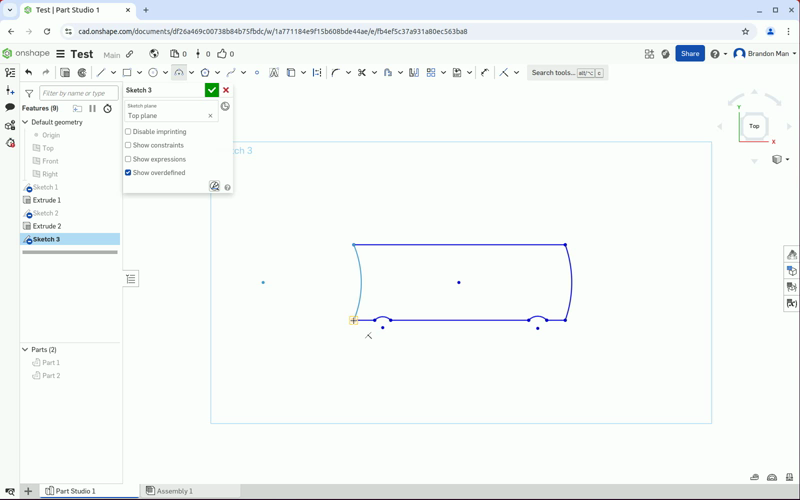
key_down(shift)
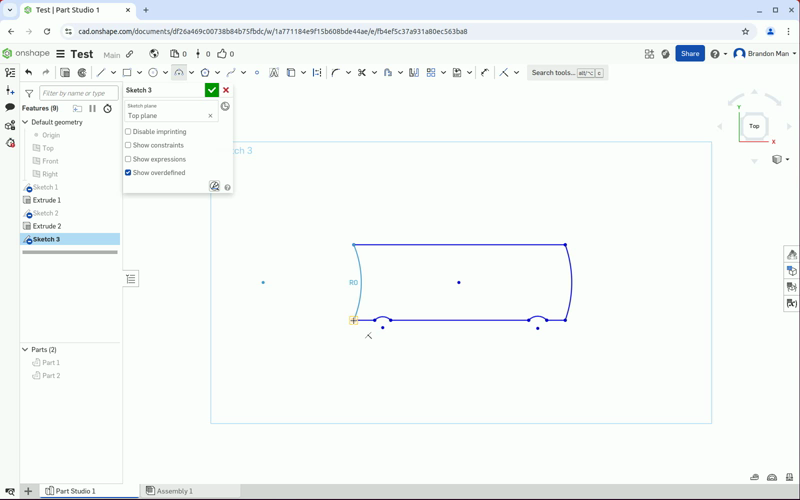
mouse_move(347, 282)
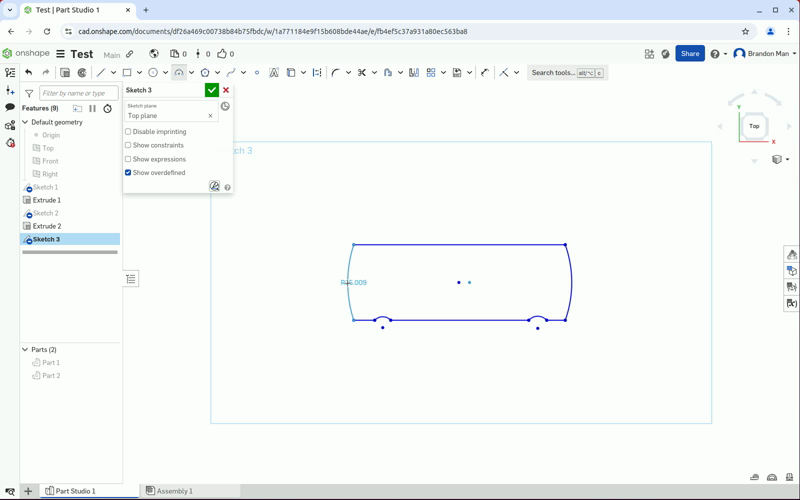
click(347, 282)
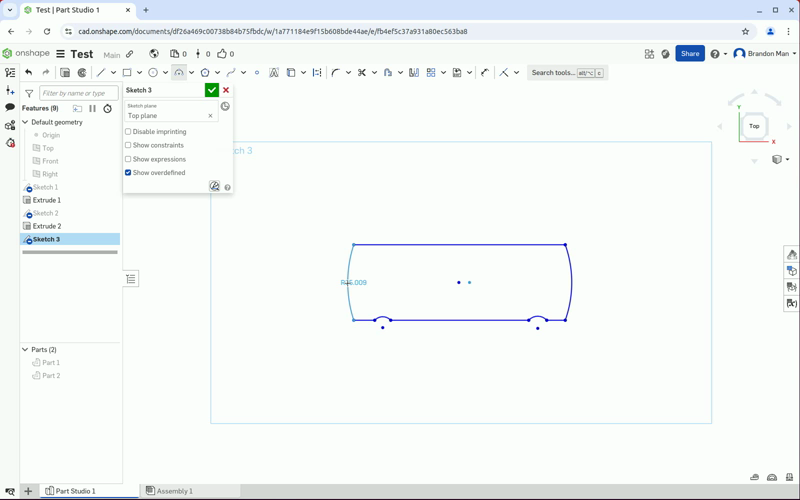
key_up(shift)
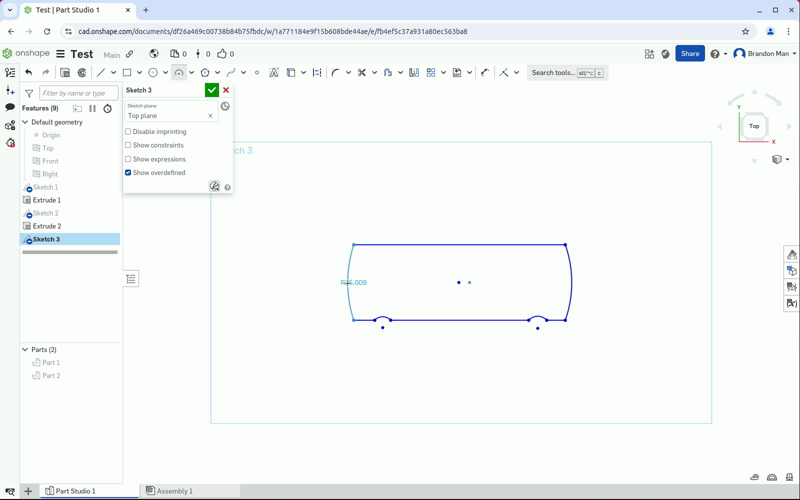
key(esc)
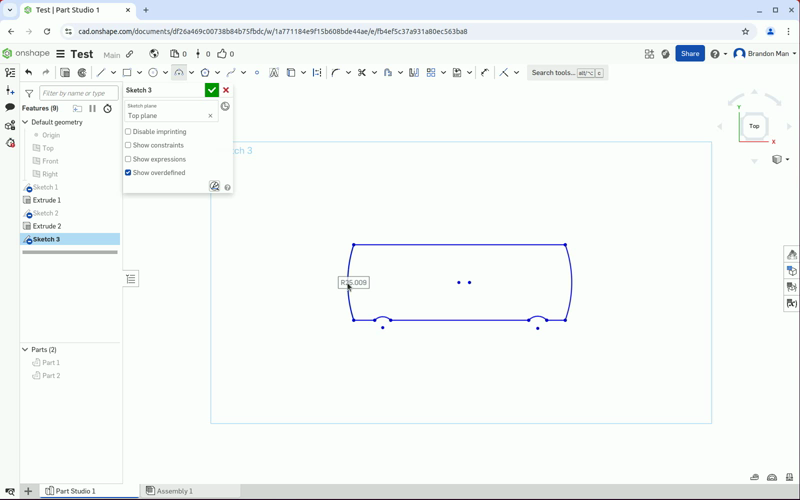
key(c)
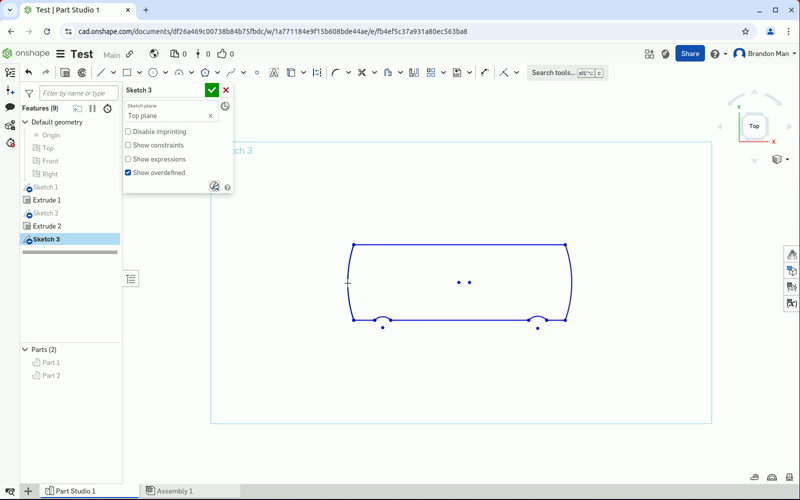
key_down(shift)
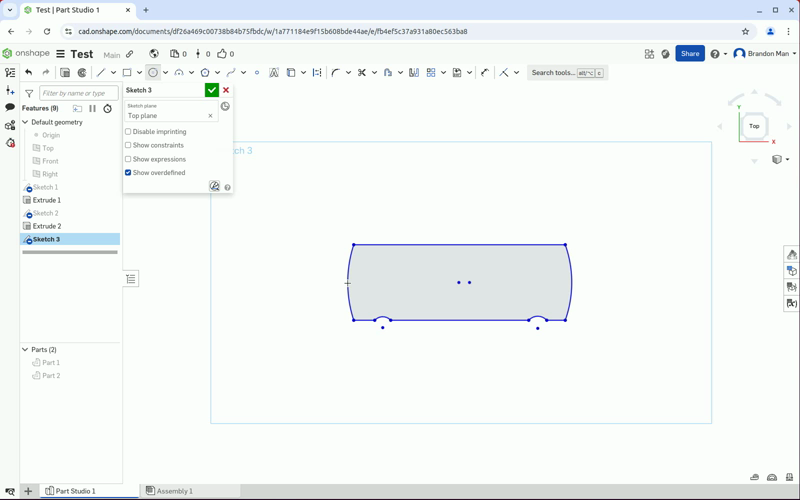
mouse_move(377, 274)
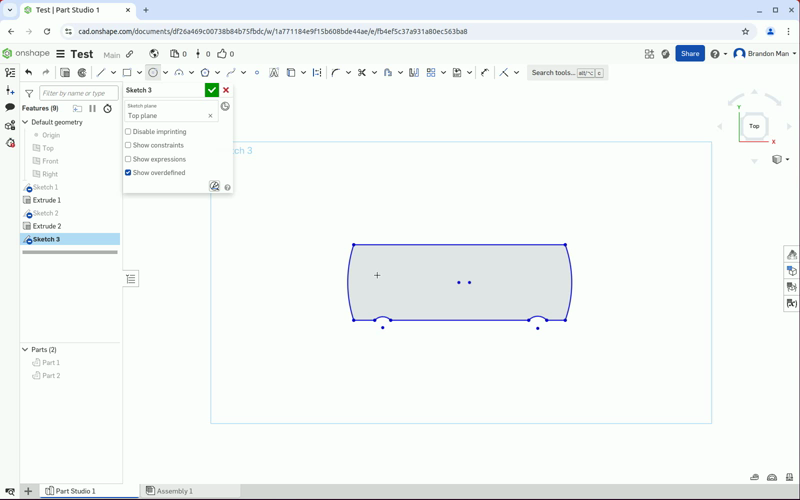
click(377, 274)
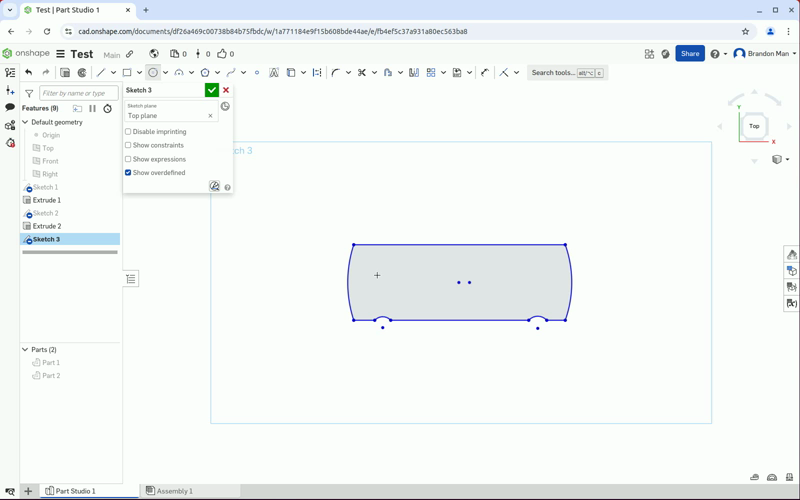
key_up(shift)
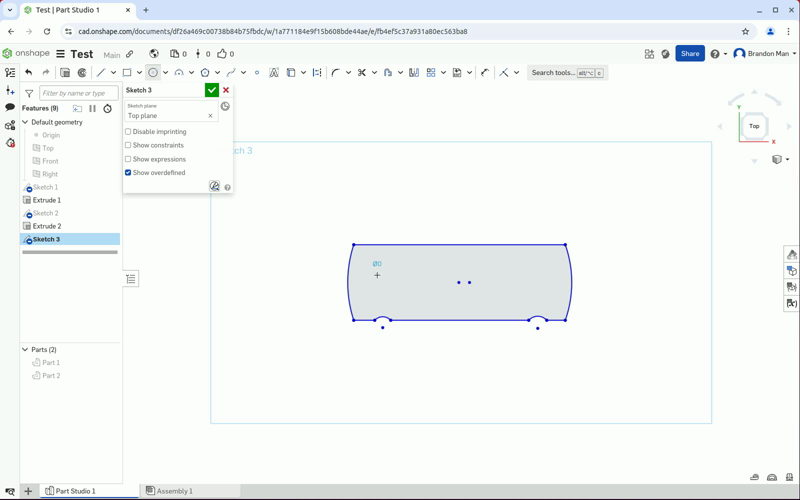
mouse_move(395, 274)
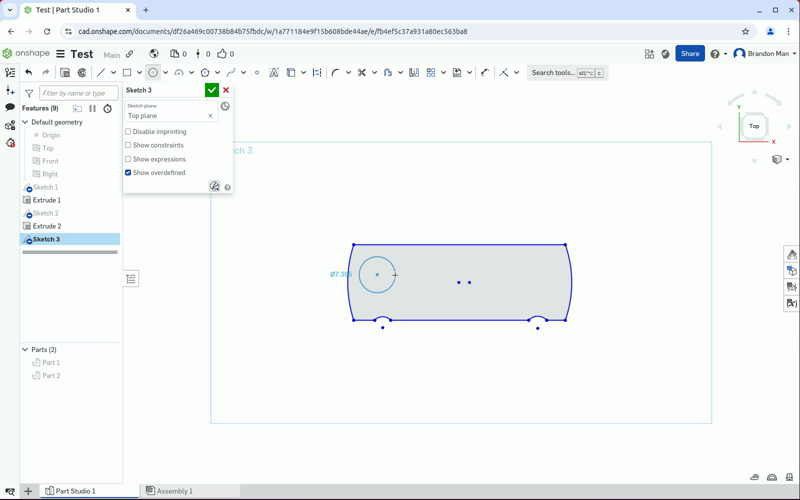
click(395, 274)
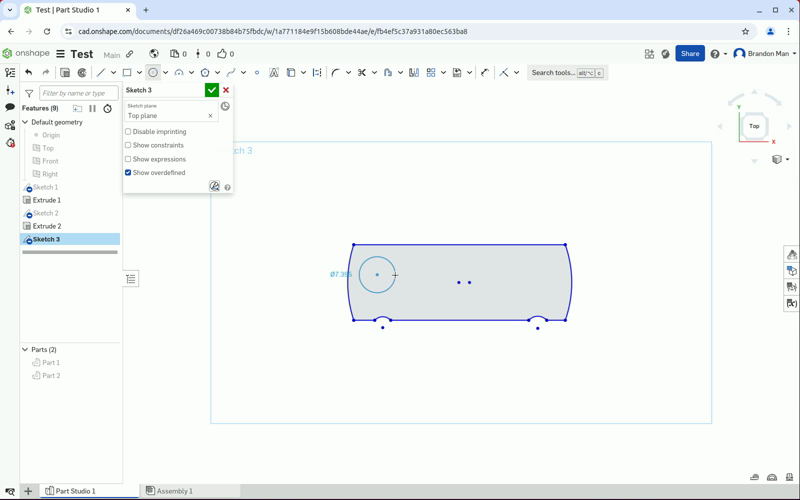
key(esc)
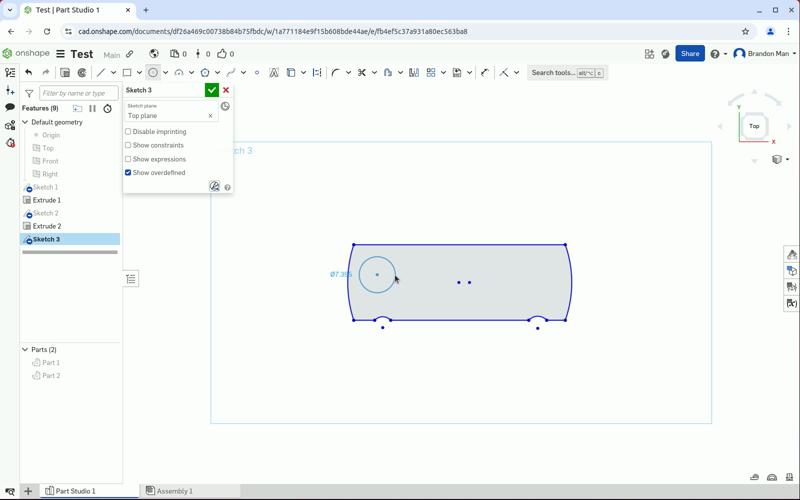
key(c)
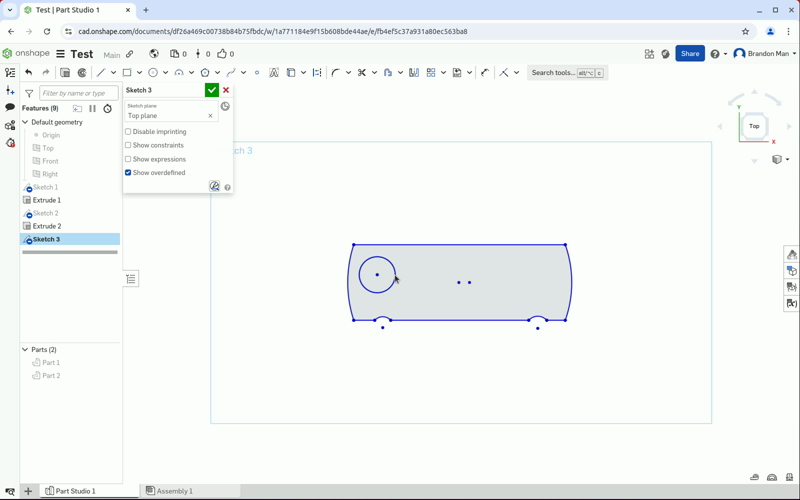
key_down(shift)
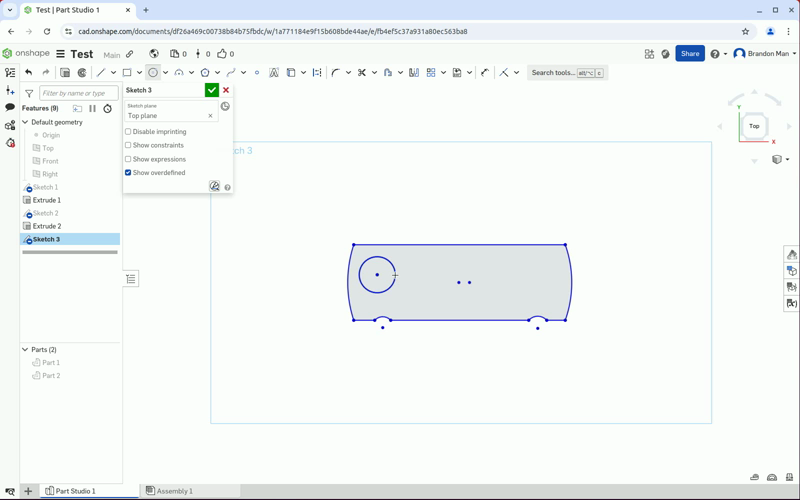
mouse_move(459, 283)
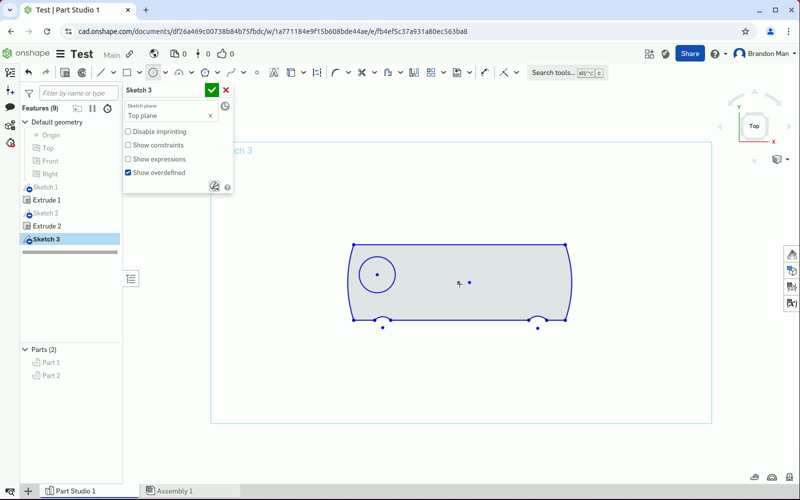
scroll(6)
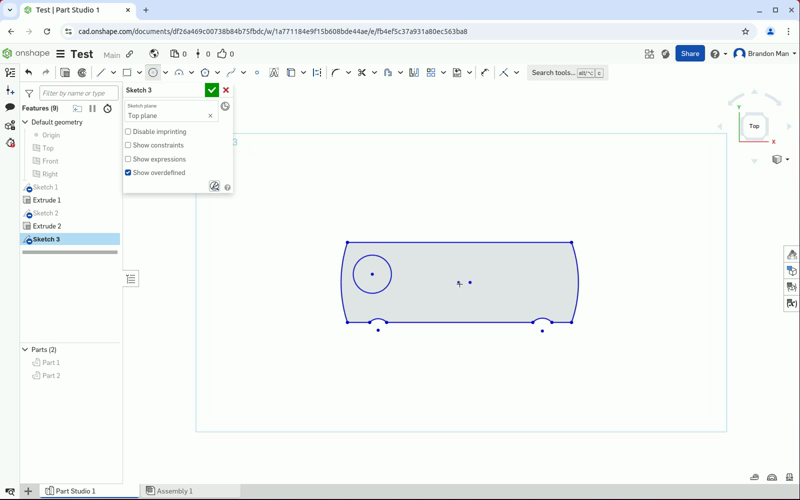
scroll(6)
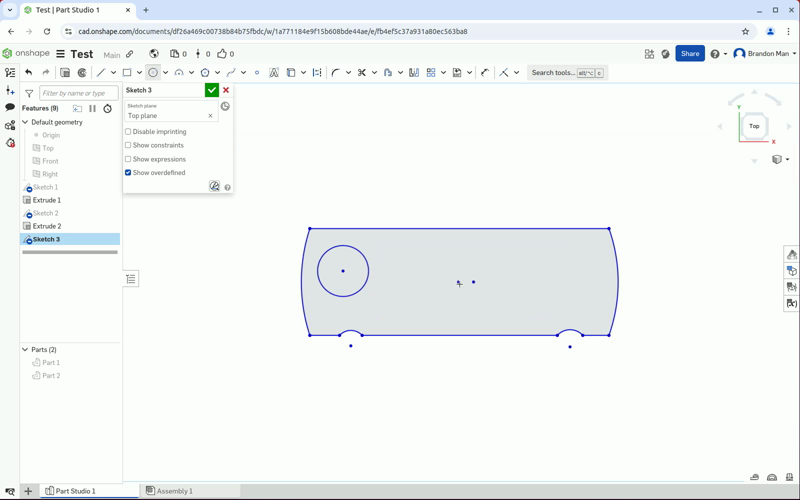
scroll(6)
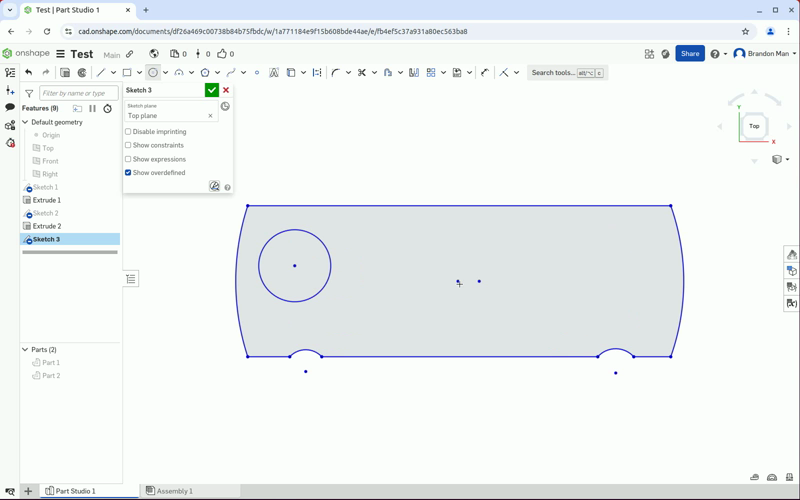
scroll(6)
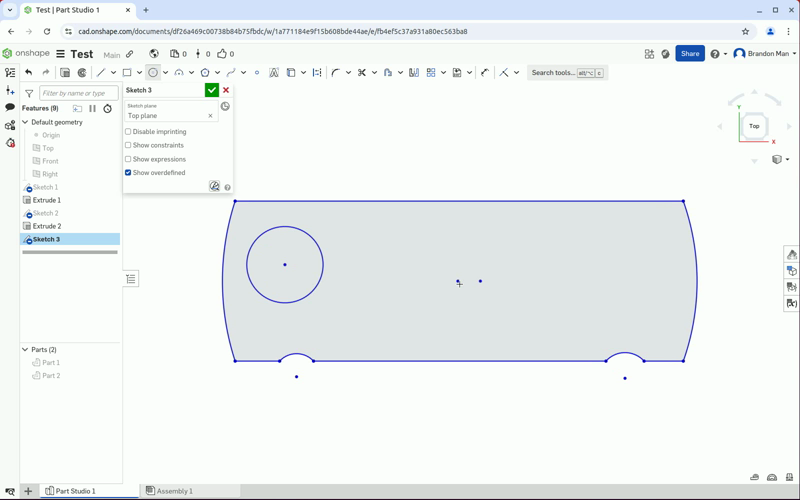
scroll(6)
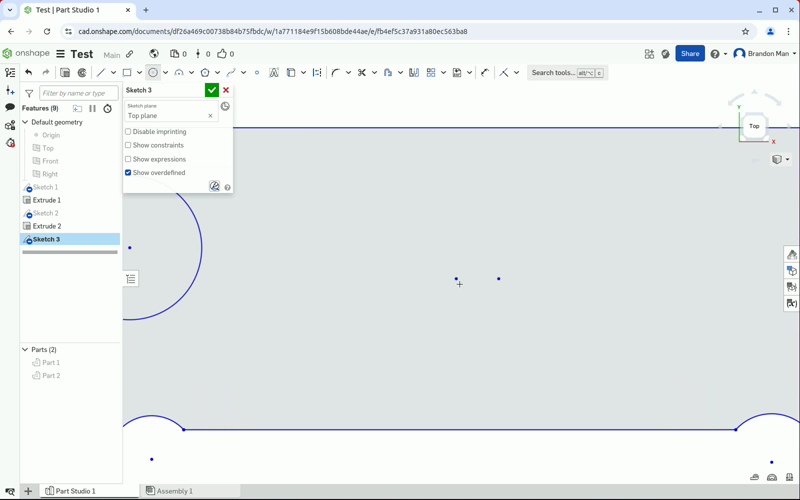
scroll(6)
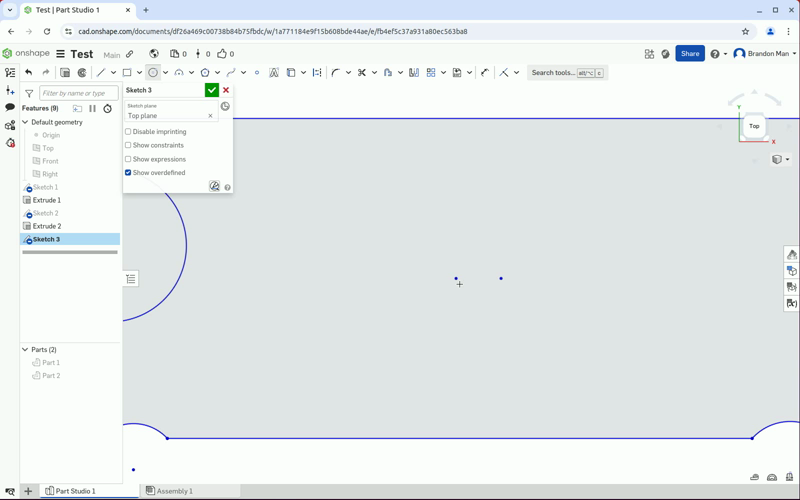
scroll(6)
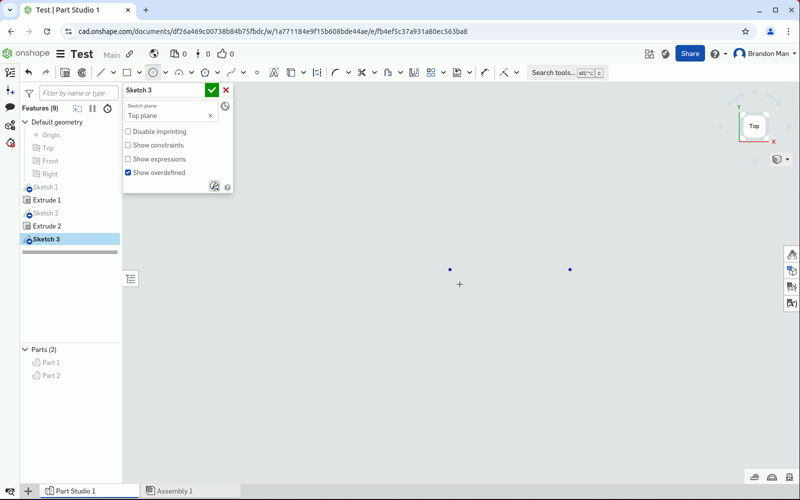
click(459, 283)
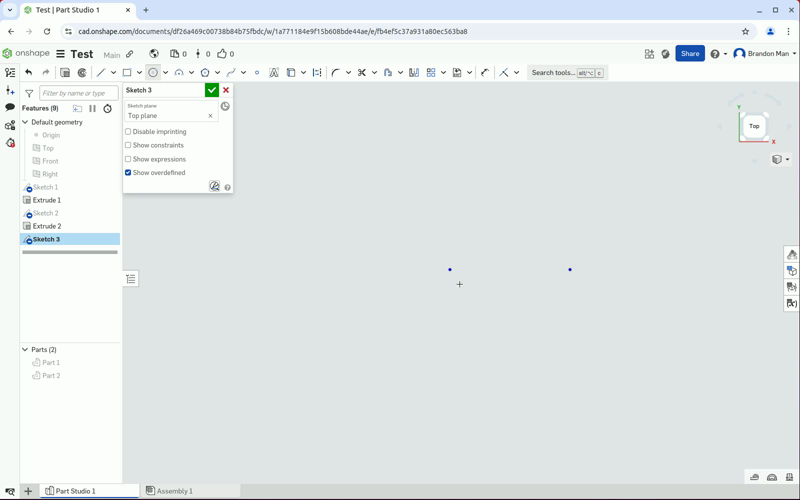
scroll(-6)
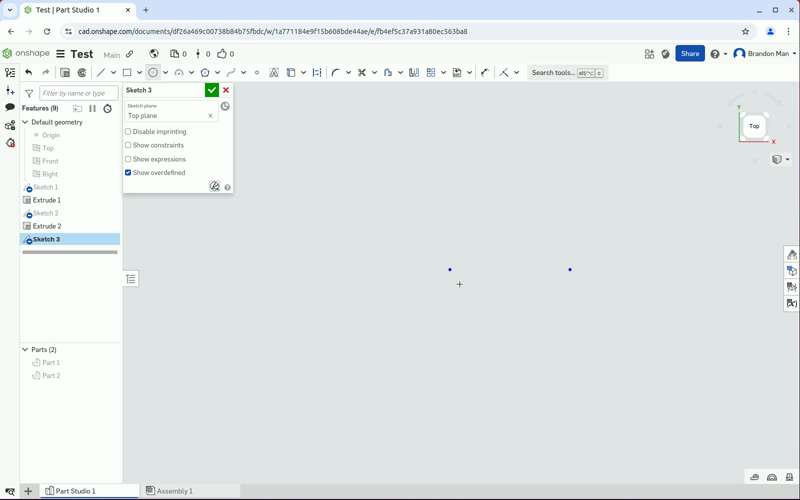
scroll(-6)
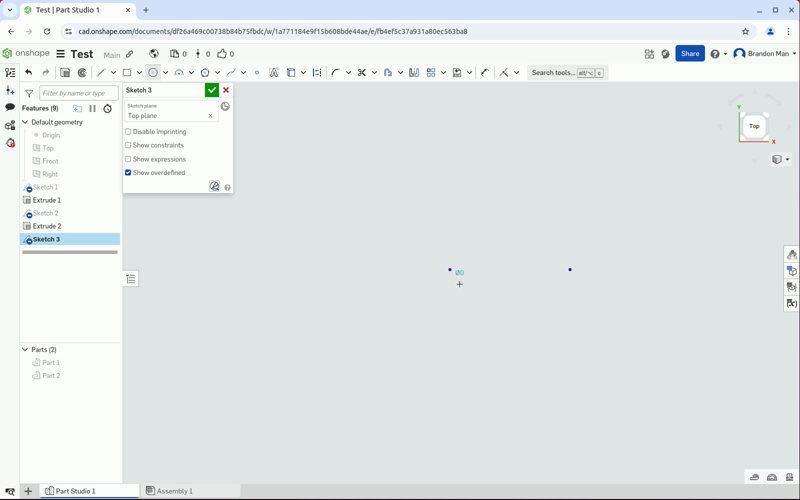
scroll(-6)
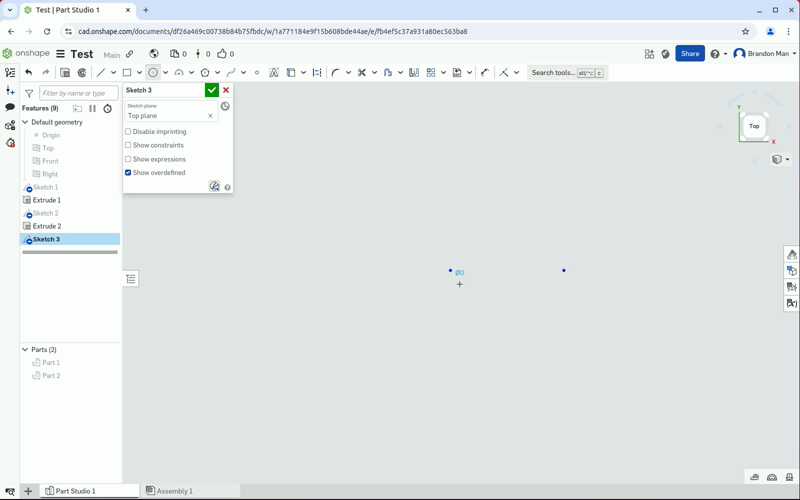
scroll(-6)
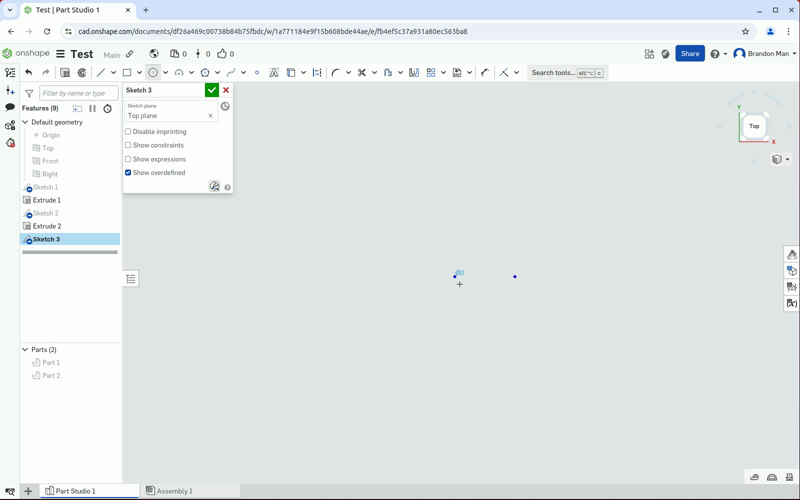
scroll(-6)
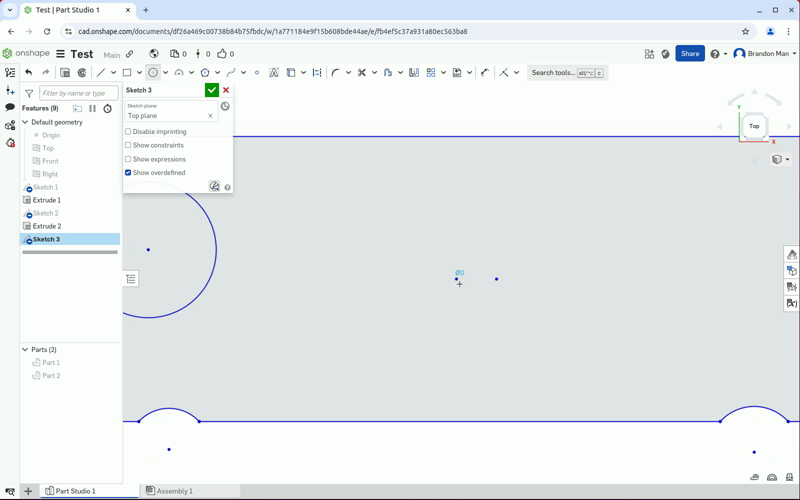
scroll(-6)
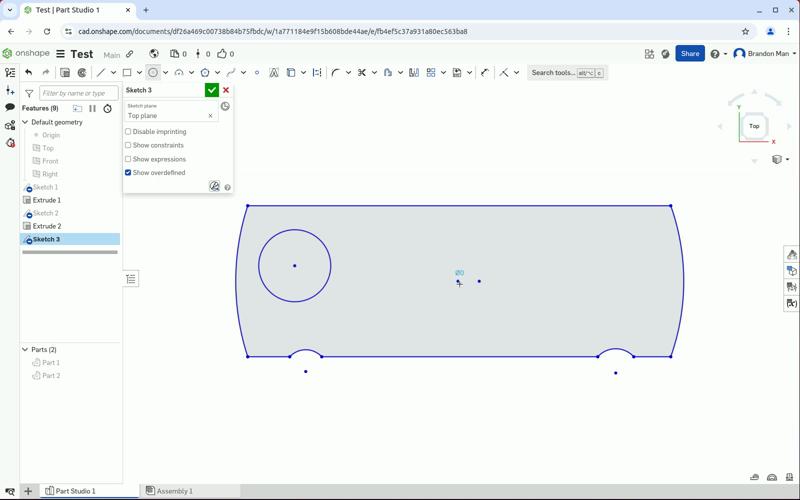
scroll(-6)
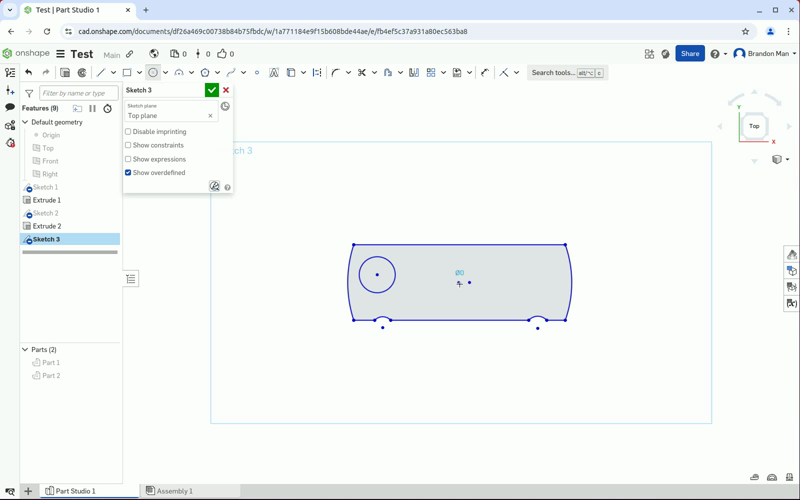
key_up(shift)
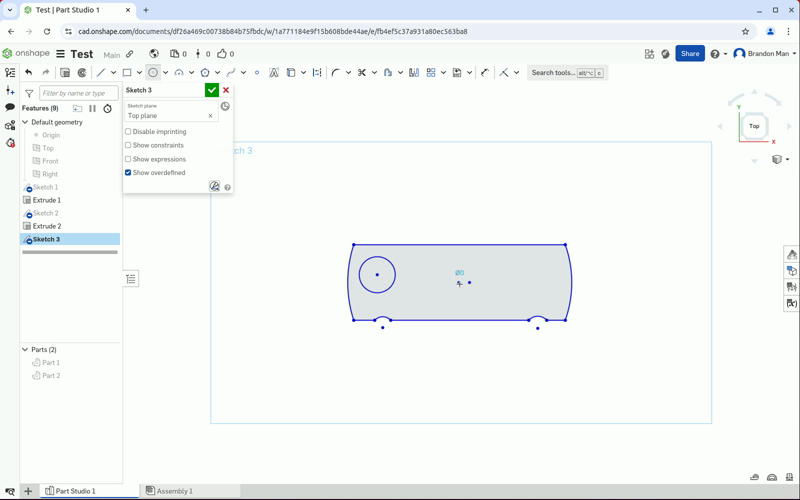
mouse_move(494, 283)
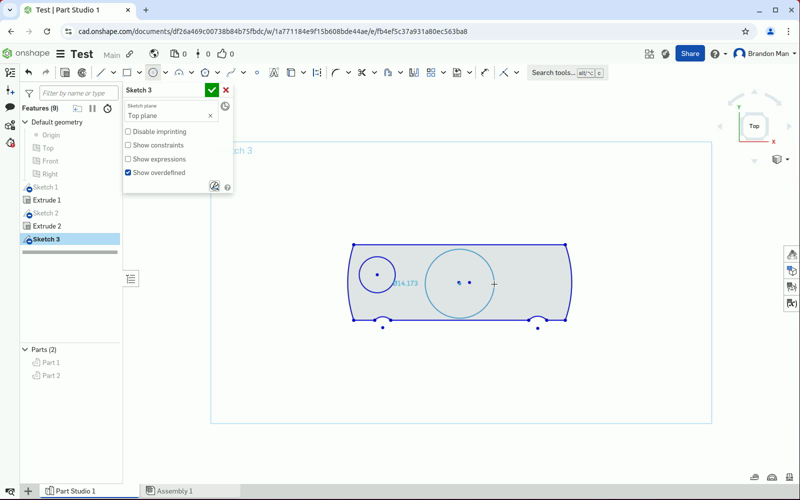
click(494, 283)
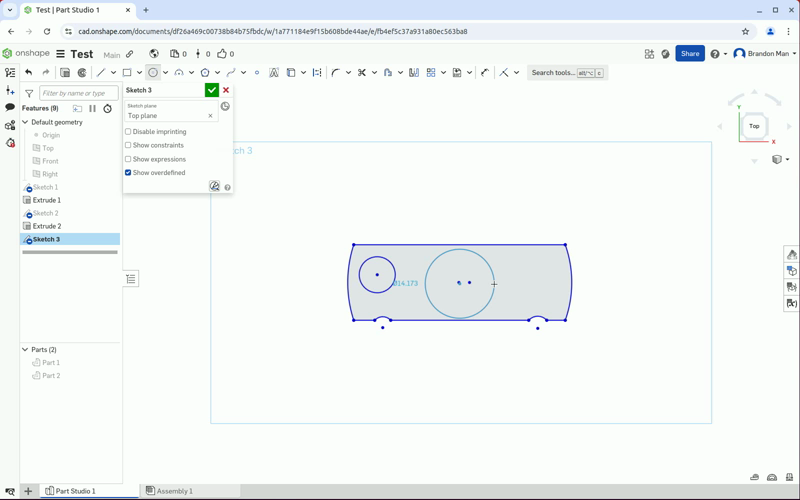
key(esc)
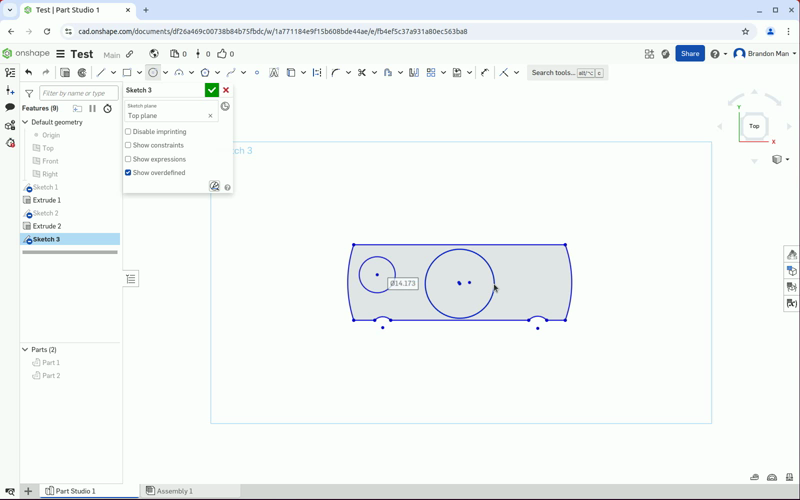
key(c)
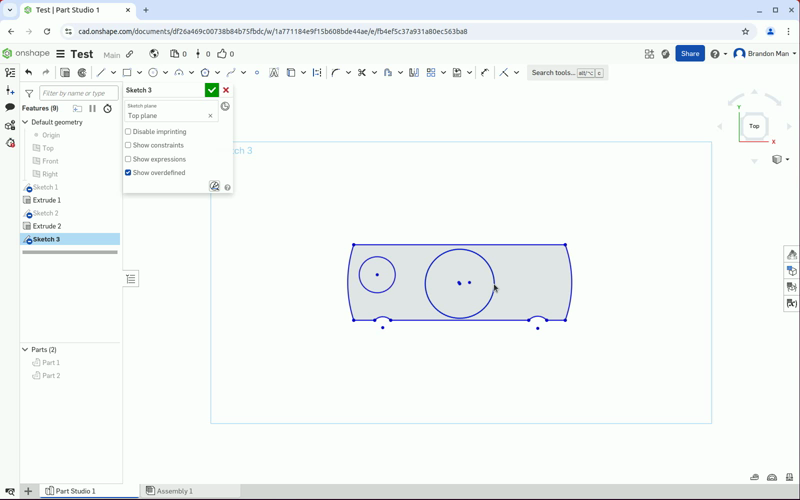
key_down(shift)
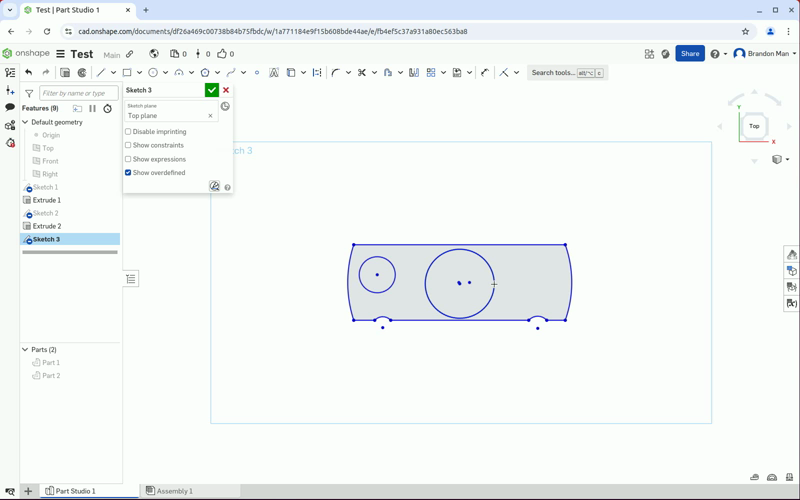
mouse_move(542, 274)
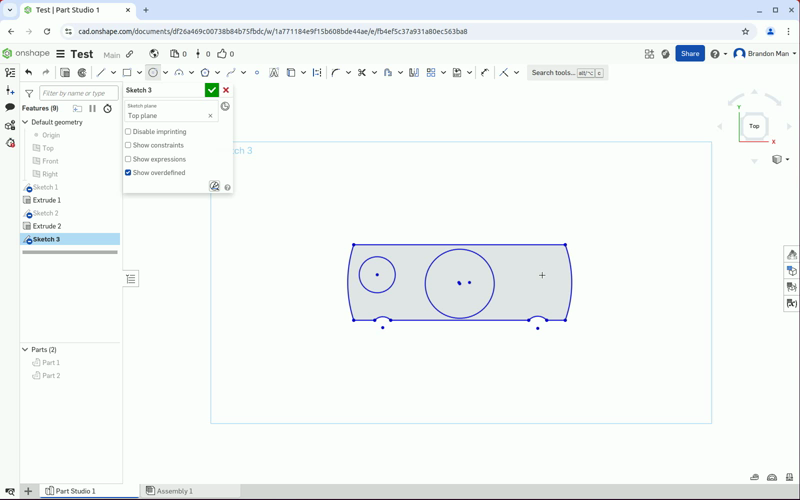
click(542, 274)
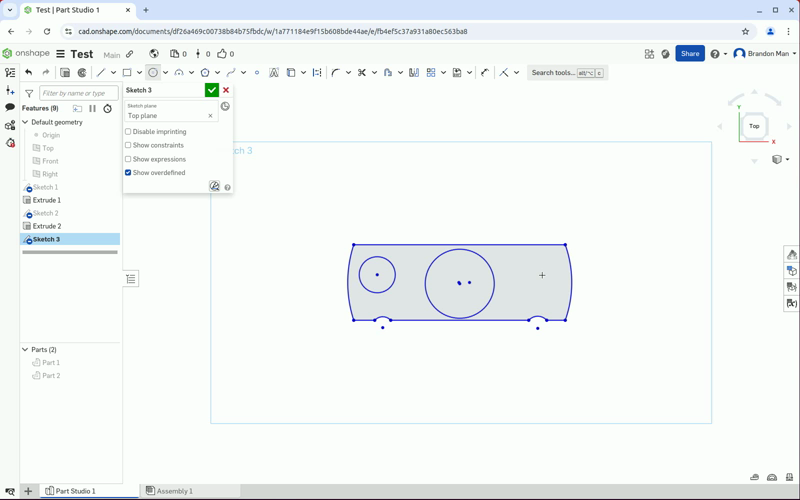
key_up(shift)
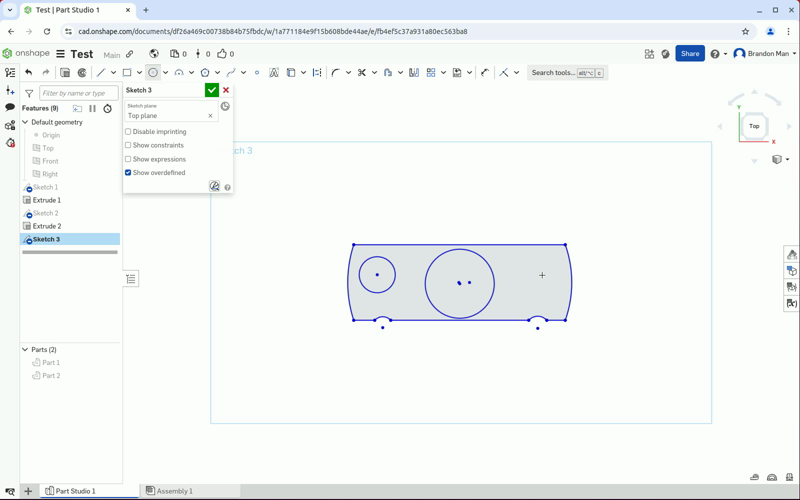
mouse_move(560, 274)
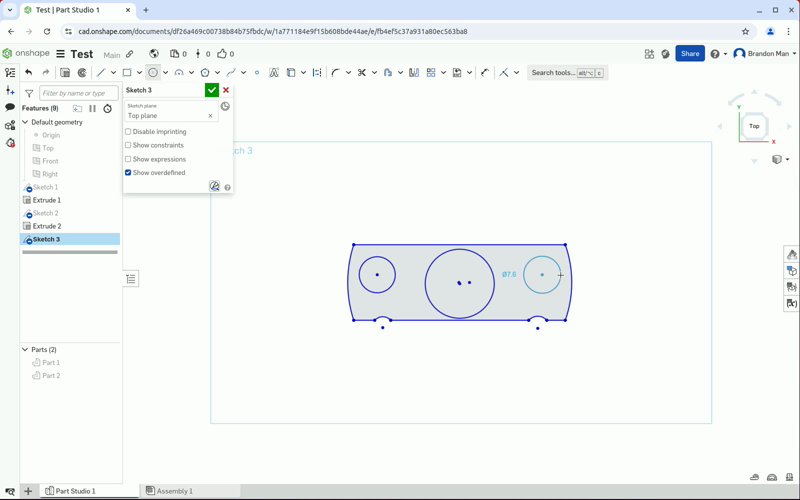
click(560, 274)
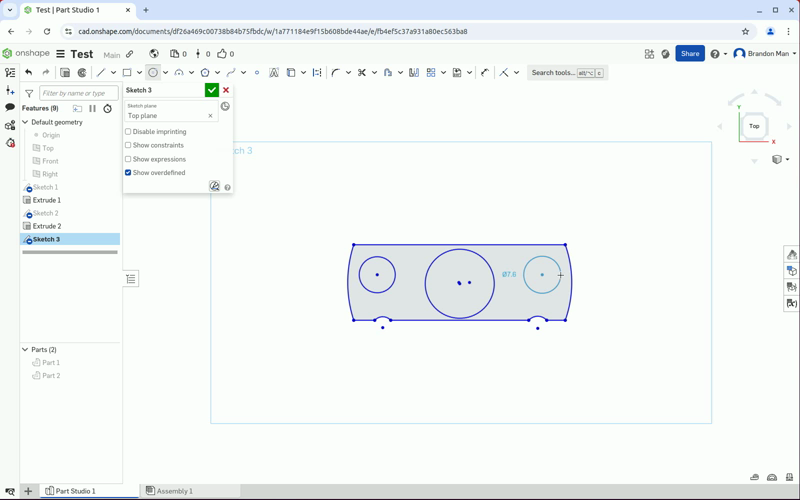
key(esc)
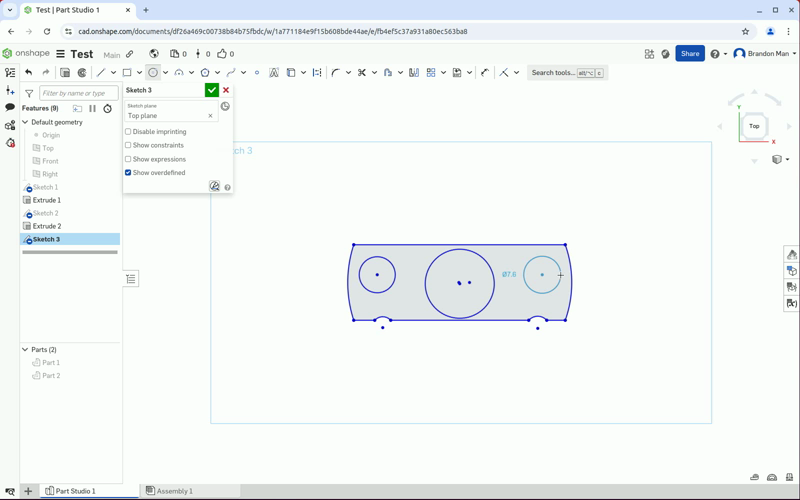
mouse_move(494, 308)
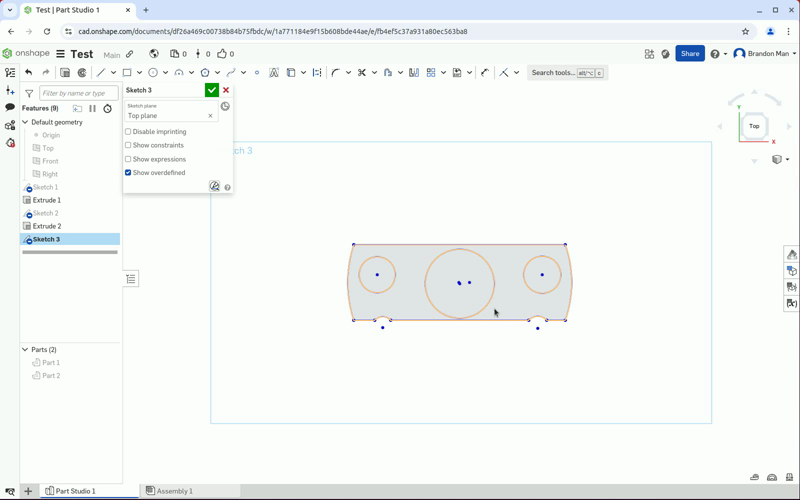
click(494, 308)
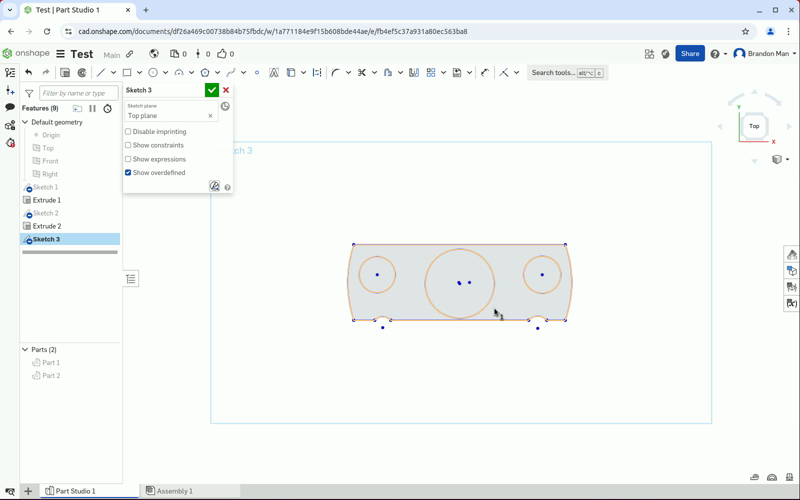
mouse_move(73, 352)
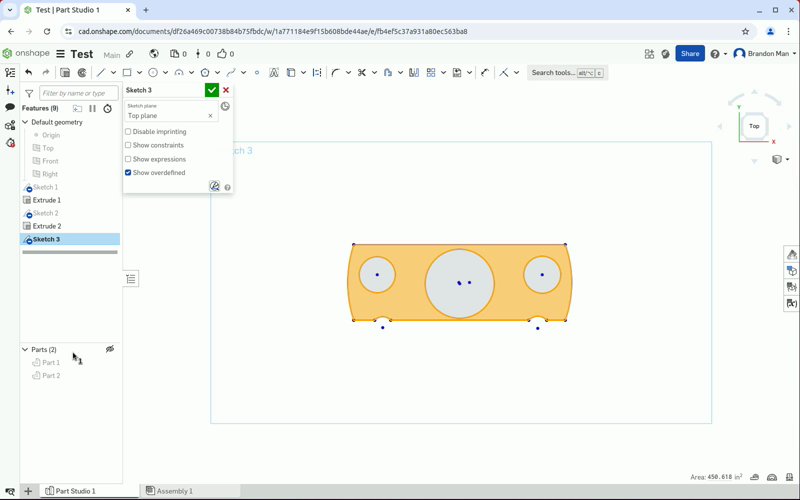
key(shift+y)
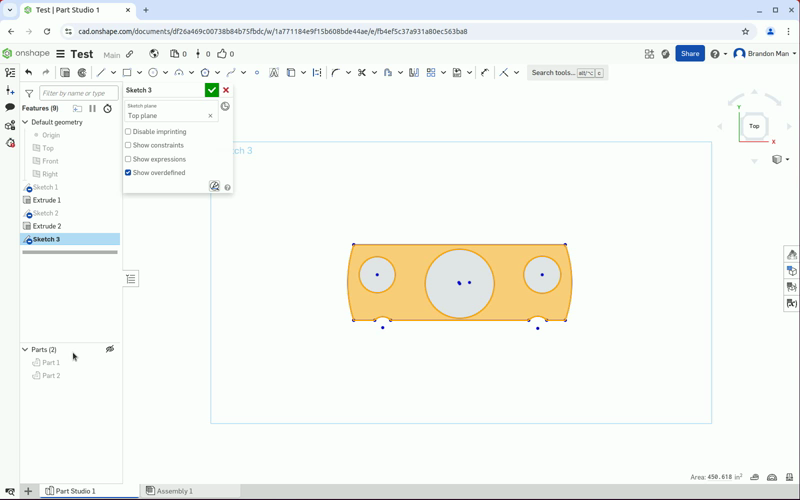
key(shift+e)
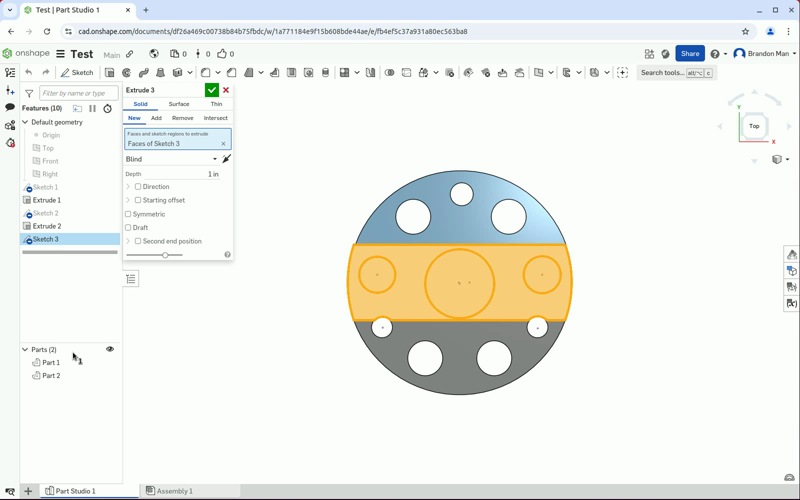
mouse_move(143, 106)
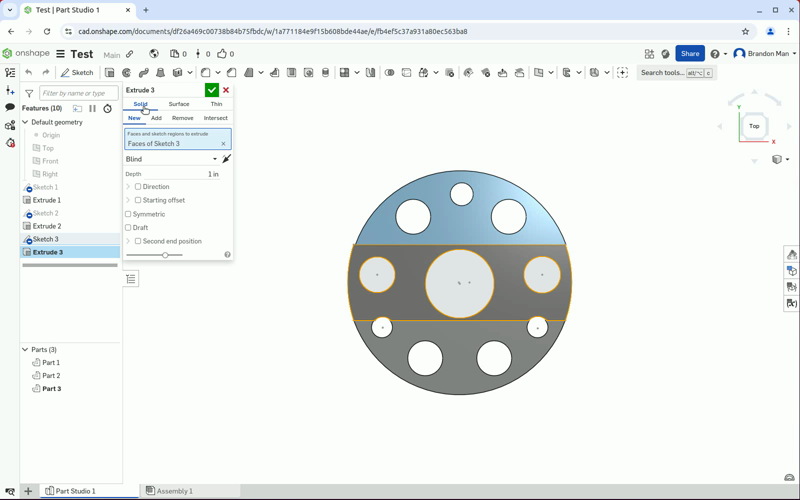
click(143, 106)
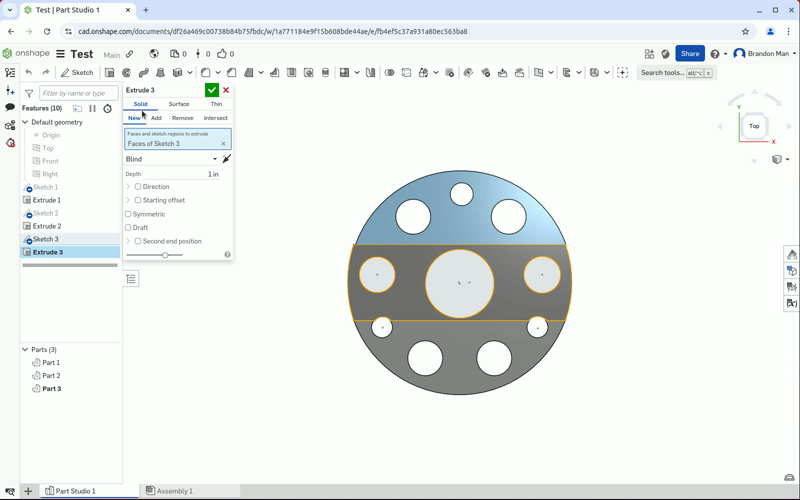
mouse_move(137, 120)
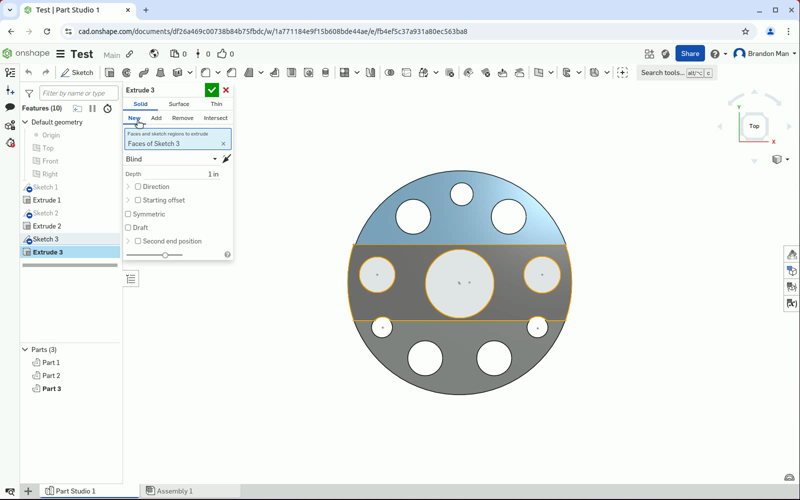
click(137, 120)
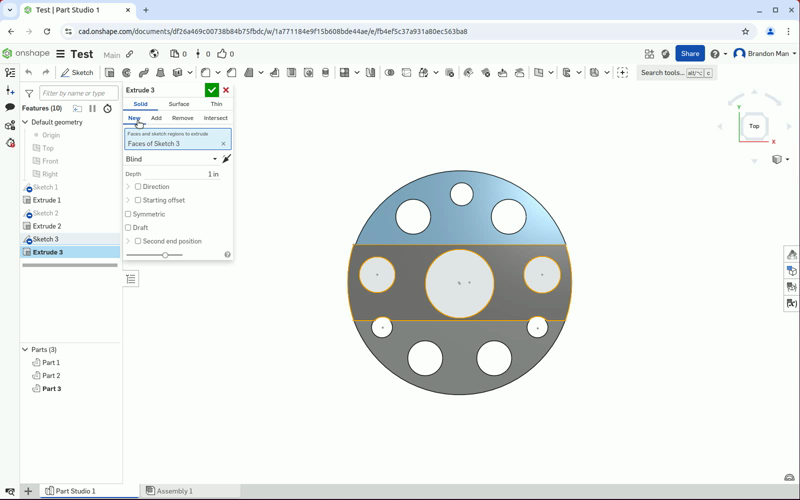
key(tab, 4)
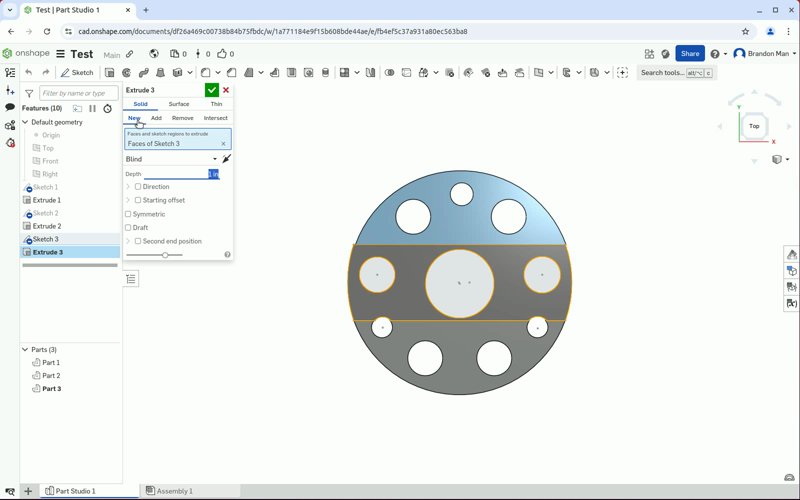
text(3.129)
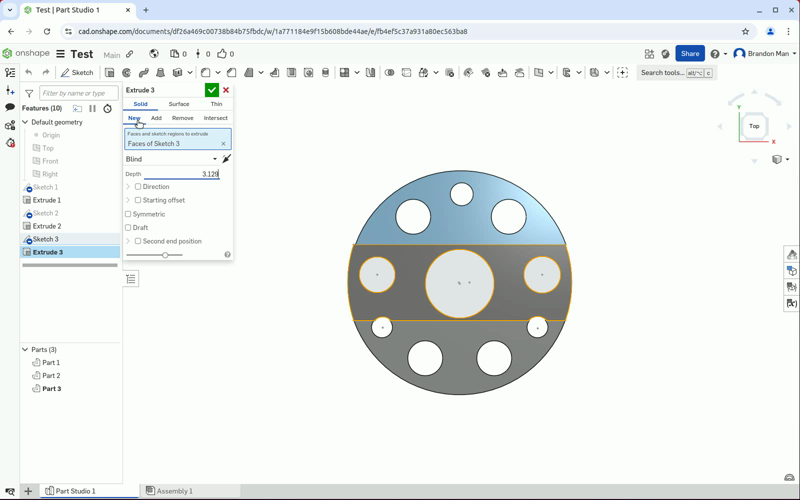
key(enter)
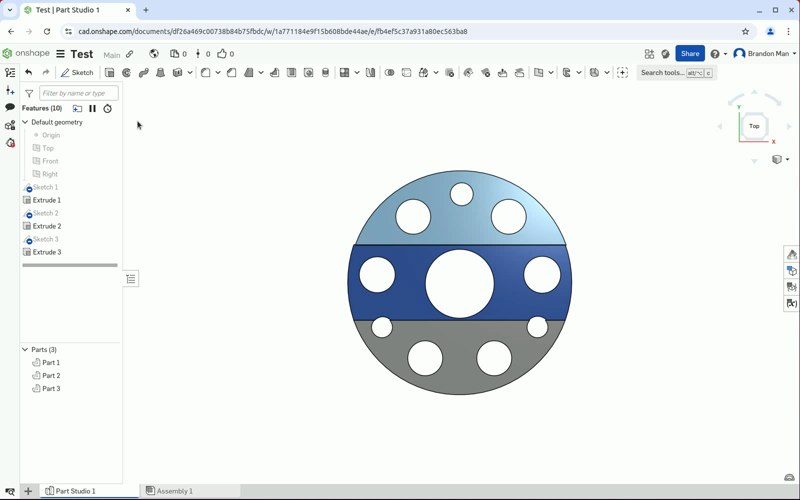
key(shift+h)
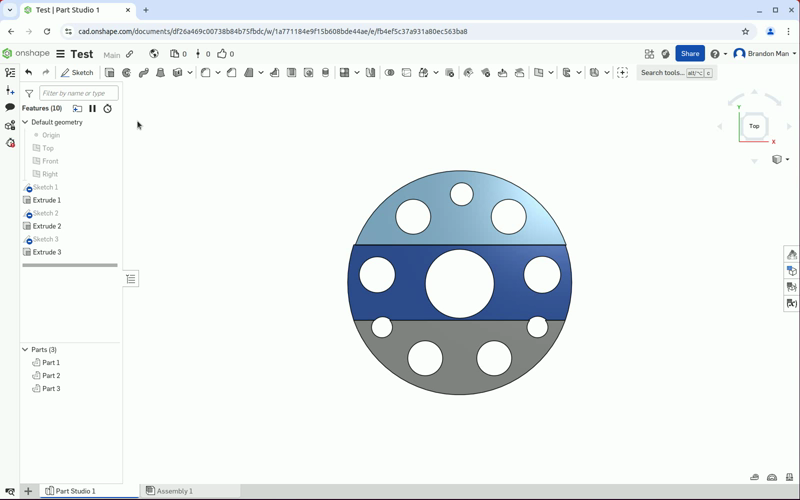
key(shift+h)
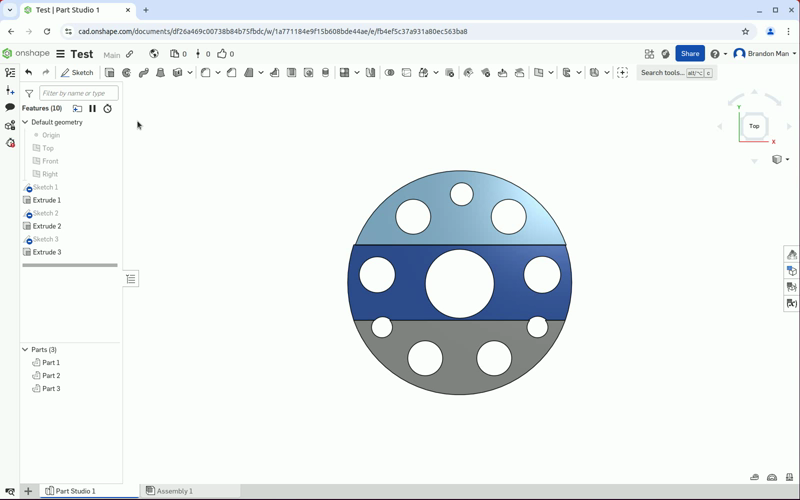
mouse_move(73, 189)
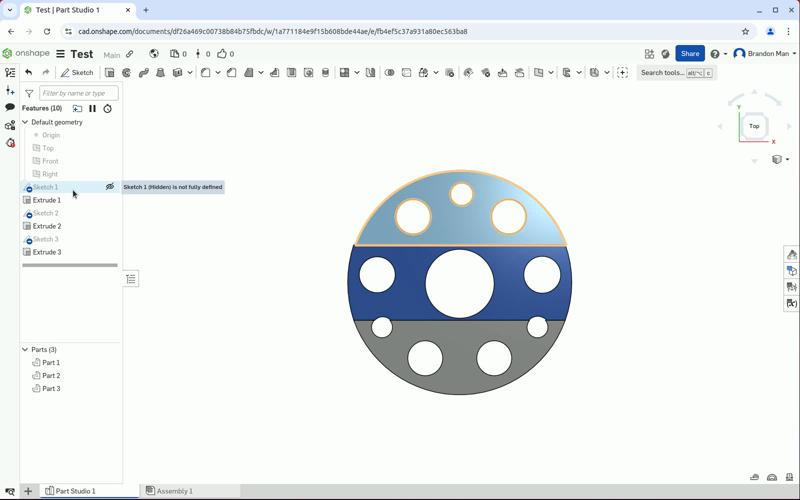
click(73, 189)
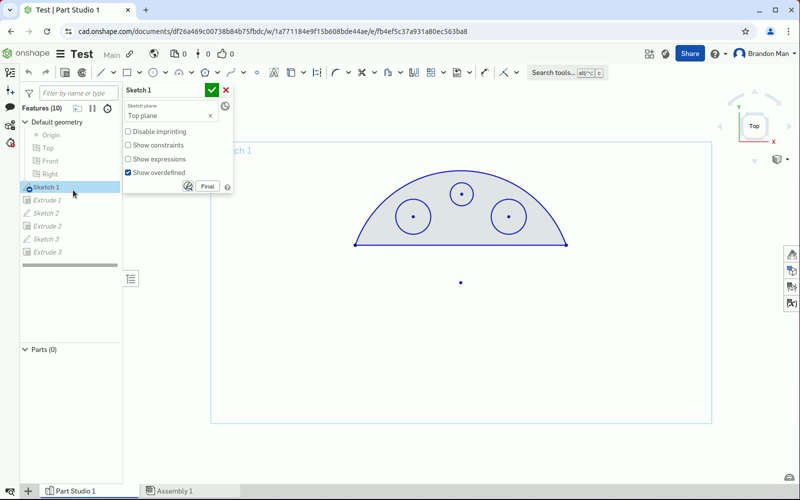
mouse_move(229, 92)
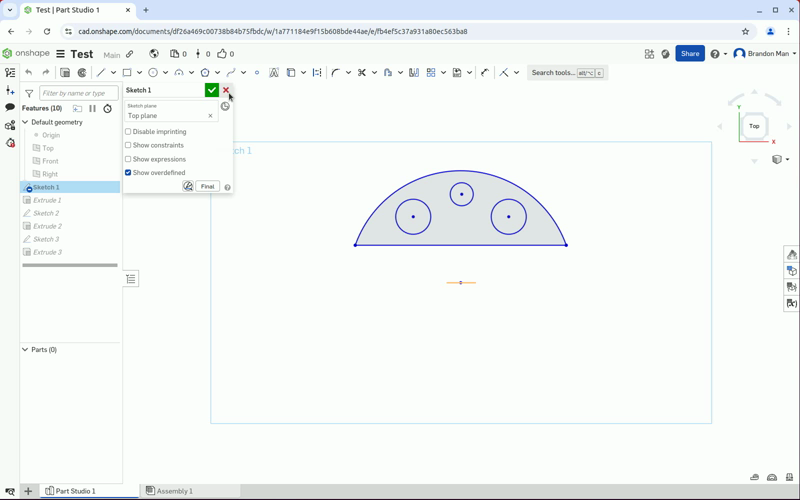
click(229, 92)
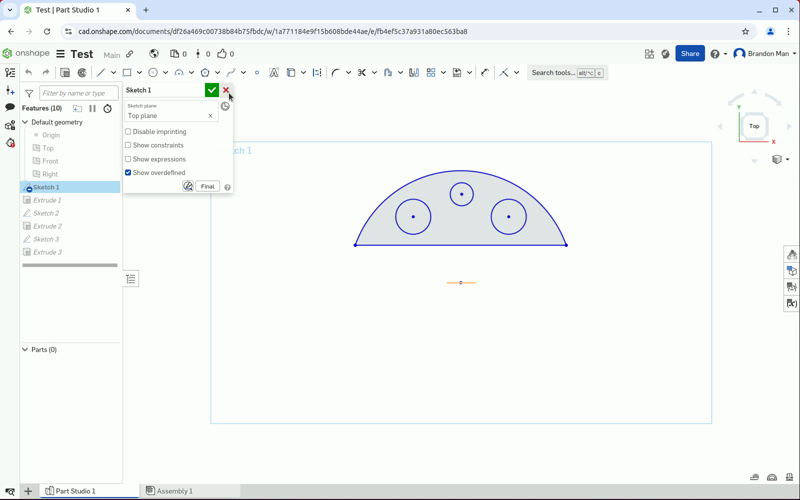
key(shift+s)
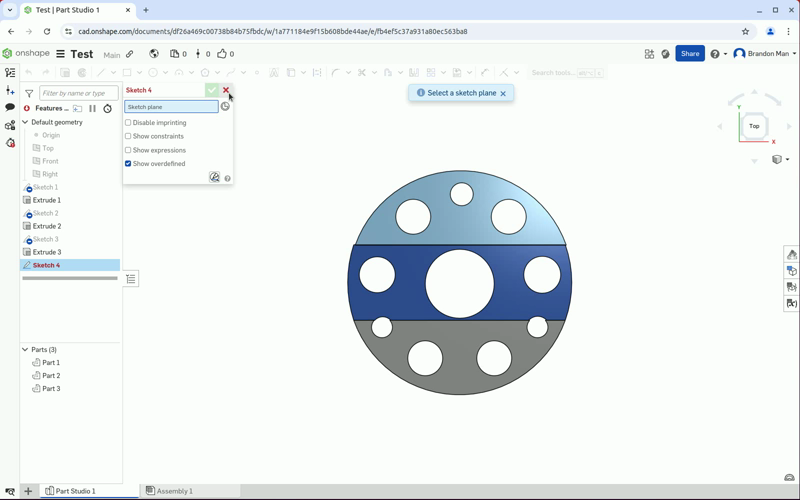
mouse_move(73, 150)
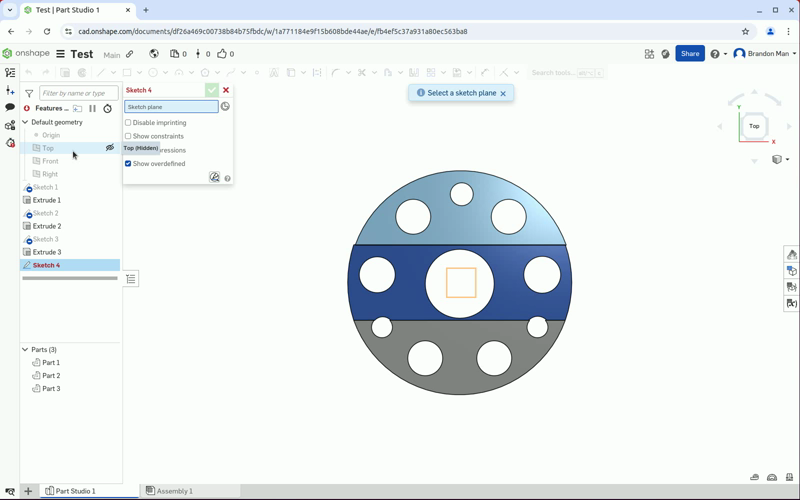
click(73, 150)
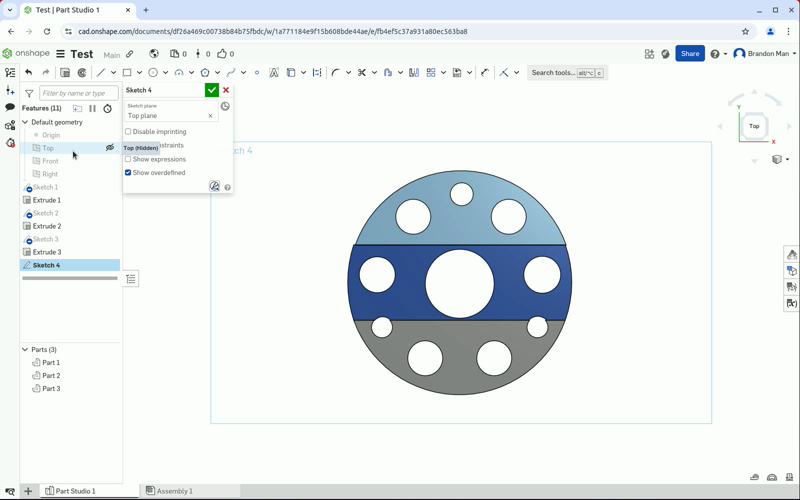
mouse_move(73, 352)
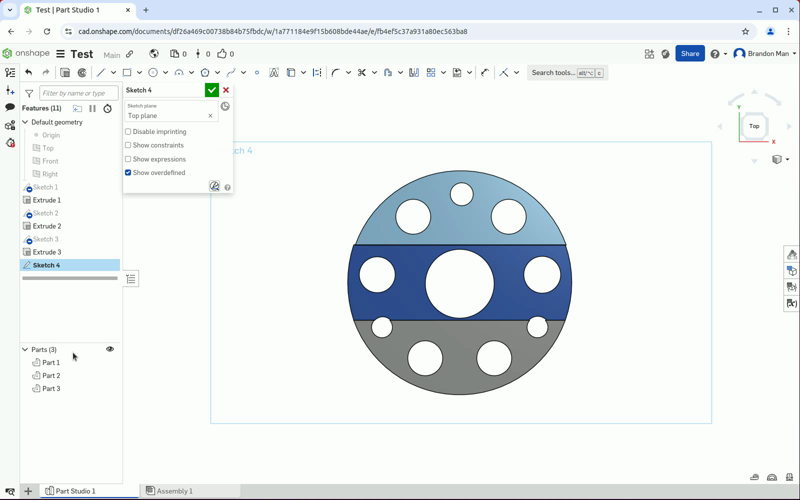
key(y)
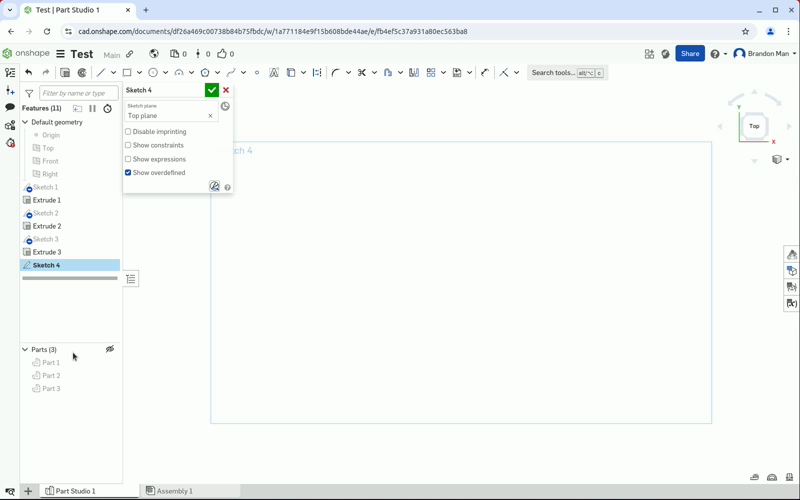
key(l)
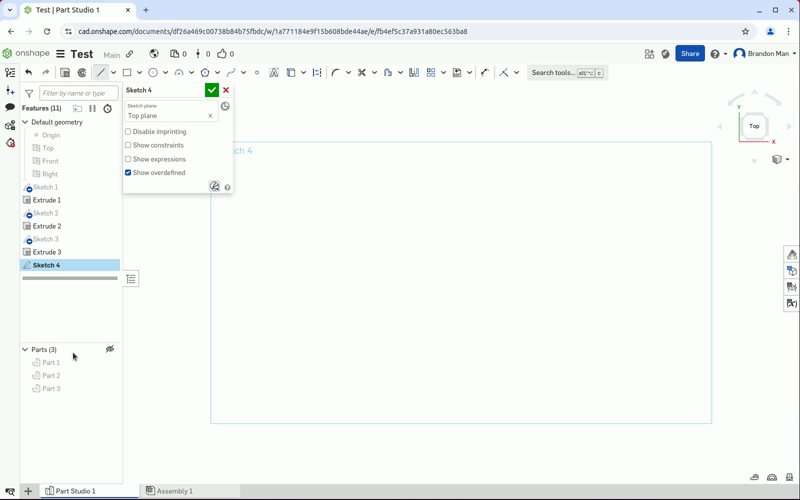
key_down(shift)
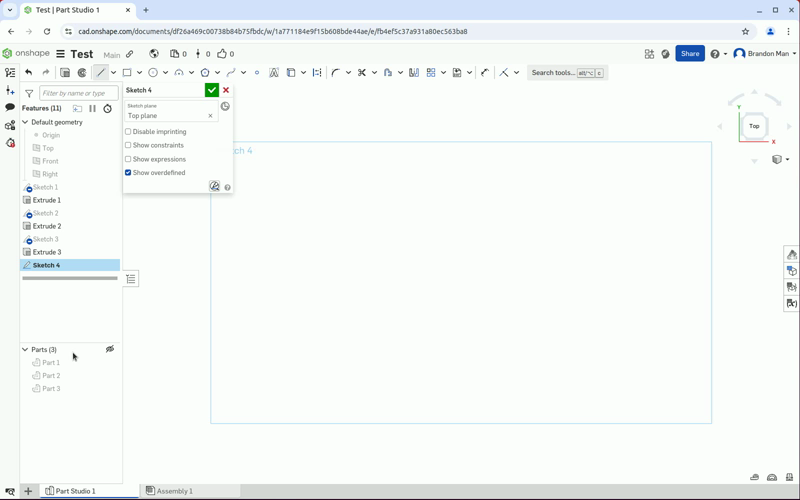
mouse_move(353, 320)
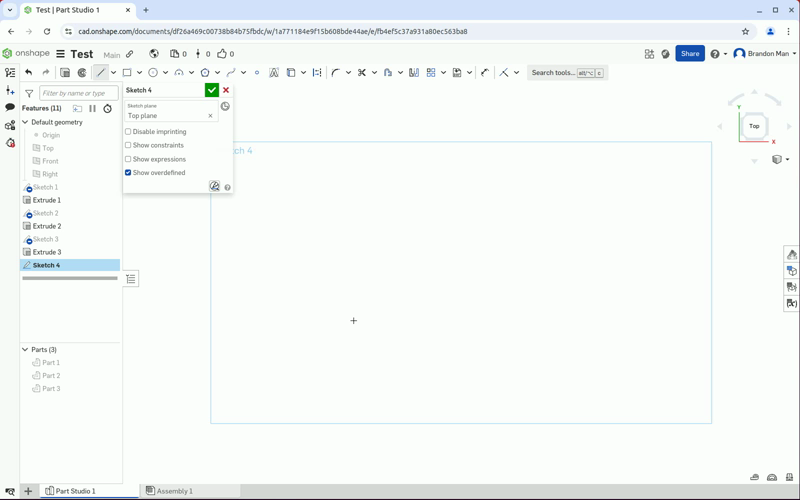
click(353, 320)
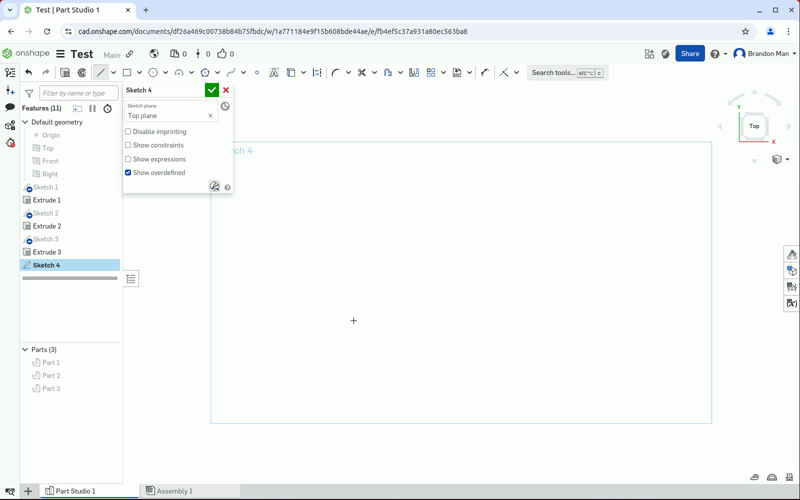
key_up(shift)
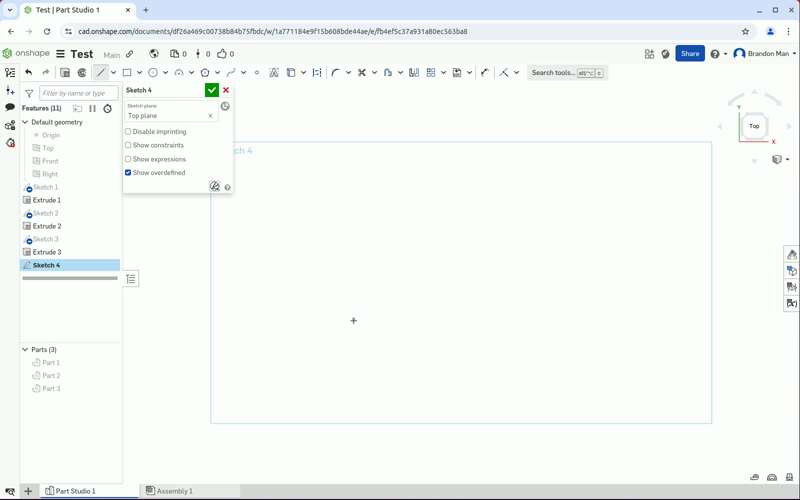
key_down(shift)
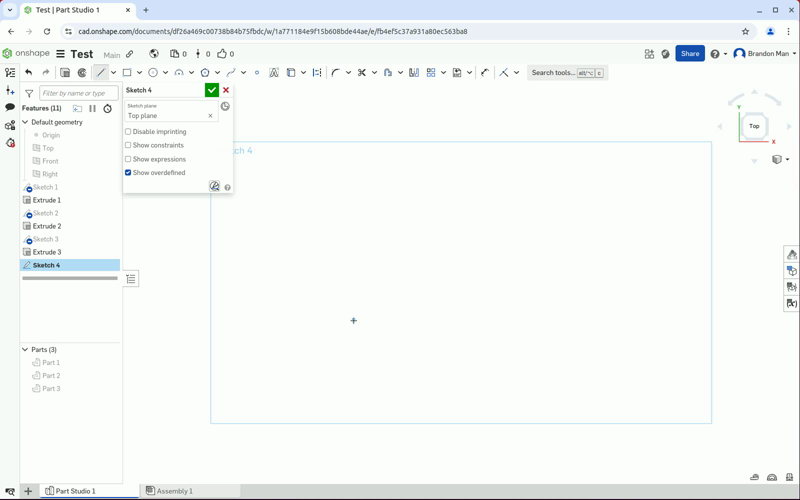
mouse_move(383, 320)
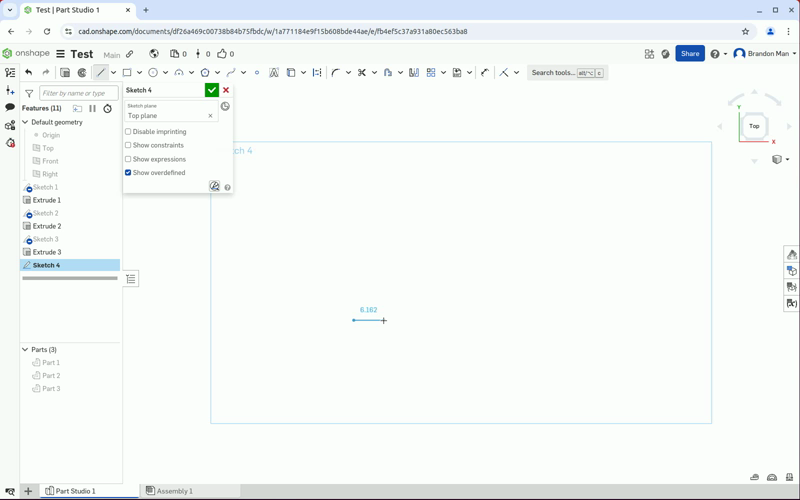
mouse_move(374, 320)
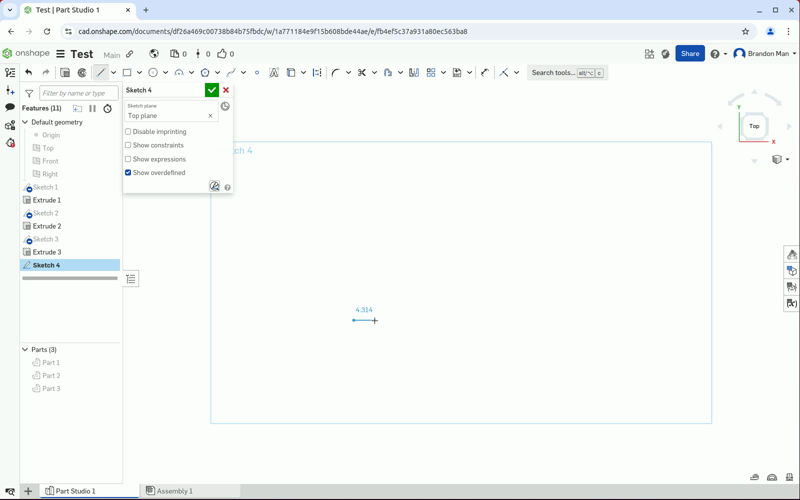
click(374, 320)
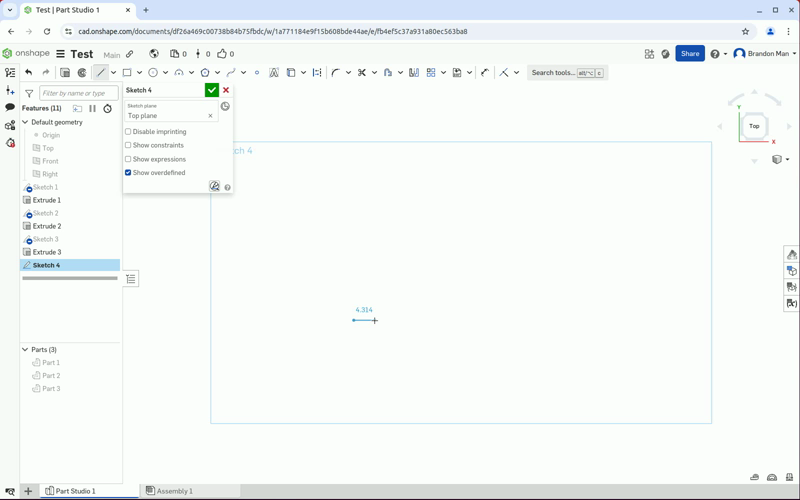
key_up(shift)
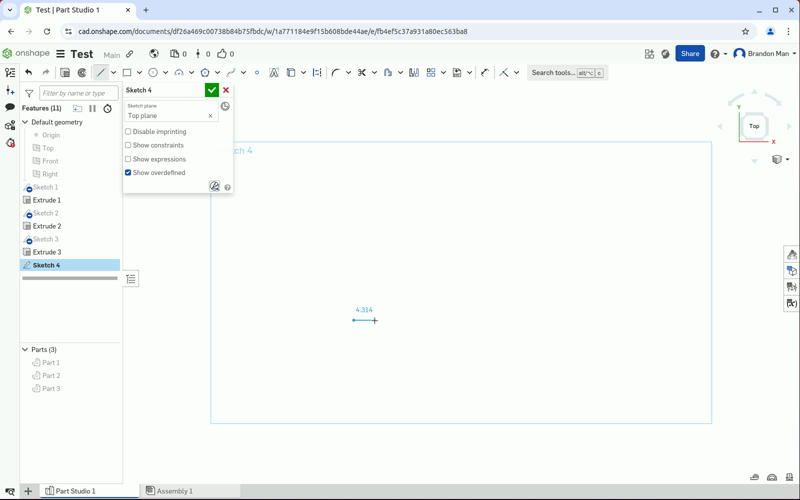
key(esc)
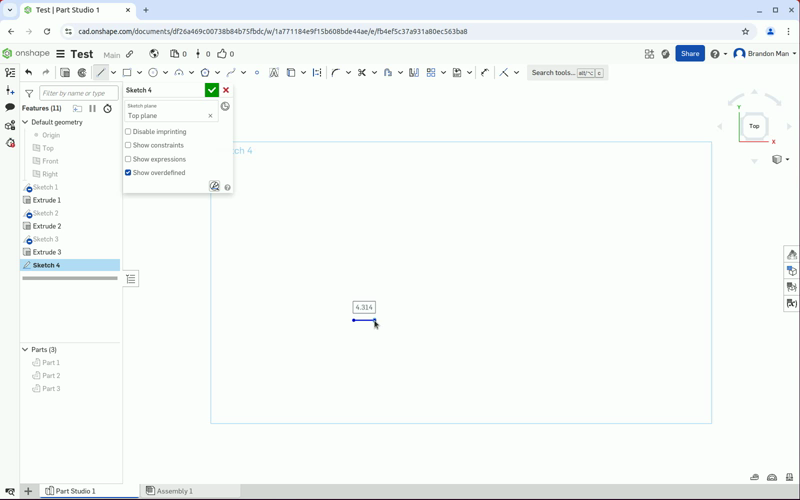
key(a)
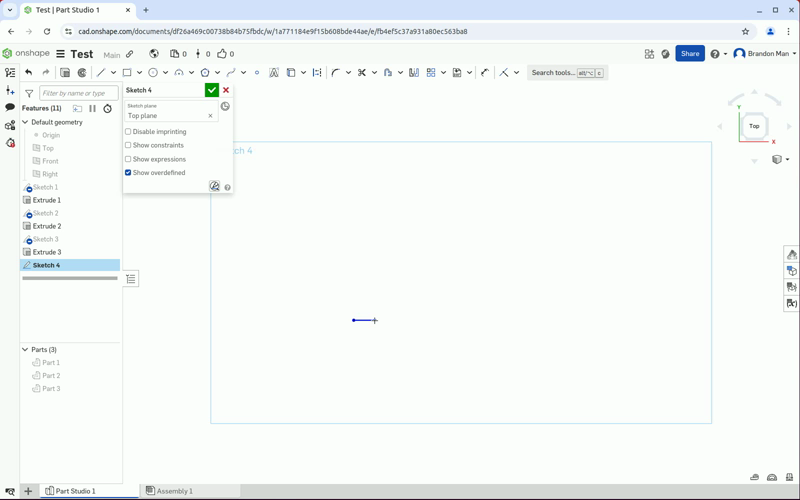
mouse_move(374, 320)
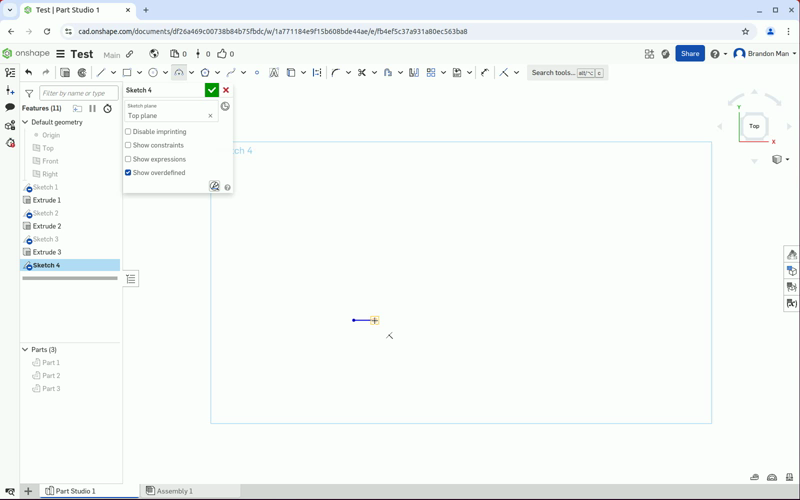
click(374, 320)
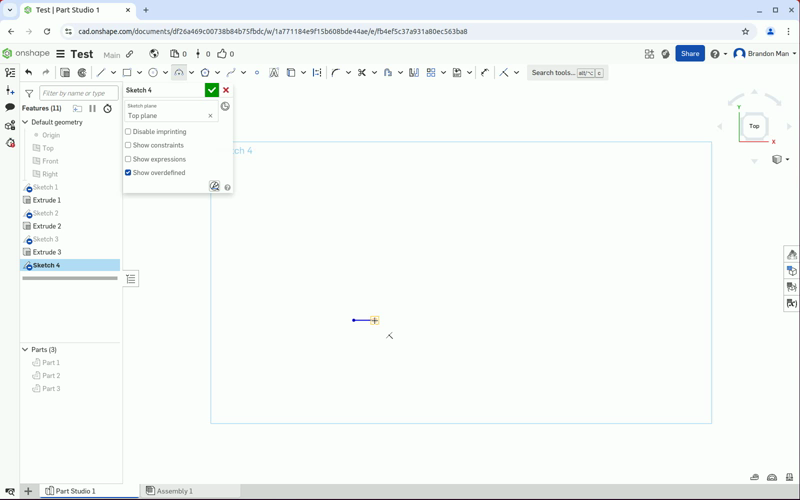
key_down(shift)
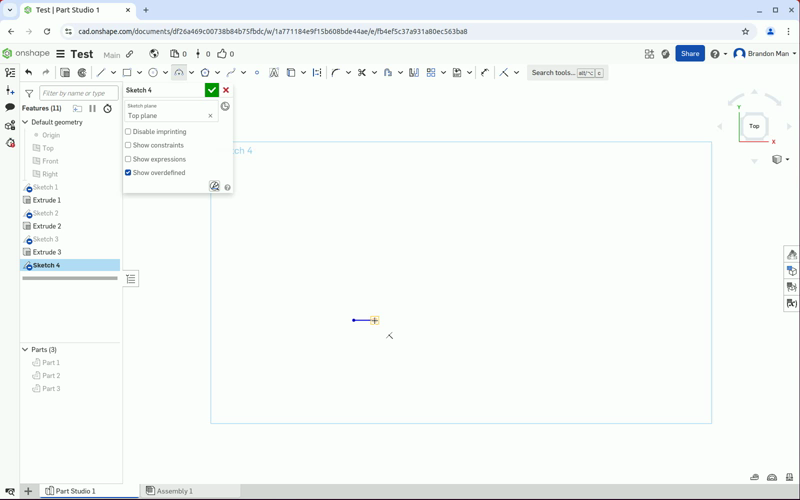
mouse_move(390, 320)
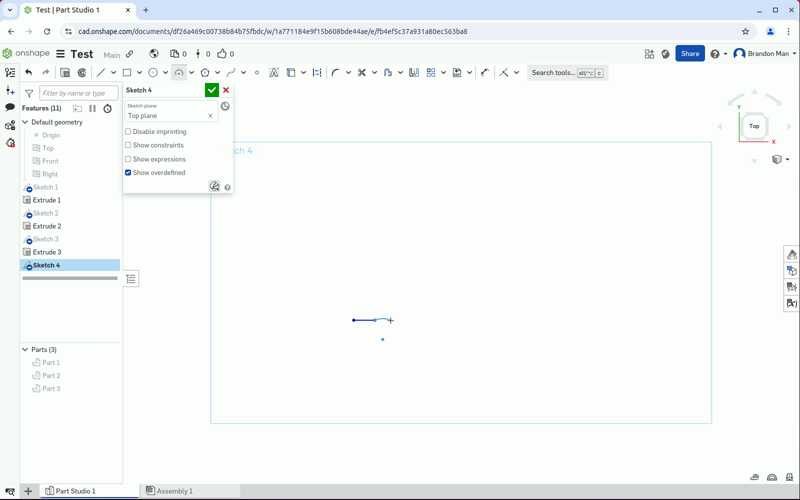
click(390, 320)
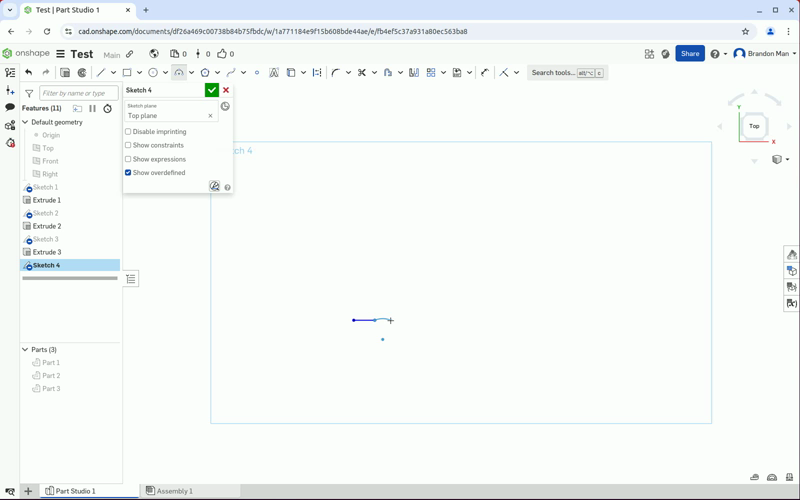
mouse_move(382, 316)
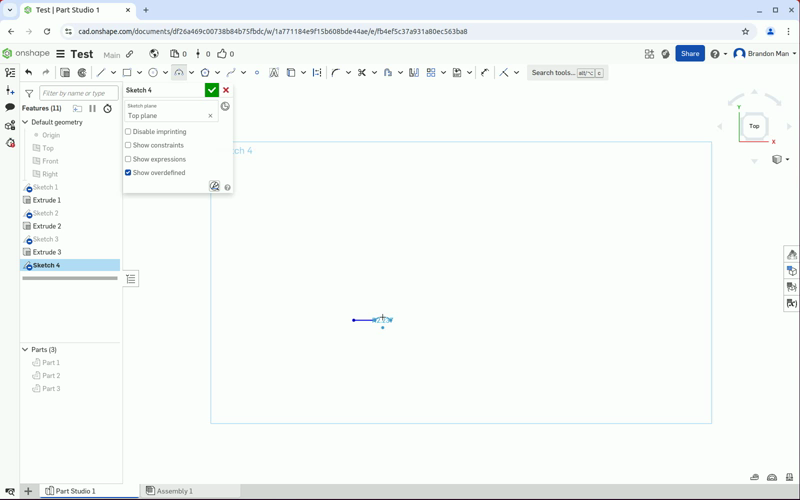
click(382, 316)
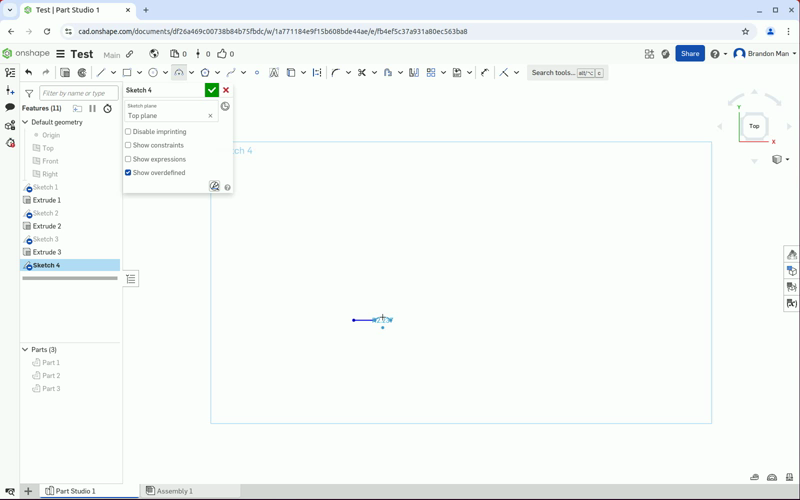
key_up(shift)
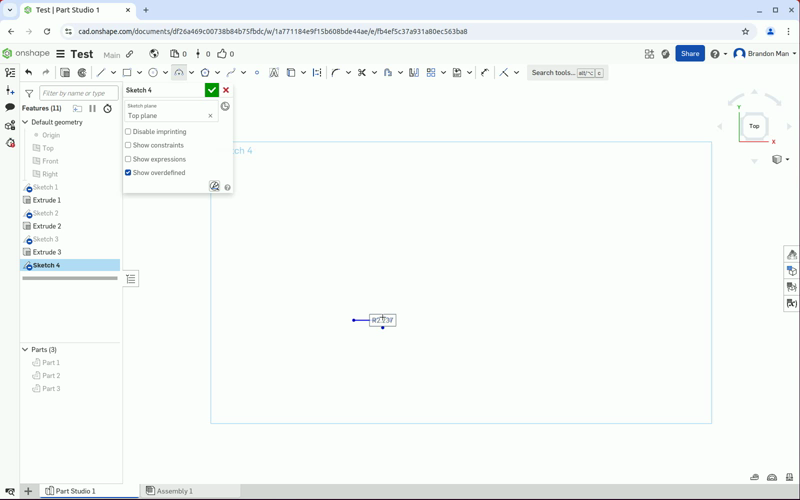
key(esc)
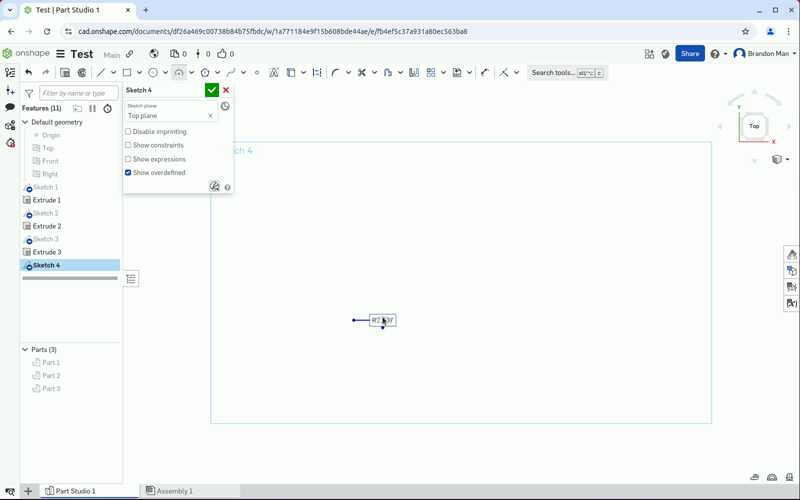
key(l)
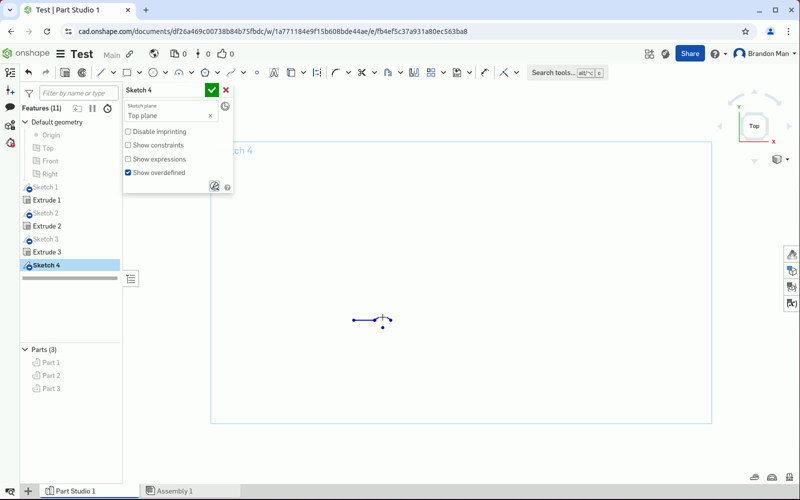
mouse_move(390, 320)
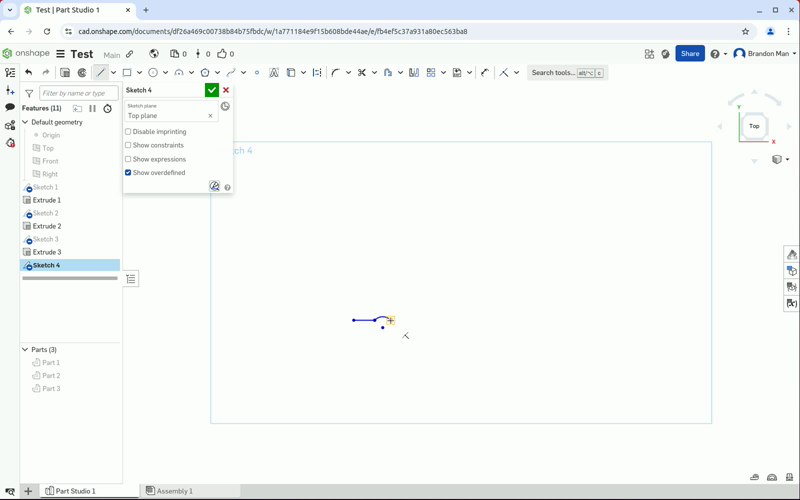
click(390, 320)
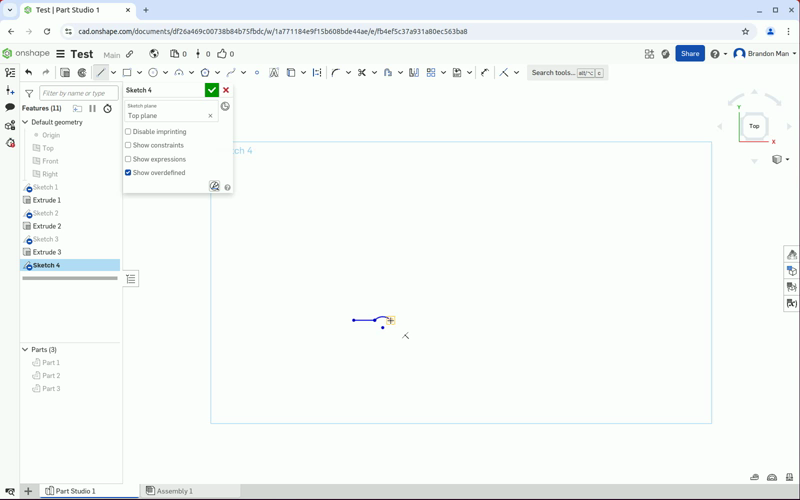
key_down(shift)
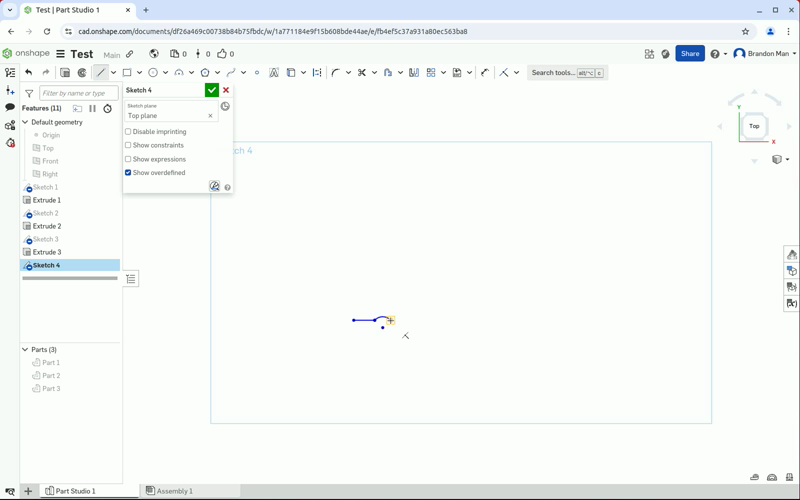
mouse_move(528, 320)
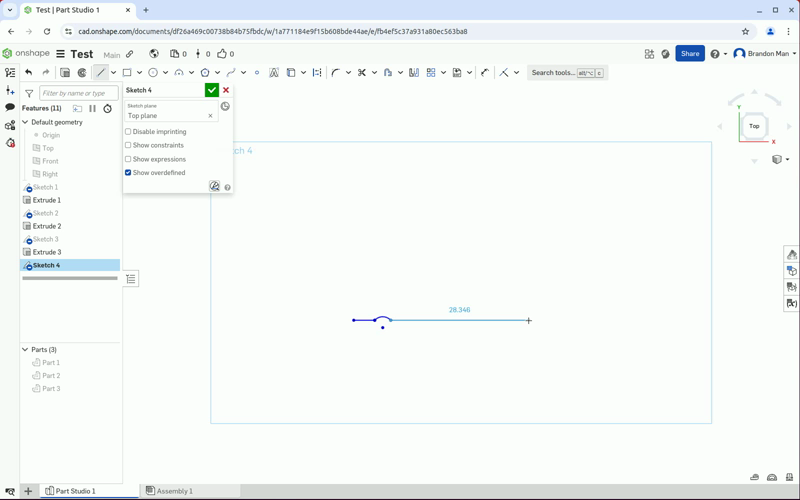
click(528, 320)
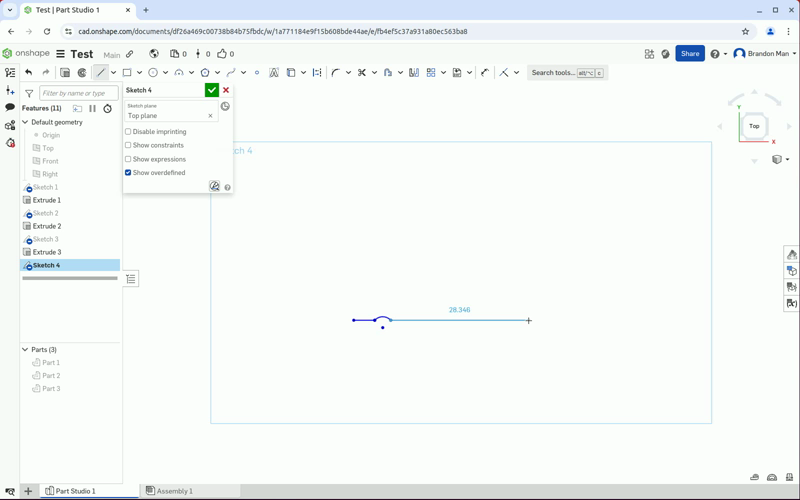
key_up(shift)
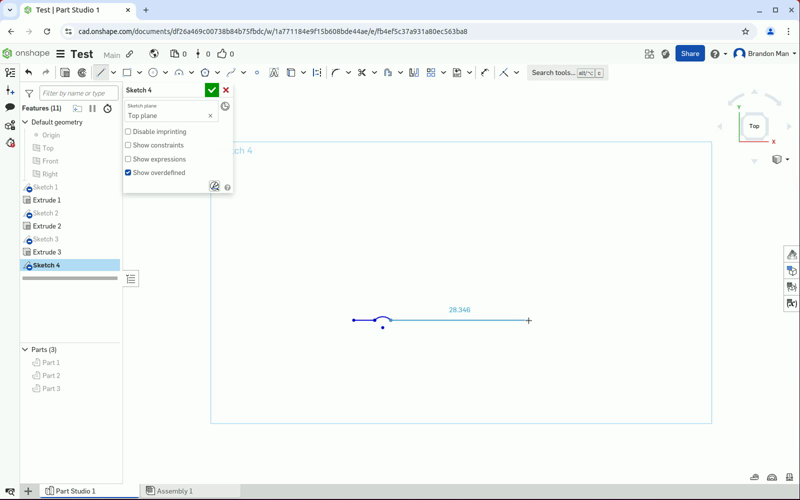
key(esc)
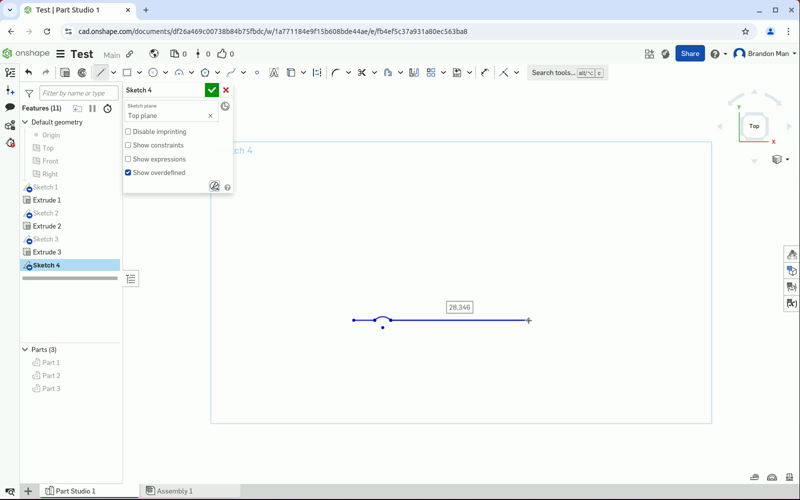
key(a)
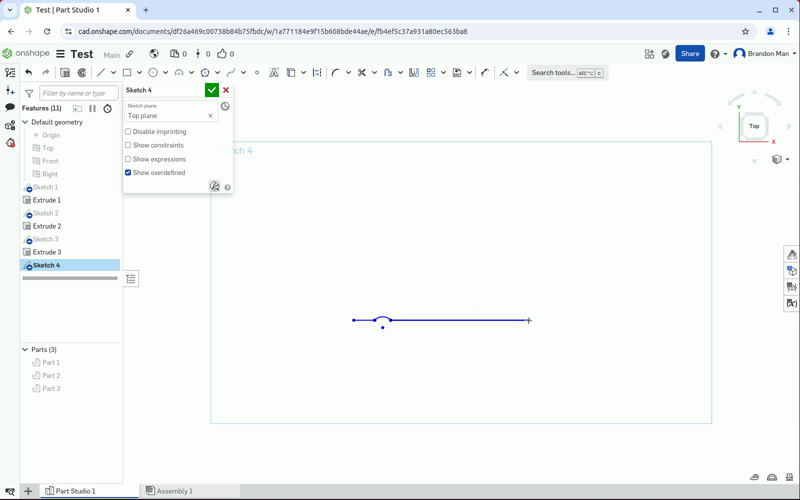
mouse_move(528, 320)
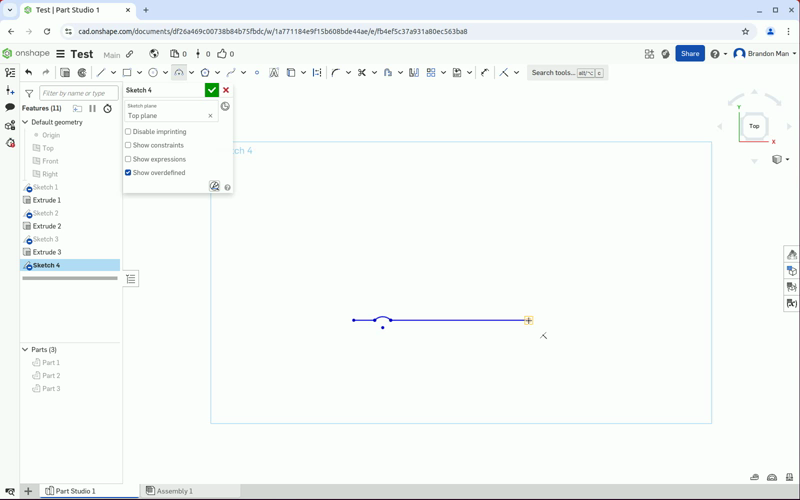
click(528, 320)
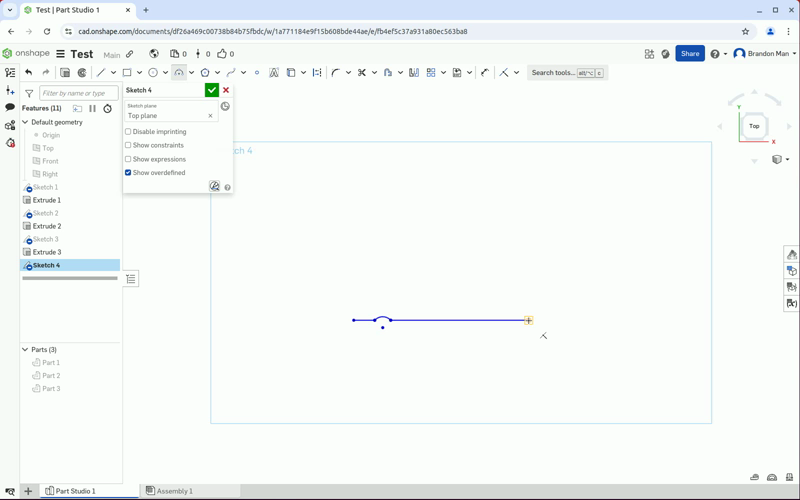
key_down(shift)
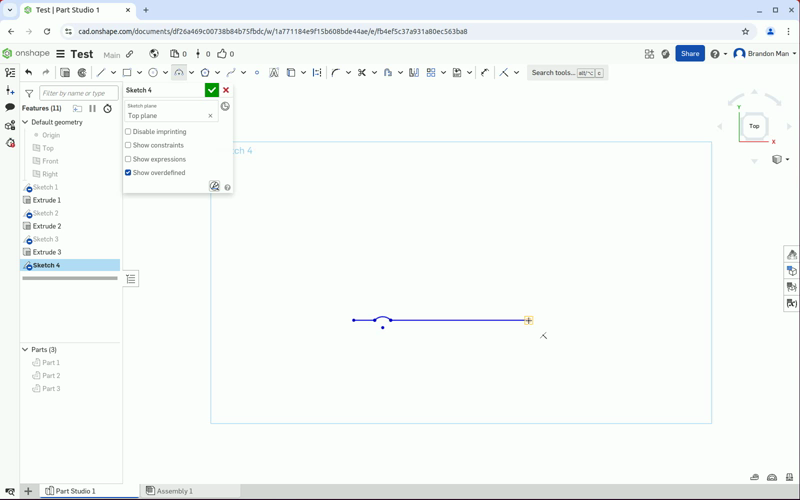
mouse_move(546, 320)
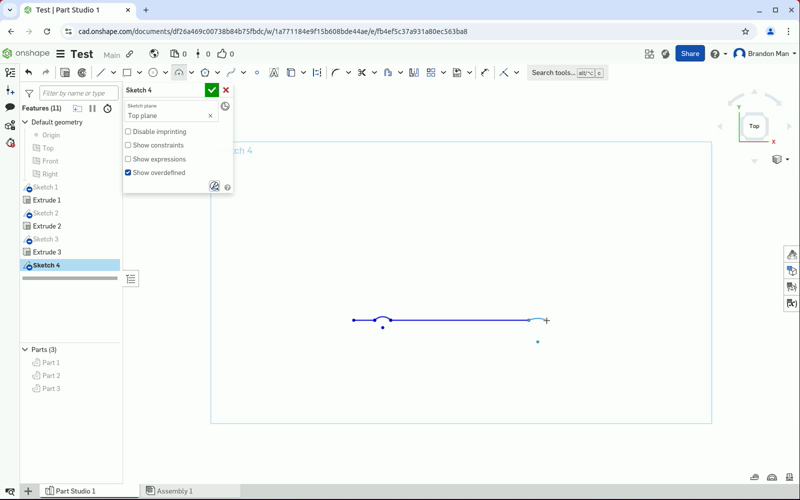
click(546, 320)
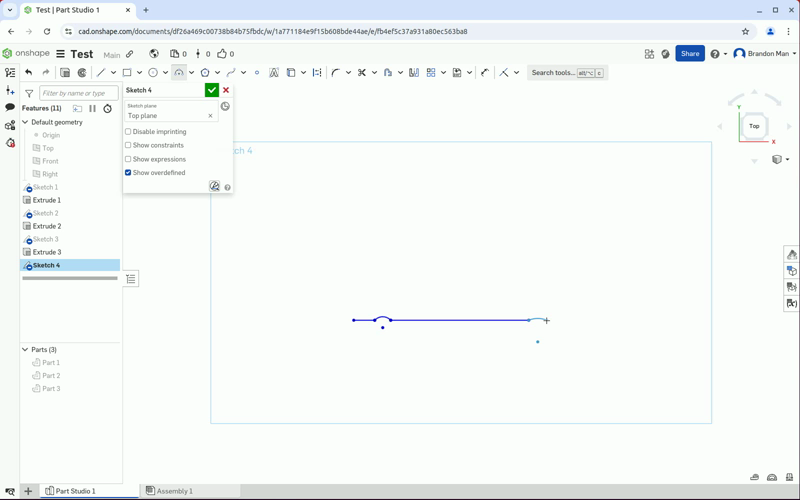
mouse_move(537, 316)
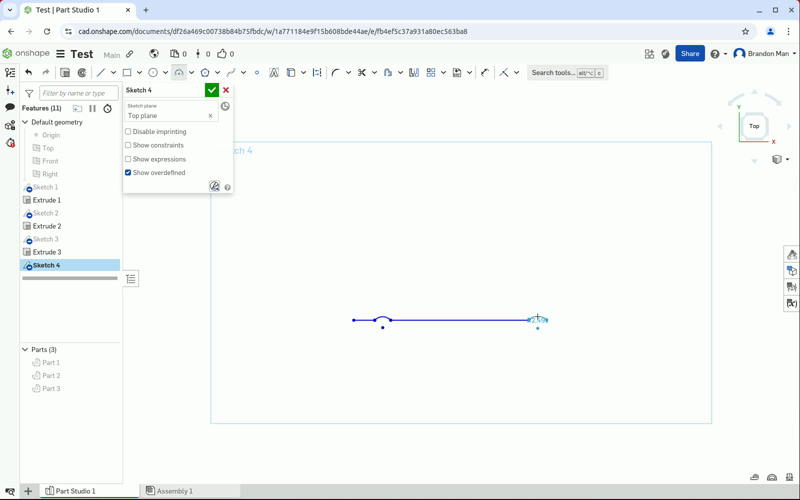
click(537, 316)
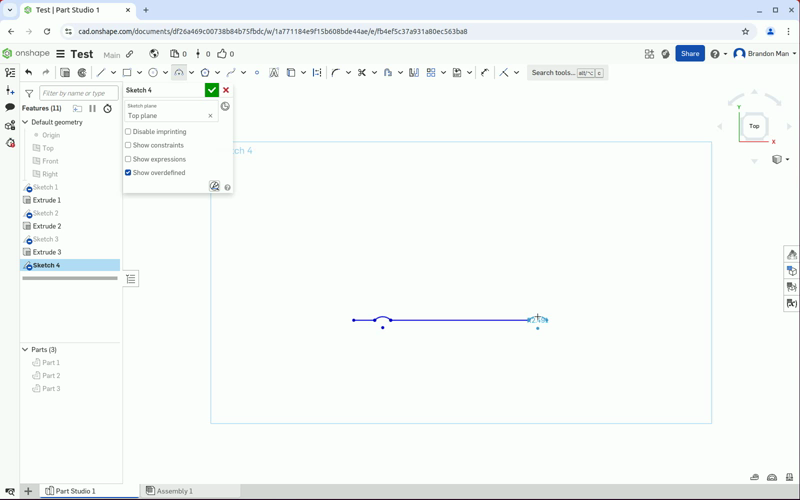
key_up(shift)
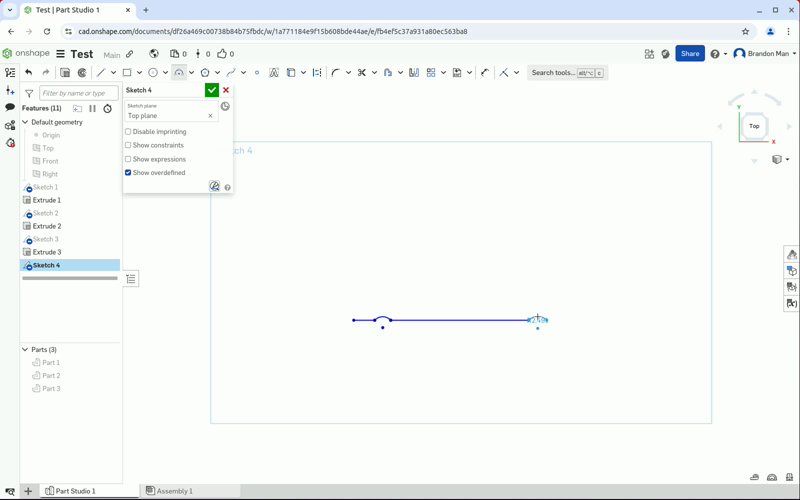
key(esc)
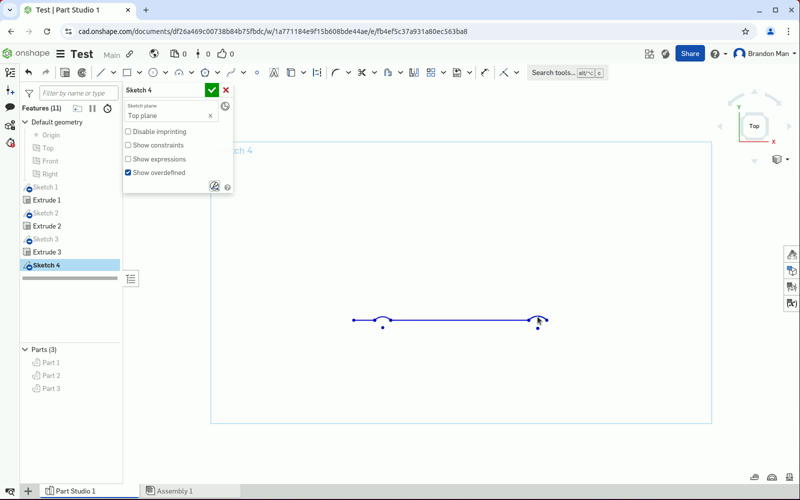
key(l)
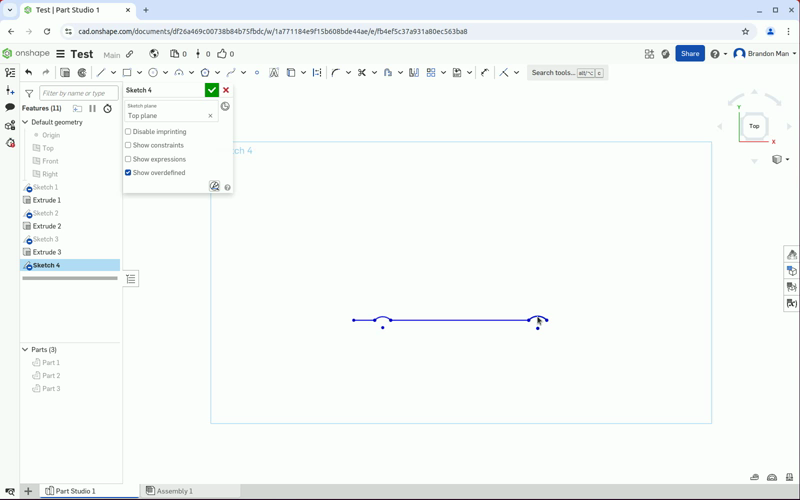
mouse_move(546, 320)
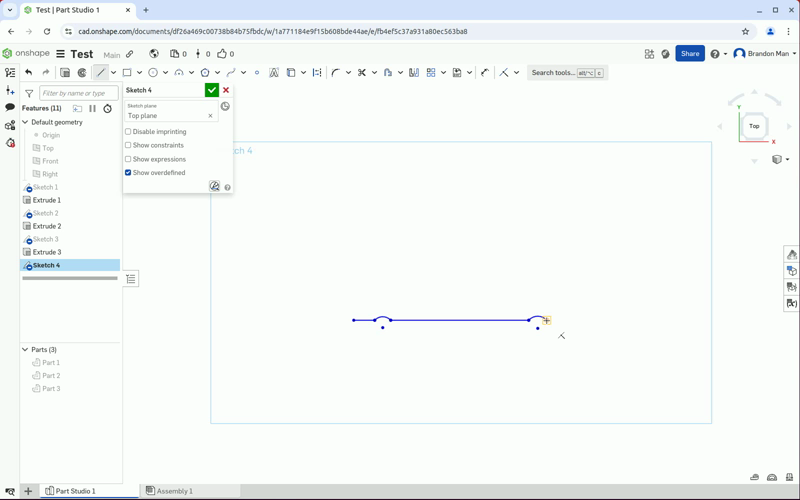
click(546, 320)
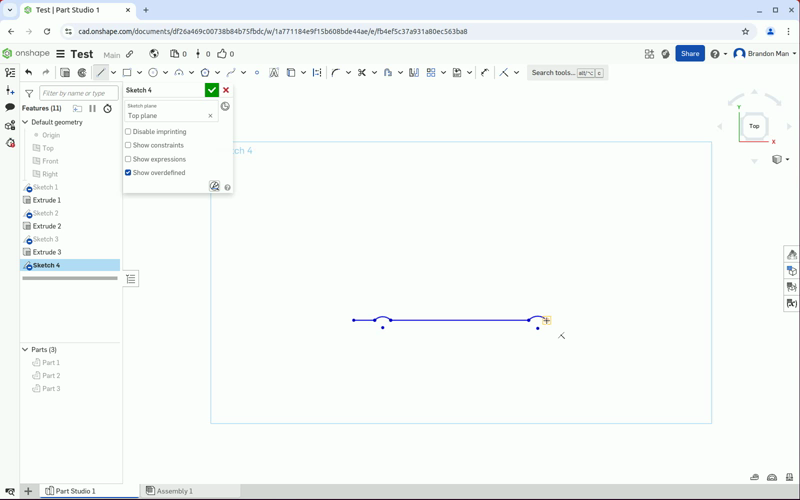
key_down(shift)
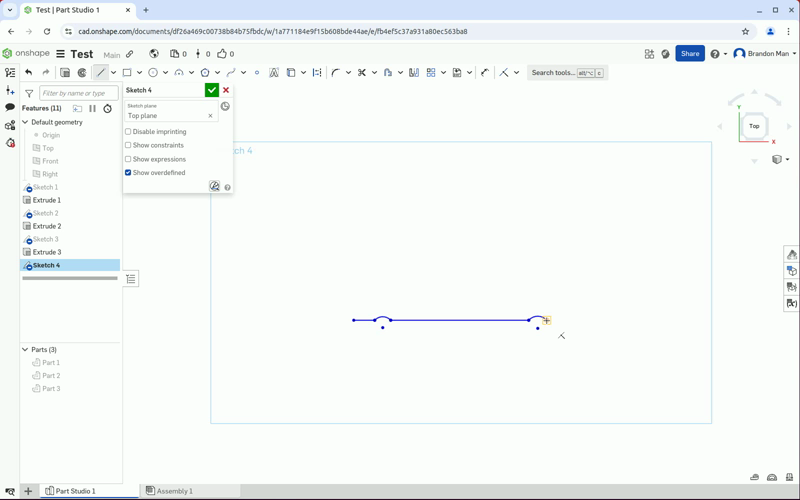
mouse_move(576, 320)
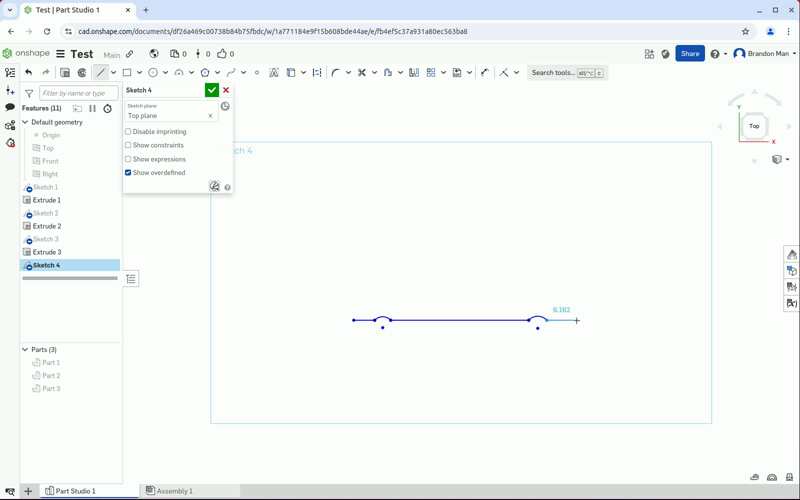
mouse_move(565, 320)
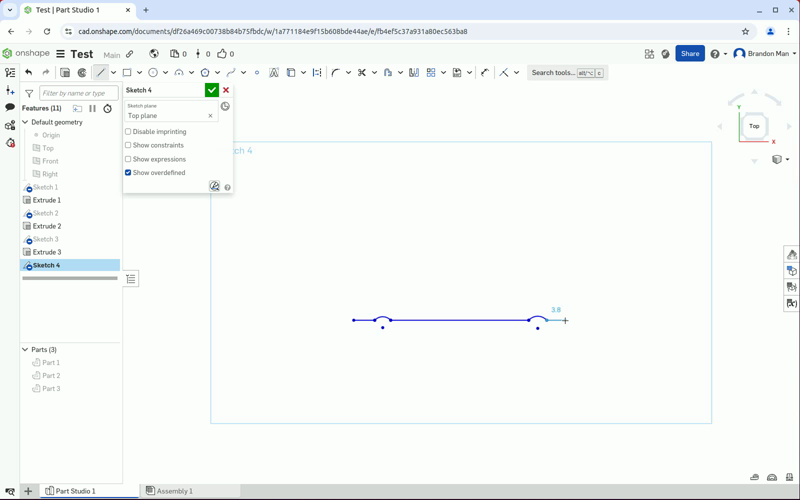
click(565, 320)
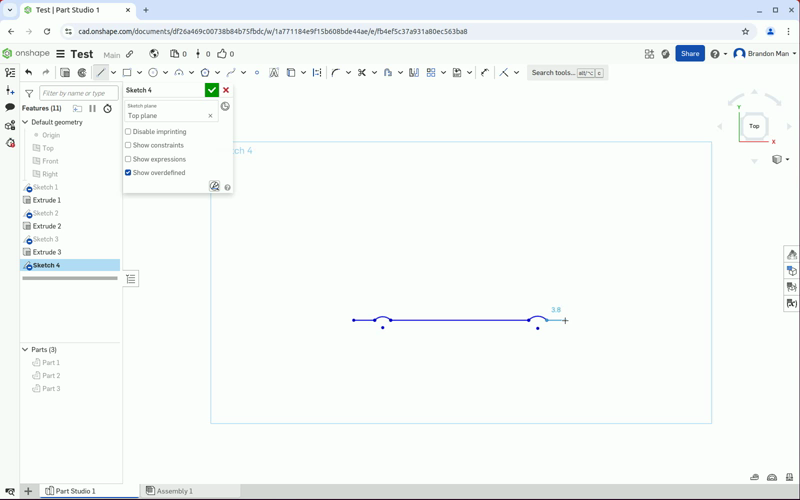
key_up(shift)
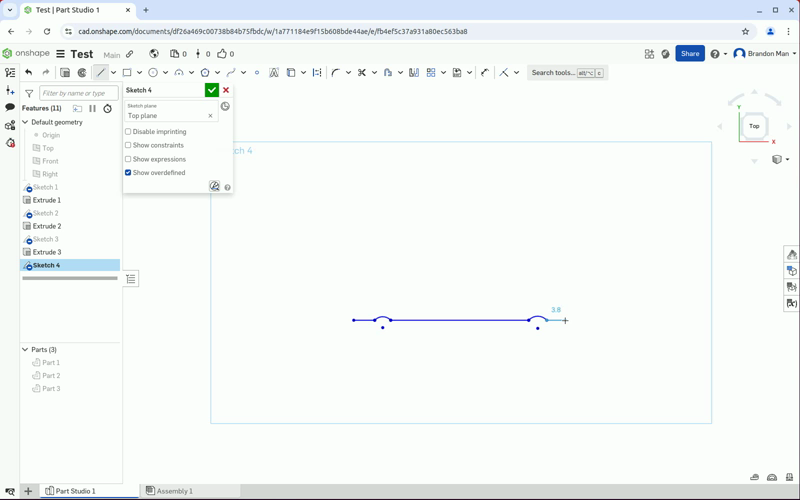
key(esc)
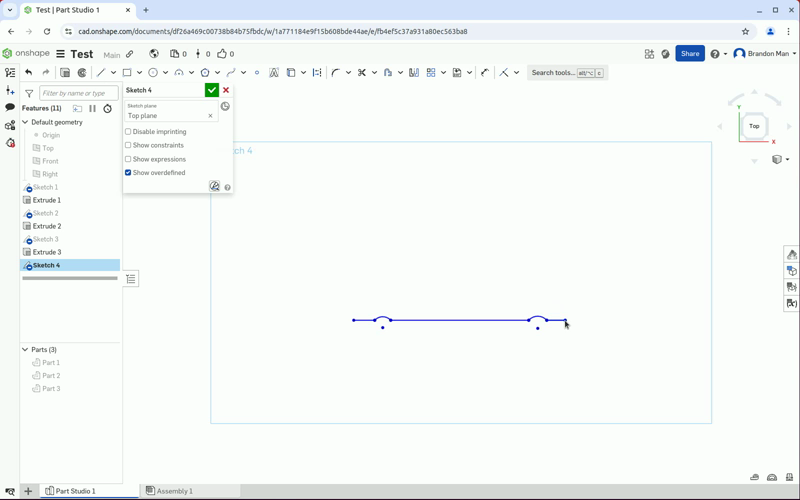
key(a)
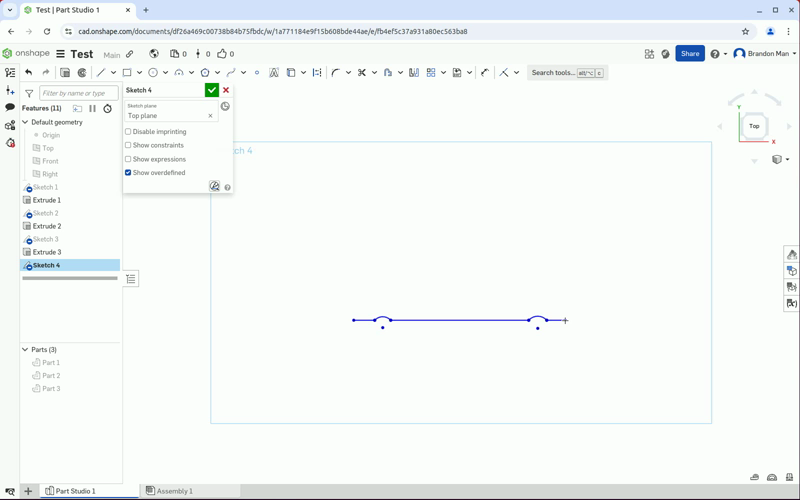
mouse_move(565, 320)
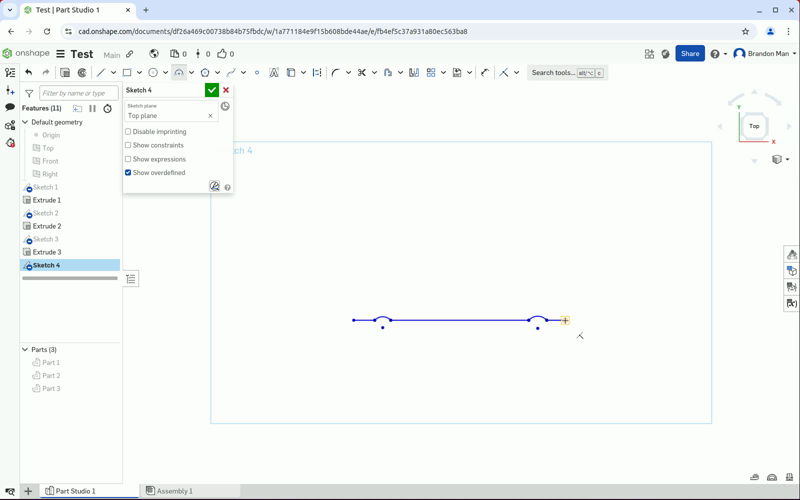
click(565, 320)
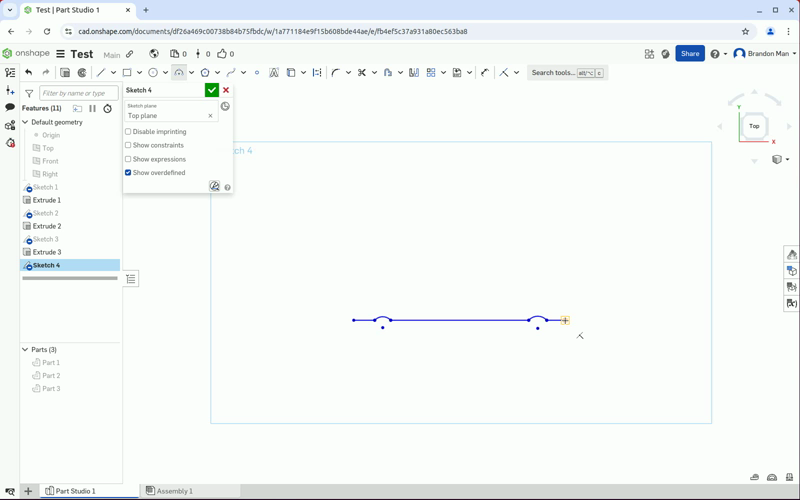
key_down(shift)
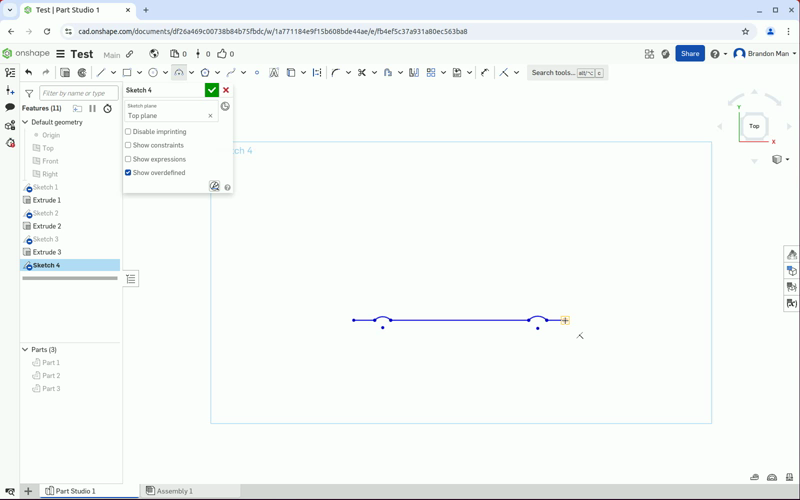
mouse_move(565, 244)
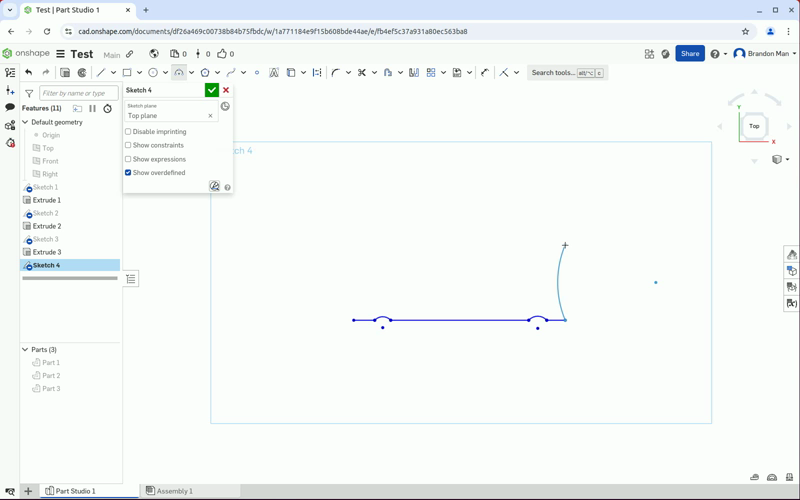
click(565, 244)
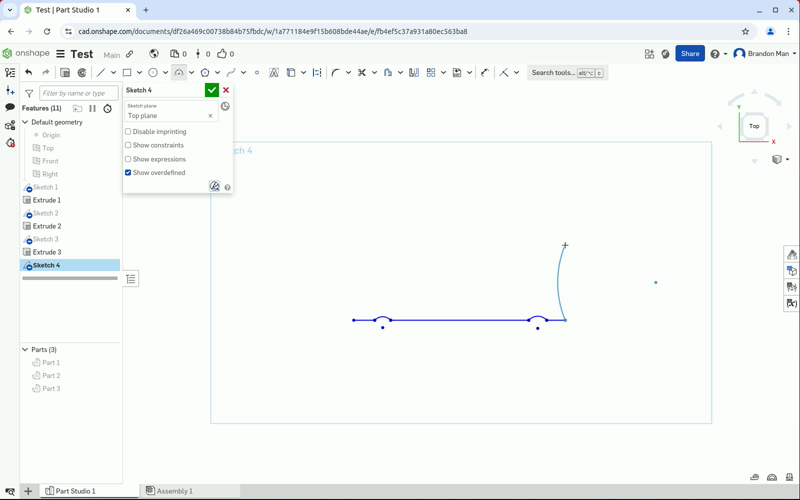
mouse_move(571, 282)
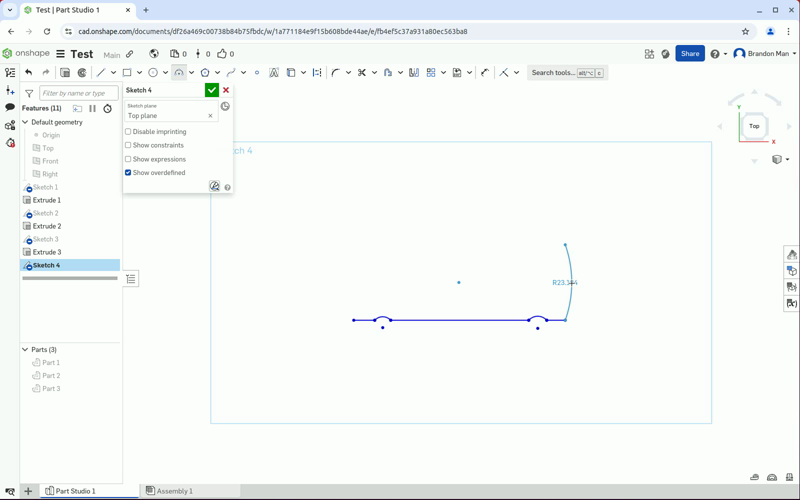
click(571, 282)
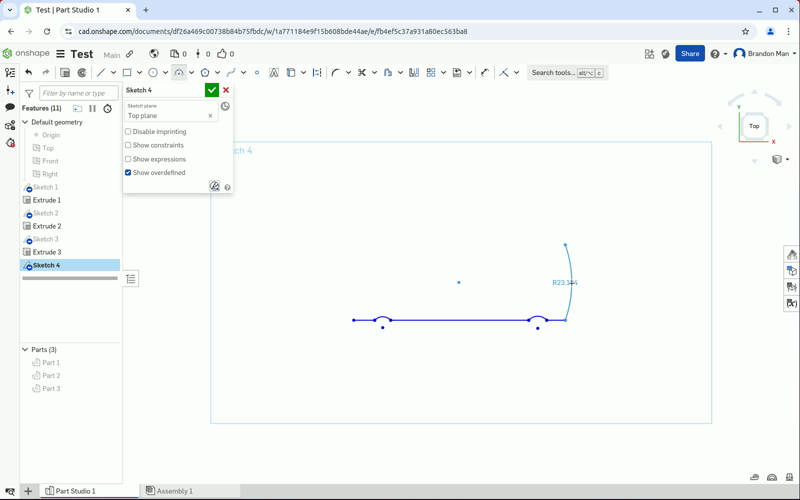
key_up(shift)
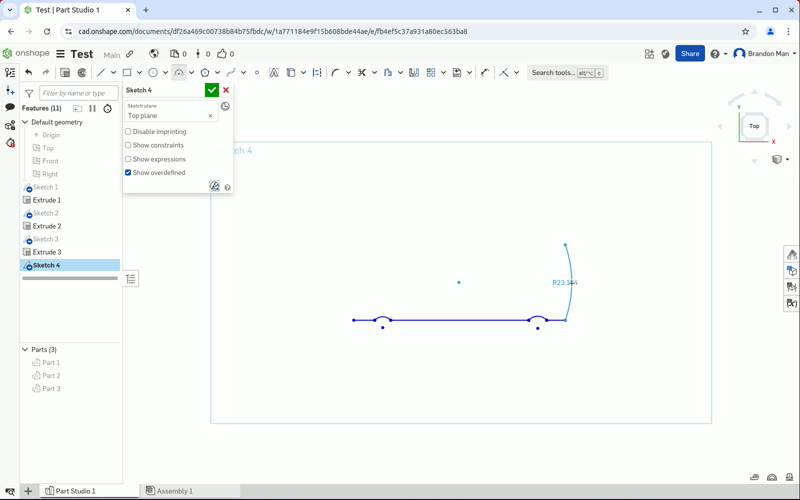
key(esc)
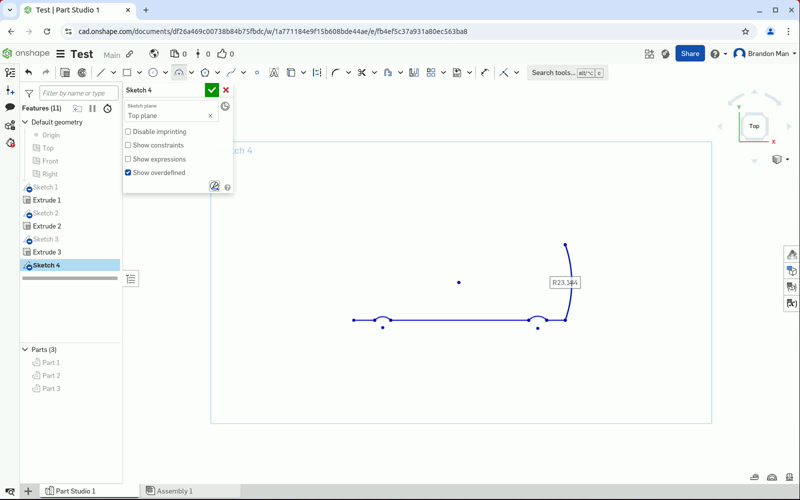
key(l)
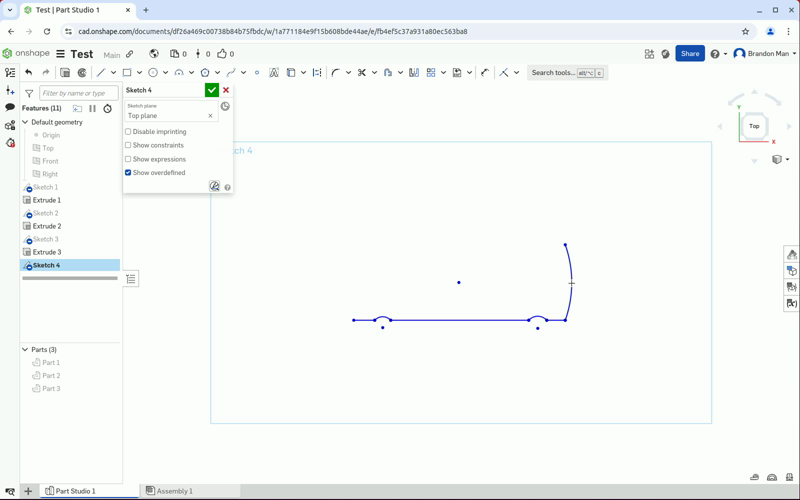
mouse_move(565, 244)
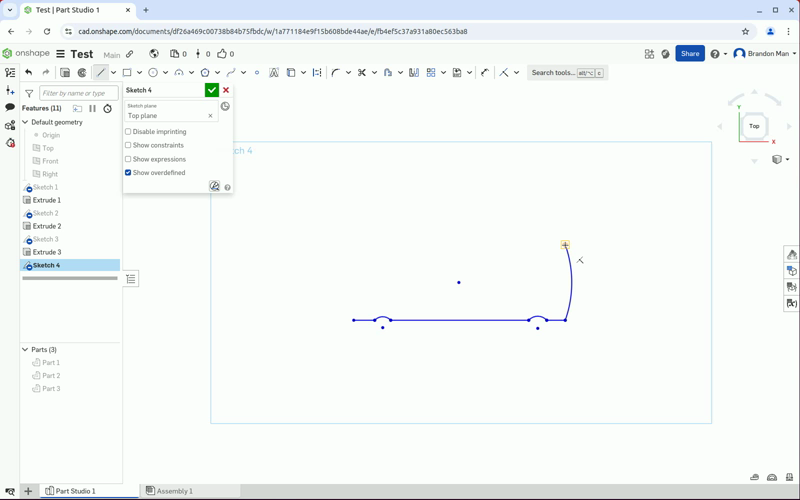
click(565, 244)
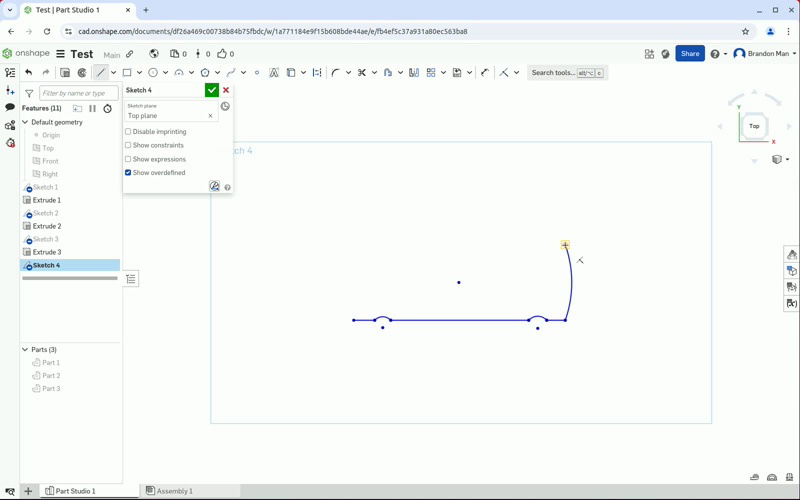
key_down(shift)
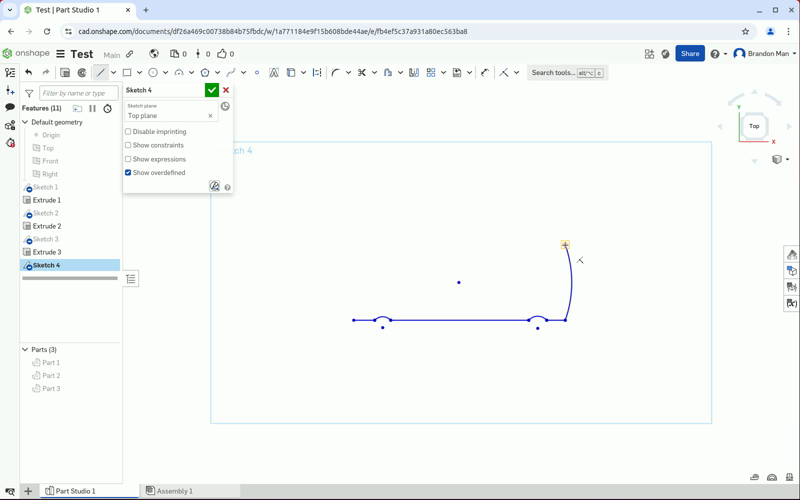
mouse_move(353, 244)
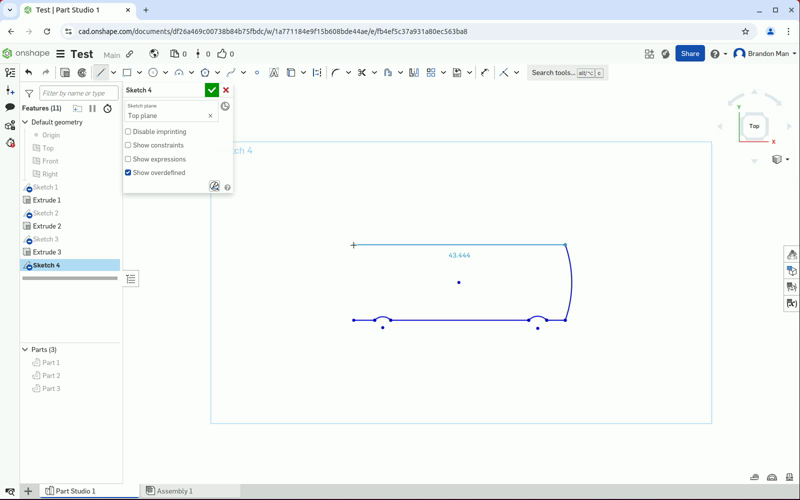
click(353, 244)
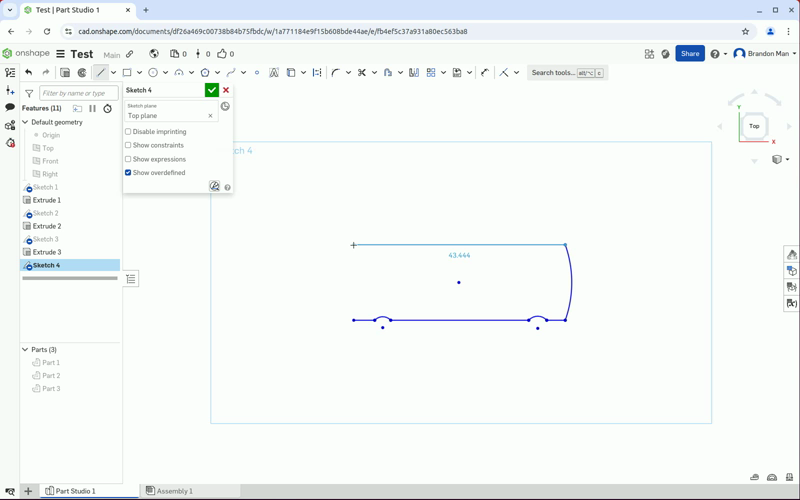
key_up(shift)
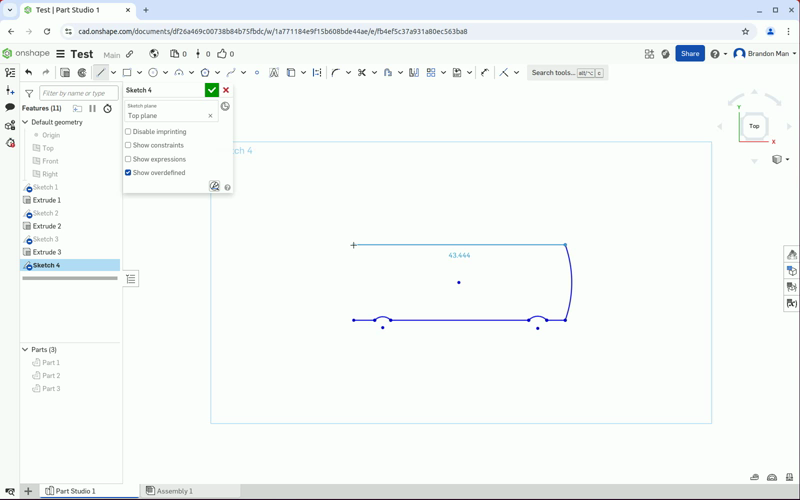
key(esc)
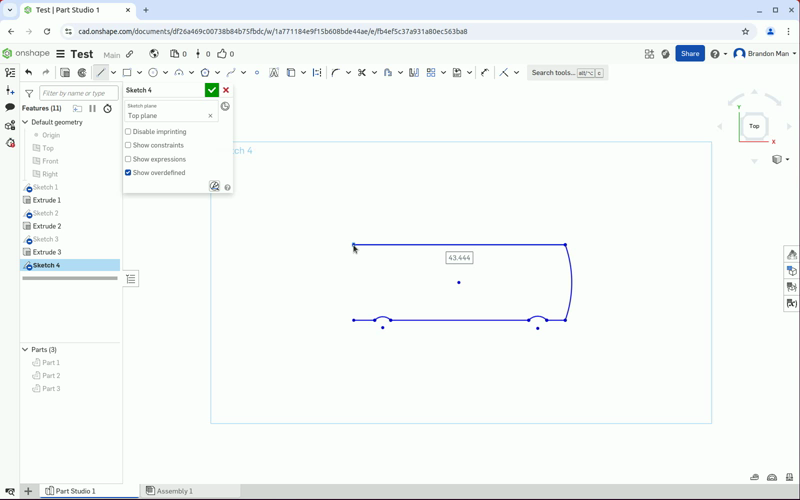
key(a)
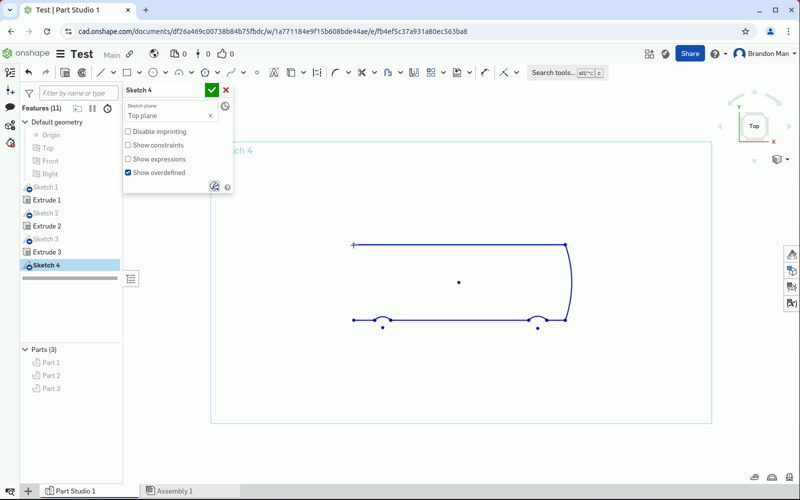
mouse_move(353, 244)
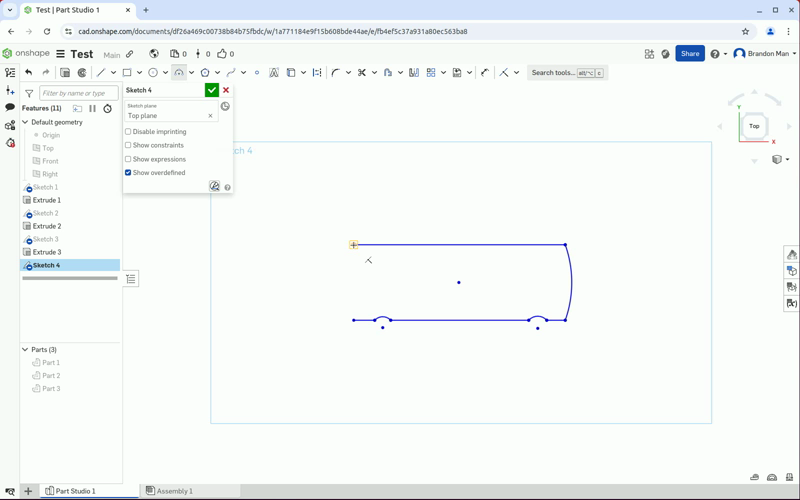
click(353, 244)
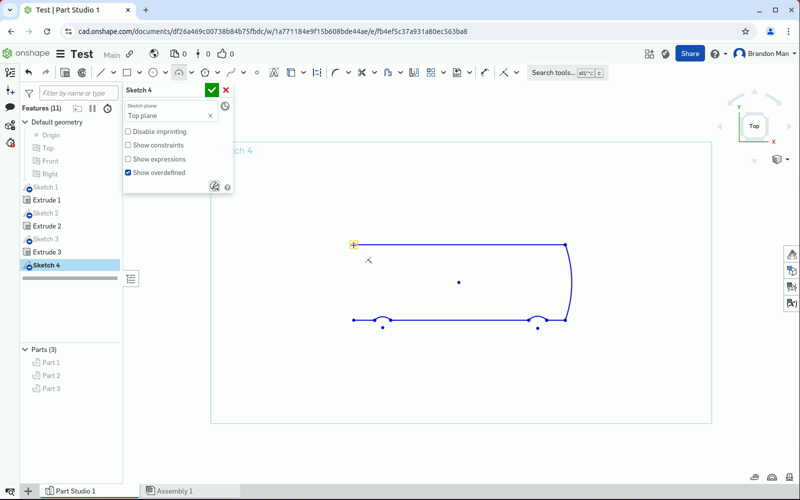
mouse_move(353, 320)
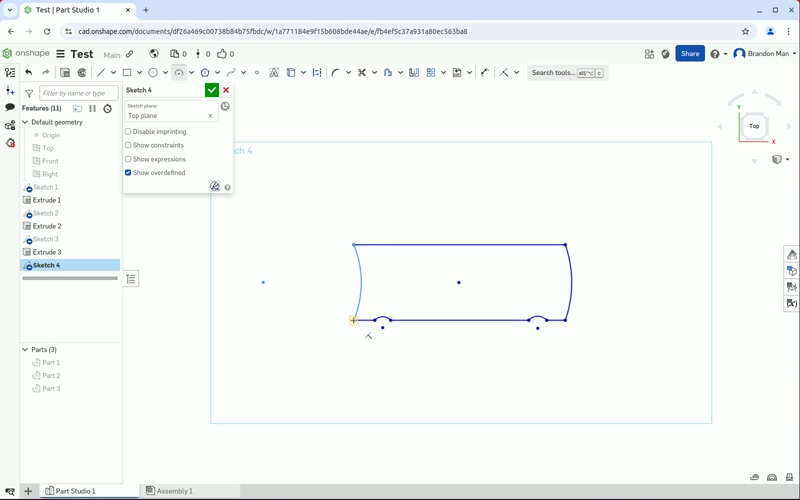
click(353, 320)
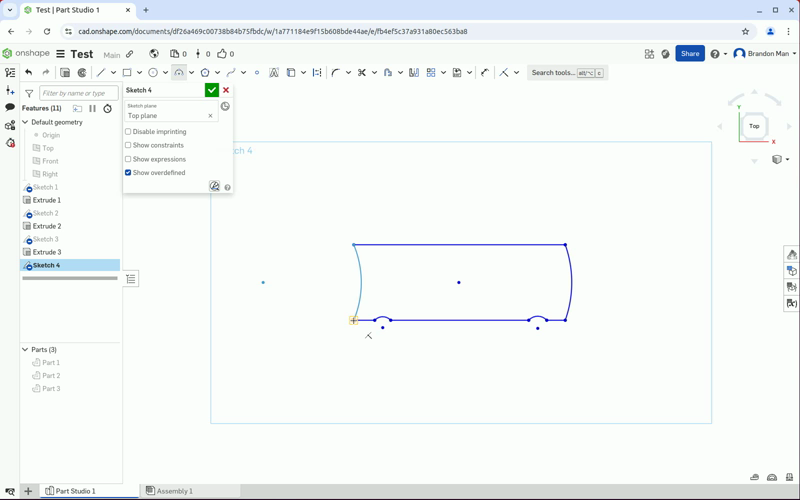
key_down(shift)
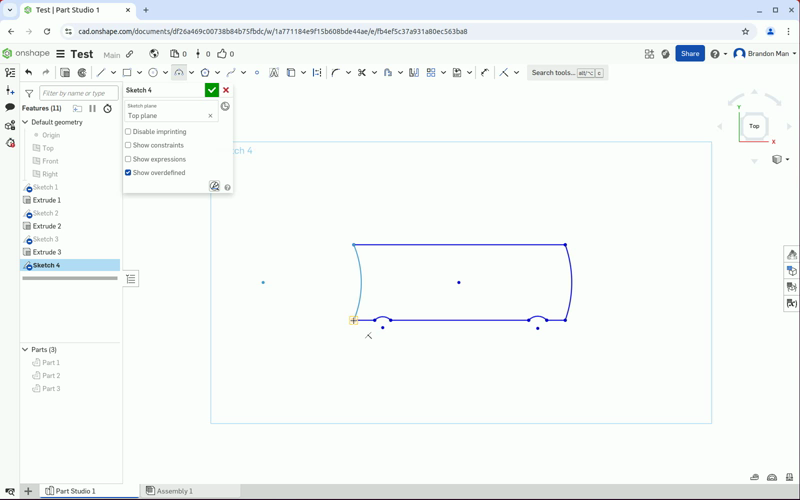
mouse_move(347, 282)
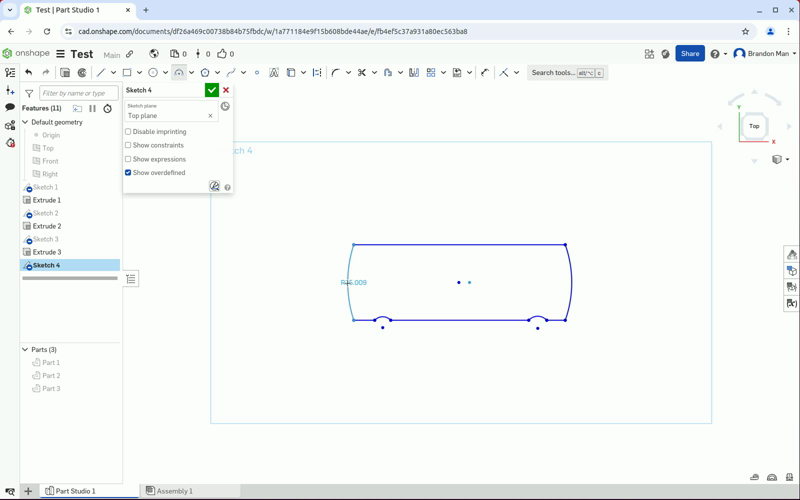
click(347, 282)
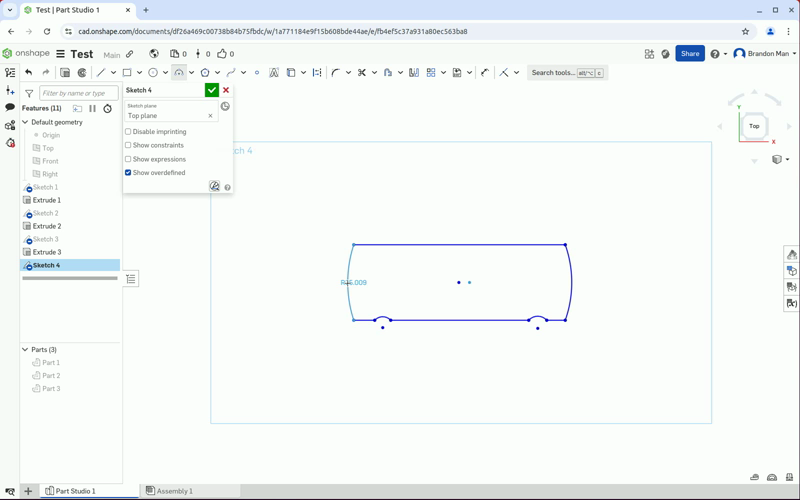
key_up(shift)
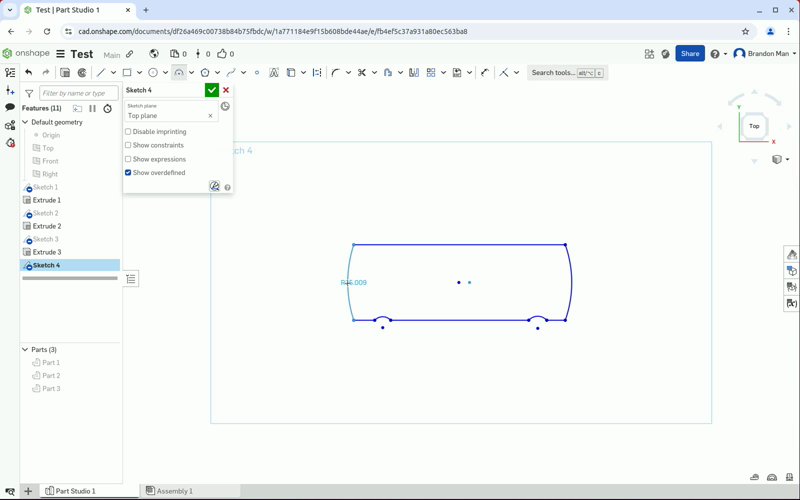
key(esc)
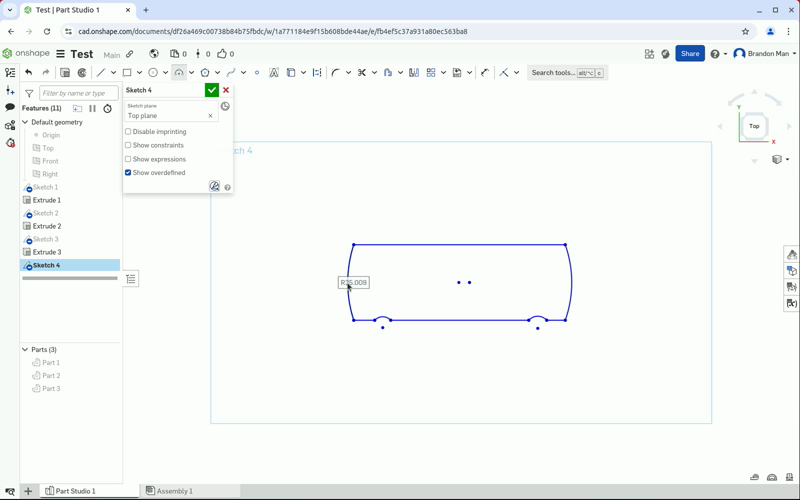
key(c)
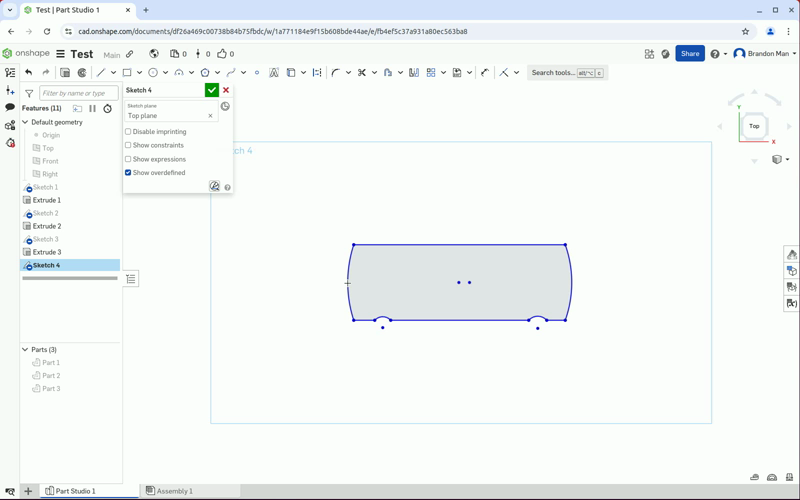
key_down(shift)
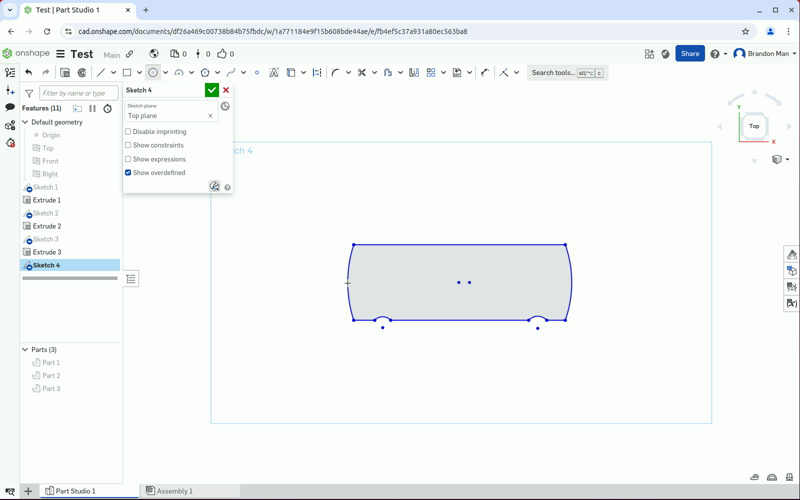
mouse_move(377, 274)
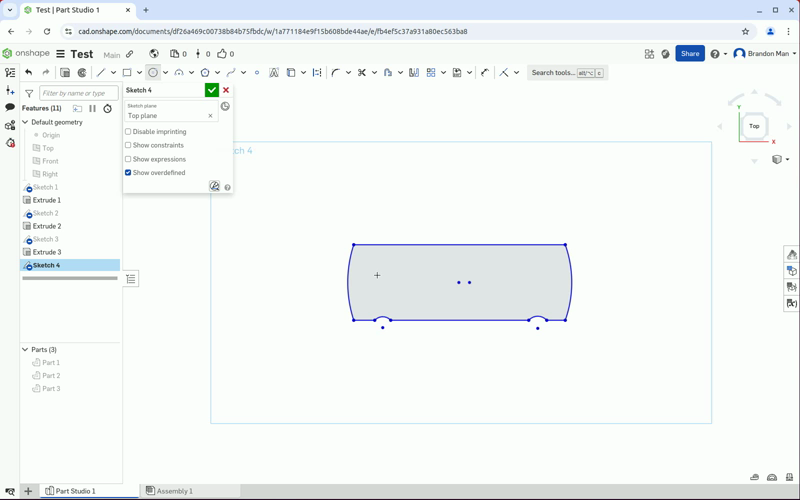
click(377, 274)
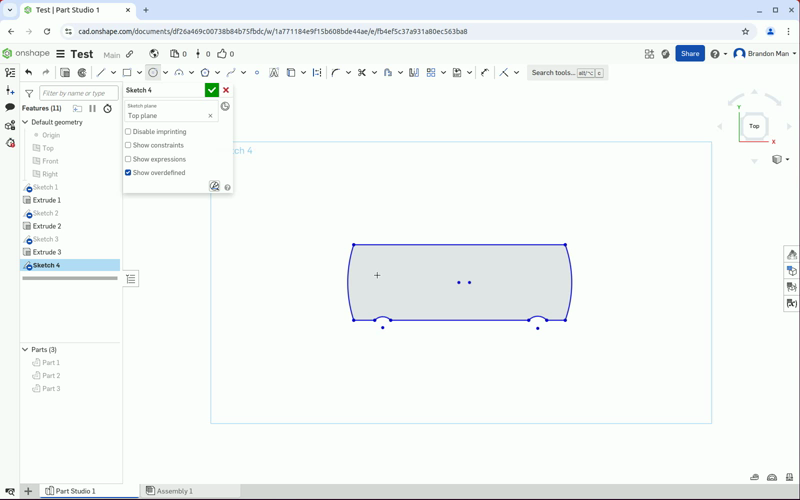
key_up(shift)
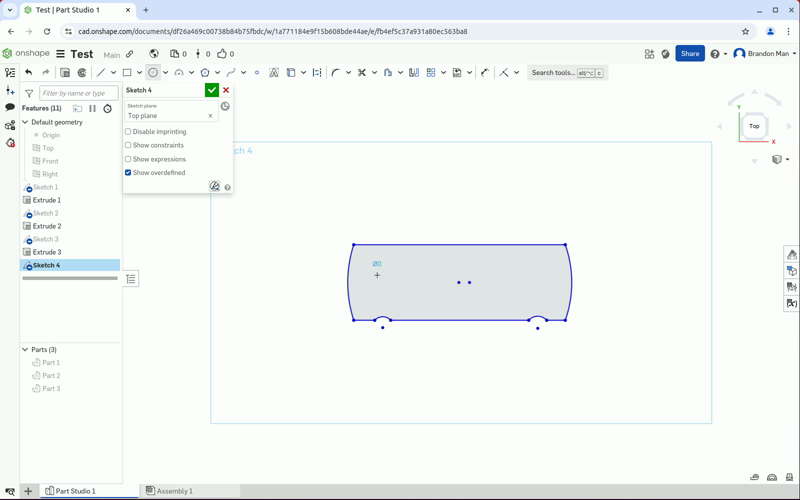
mouse_move(395, 274)
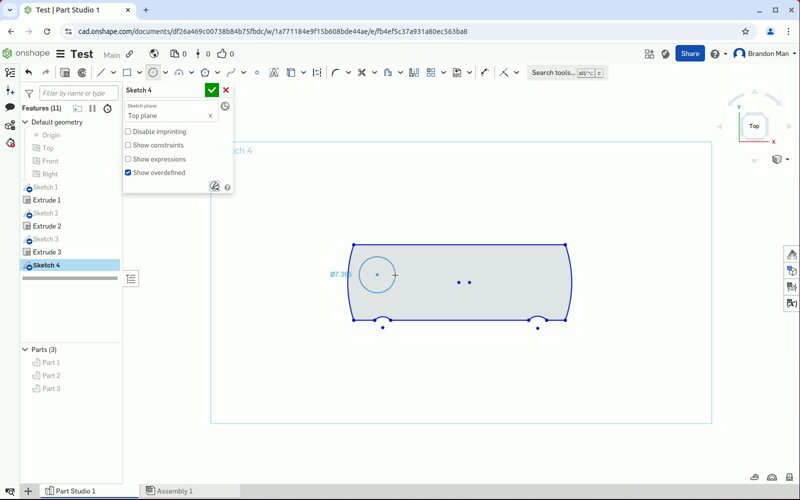
click(395, 274)
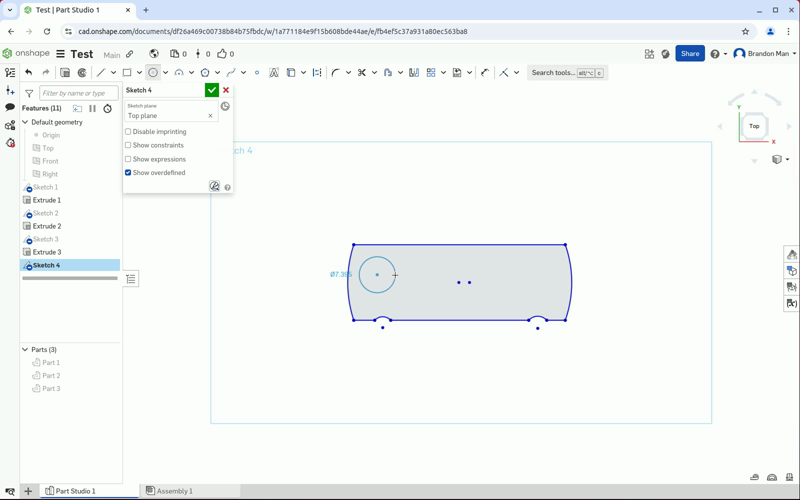
key(esc)
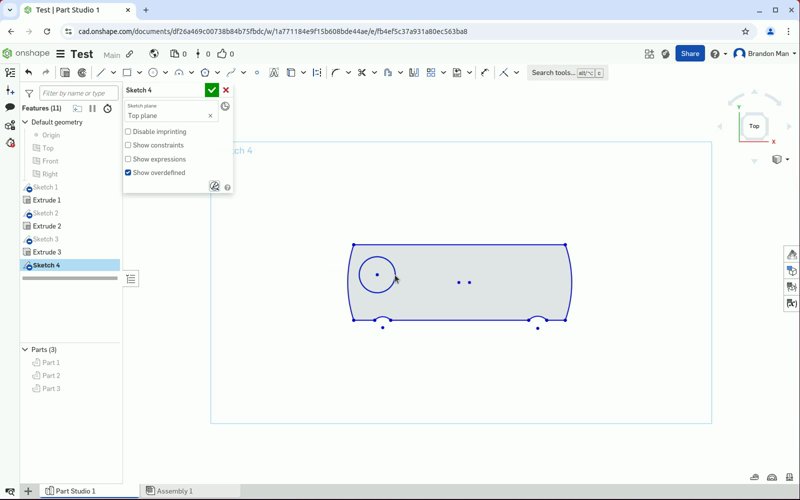
key(c)
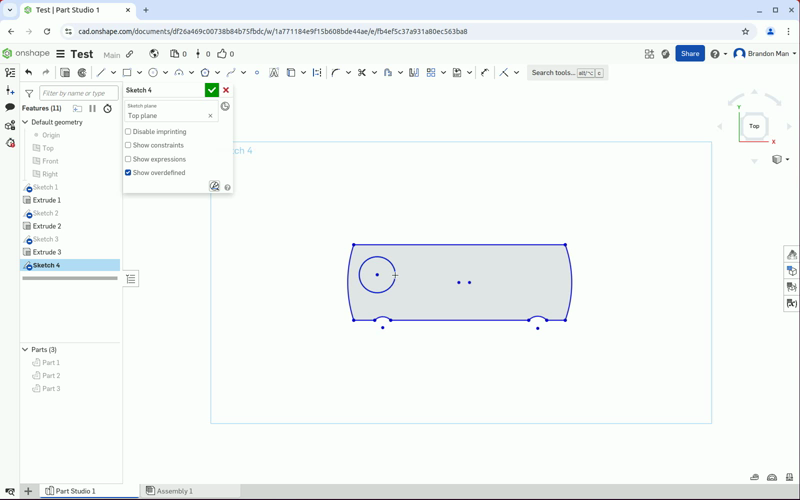
key_down(shift)
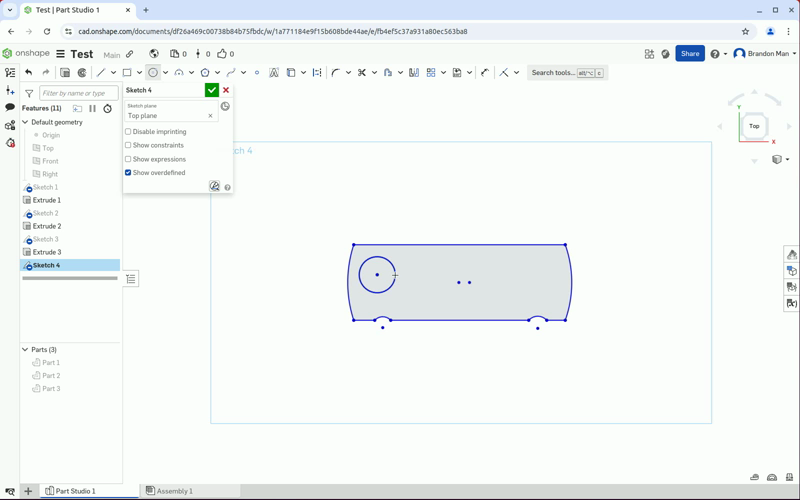
mouse_move(459, 283)
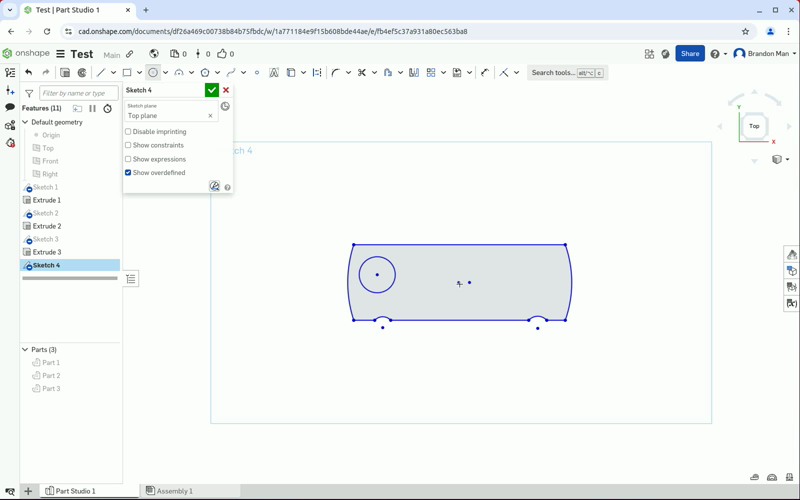
scroll(6)
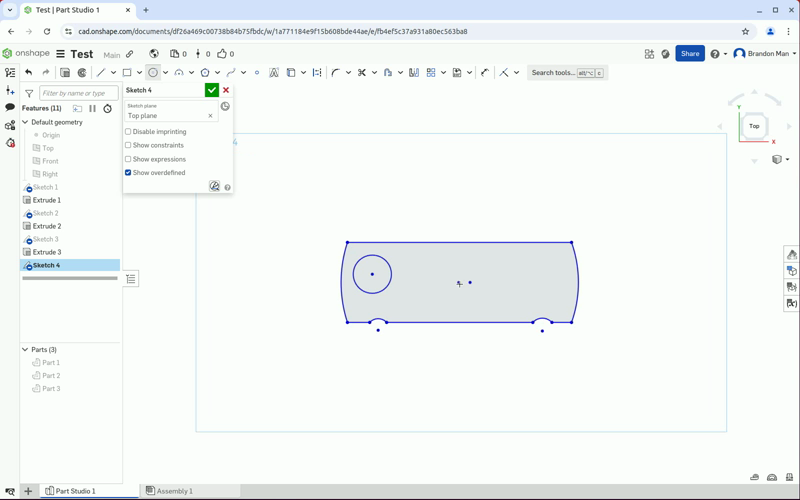
scroll(6)
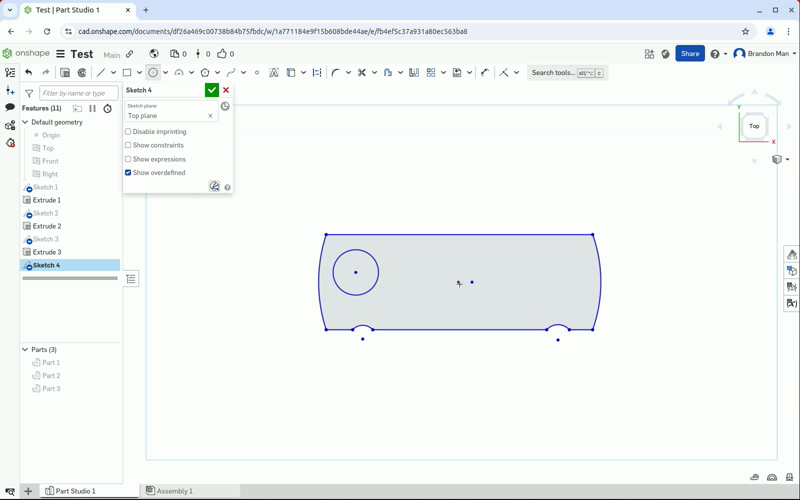
scroll(6)
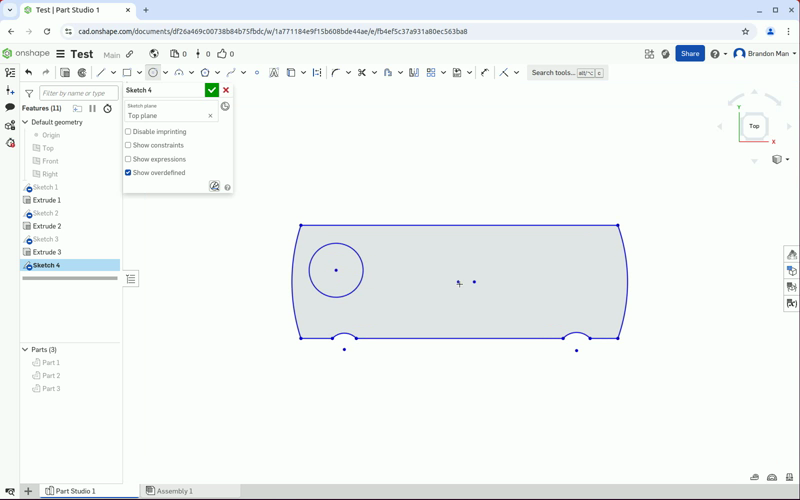
scroll(6)
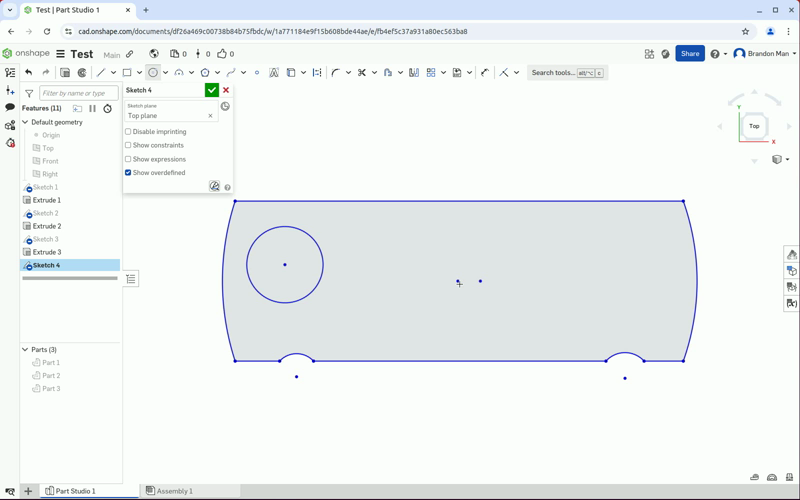
scroll(6)
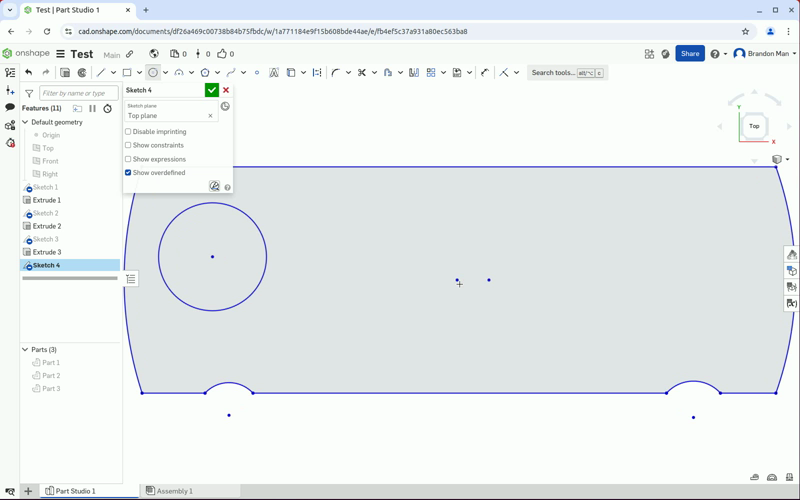
scroll(6)
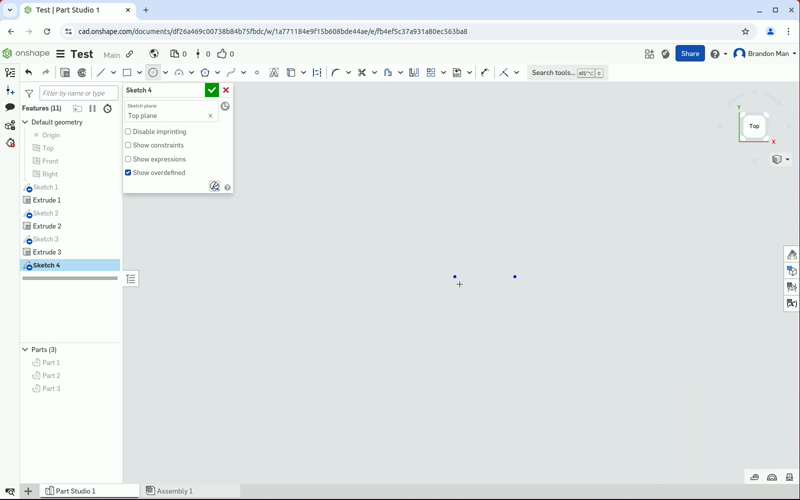
scroll(6)
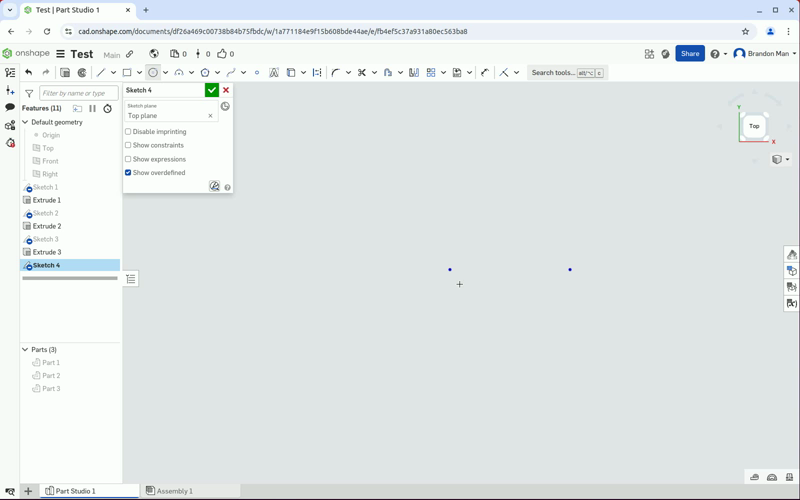
click(459, 283)
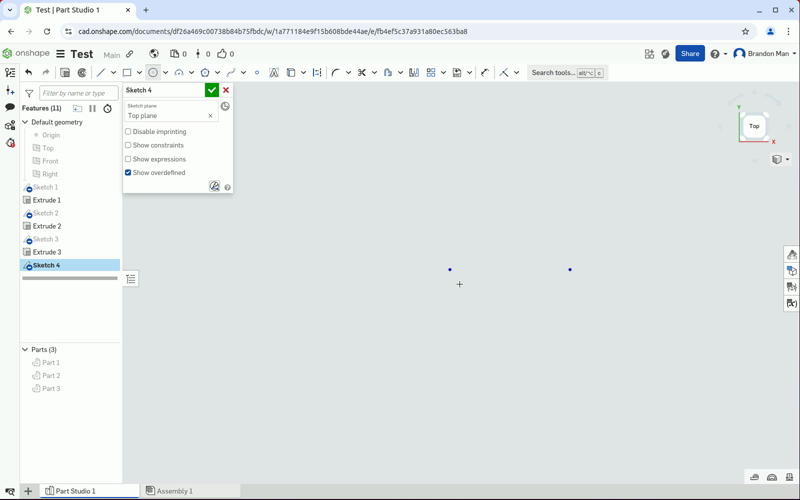
scroll(-6)
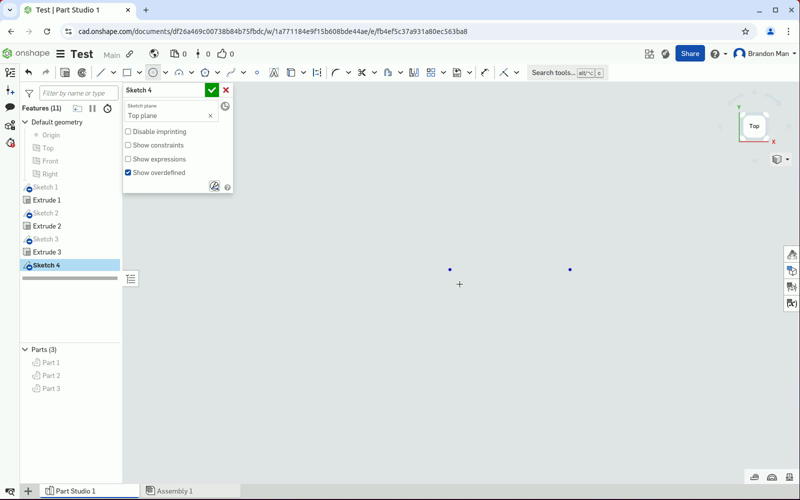
scroll(-6)
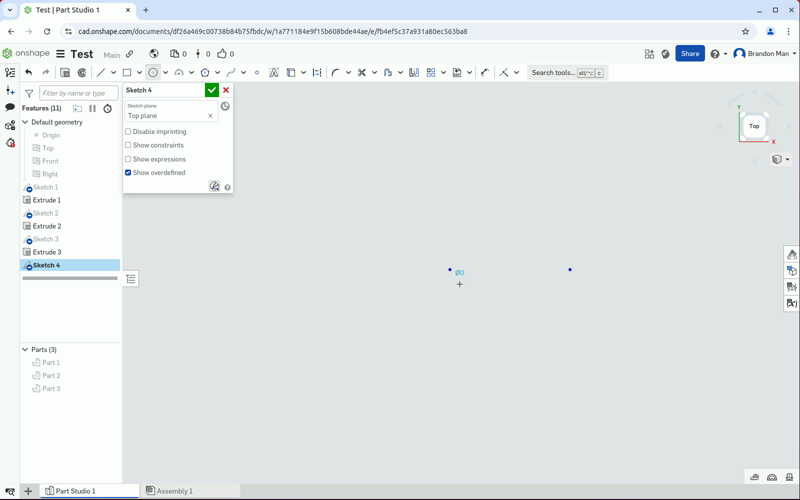
scroll(-6)
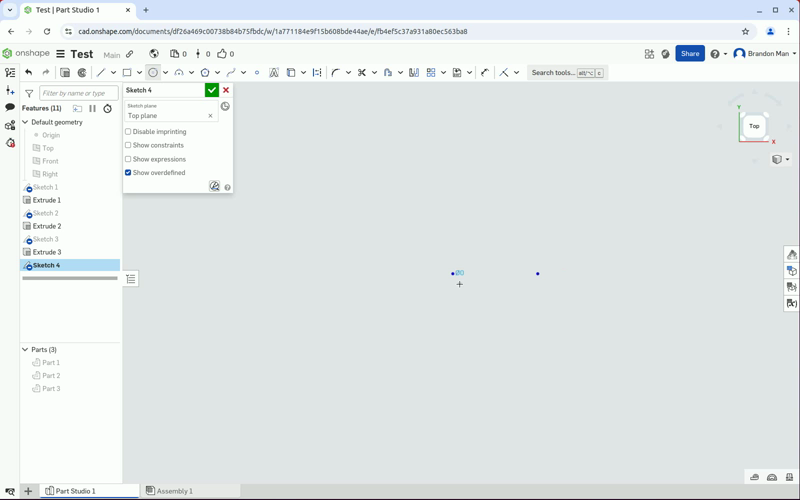
scroll(-6)
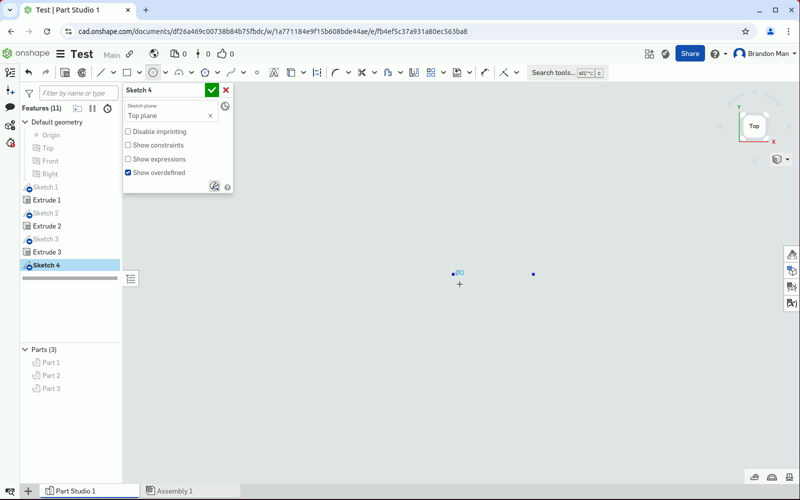
scroll(-6)
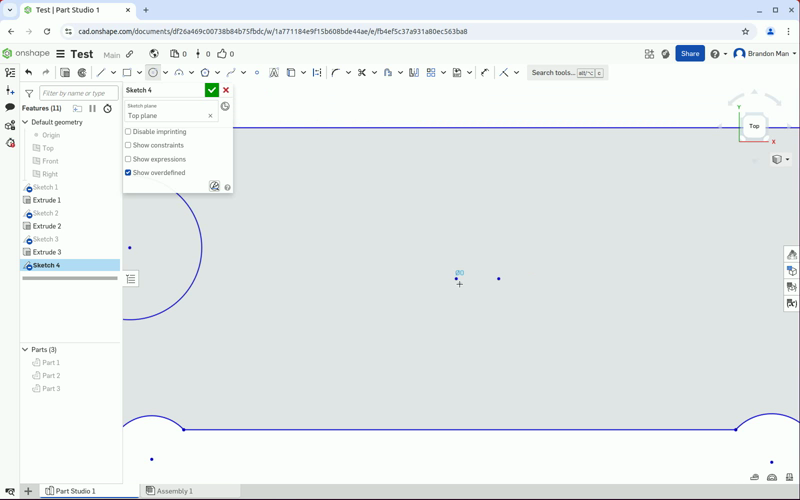
scroll(-6)
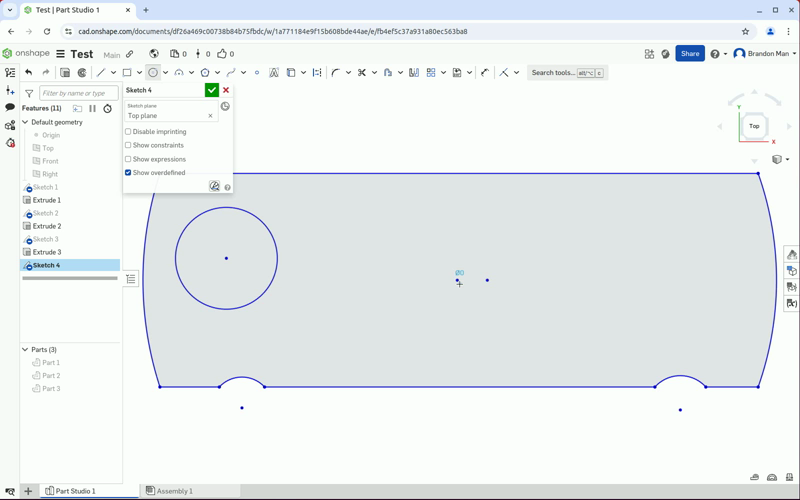
scroll(-6)
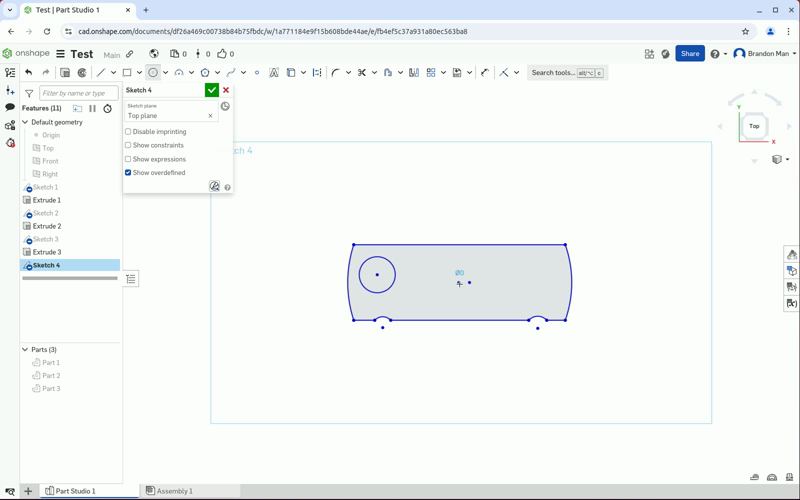
key_up(shift)
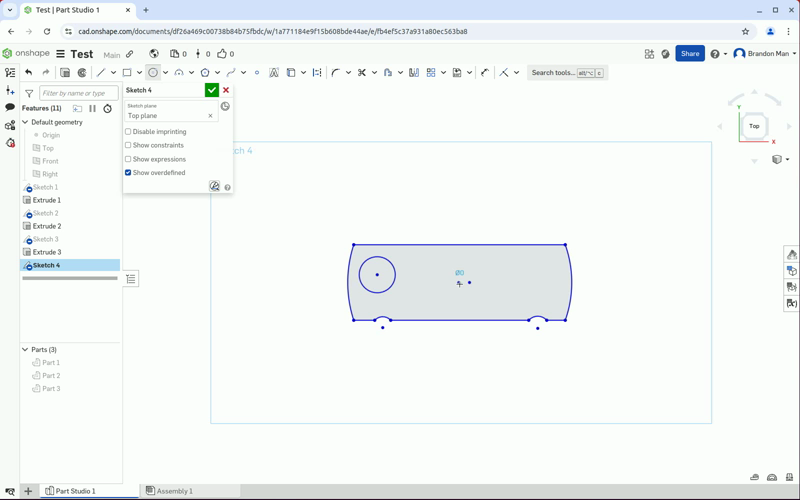
mouse_move(494, 283)
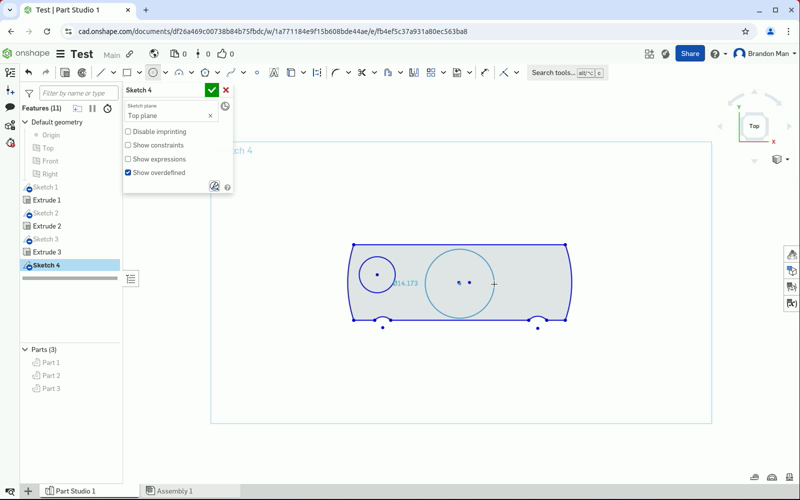
click(494, 283)
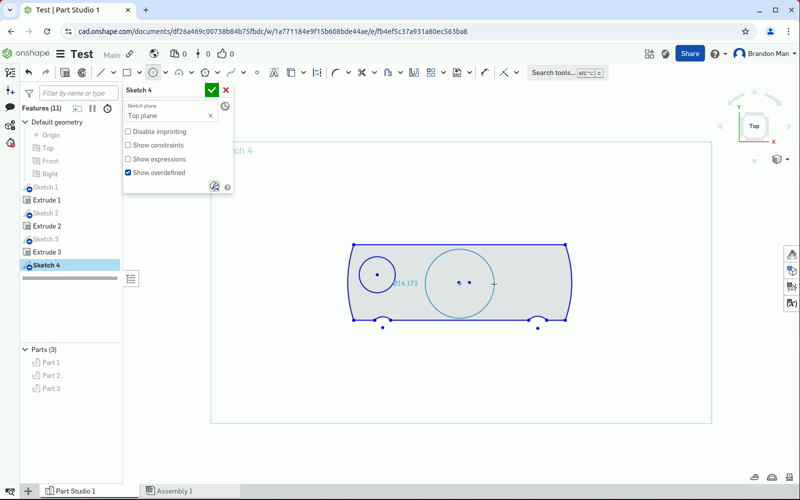
key(esc)
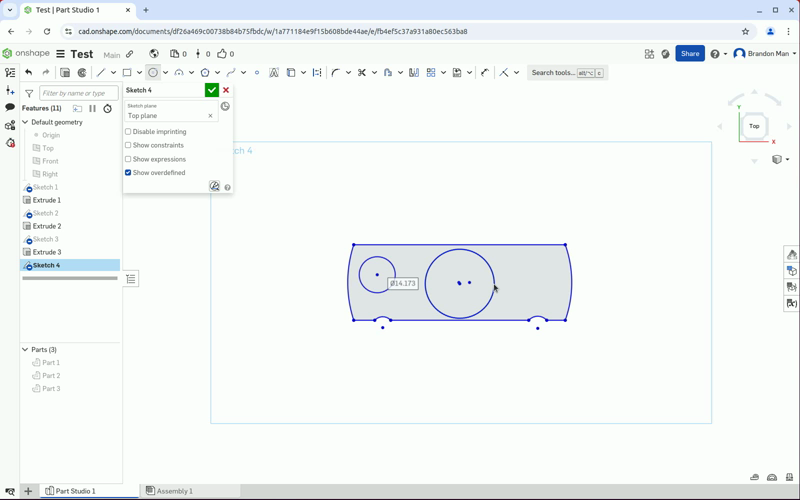
key(c)
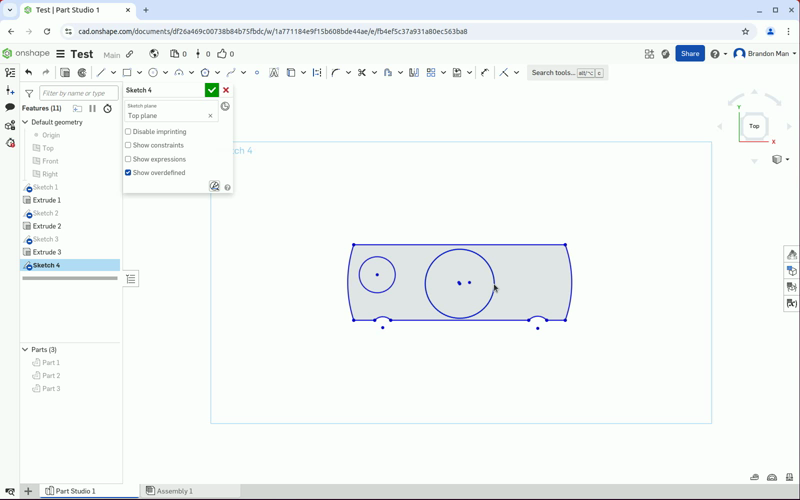
key_down(shift)
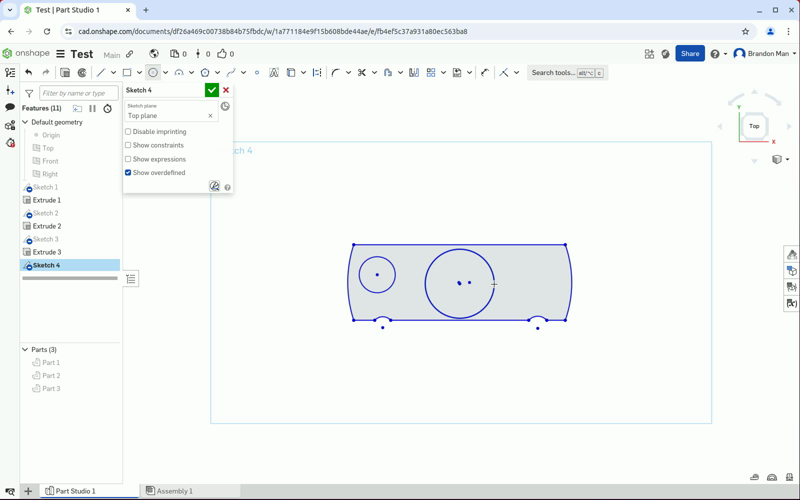
mouse_move(542, 274)
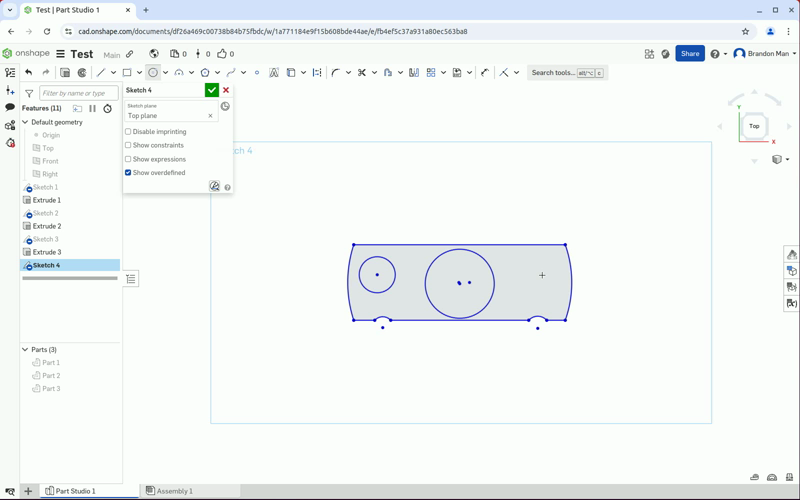
click(542, 274)
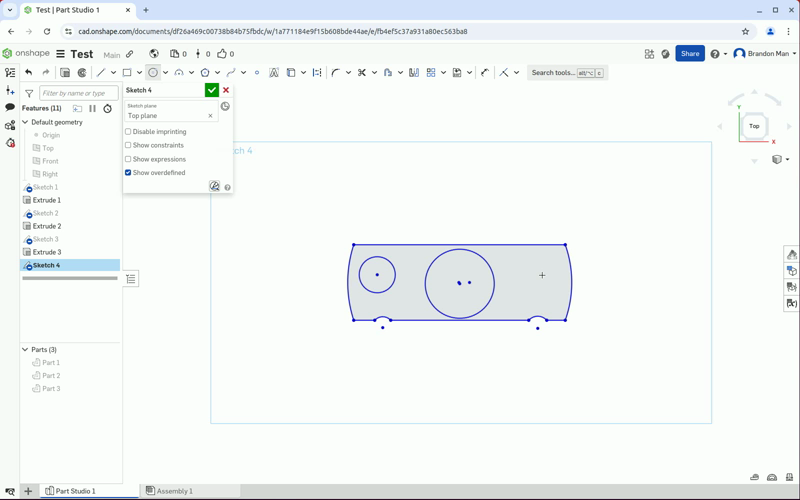
key_up(shift)
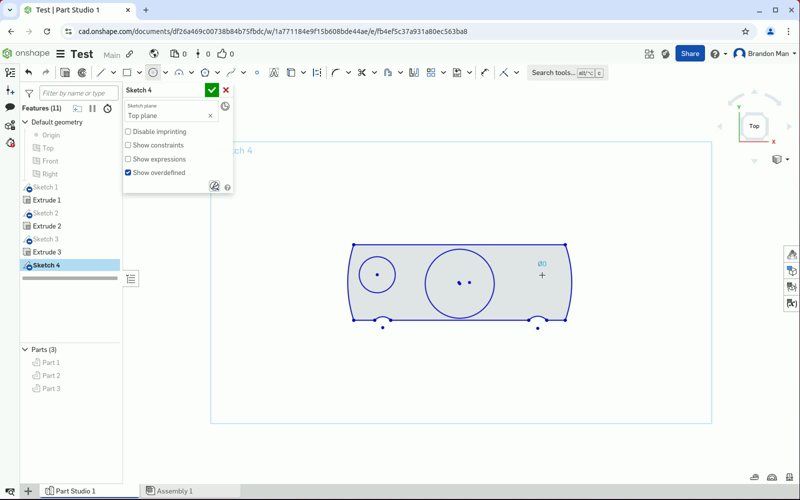
mouse_move(560, 274)
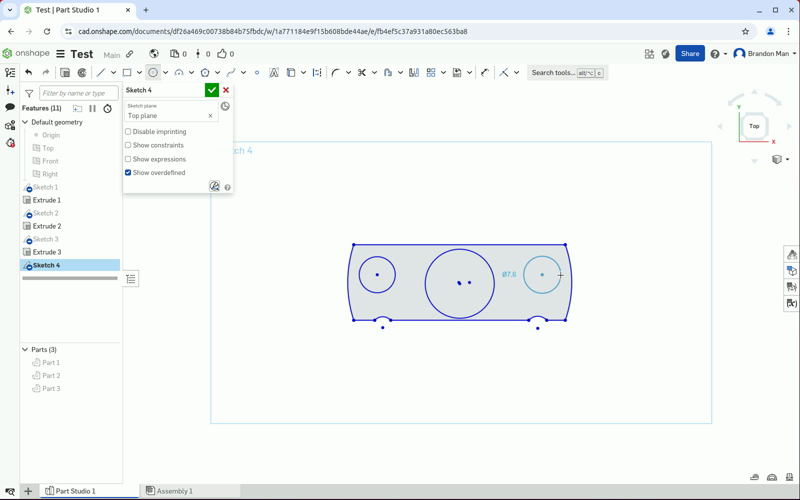
click(560, 274)
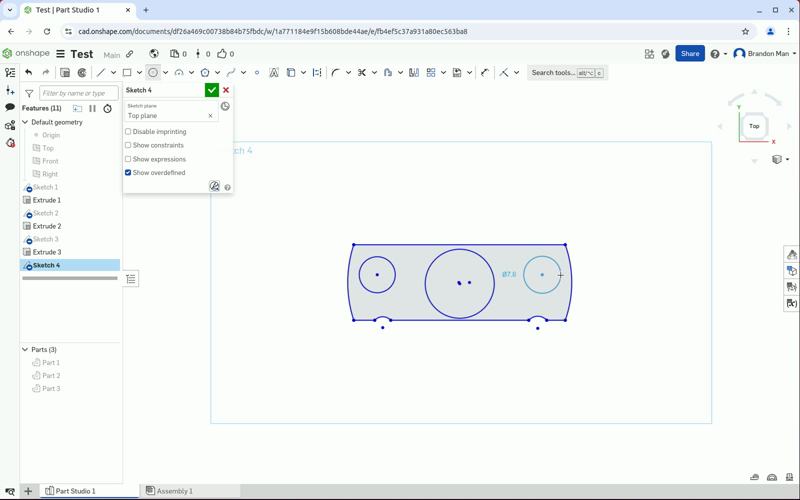
key(esc)
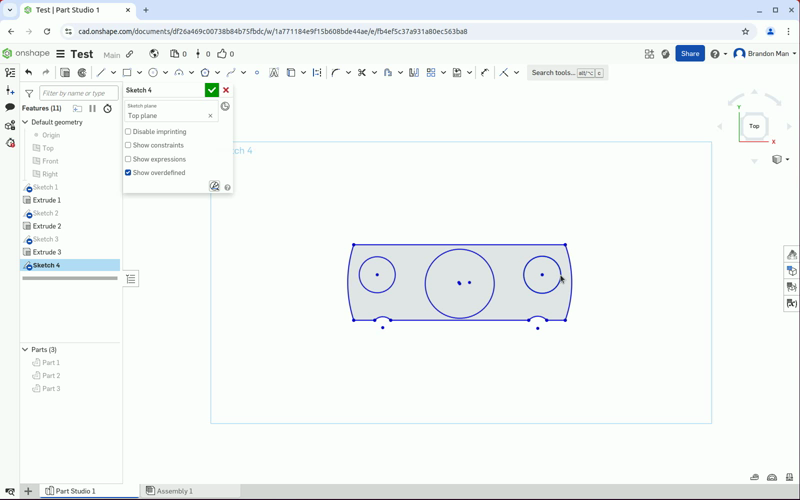
mouse_move(556, 297)
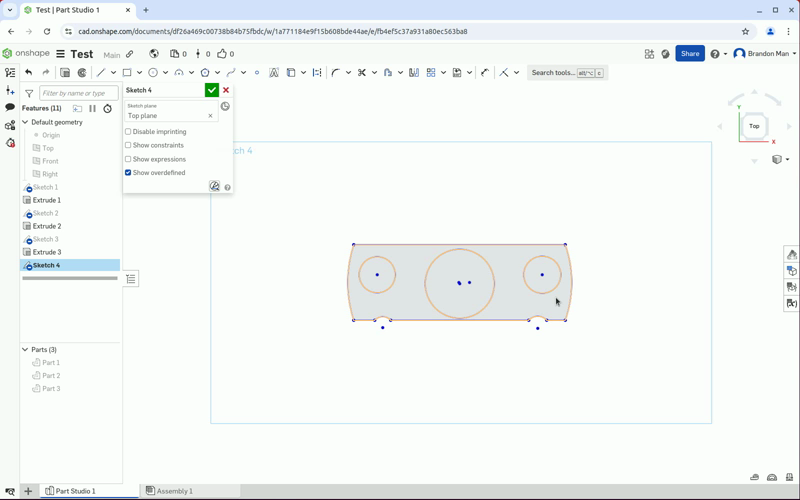
click(556, 297)
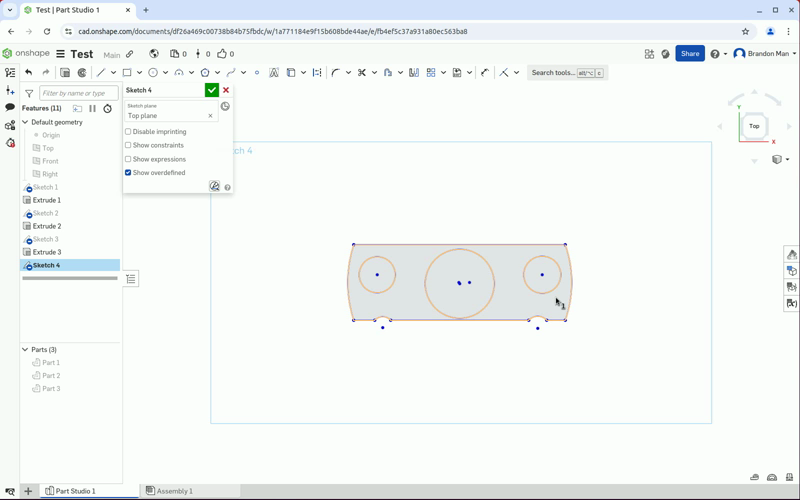
mouse_move(73, 352)
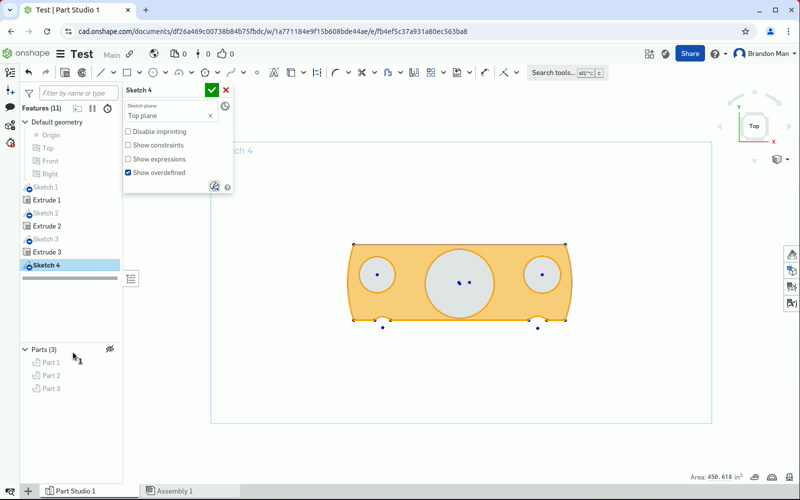
key(shift+y)
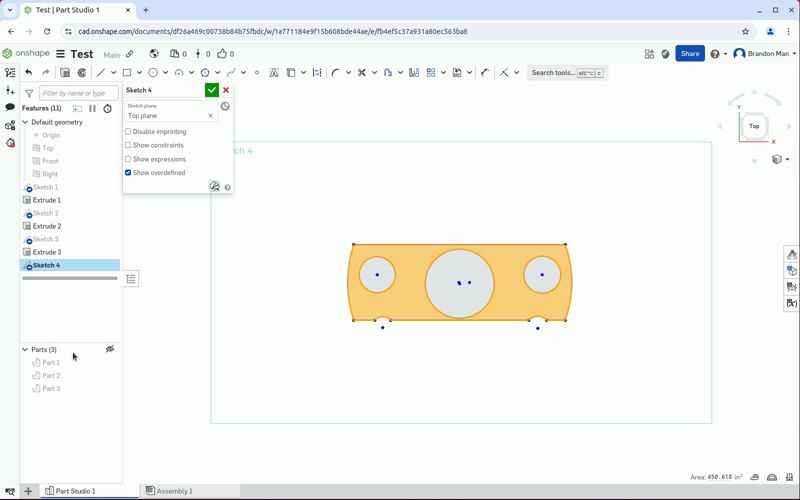
key(shift+e)
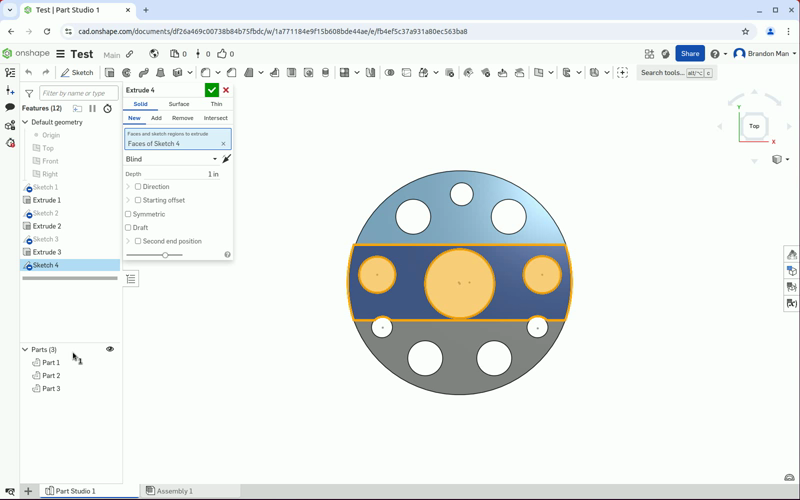
mouse_move(143, 106)
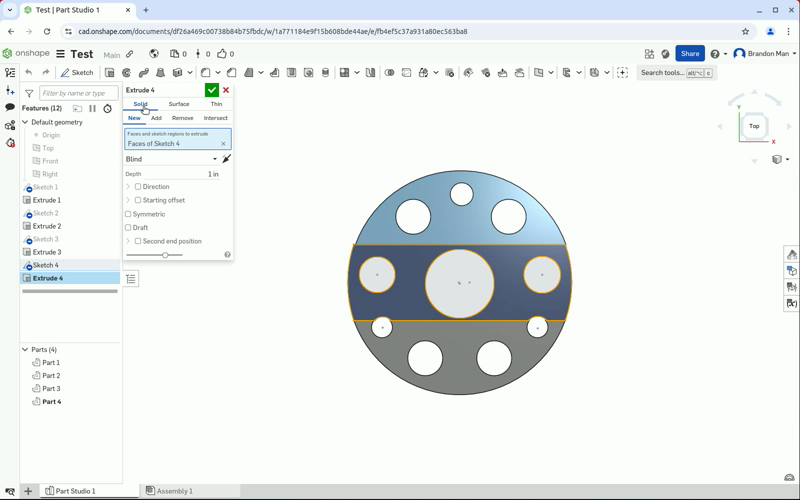
click(143, 106)
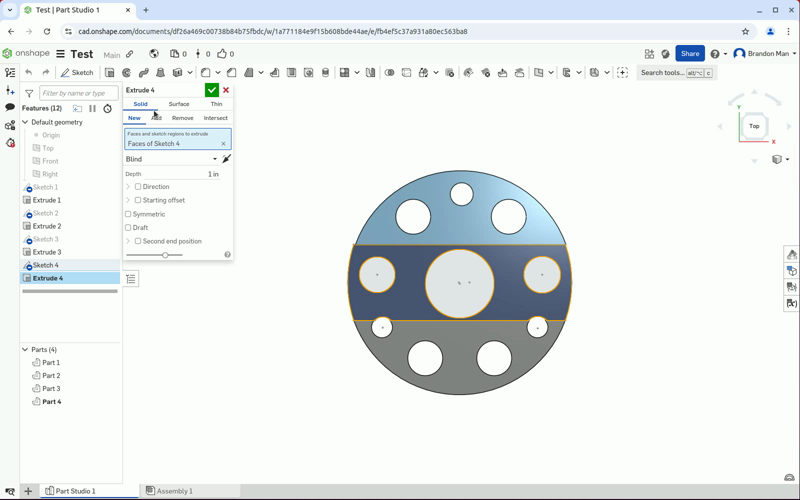
mouse_move(186, 120)
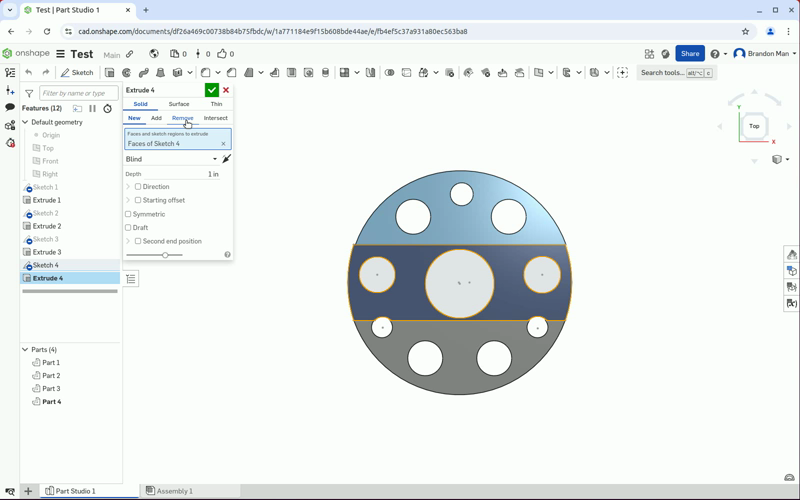
click(186, 120)
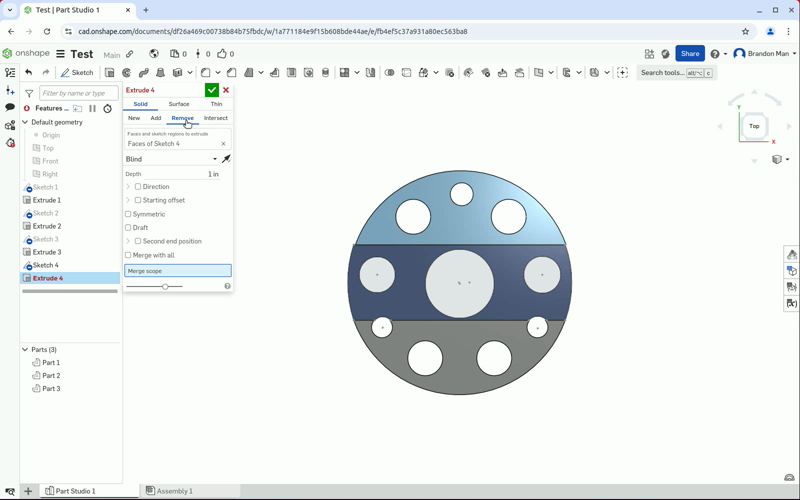
key(tab, 4)
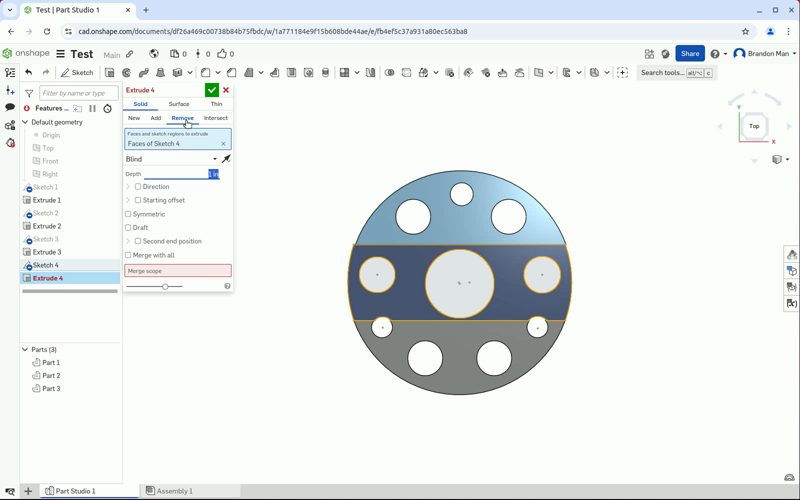
text(-1.444)
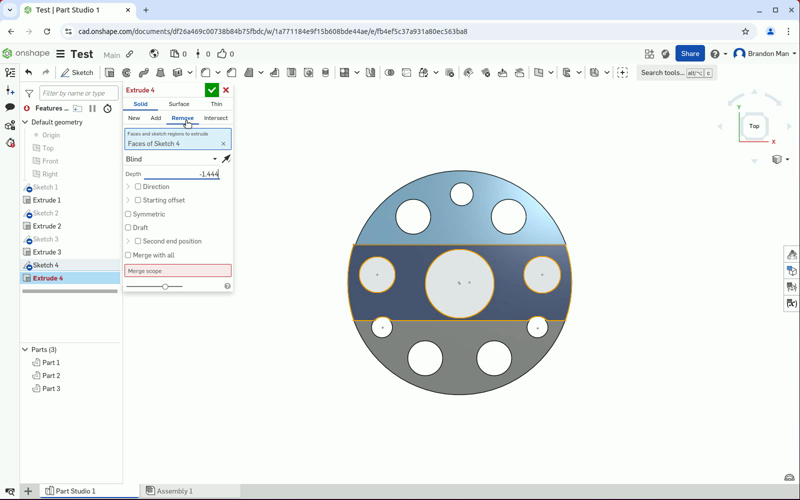
key(tab, 6)
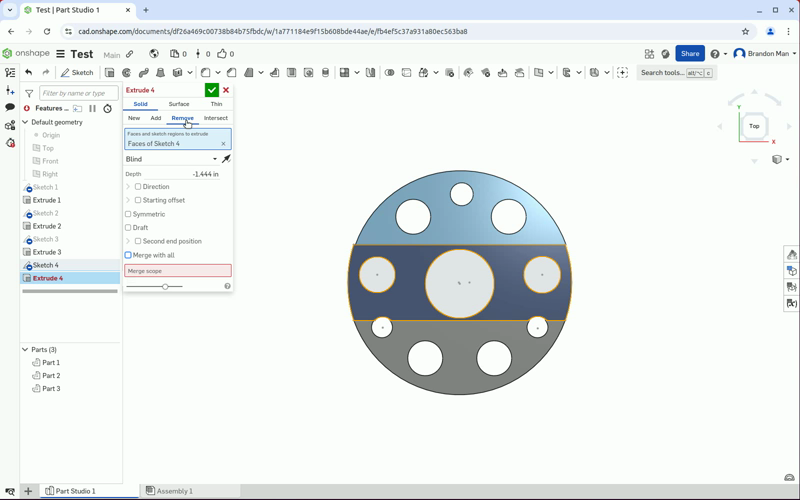
key(space)
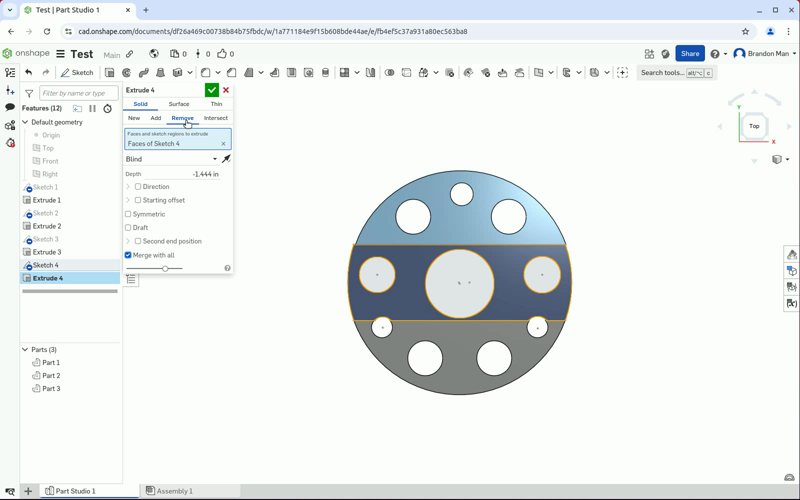
key(enter)
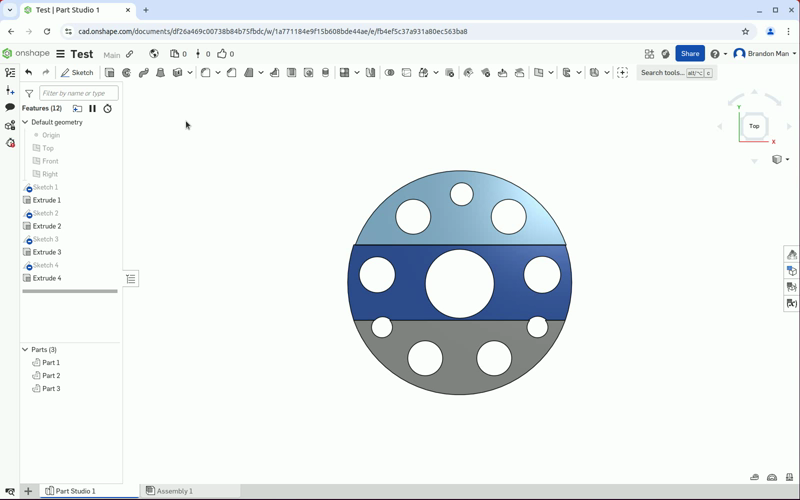
key(shift+h)
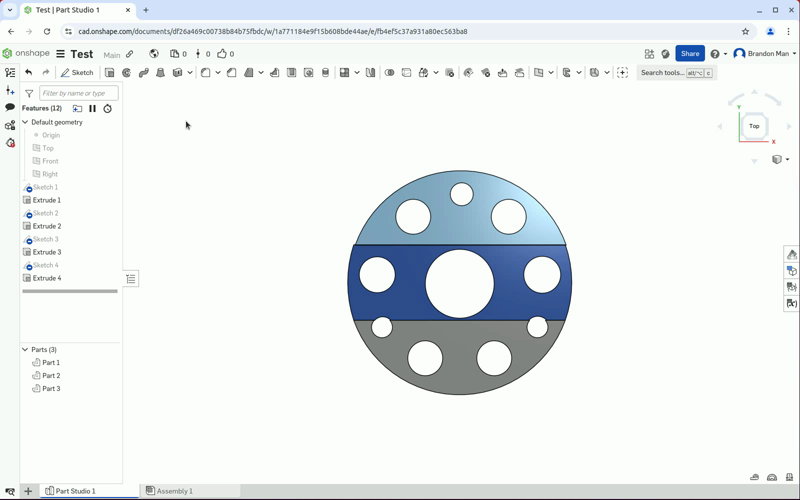
key(shift+h)
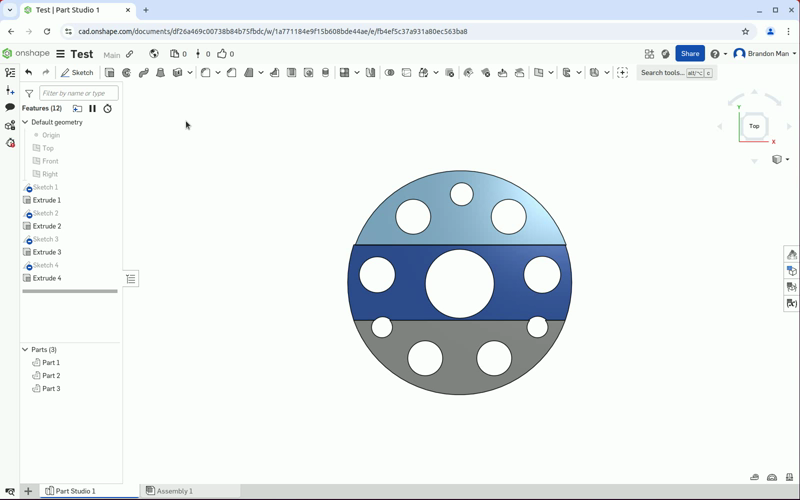
key(shift+7)
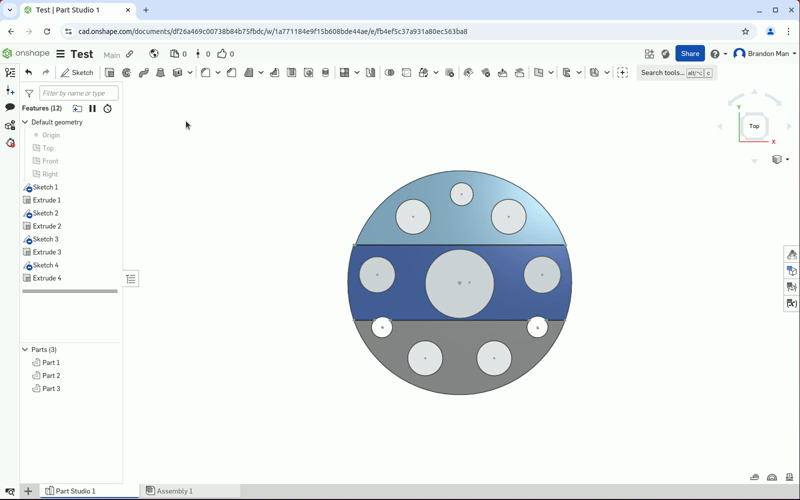
key(up, 3)
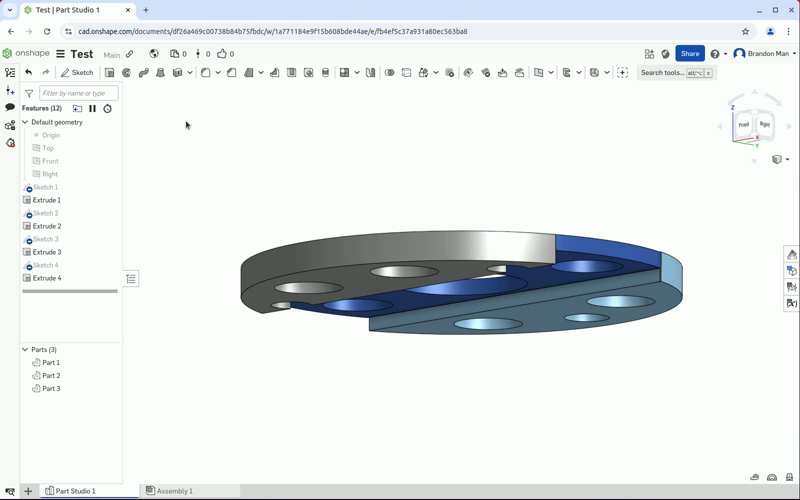
key(left, 3)
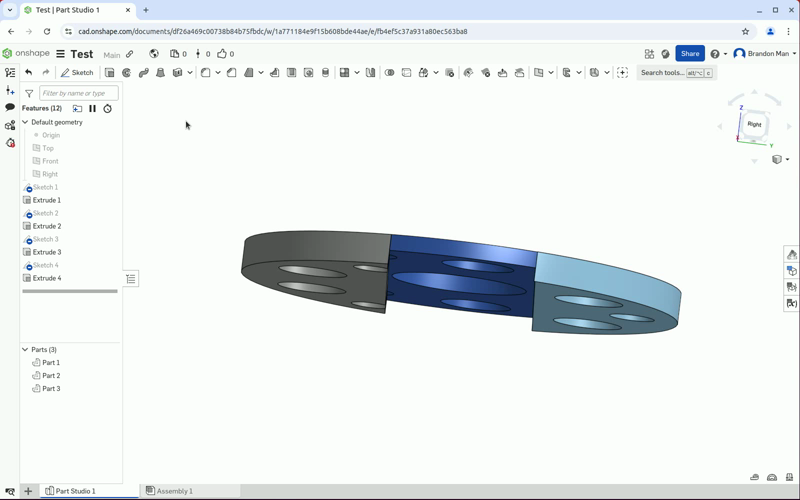
key(right, 3)
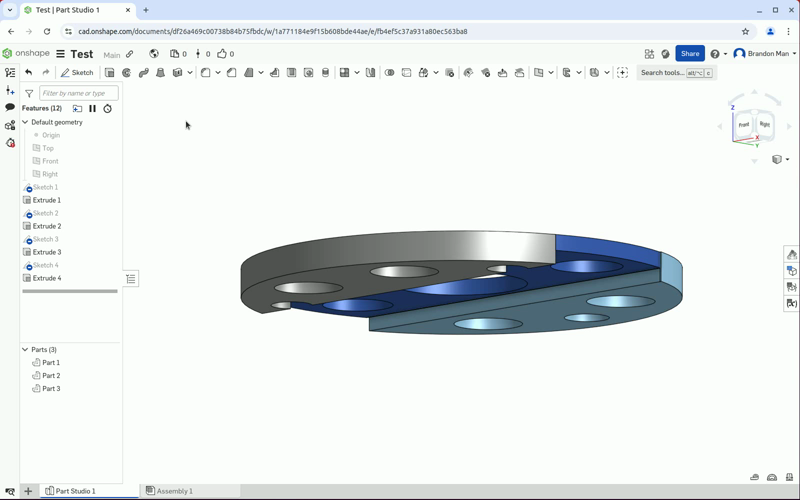
key(down, 3)
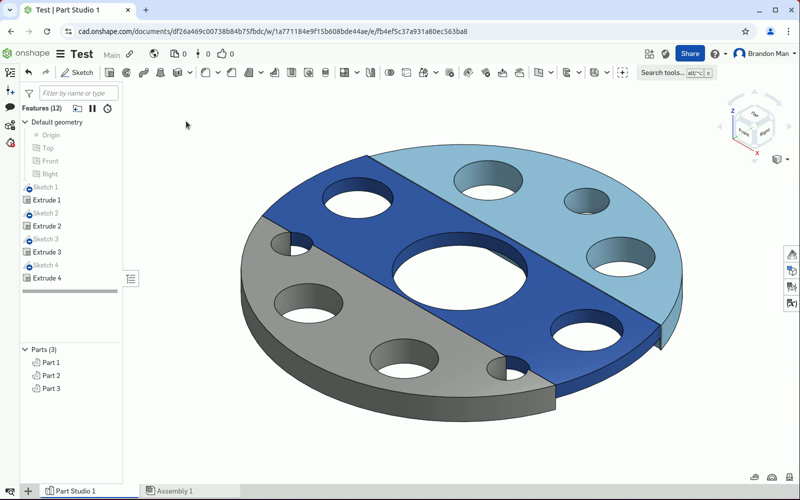
mouse_move(73, 189)
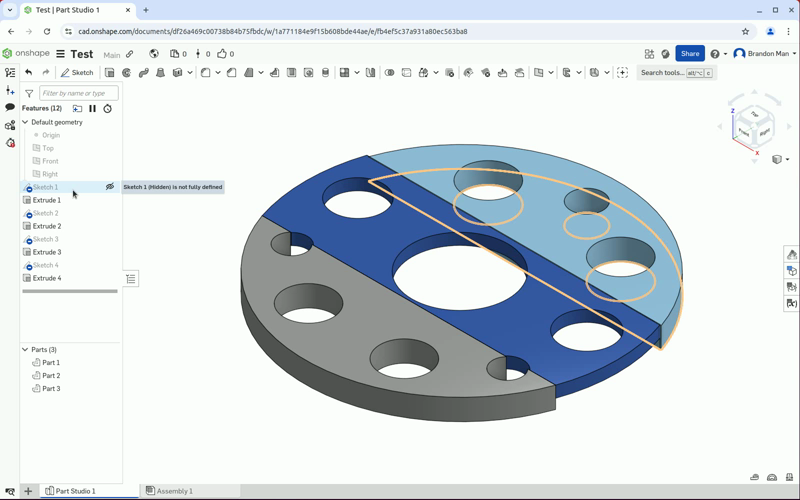
click(73, 189)